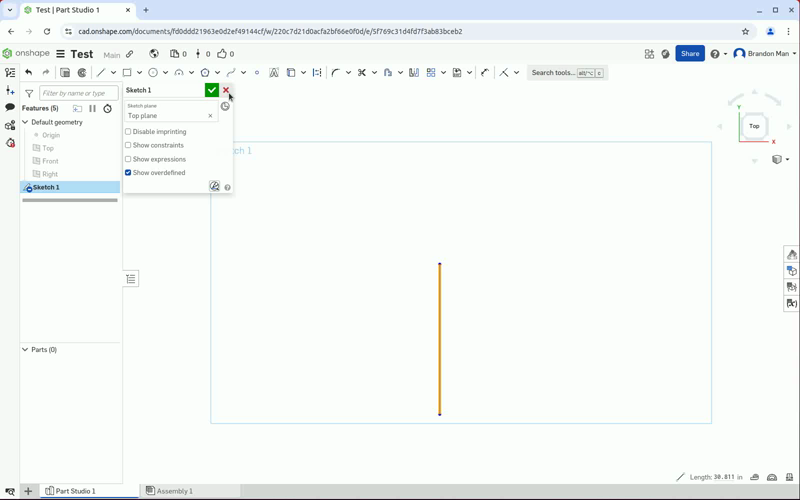
key(shift+h)
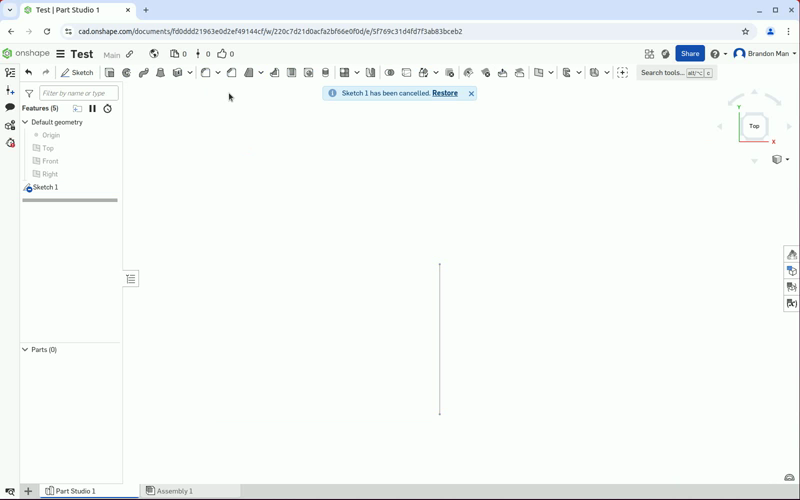
key(shift+s)
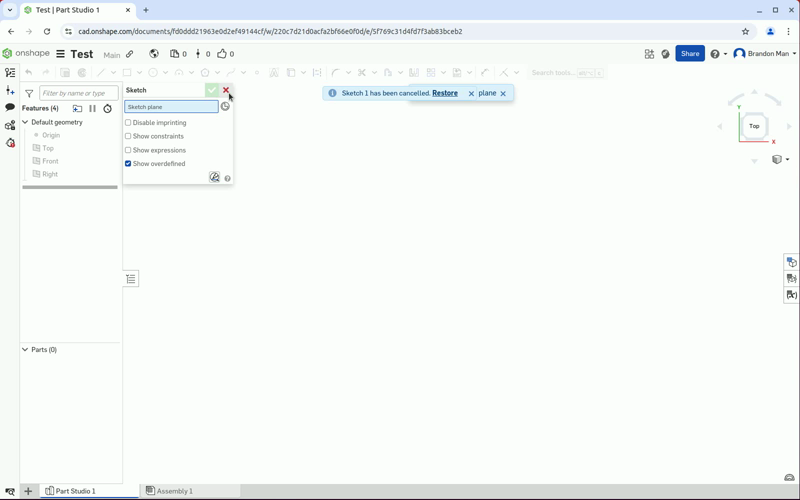
mouse_move(73, 150)
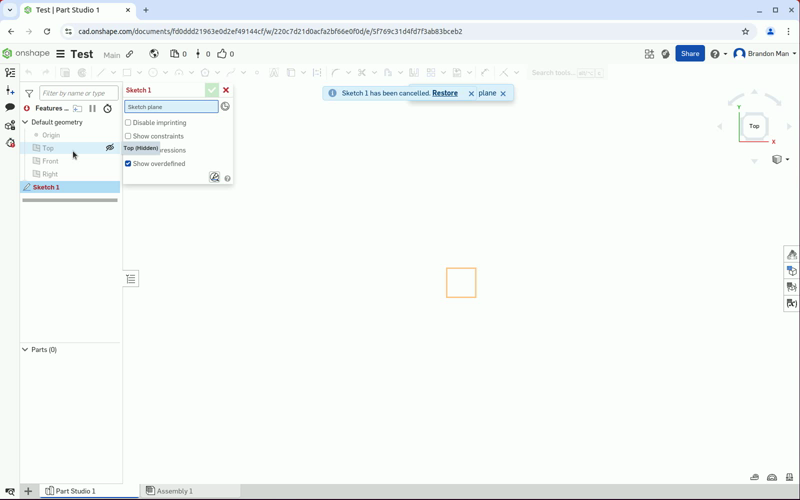
click(73, 150)
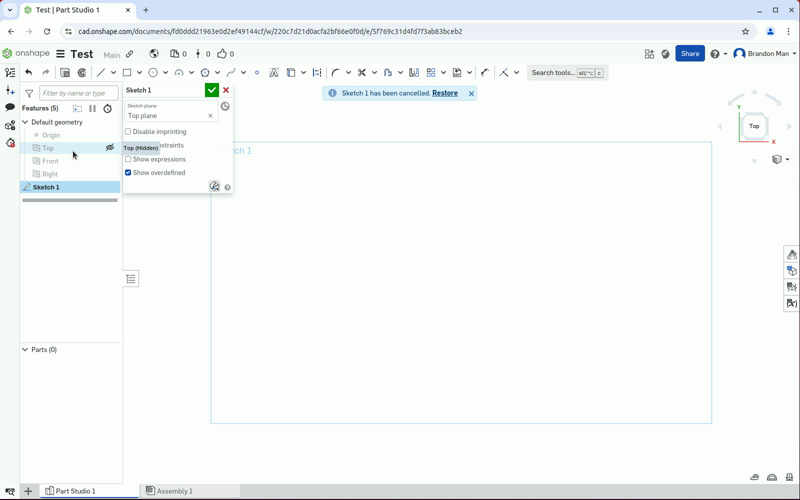
mouse_move(73, 352)
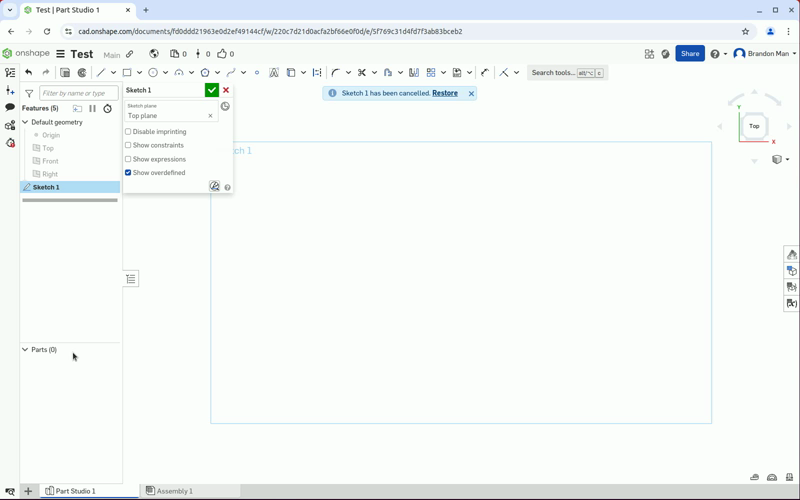
key(y)
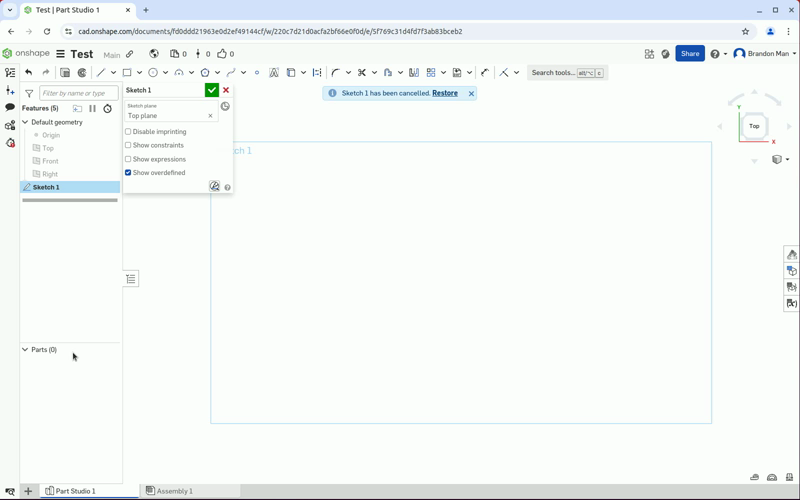
key(l)
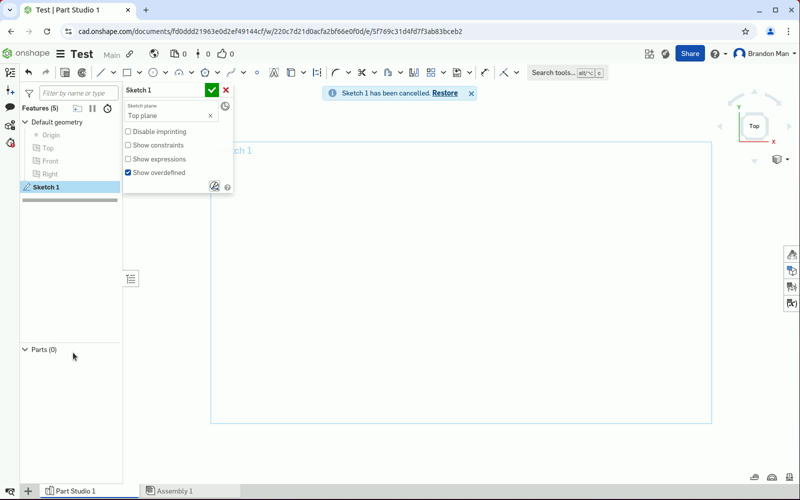
key_down(shift)
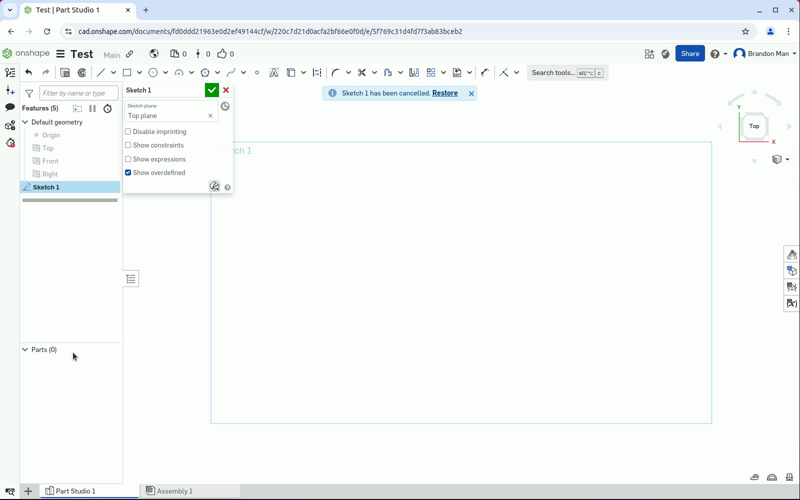
mouse_move(348, 395)
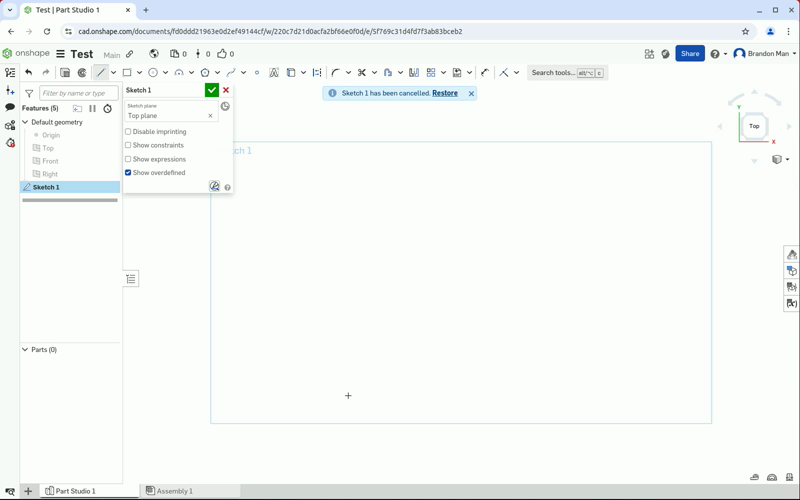
click(348, 395)
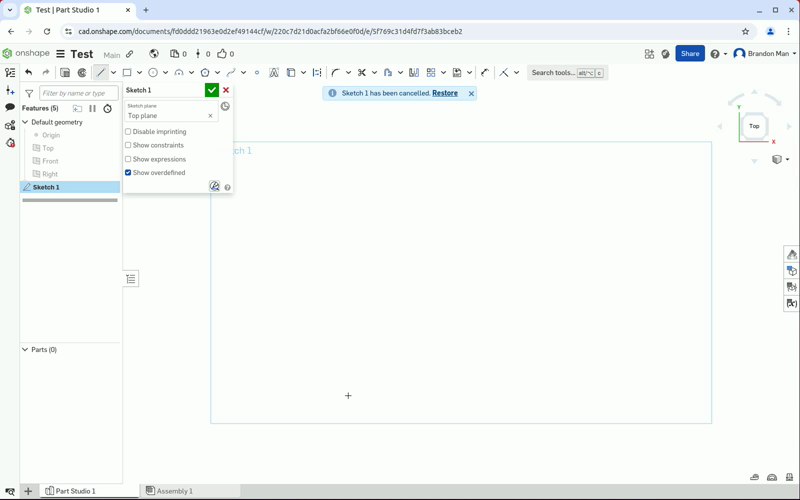
key_up(shift)
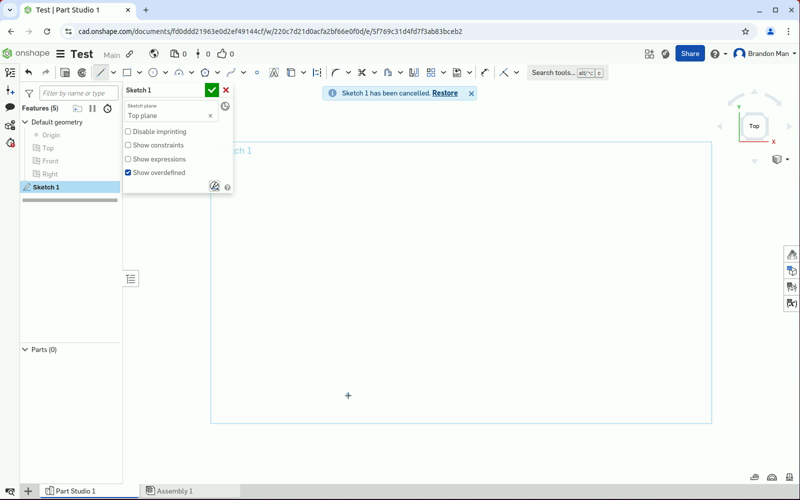
key_down(shift)
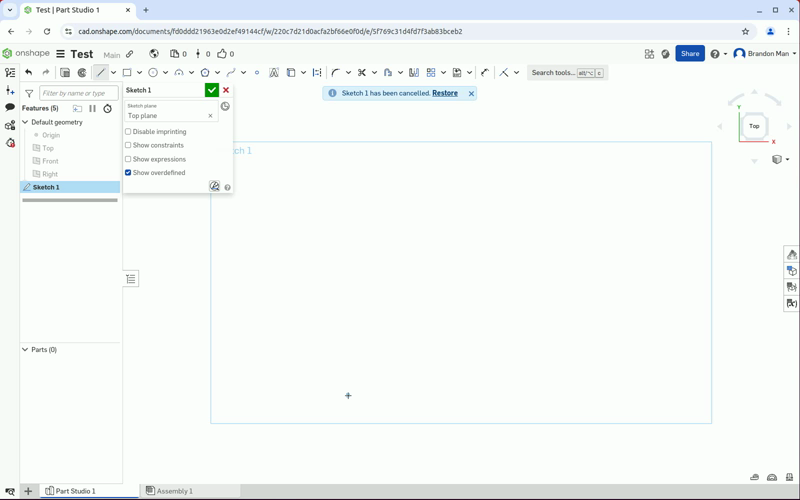
mouse_move(572, 395)
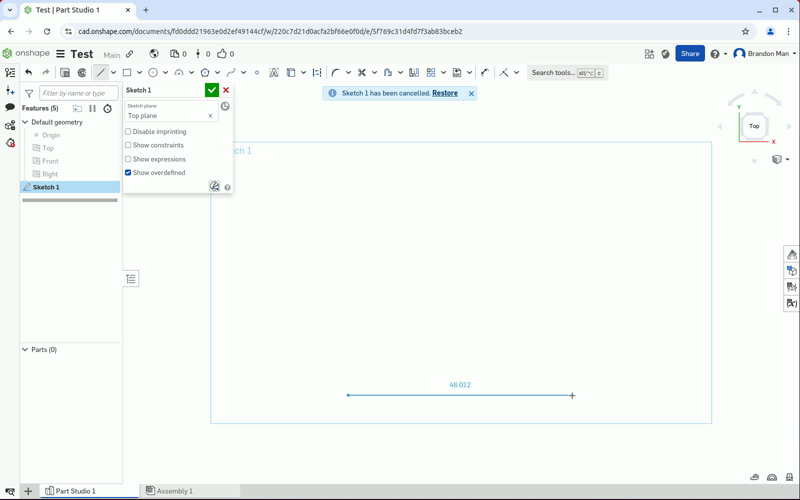
click(572, 395)
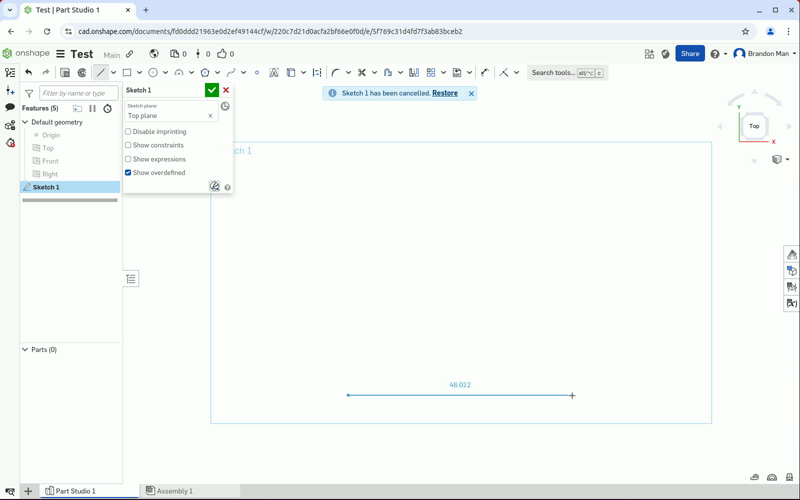
key_up(shift)
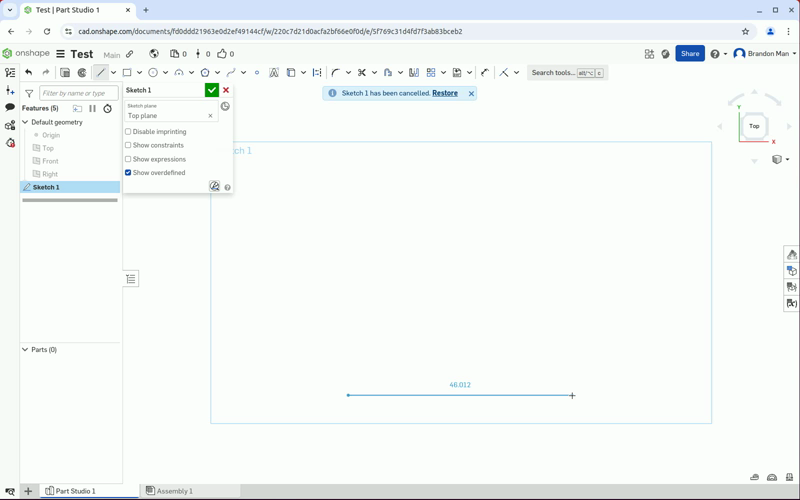
key_down(shift)
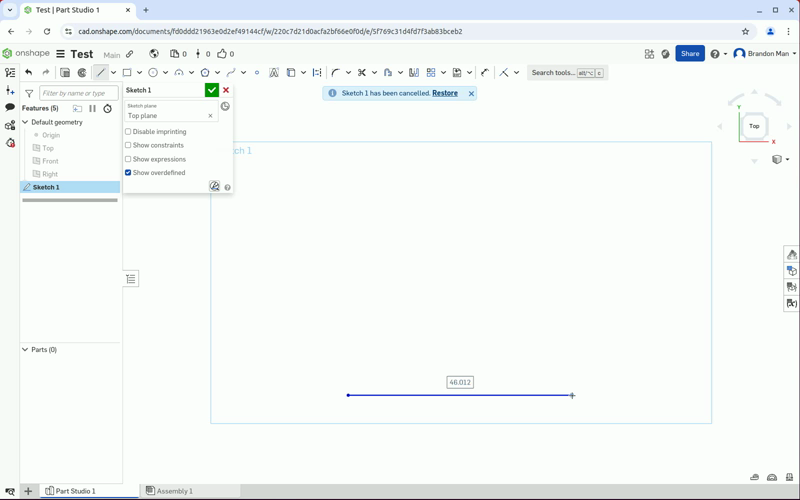
mouse_move(572, 171)
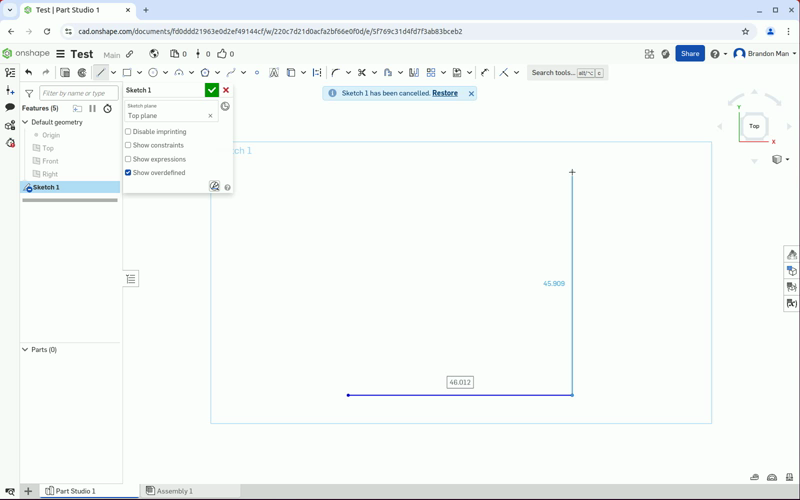
click(572, 171)
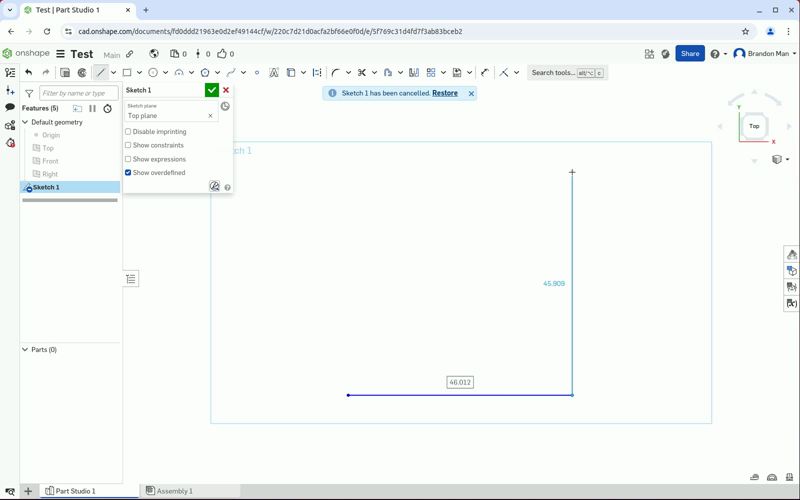
key_up(shift)
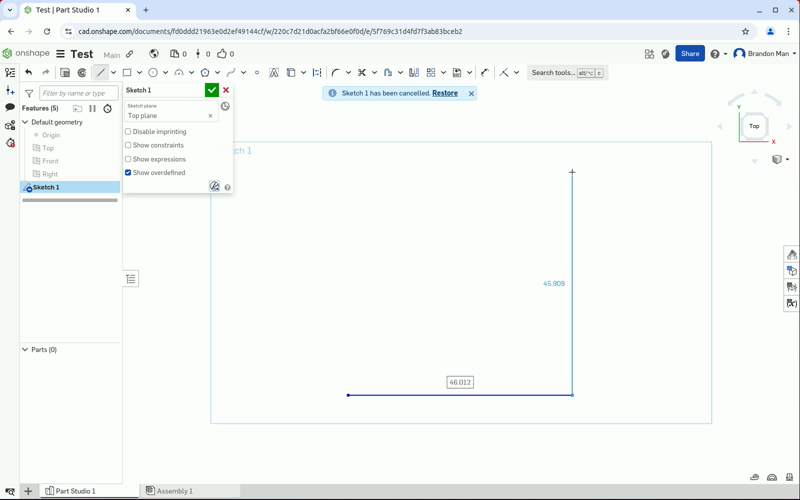
key_down(shift)
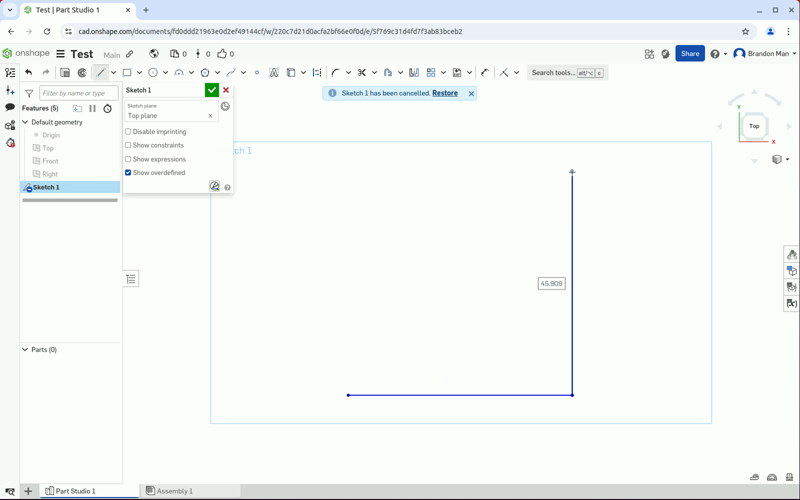
mouse_move(348, 171)
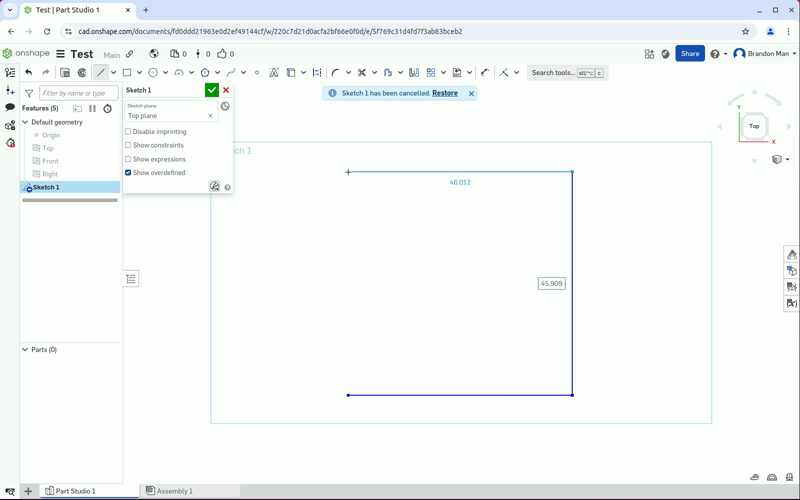
click(348, 171)
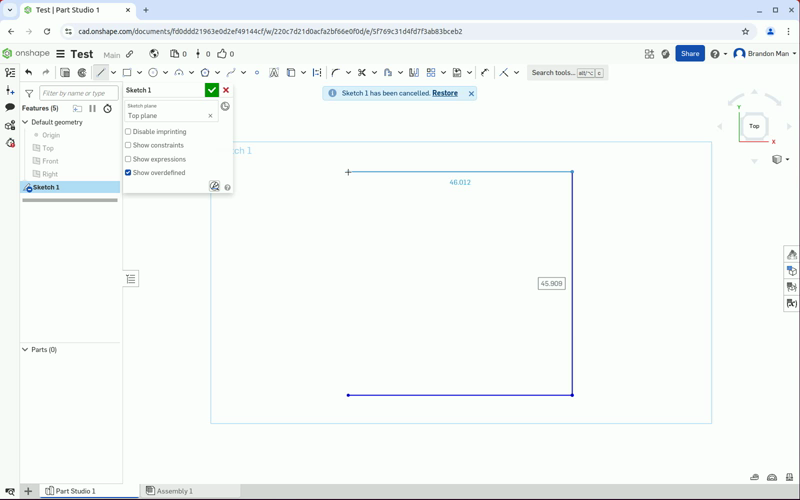
key_up(shift)
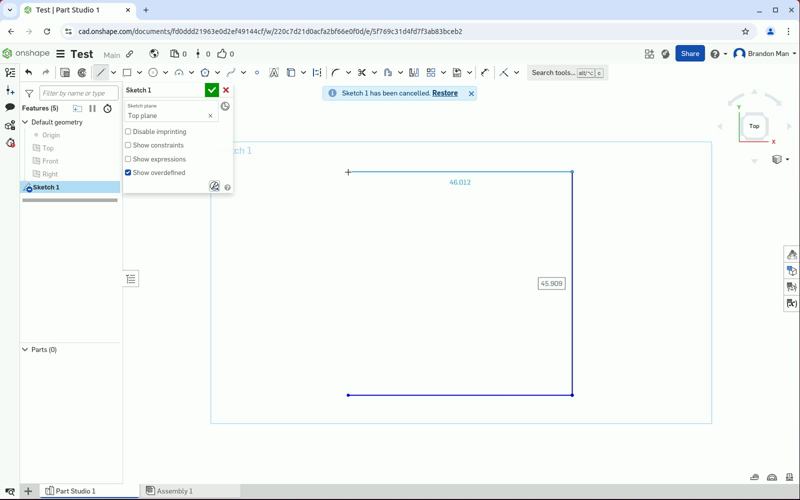
key_down(shift)
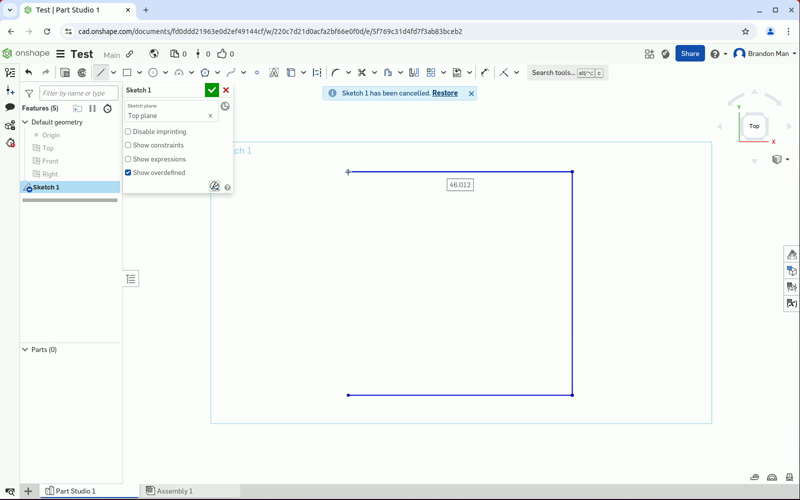
mouse_move(348, 395)
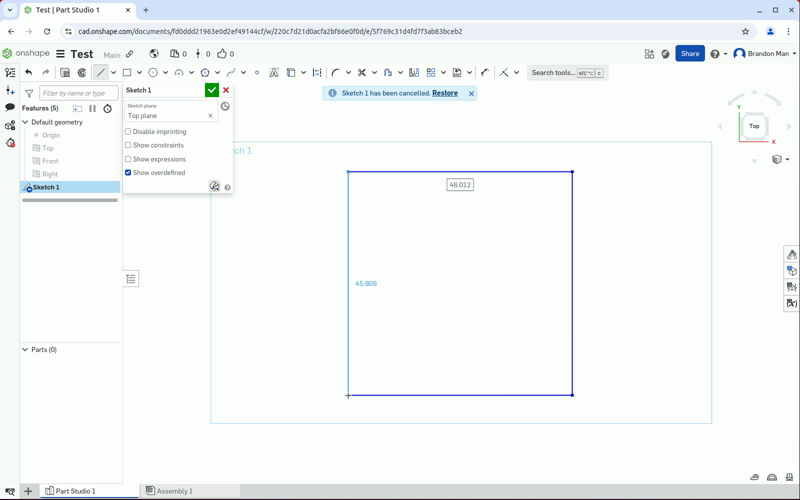
key_up(shift)
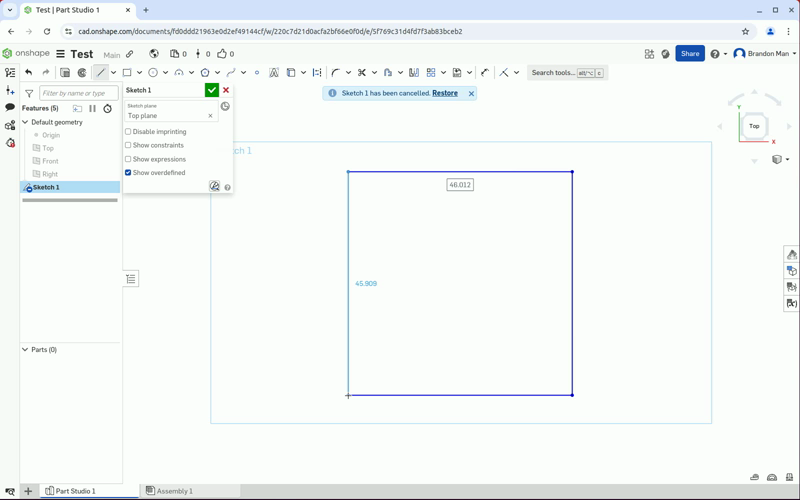
click(348, 395)
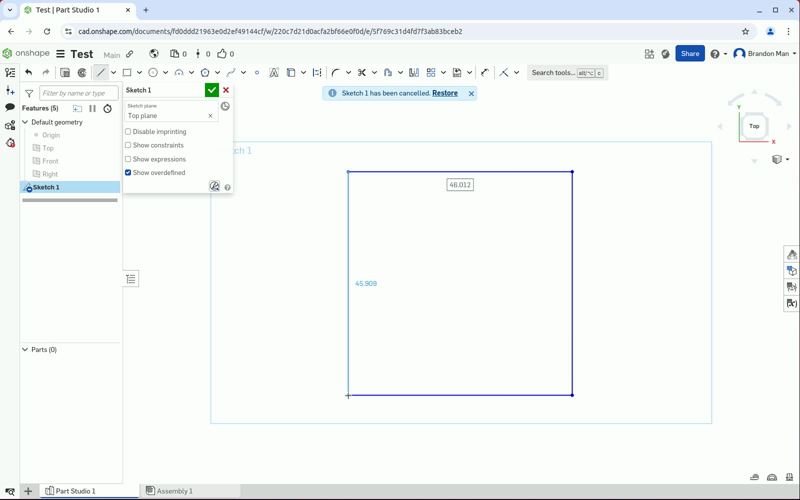
key(esc)
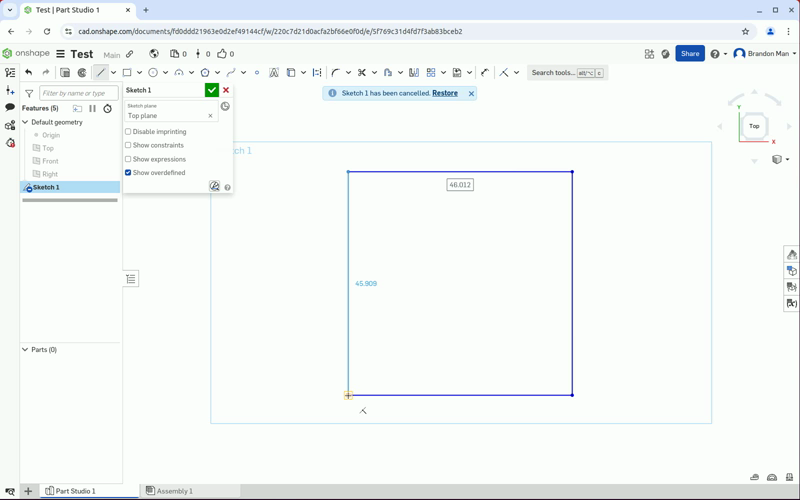
key(l)
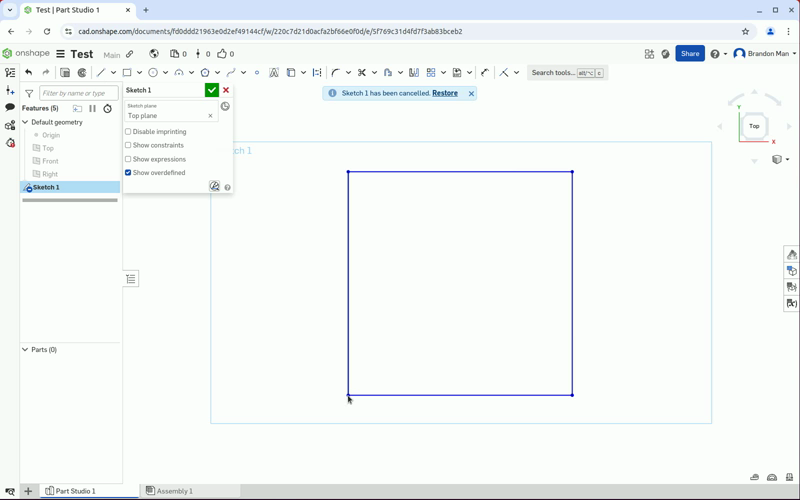
key_down(shift)
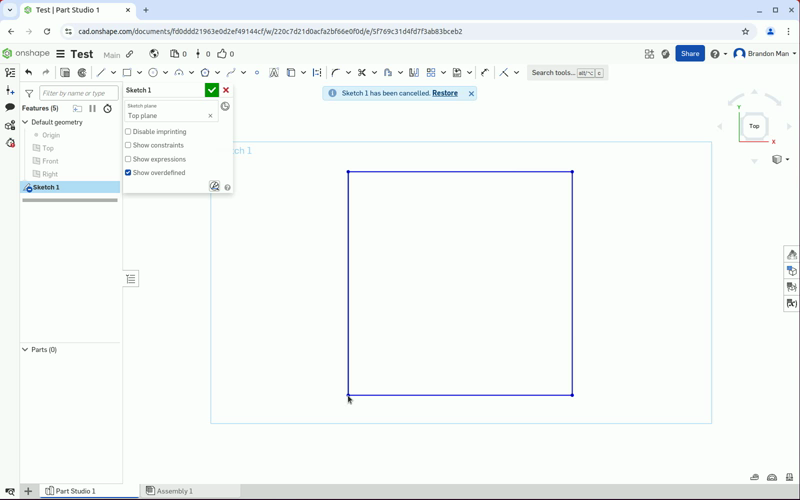
mouse_move(355, 388)
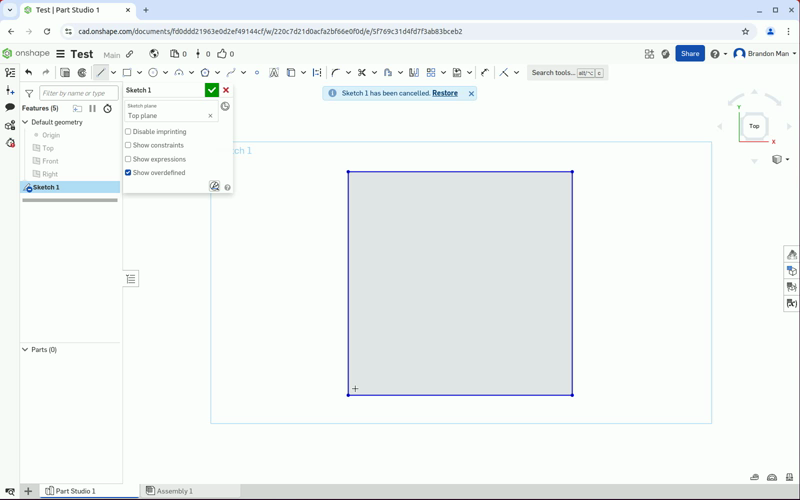
click(355, 388)
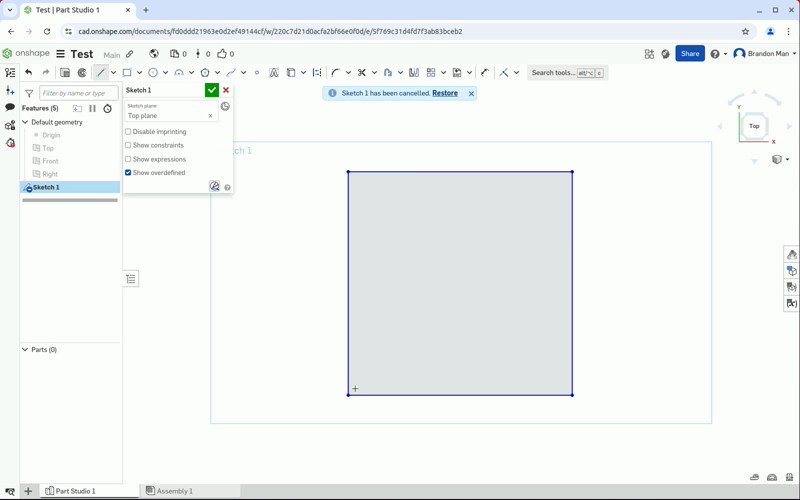
key_up(shift)
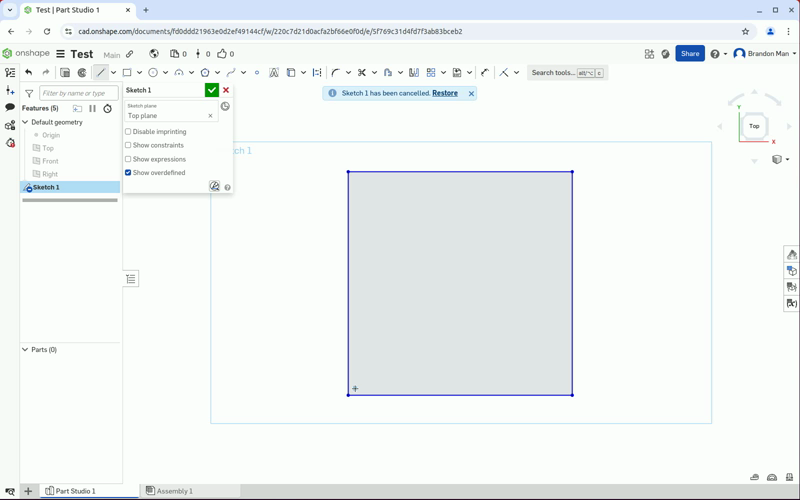
key_down(shift)
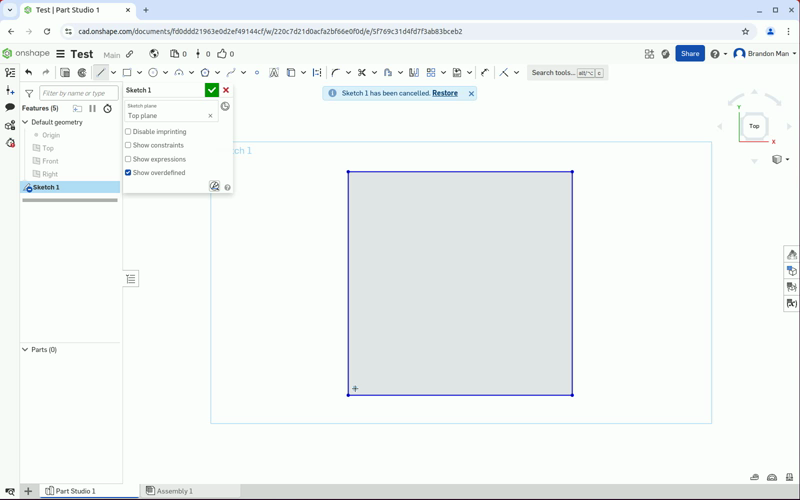
mouse_move(564, 388)
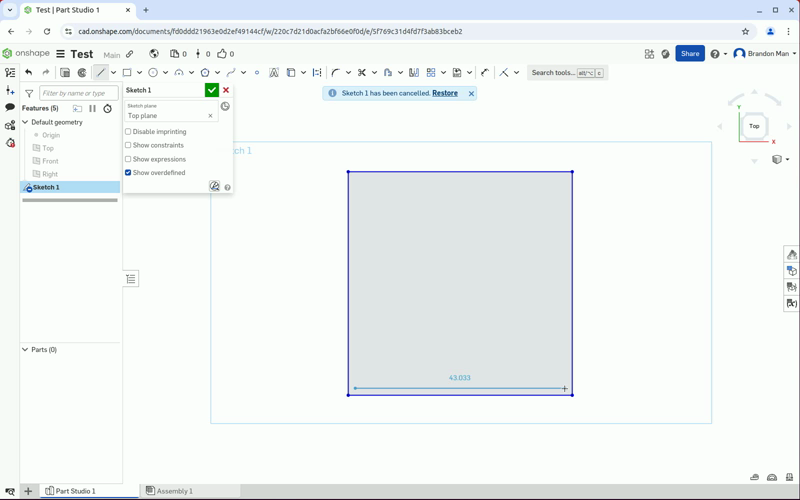
click(564, 388)
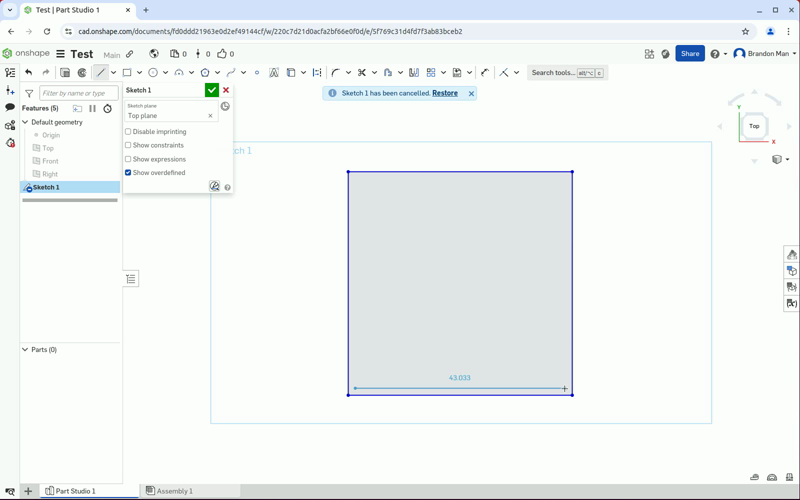
key_up(shift)
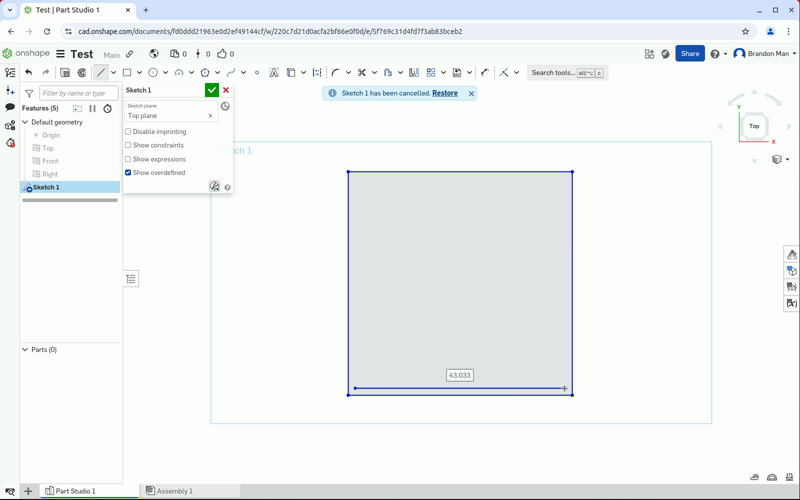
key_down(shift)
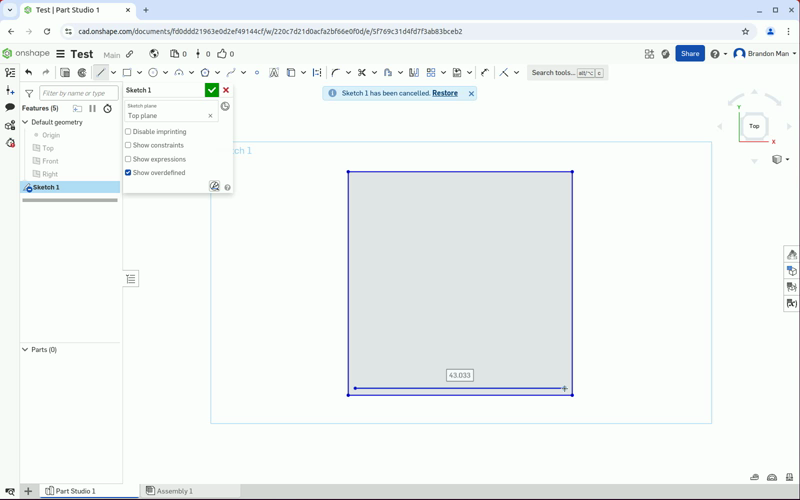
mouse_move(564, 178)
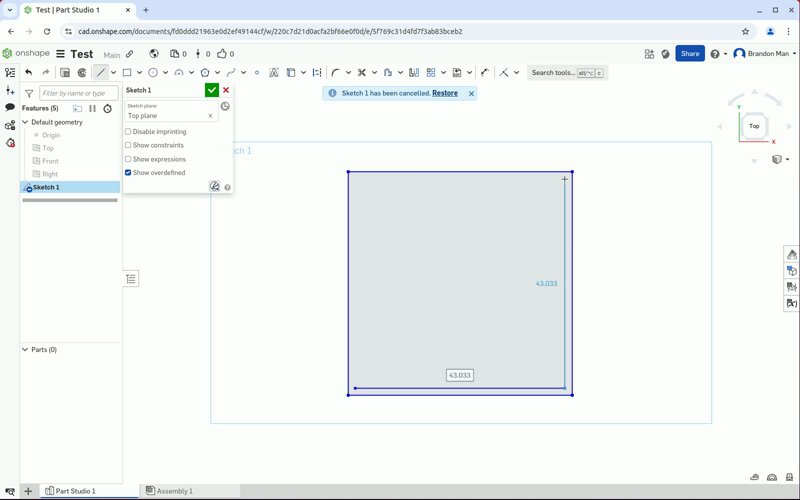
click(564, 178)
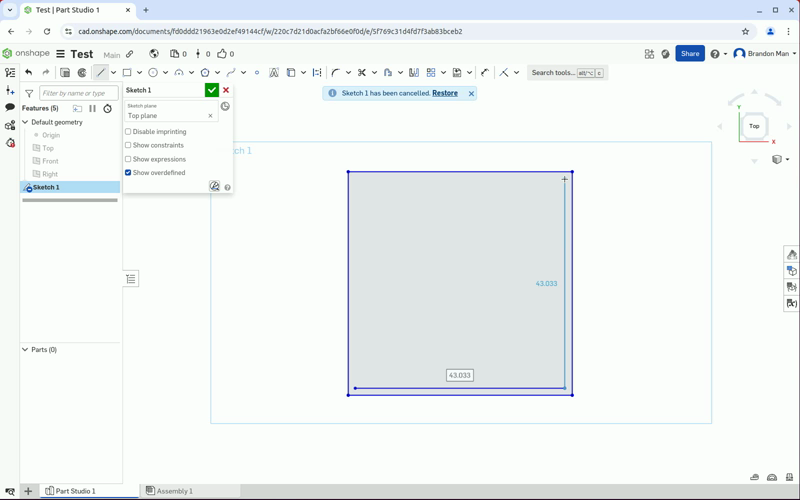
key_up(shift)
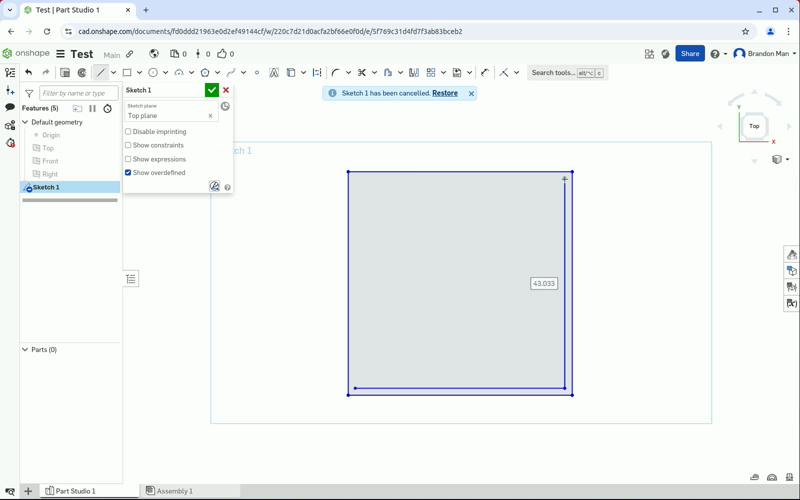
key_down(shift)
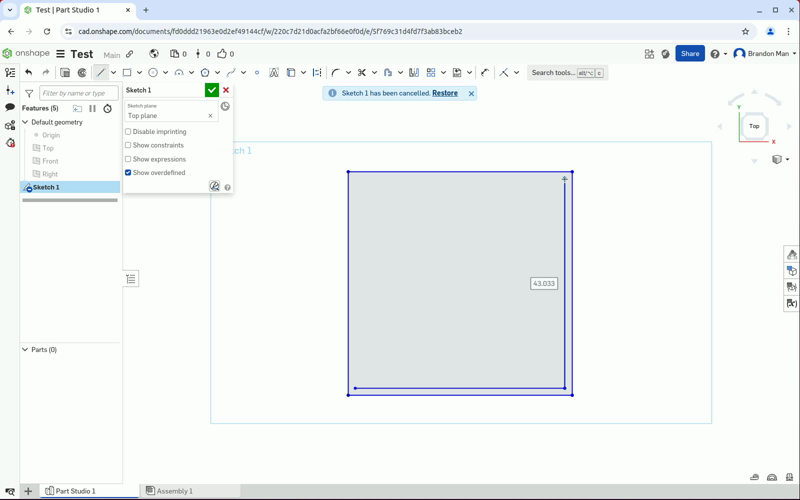
mouse_move(355, 178)
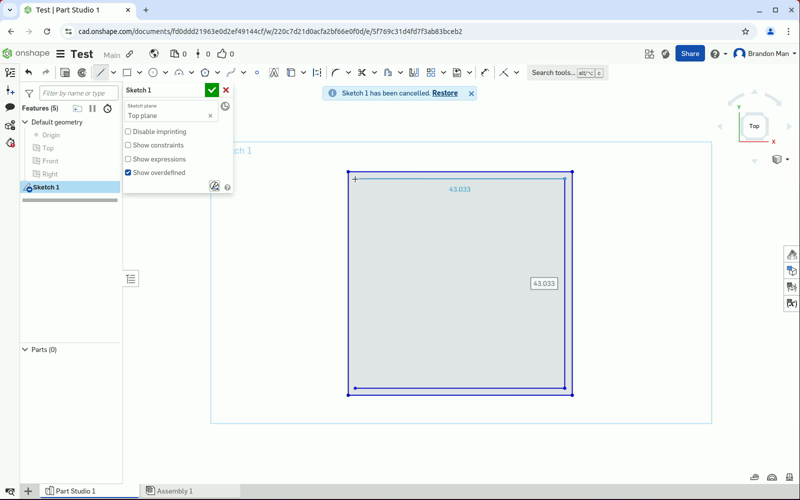
click(355, 178)
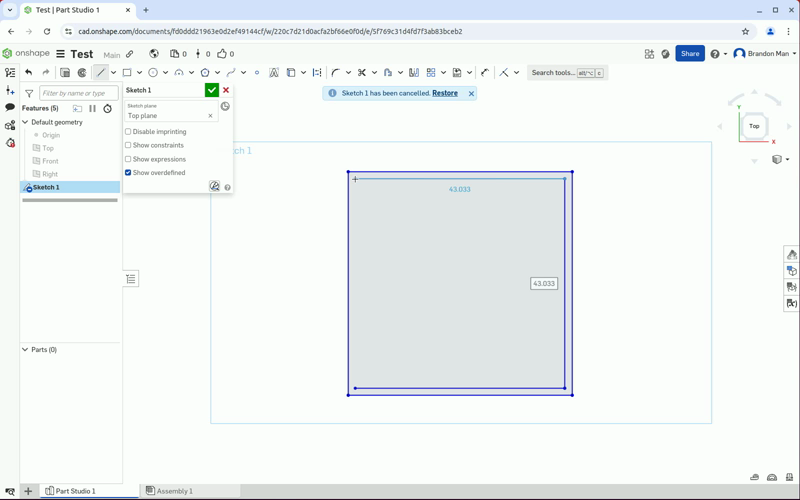
key_up(shift)
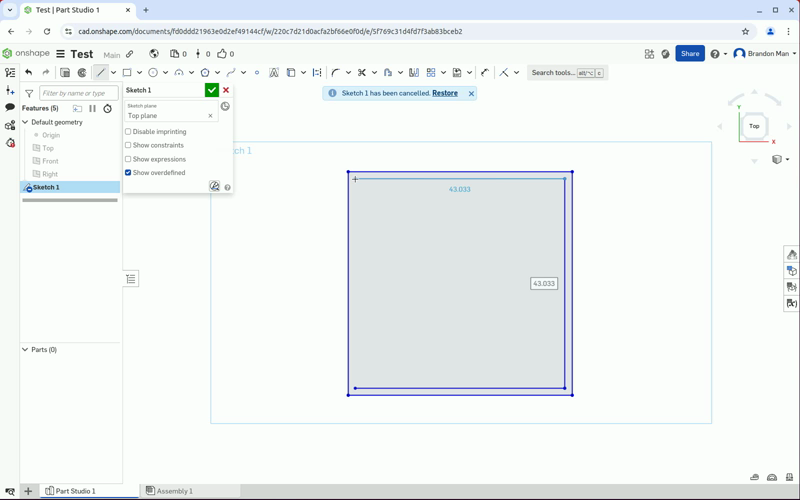
key_down(shift)
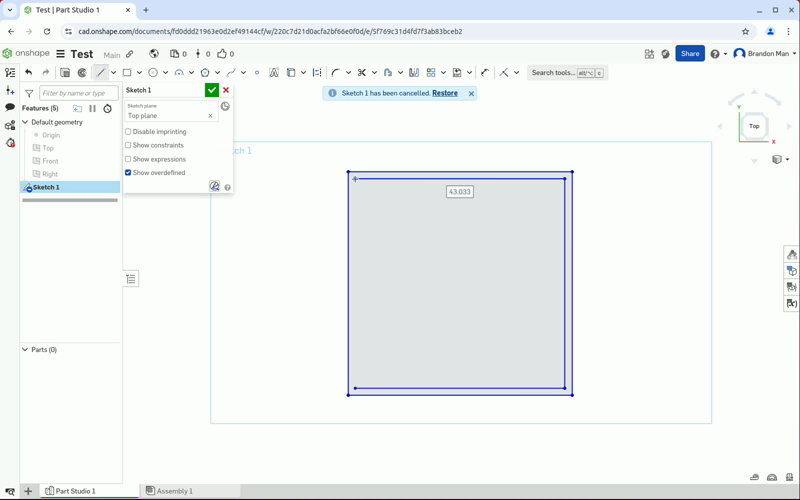
mouse_move(355, 388)
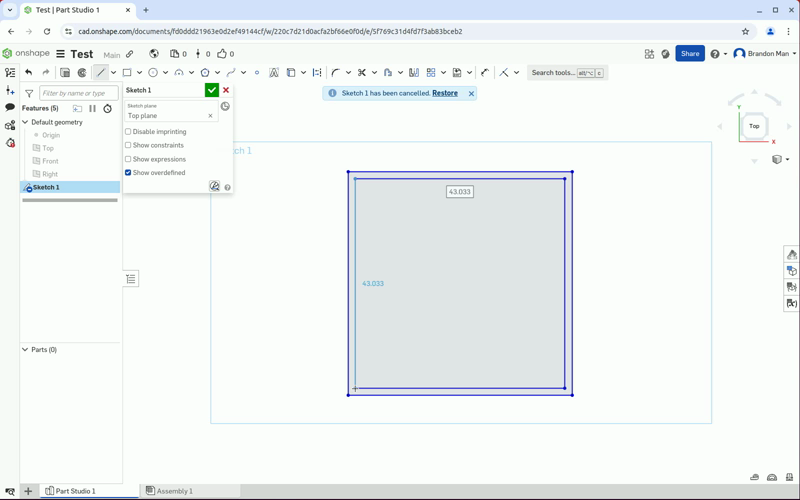
key_up(shift)
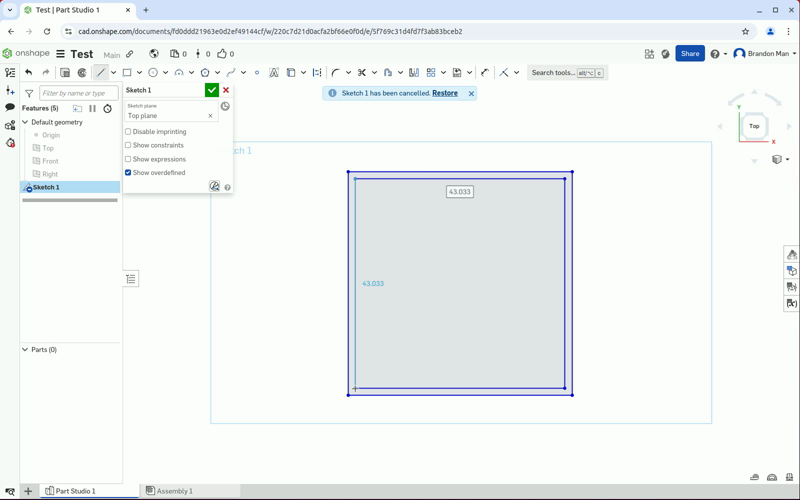
click(355, 388)
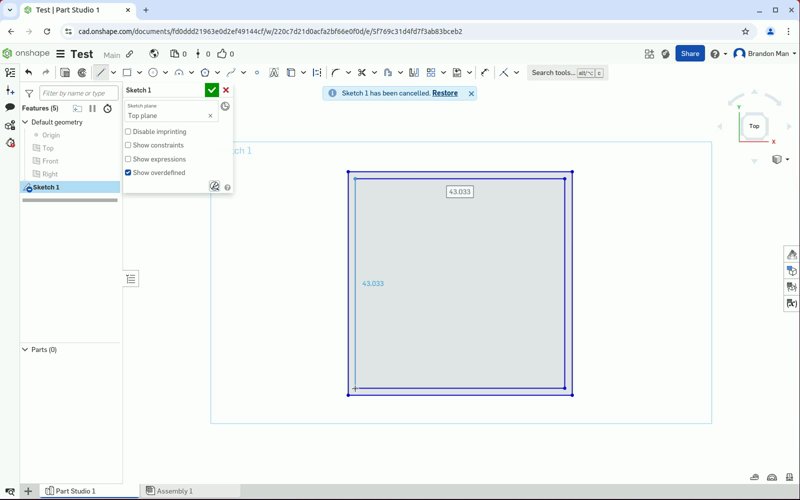
key(esc)
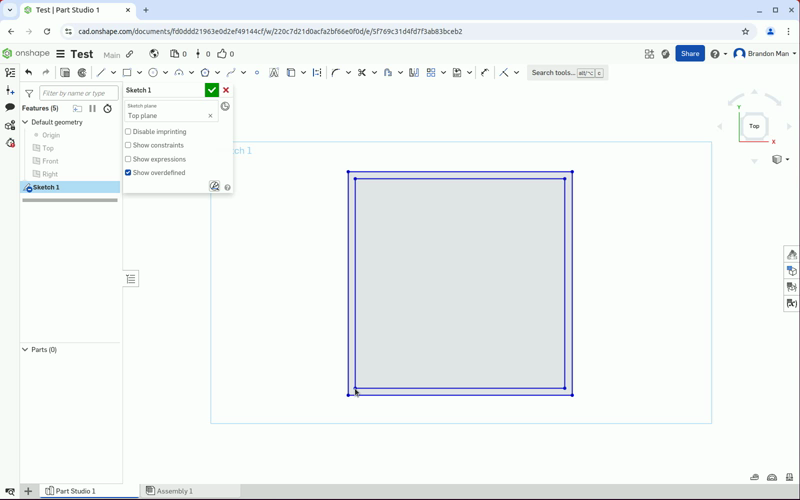
mouse_move(567, 175)
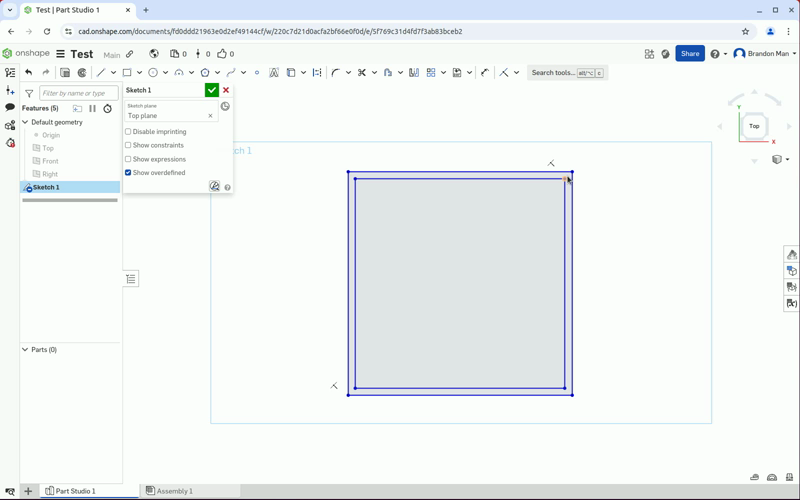
click(567, 175)
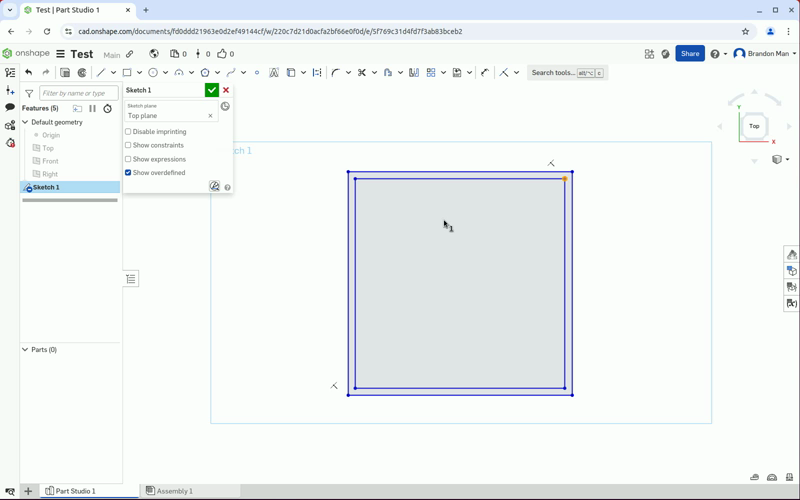
mouse_move(73, 352)
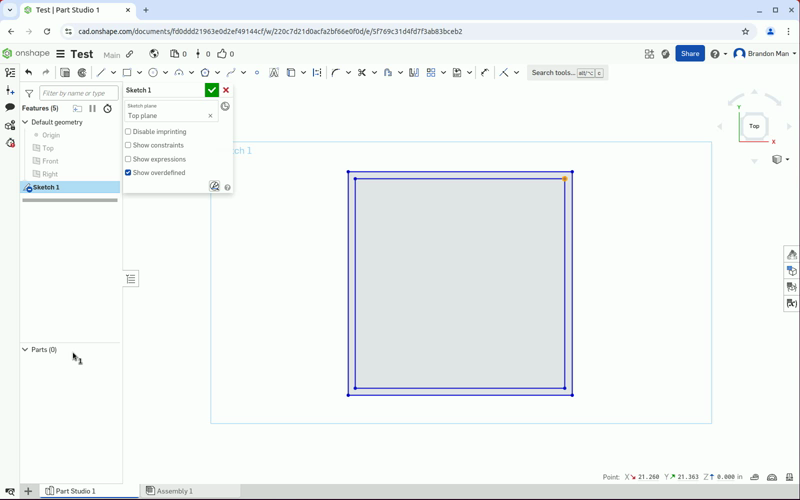
key(shift+y)
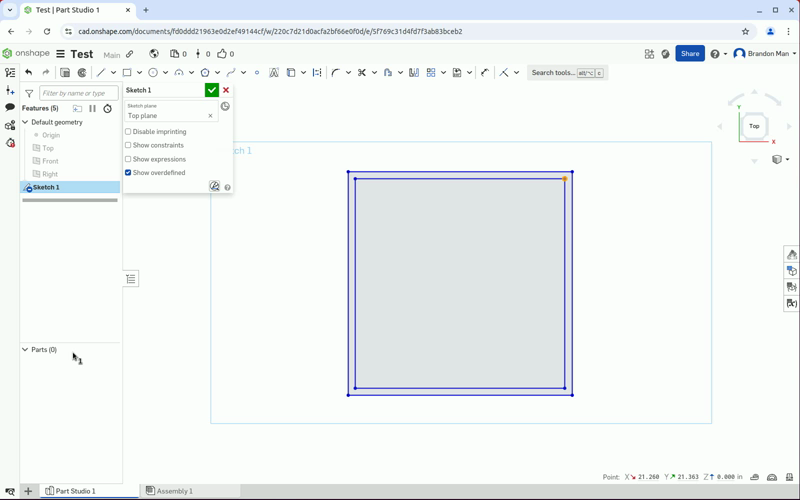
key(shift+e)
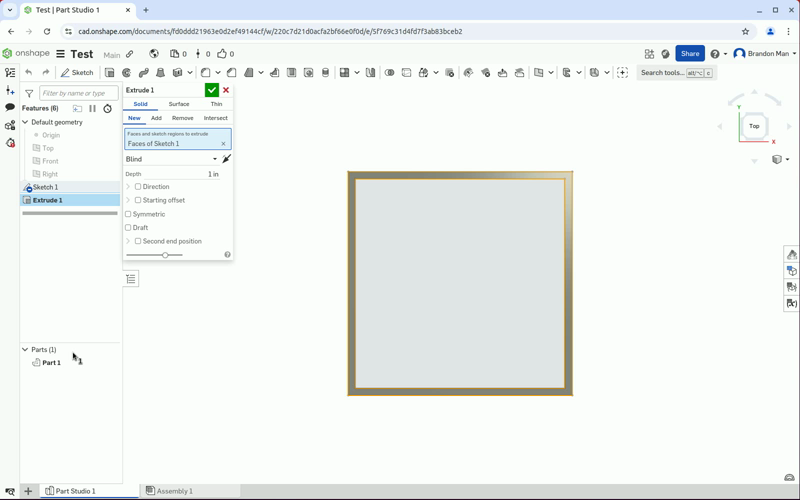
mouse_move(143, 106)
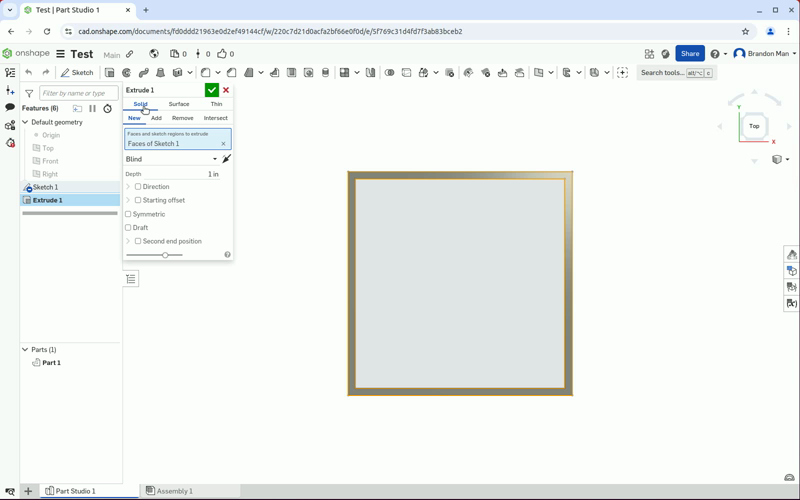
click(143, 106)
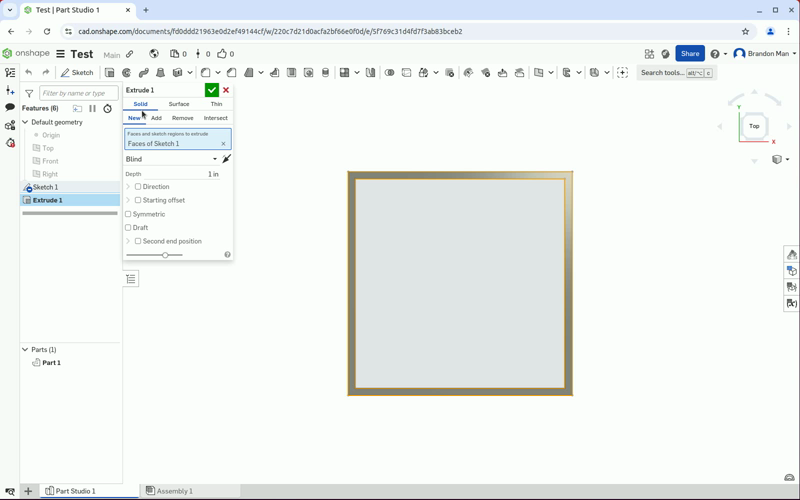
mouse_move(137, 120)
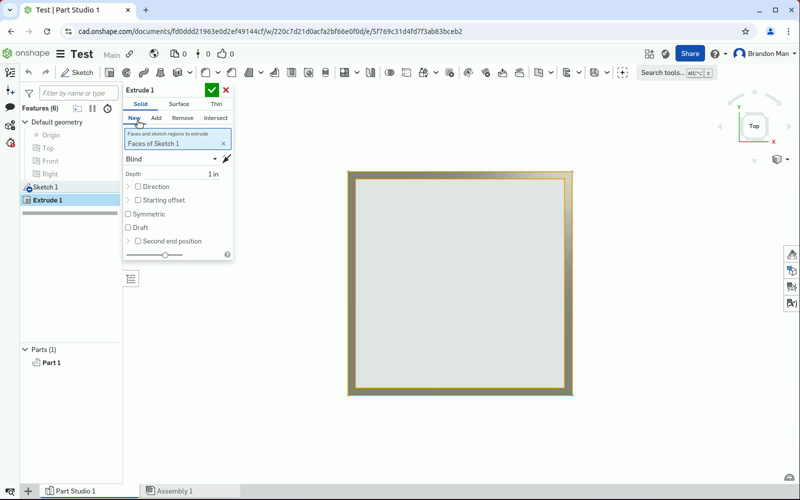
click(137, 120)
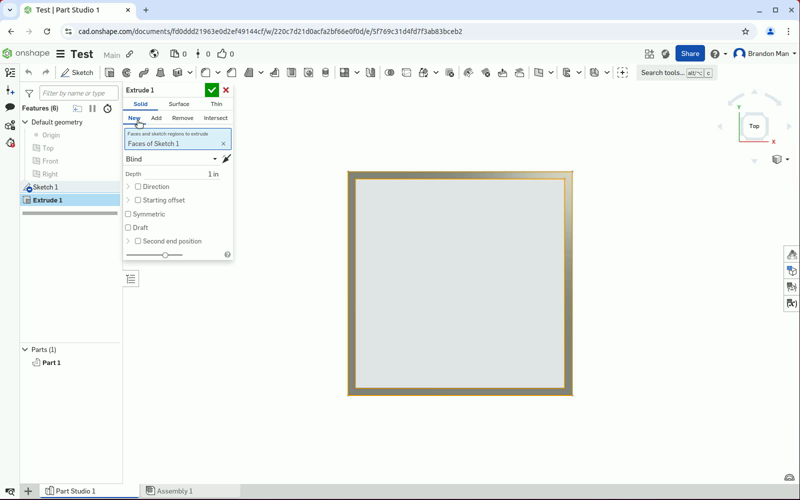
key(tab, 4)
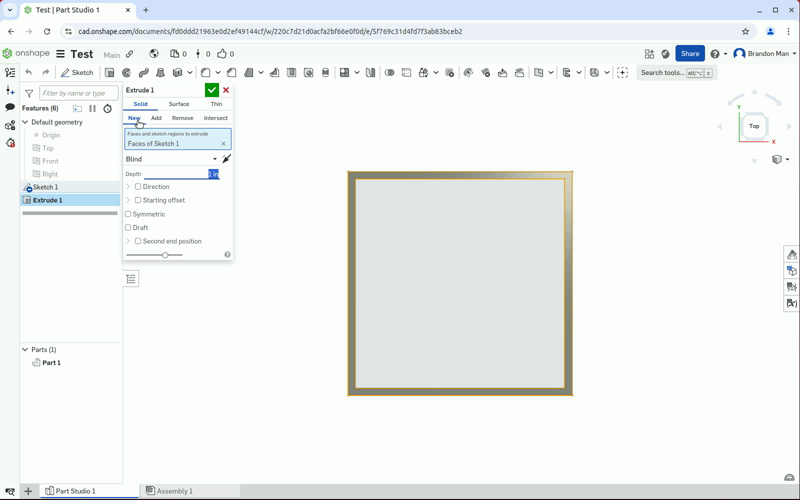
text(0.963)
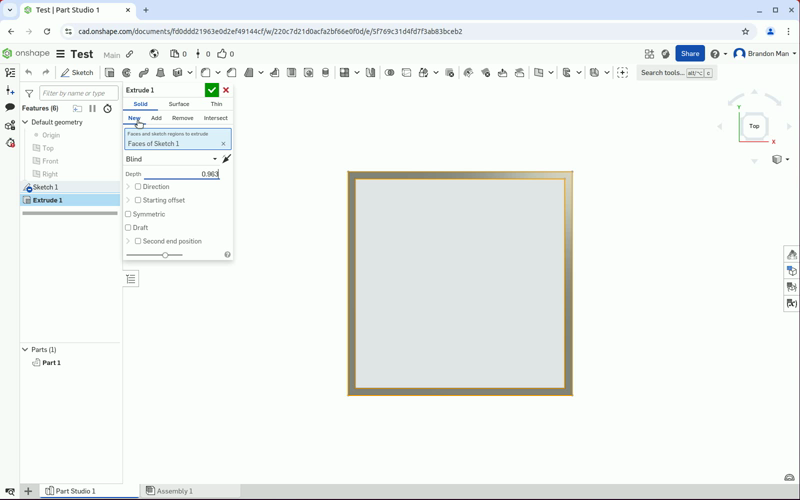
key(enter)
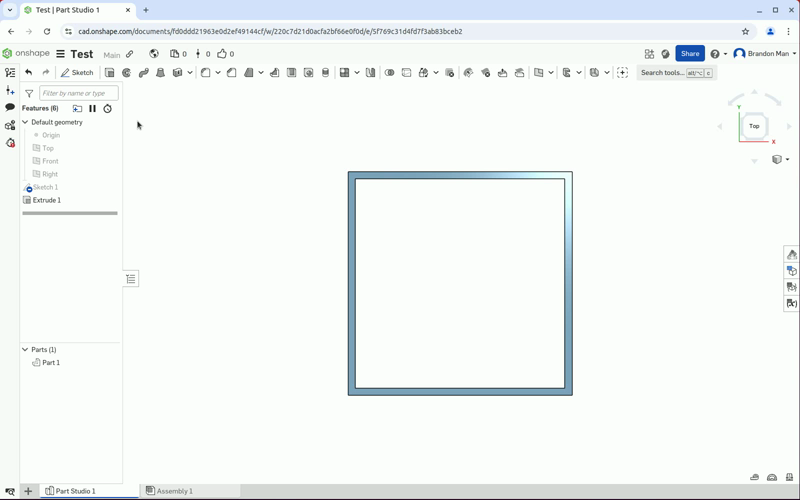
key(shift+h)
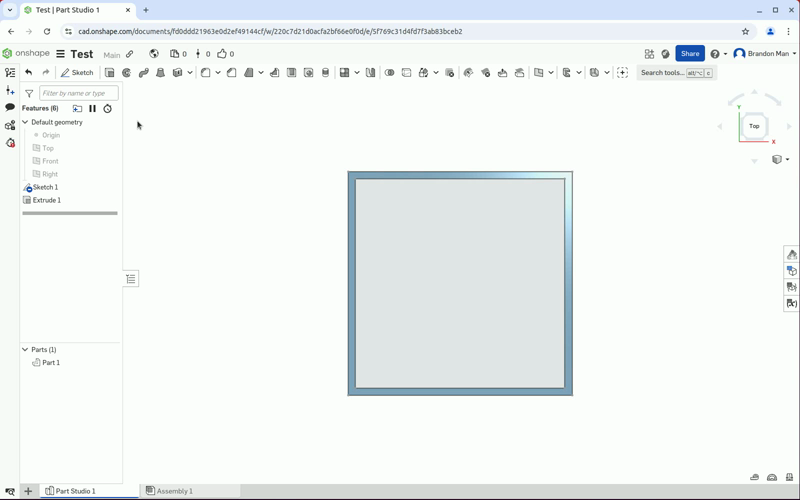
key(shift+h)
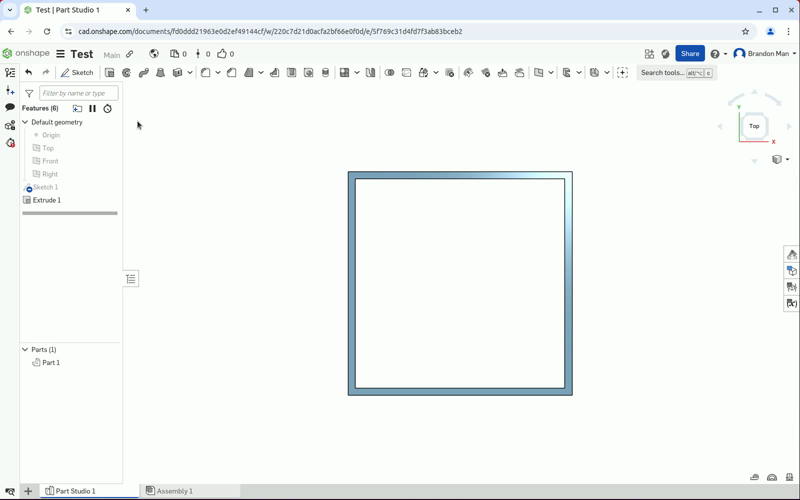
mouse_move(73, 189)
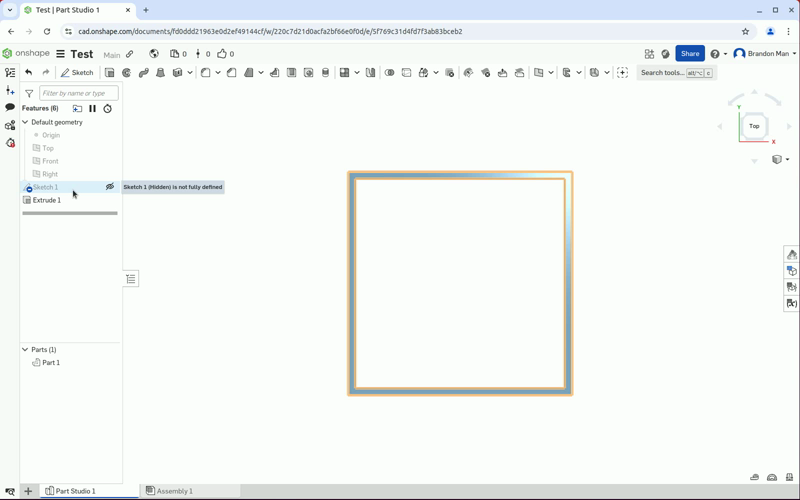
click(73, 189)
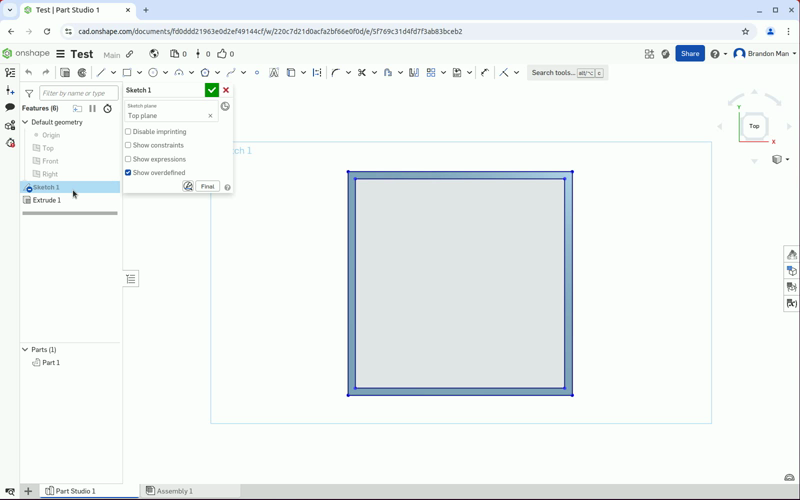
mouse_move(229, 92)
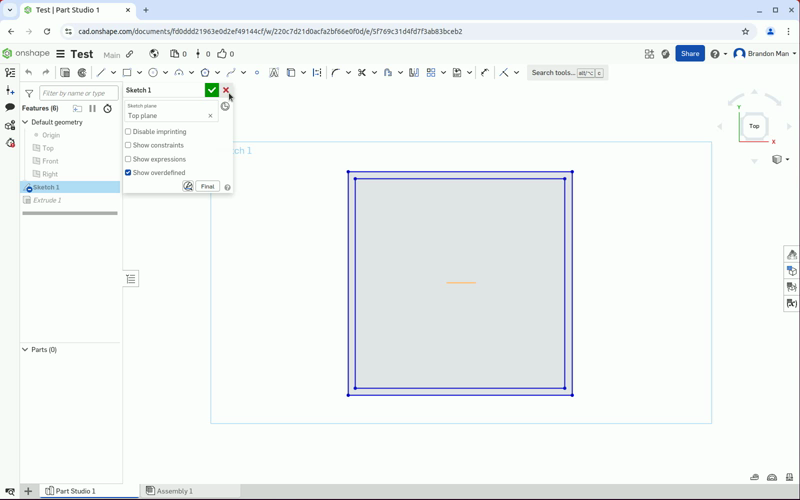
click(229, 92)
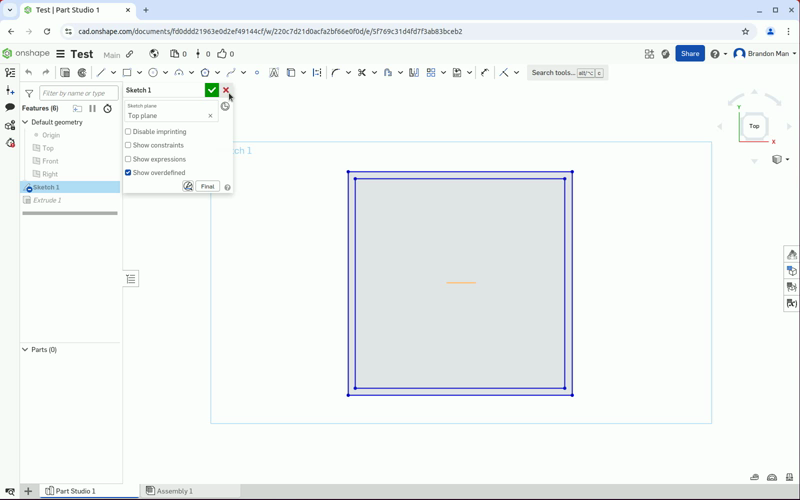
key(shift+s)
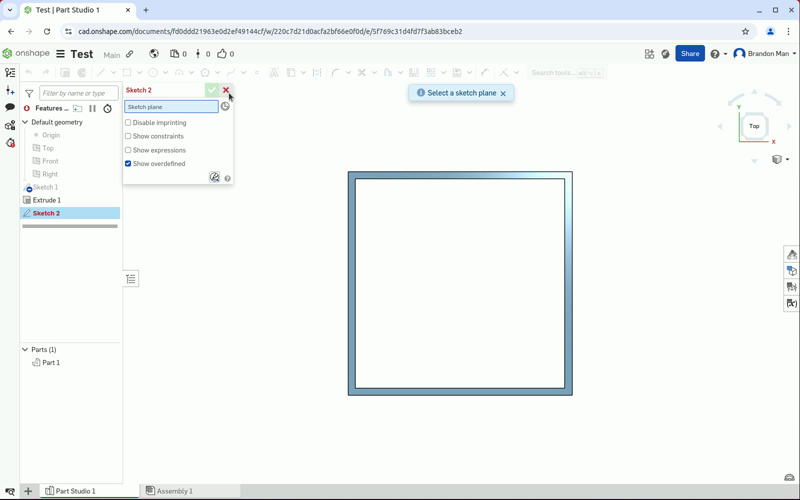
mouse_move(73, 150)
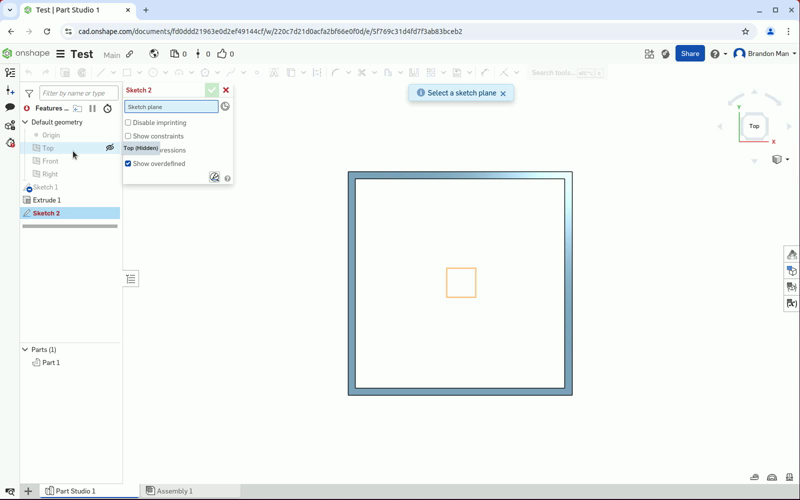
click(73, 150)
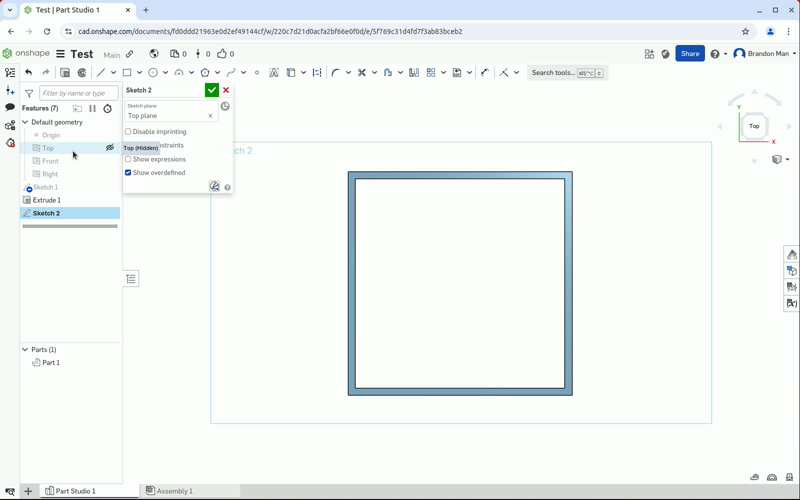
mouse_move(73, 352)
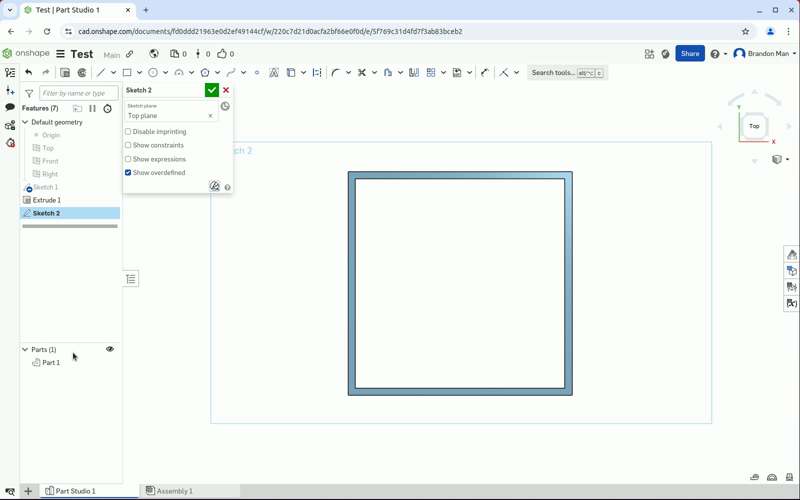
key(y)
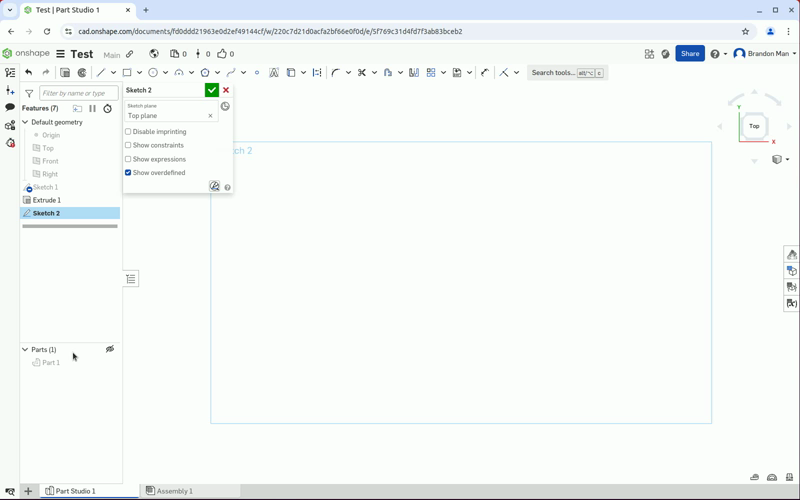
key(l)
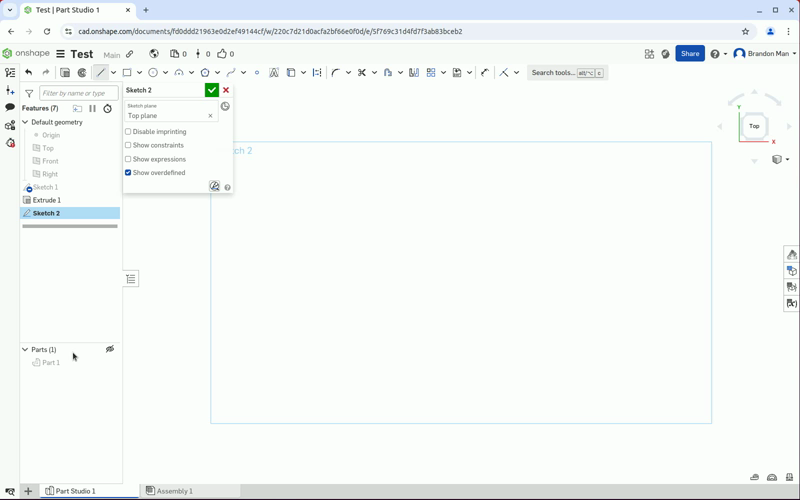
key_down(shift)
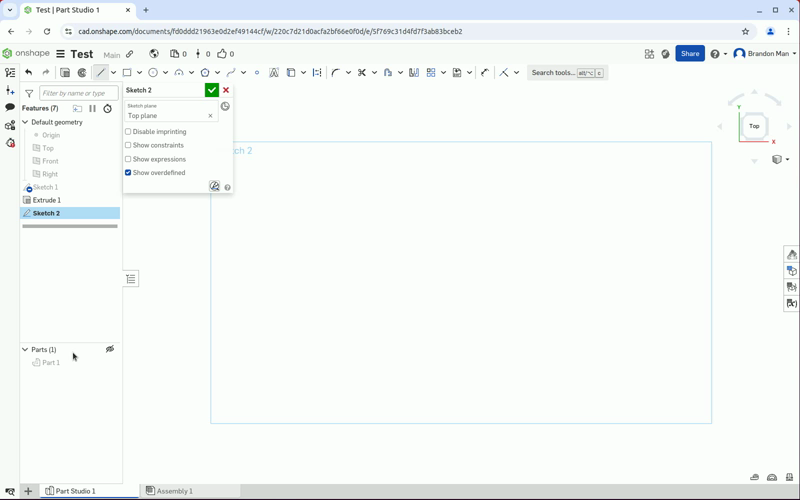
mouse_move(355, 388)
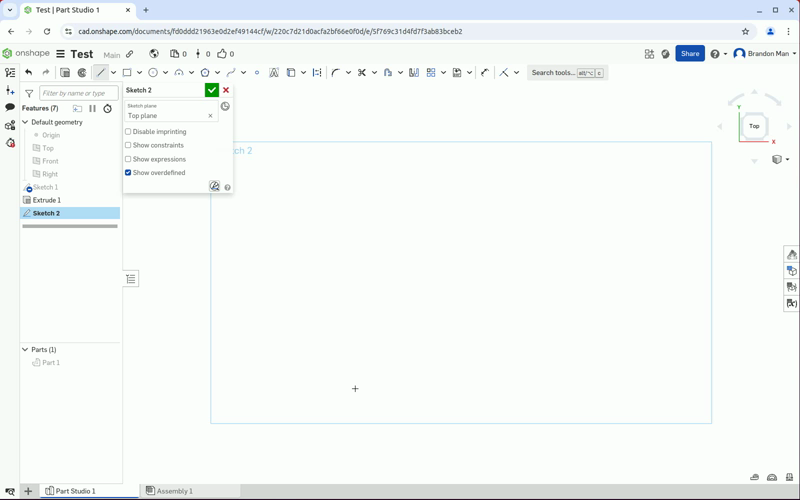
click(355, 388)
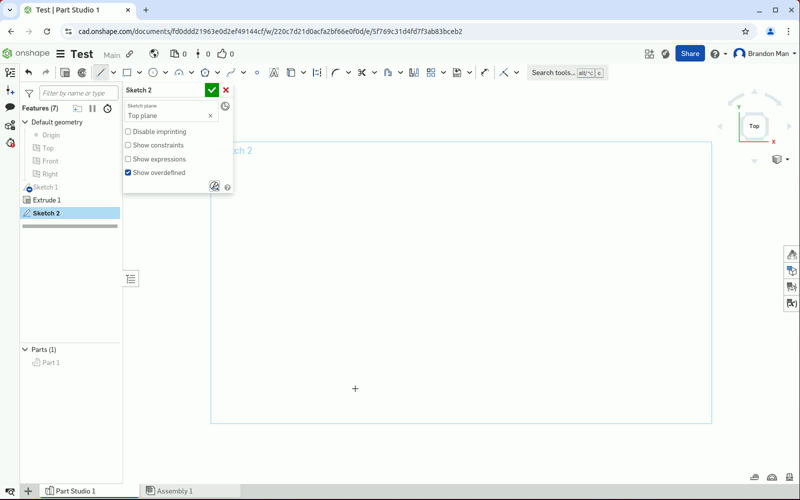
key_up(shift)
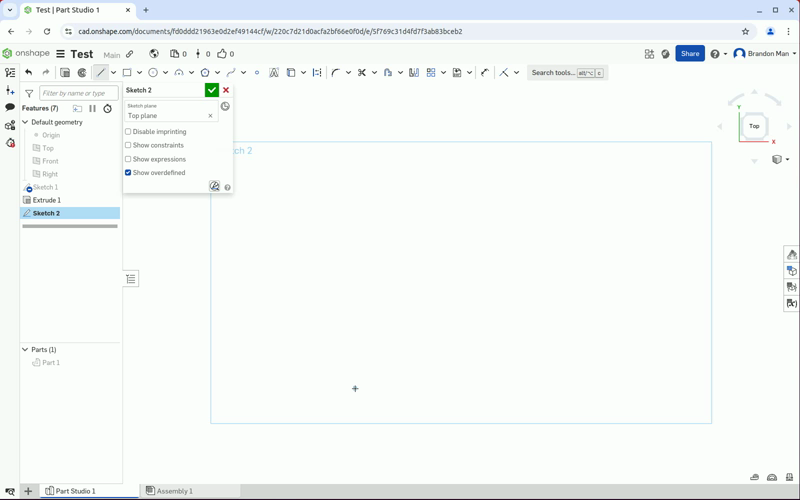
key_down(shift)
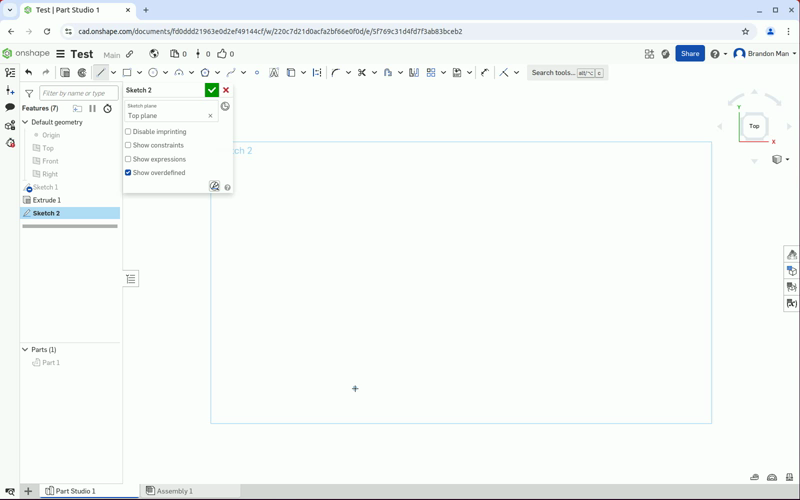
mouse_move(565, 388)
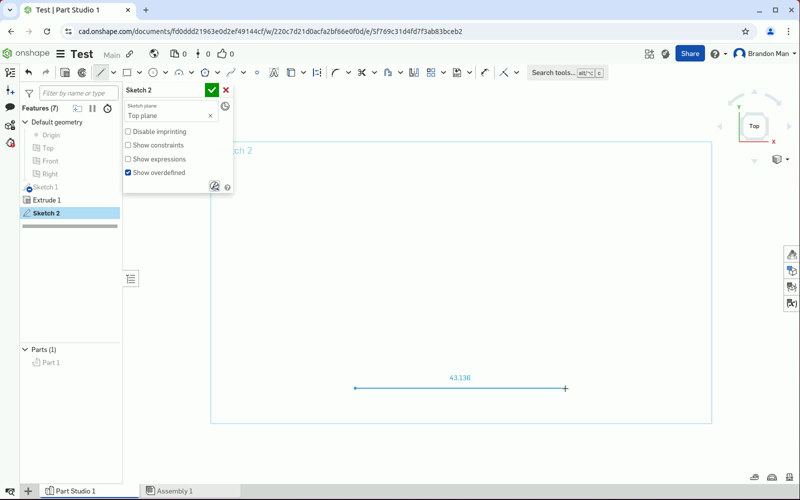
click(565, 388)
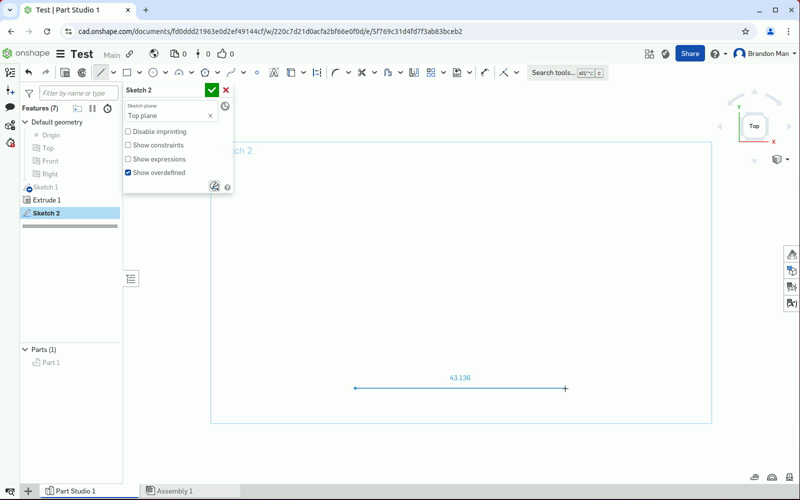
key_up(shift)
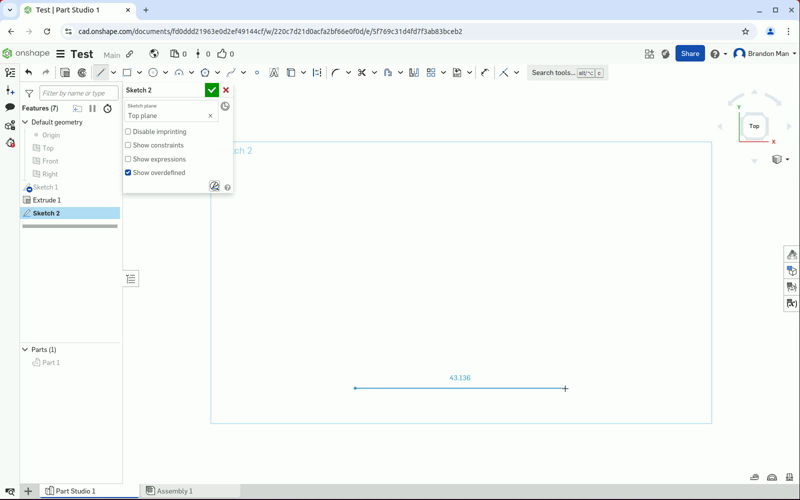
key_down(shift)
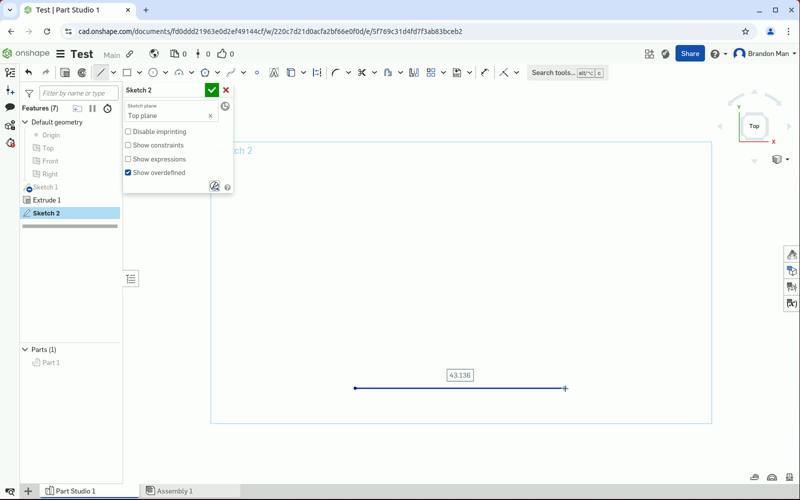
mouse_move(565, 178)
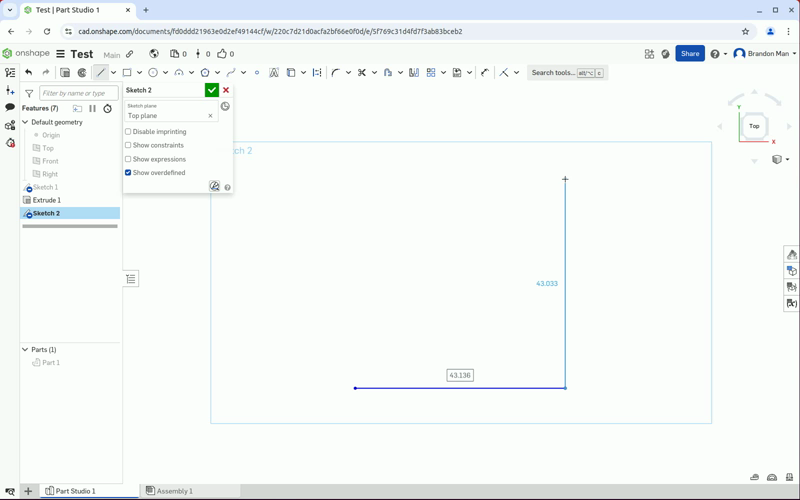
click(565, 178)
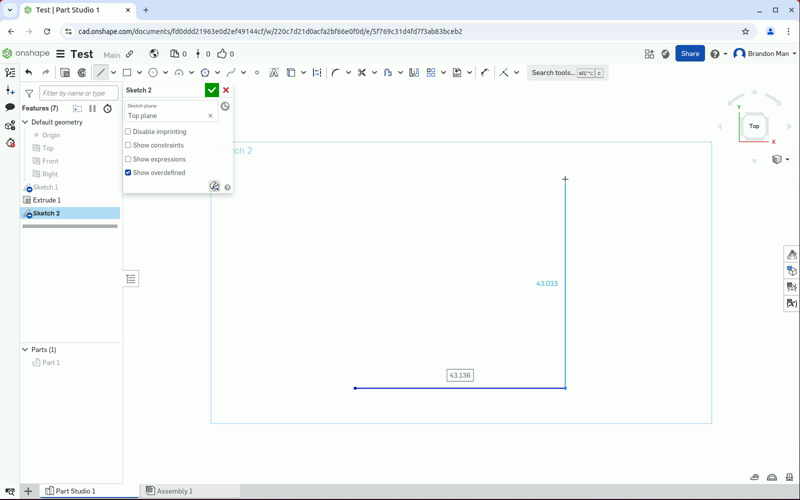
key_up(shift)
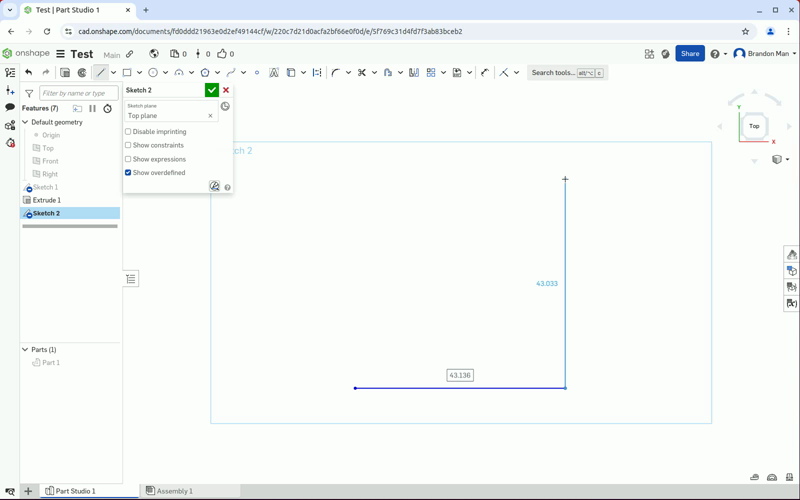
key_down(shift)
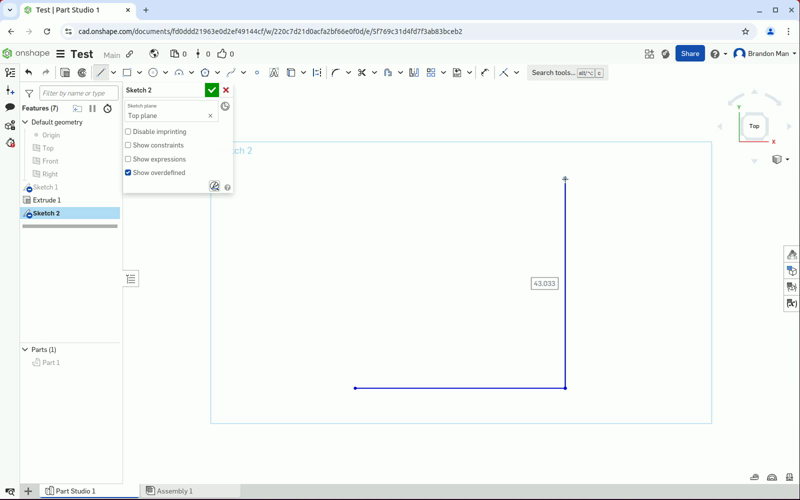
mouse_move(355, 178)
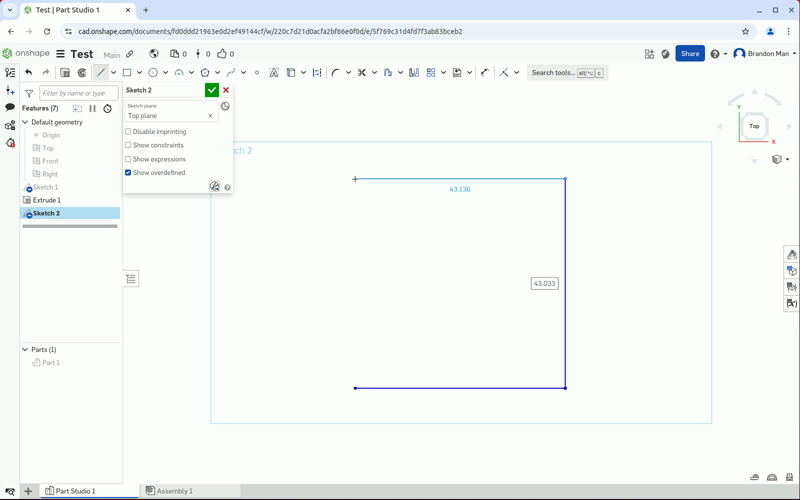
click(355, 178)
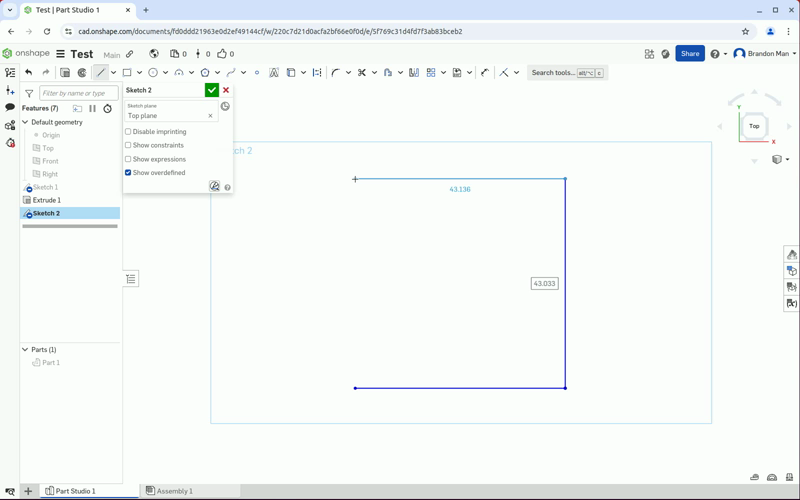
key_up(shift)
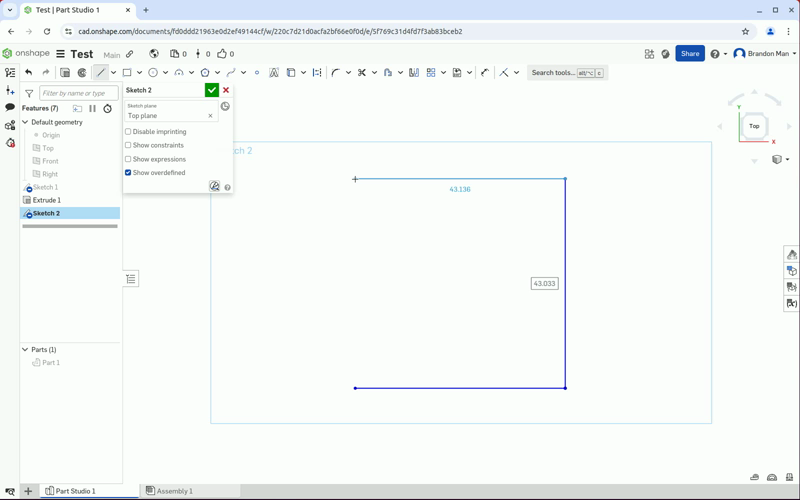
key_down(shift)
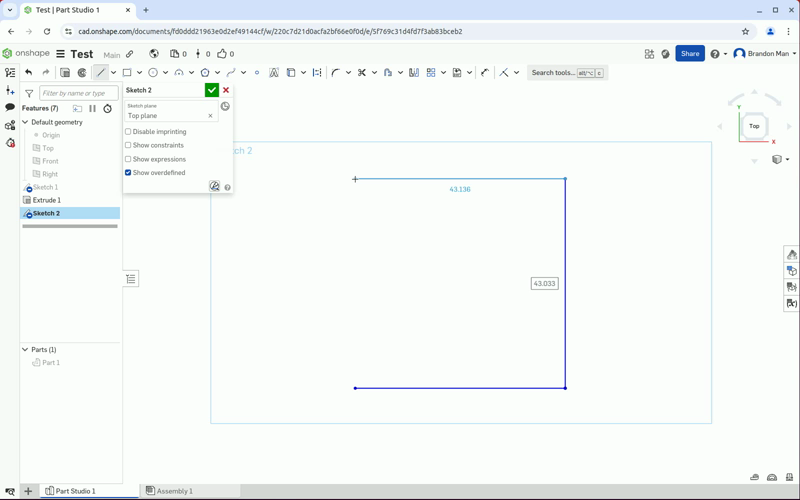
mouse_move(355, 388)
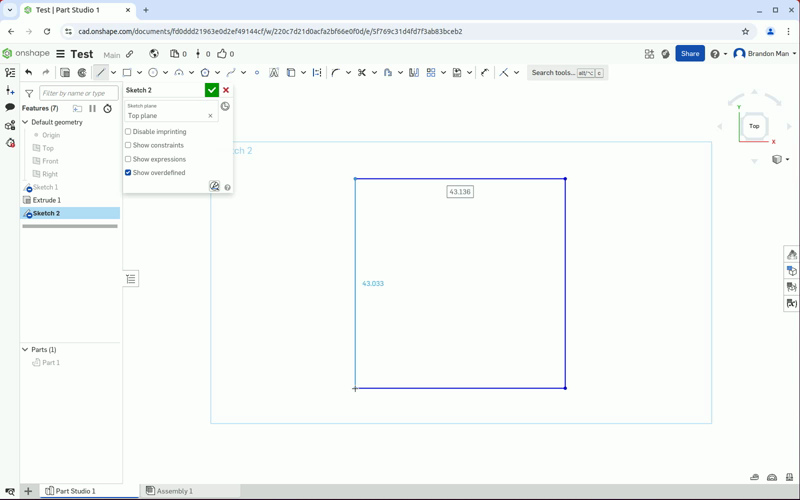
key_up(shift)
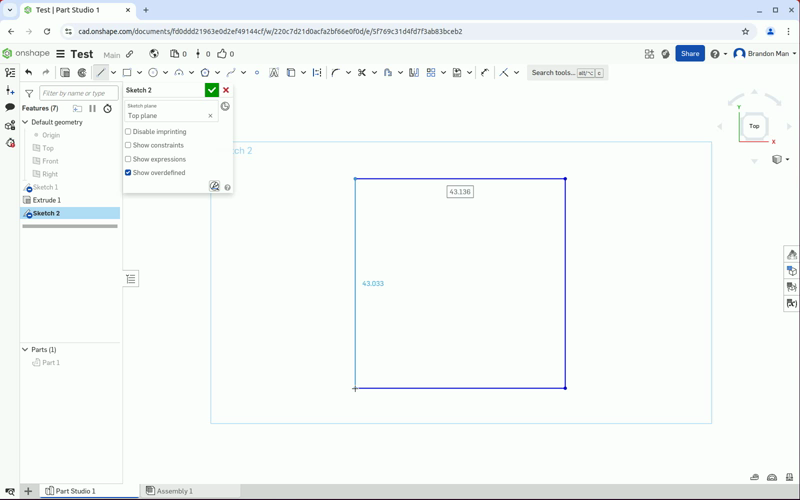
click(355, 388)
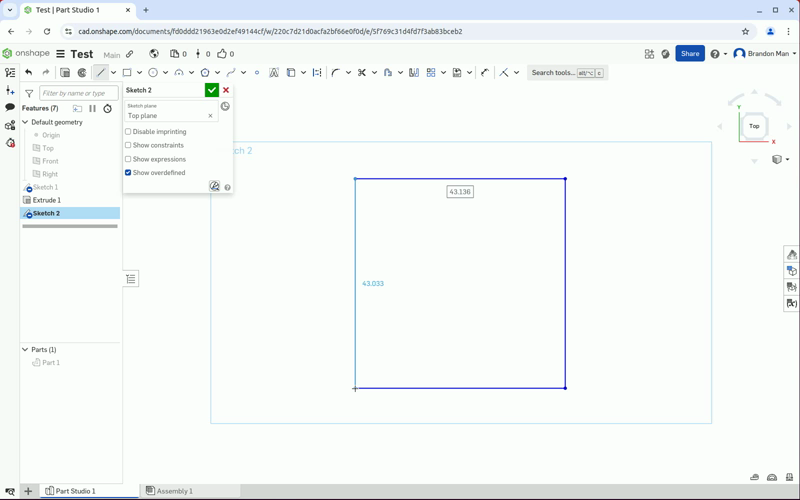
key(esc)
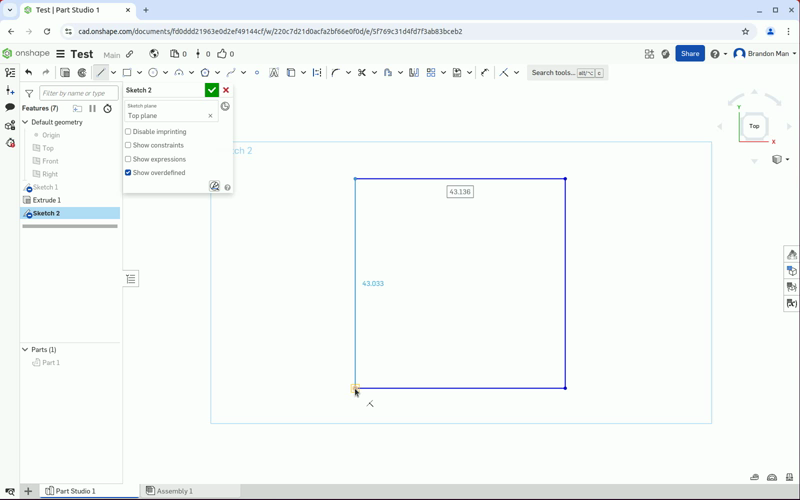
mouse_move(456, 327)
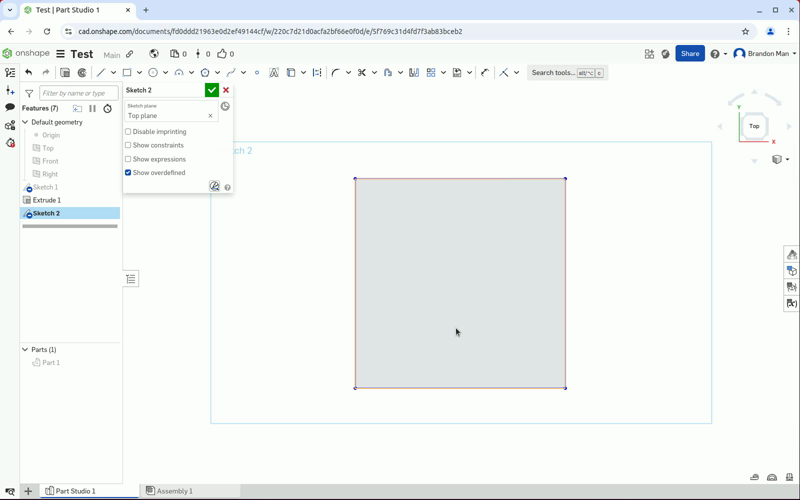
click(456, 327)
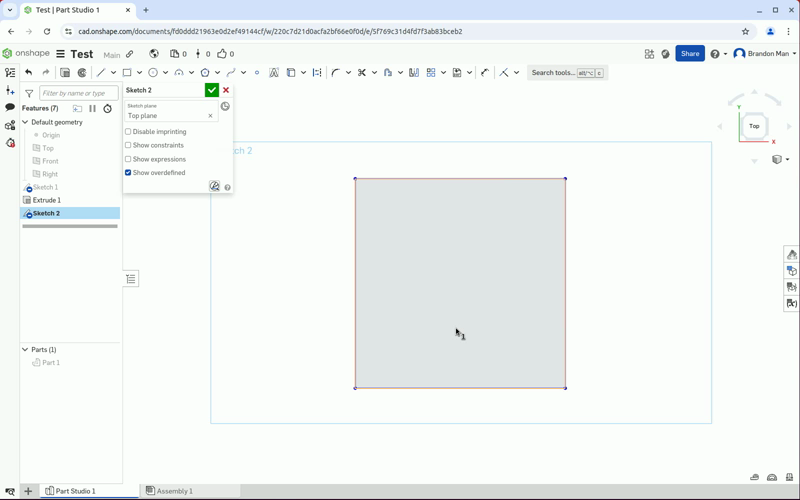
mouse_move(73, 352)
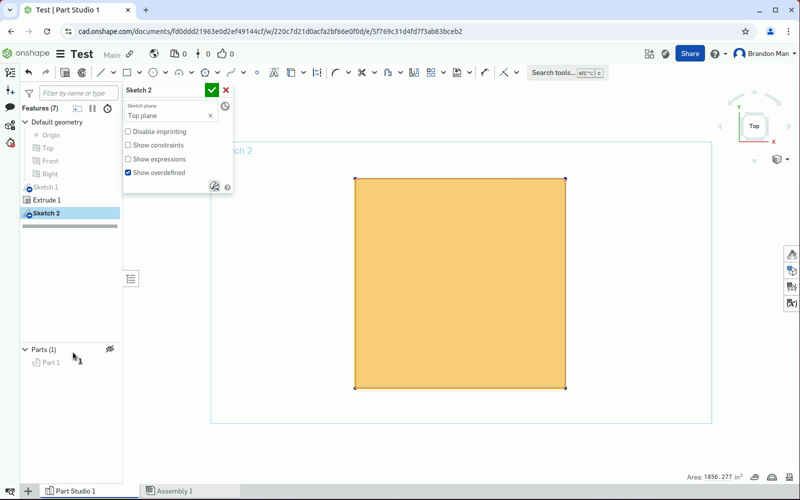
key(shift+y)
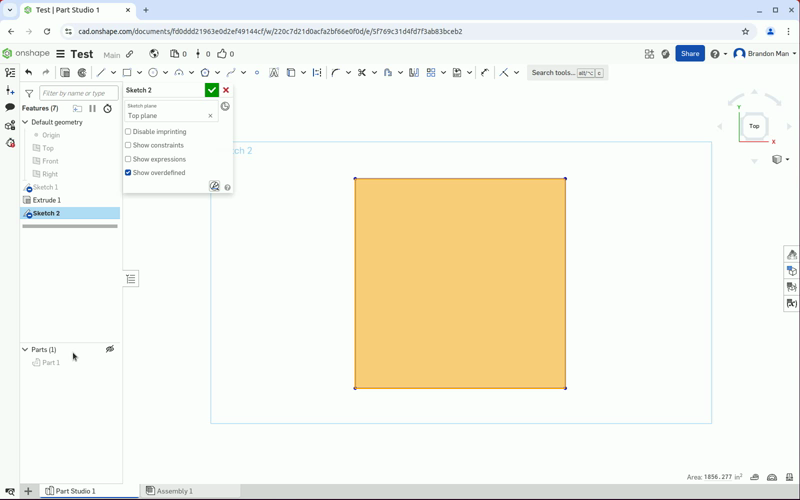
key(shift+e)
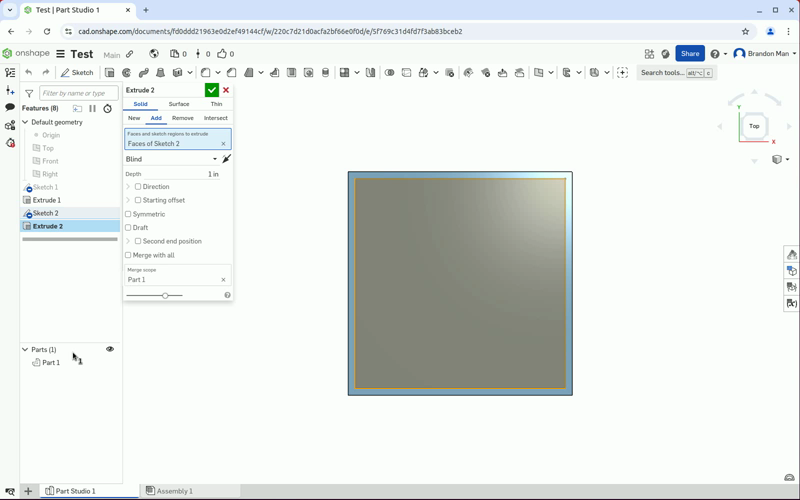
mouse_move(143, 106)
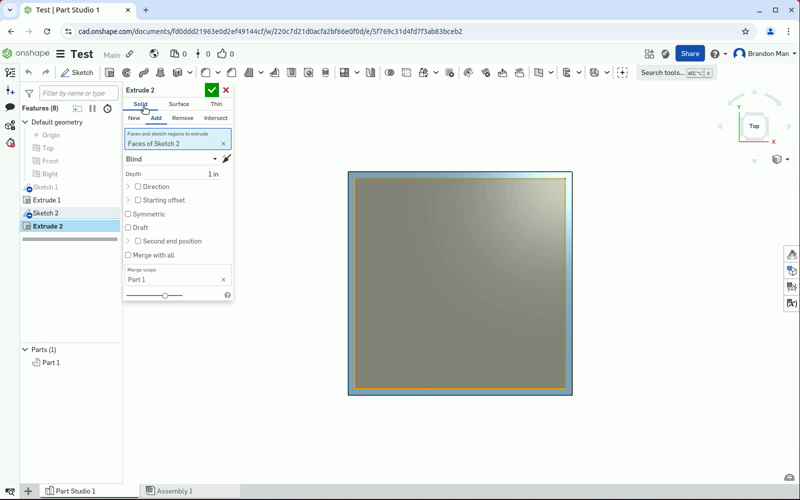
click(143, 106)
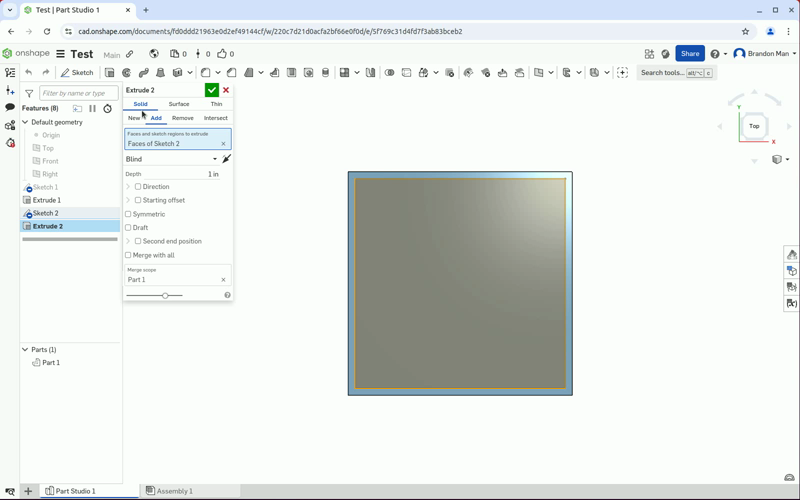
mouse_move(137, 120)
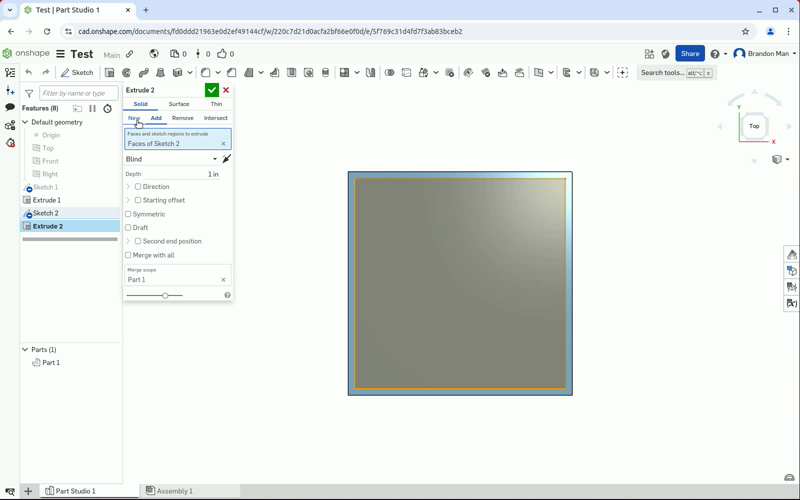
click(137, 120)
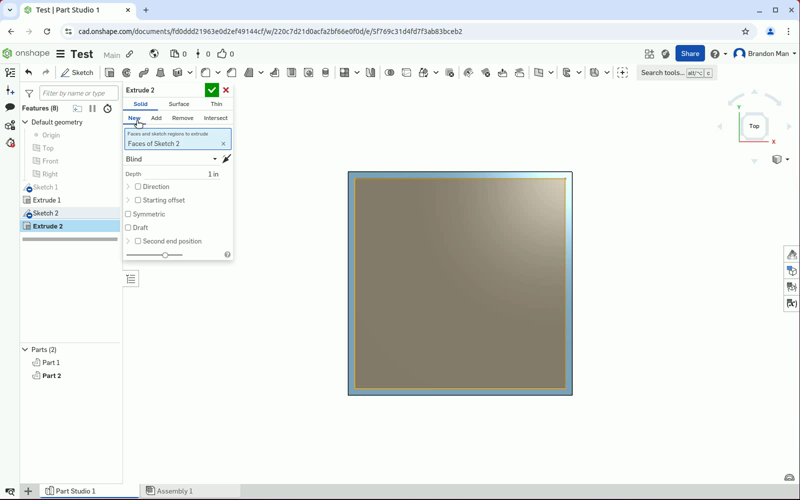
key(tab, 4)
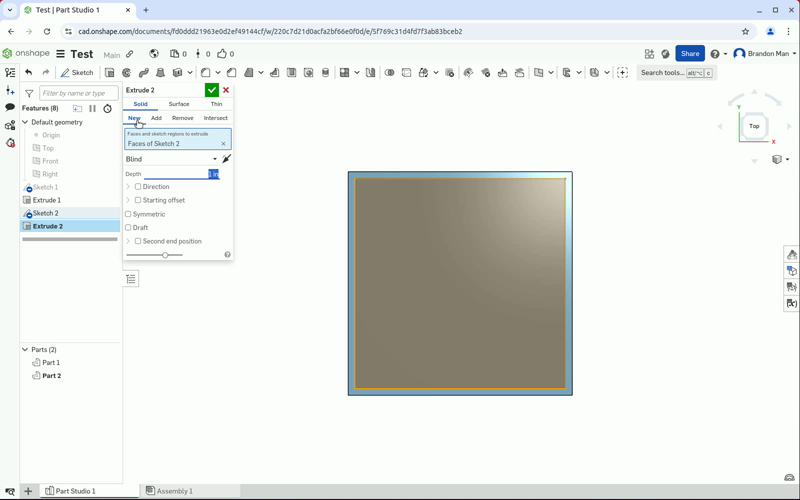
text(0.963)
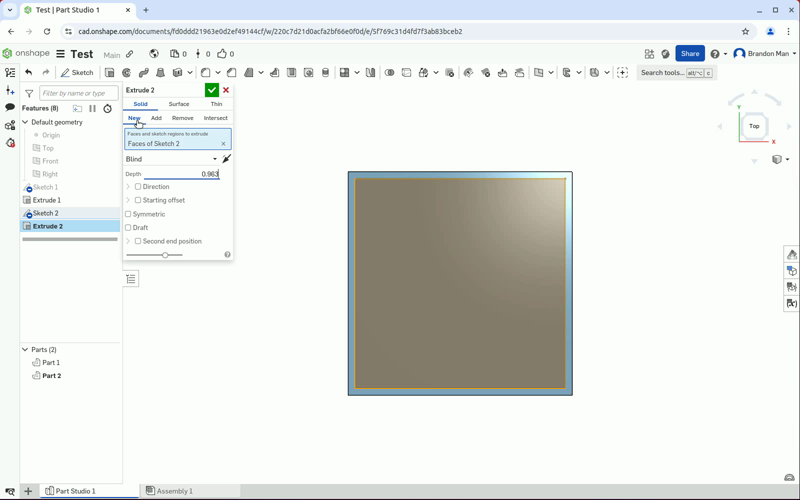
key(enter)
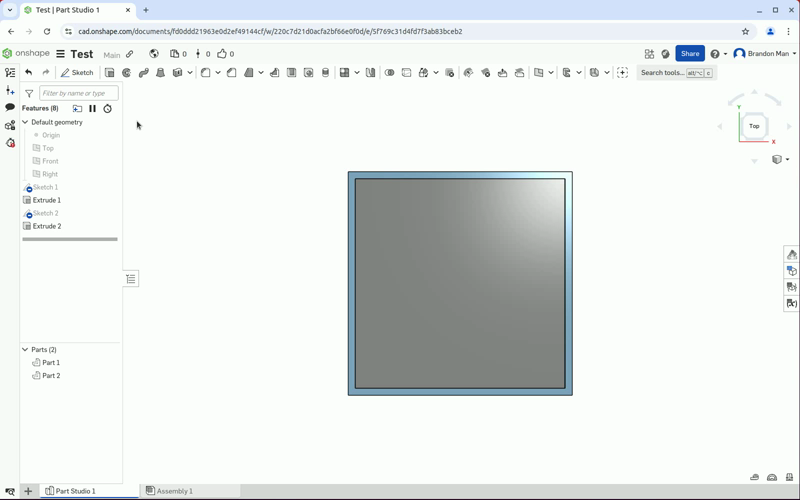
key(shift+h)
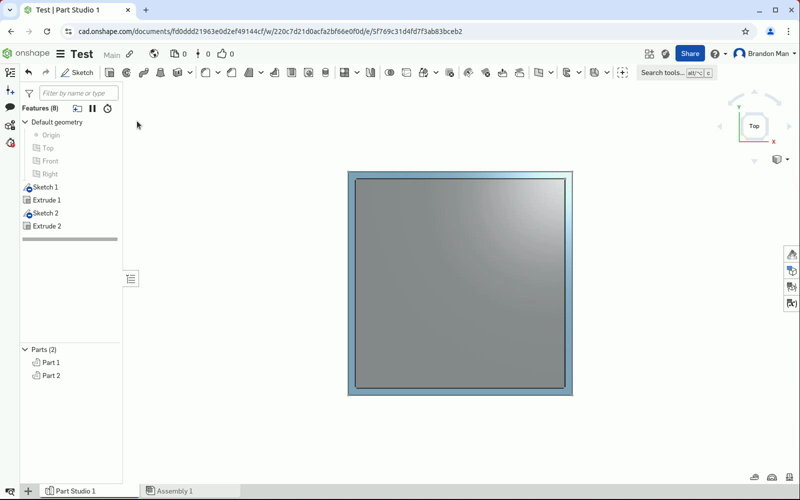
key(shift+h)
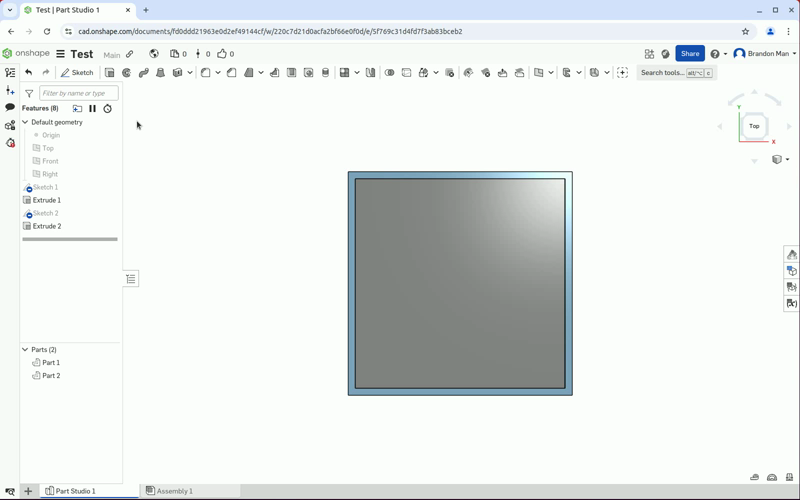
mouse_move(73, 189)
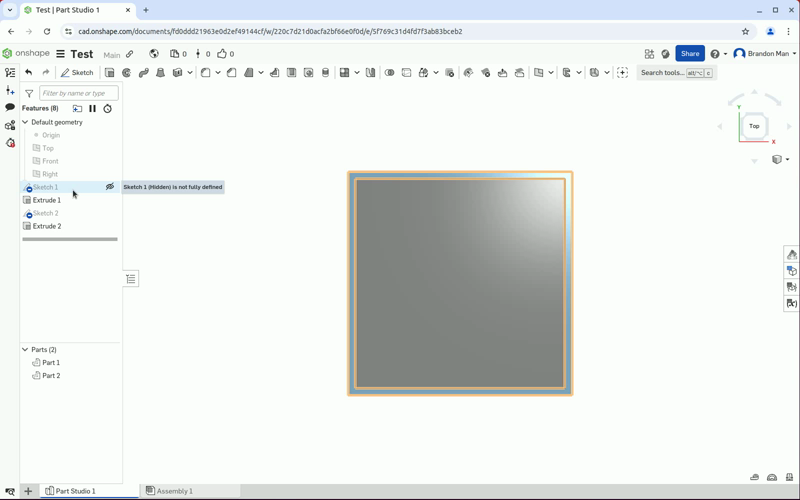
click(73, 189)
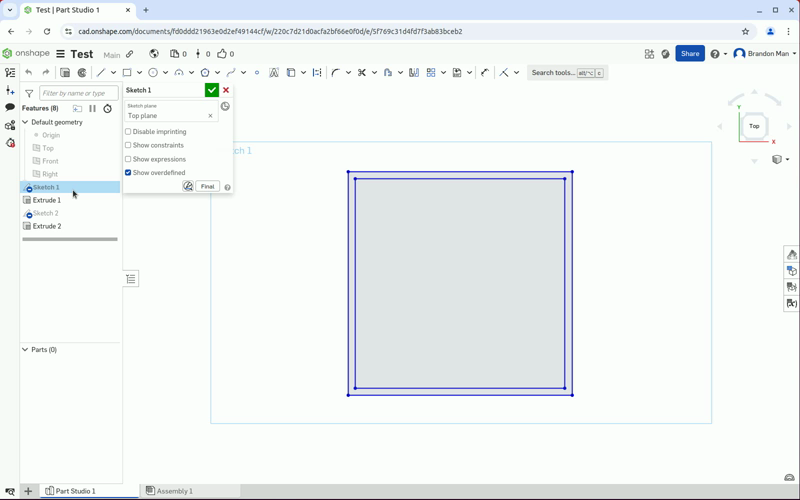
mouse_move(229, 92)
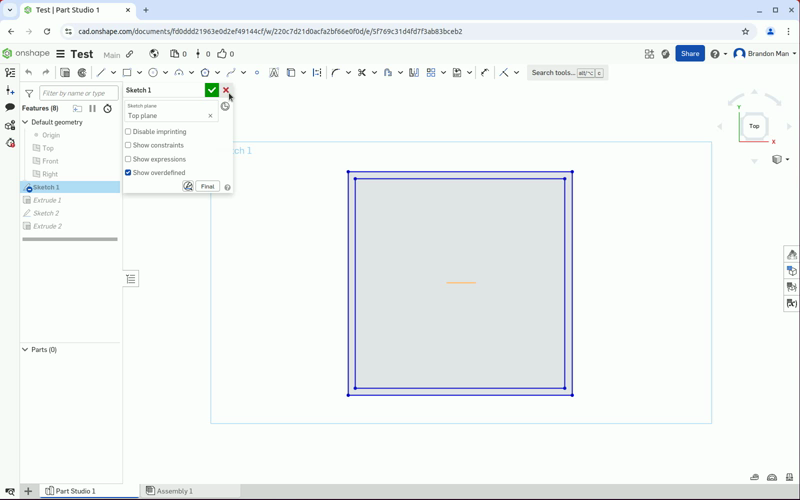
click(229, 92)
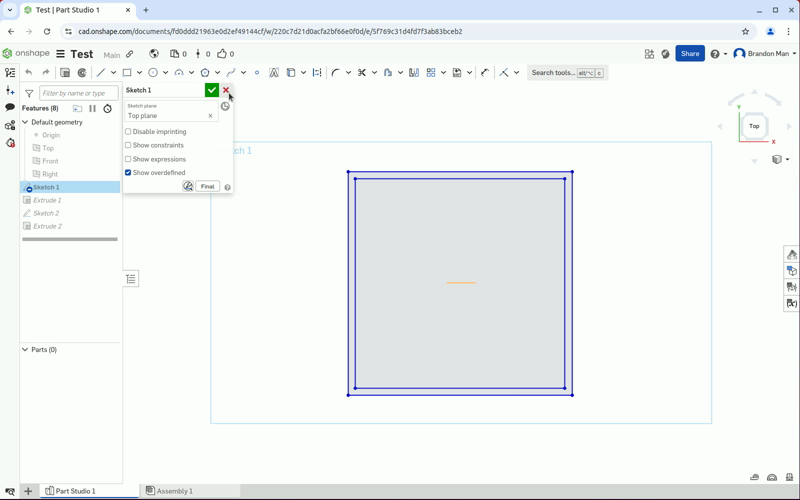
key(shift+s)
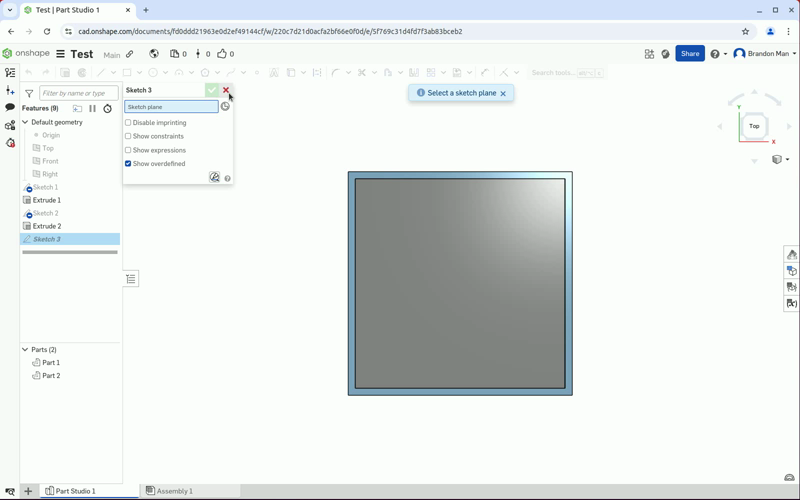
mouse_move(73, 150)
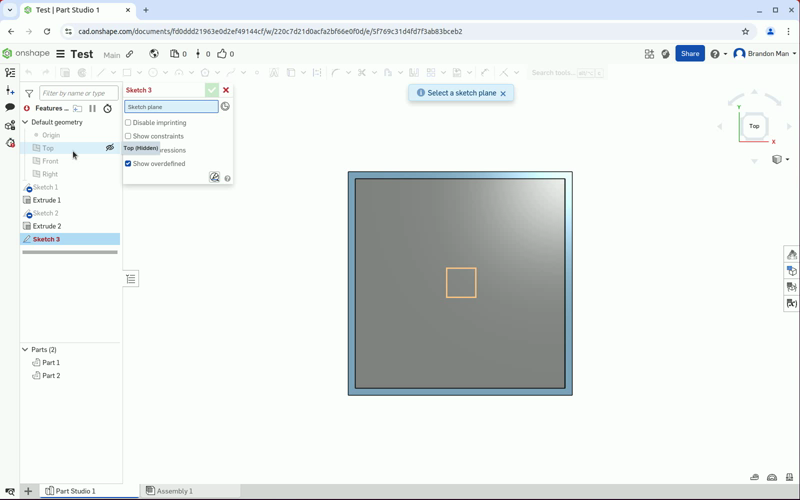
click(73, 150)
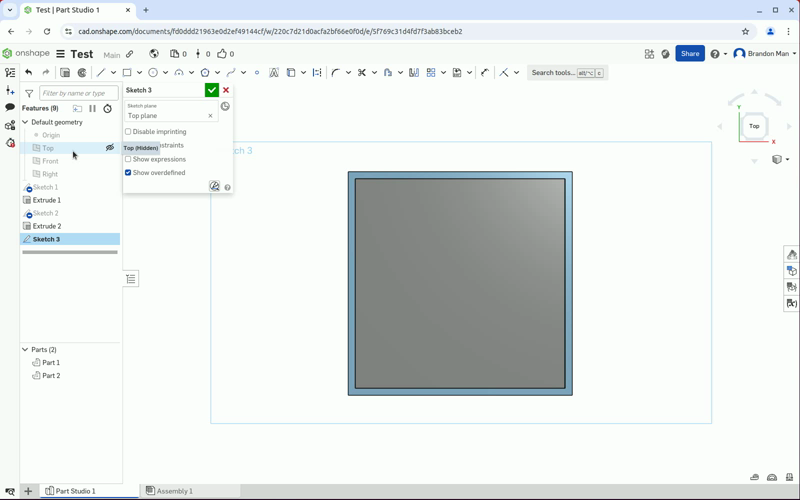
mouse_move(73, 352)
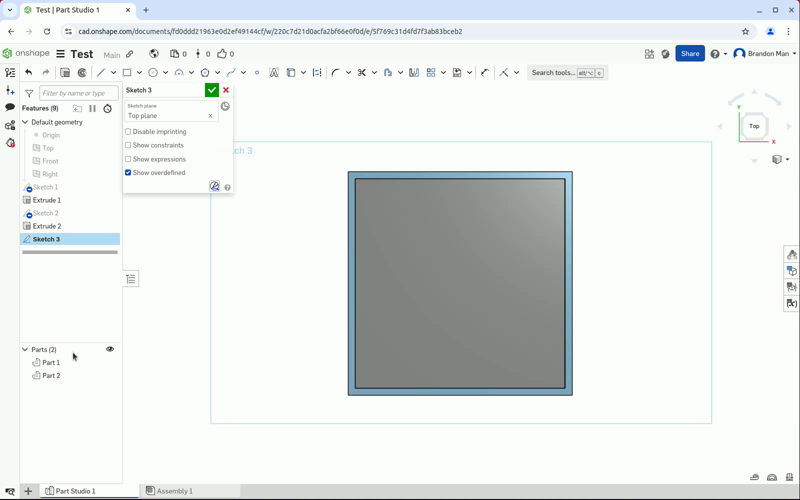
key(y)
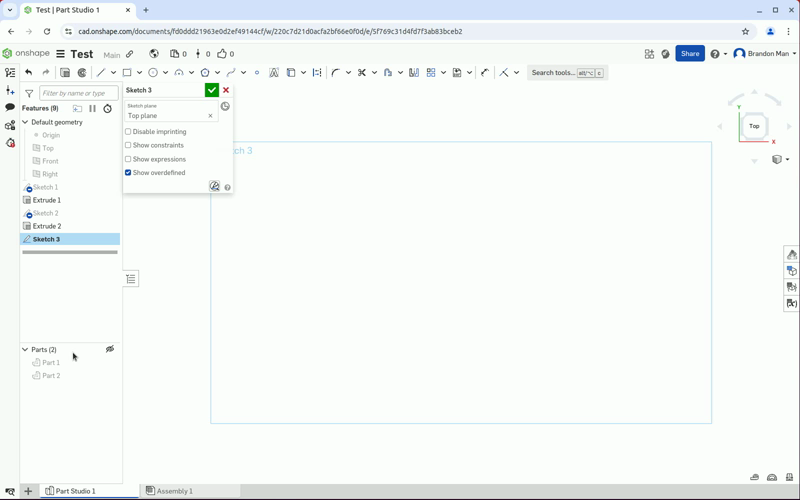
key(l)
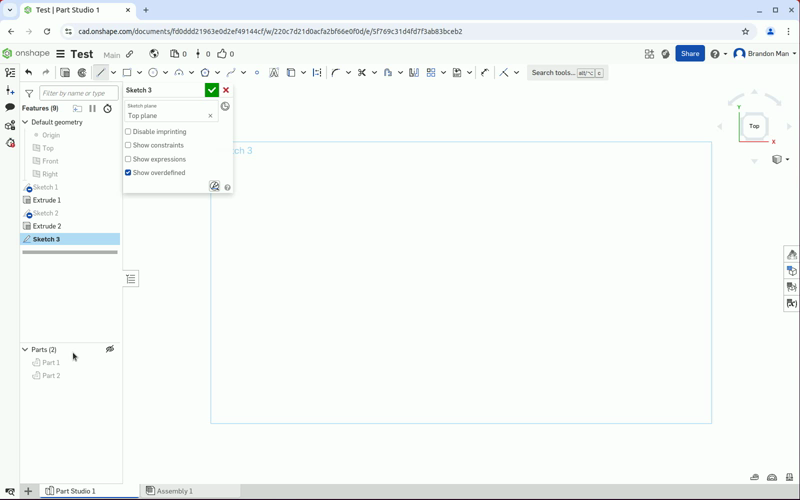
key_down(shift)
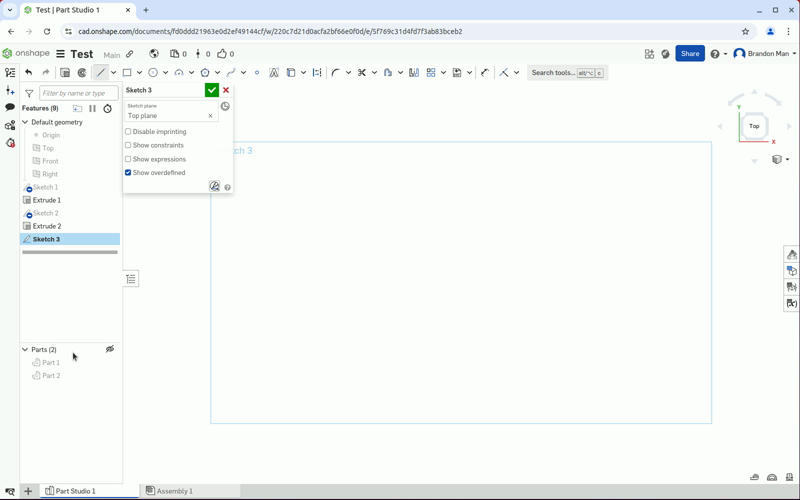
mouse_move(355, 388)
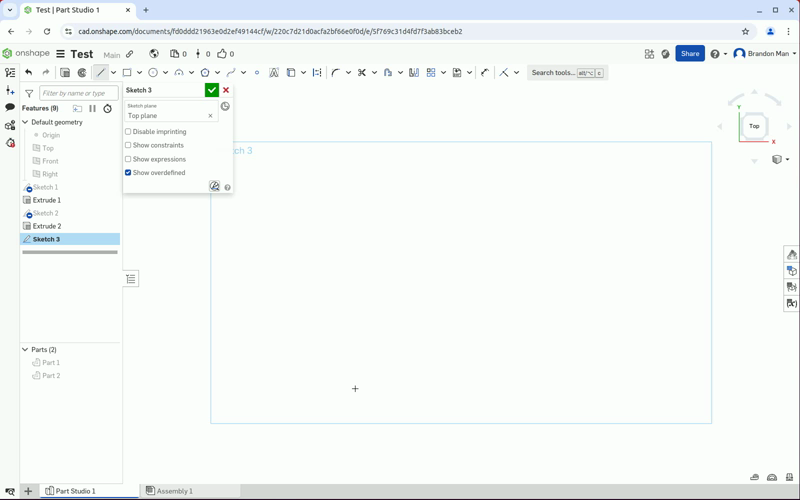
click(355, 388)
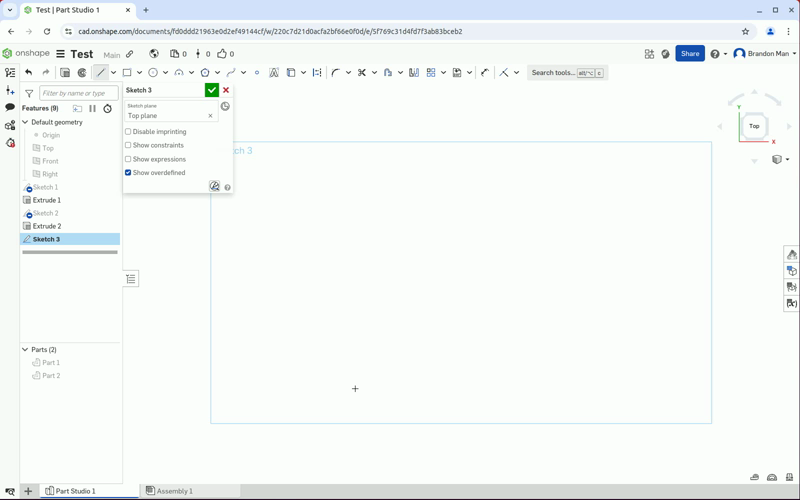
key_up(shift)
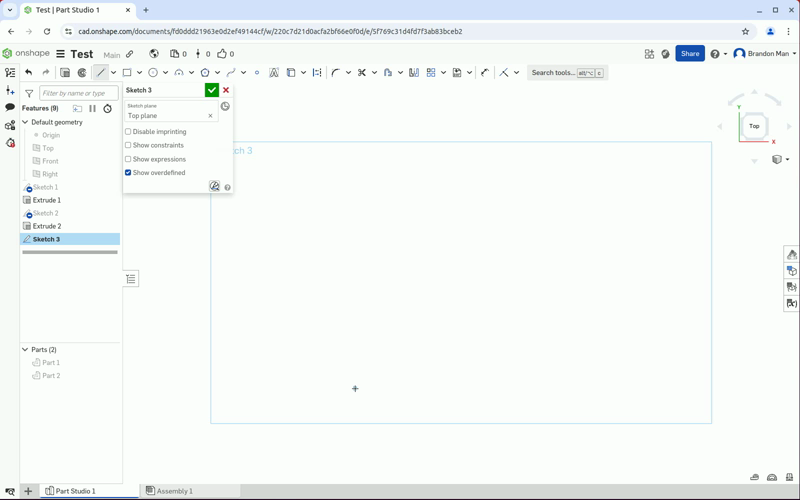
key_down(shift)
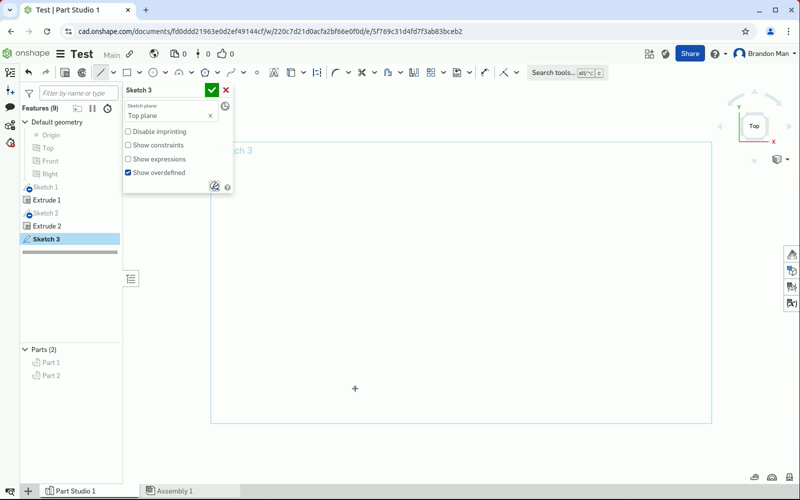
mouse_move(565, 388)
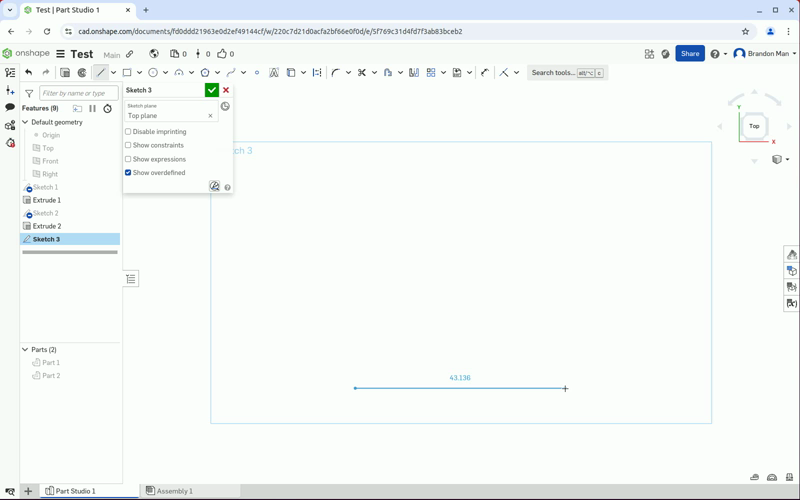
click(565, 388)
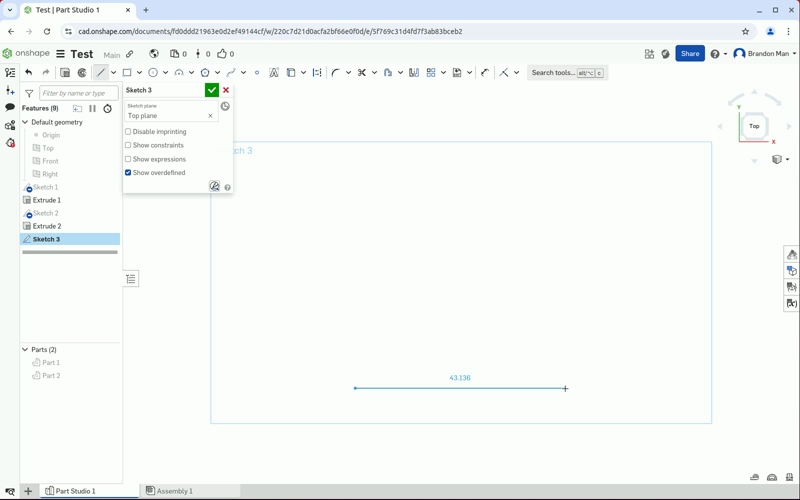
key_up(shift)
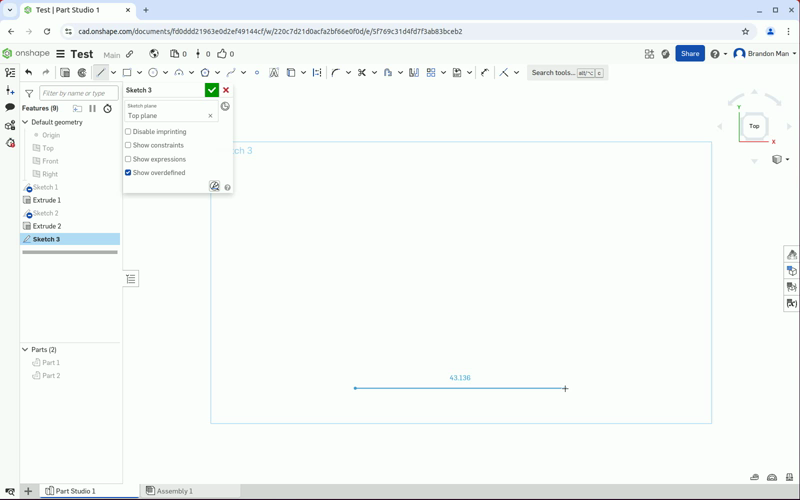
key_down(shift)
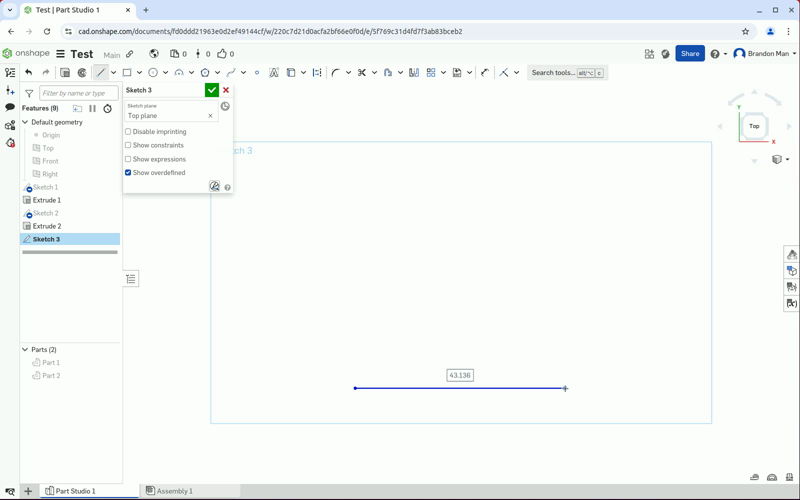
mouse_move(565, 178)
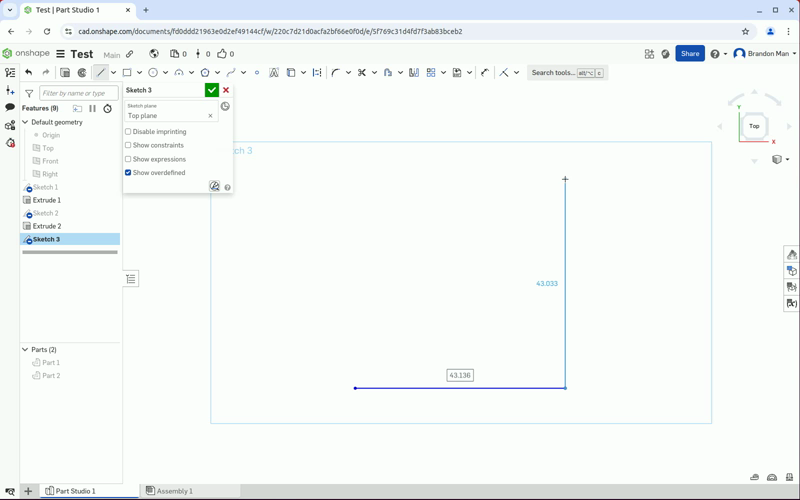
click(565, 178)
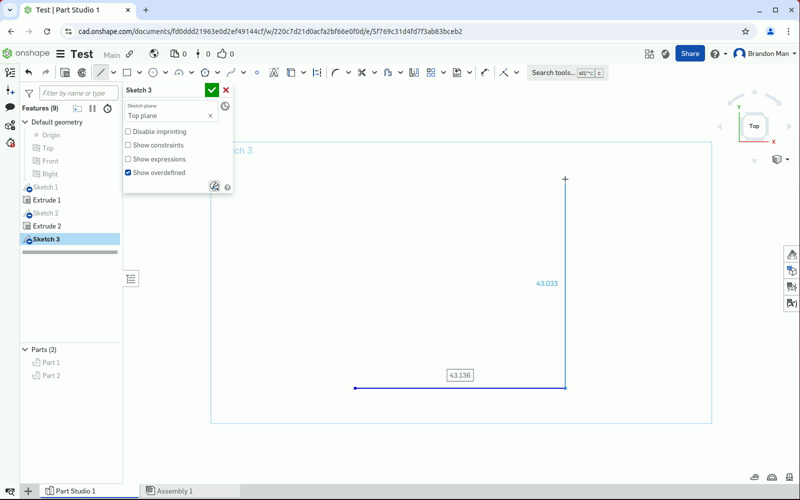
key_up(shift)
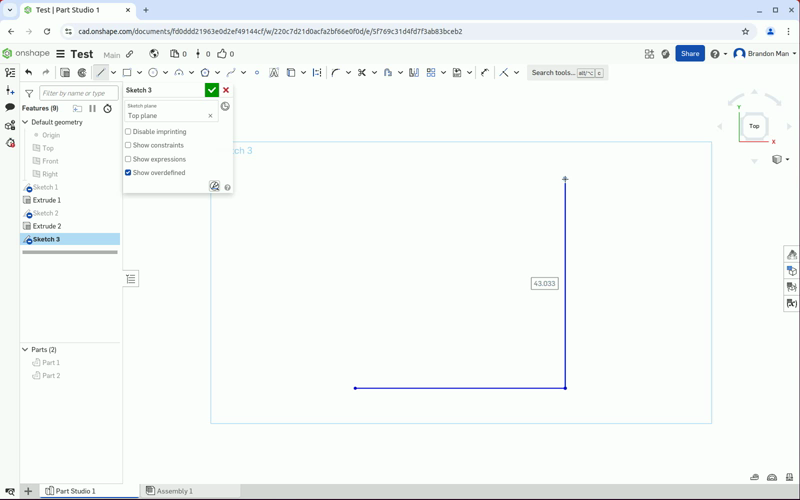
key_down(shift)
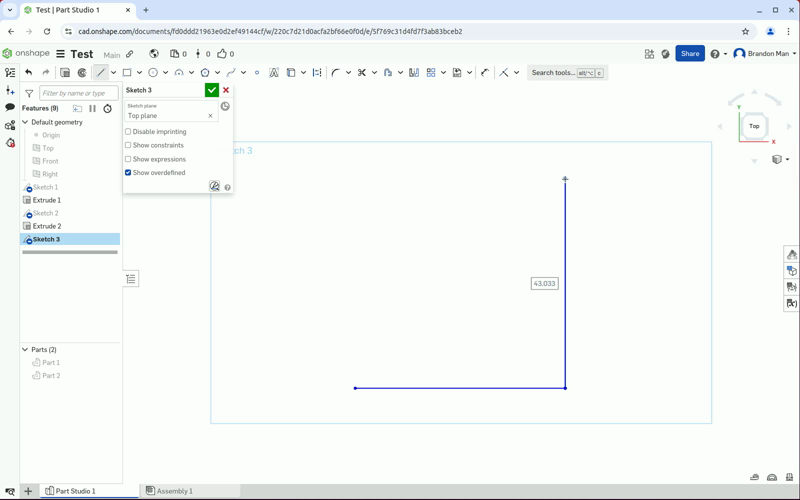
mouse_move(355, 178)
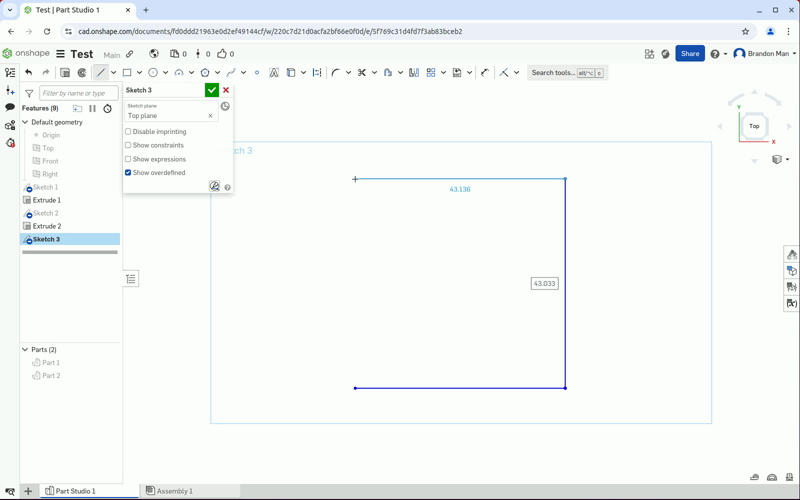
click(355, 178)
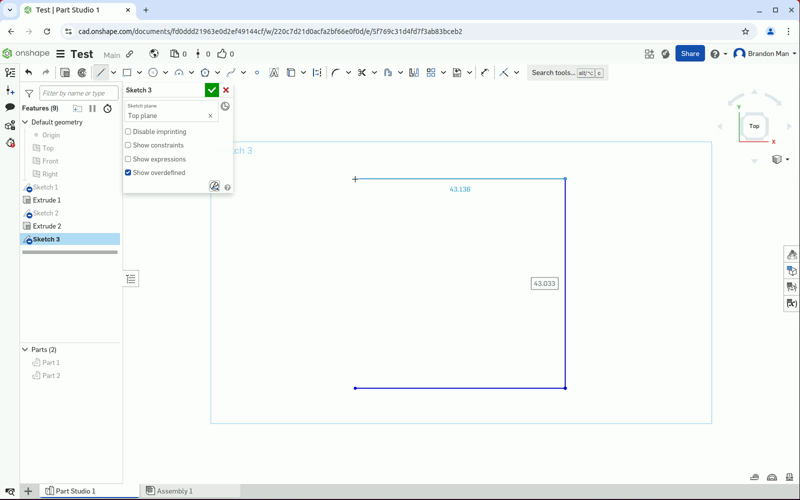
key_up(shift)
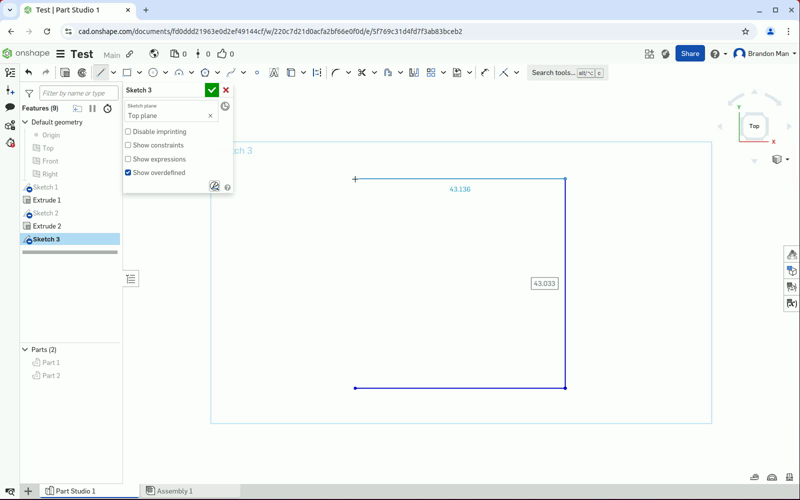
key_down(shift)
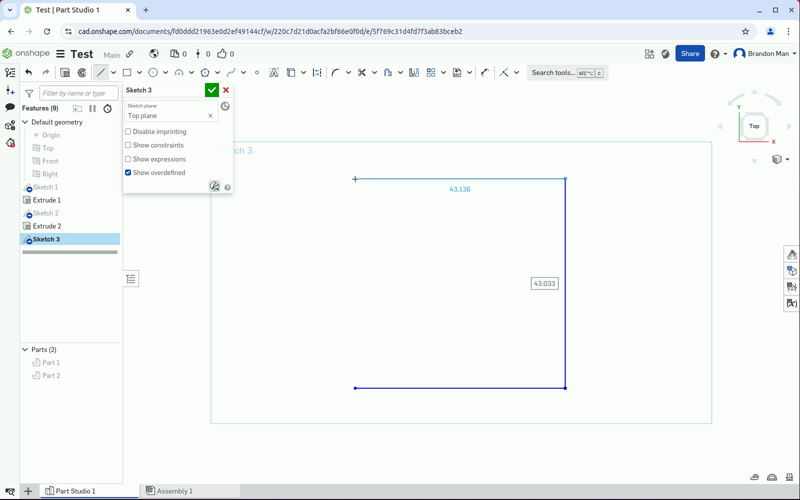
mouse_move(355, 388)
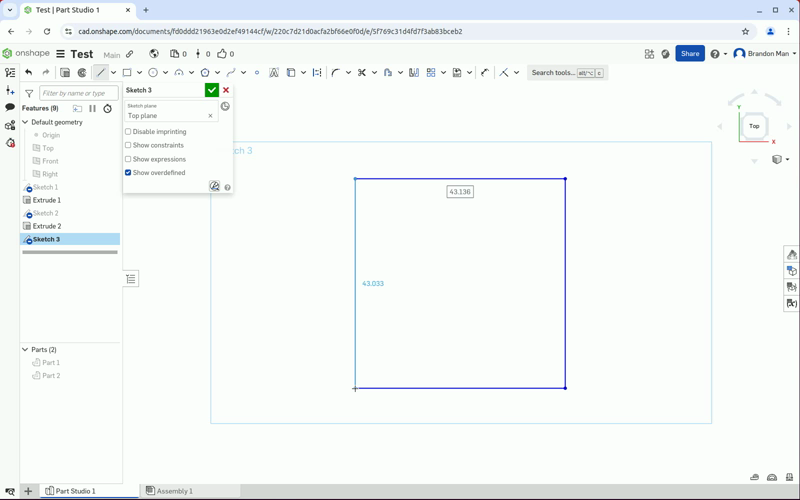
key_up(shift)
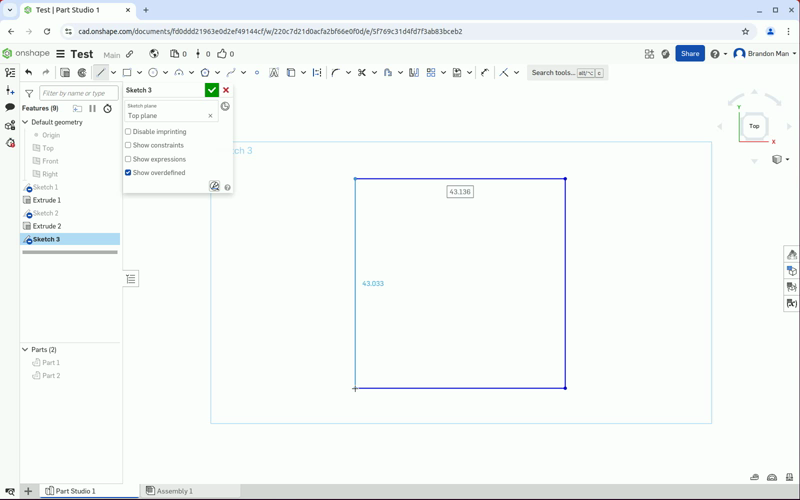
click(355, 388)
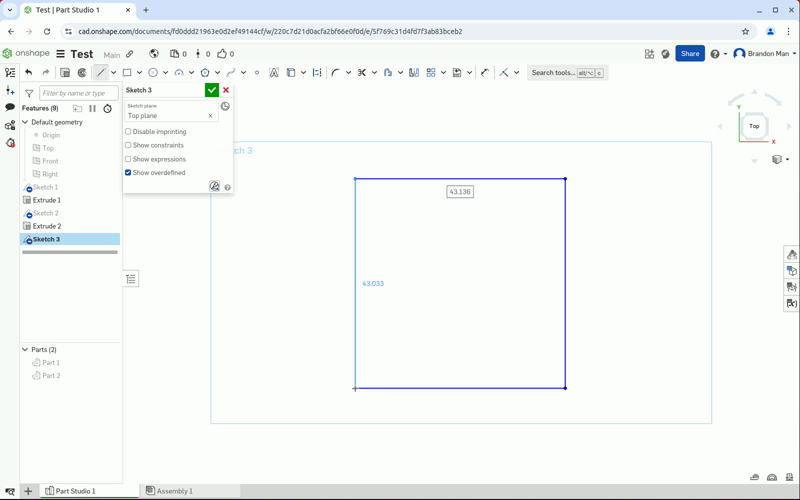
key(esc)
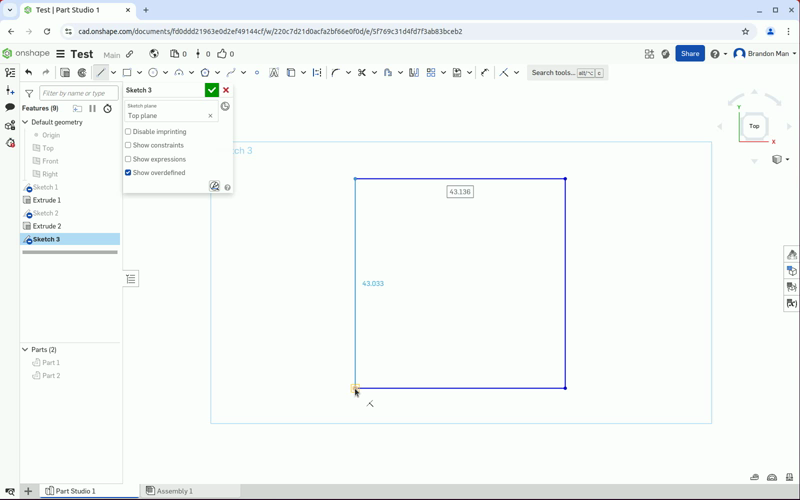
mouse_move(472, 321)
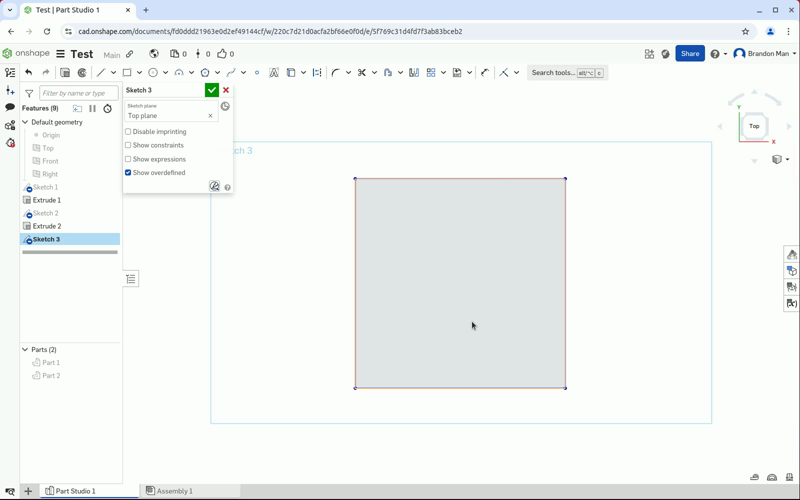
click(472, 321)
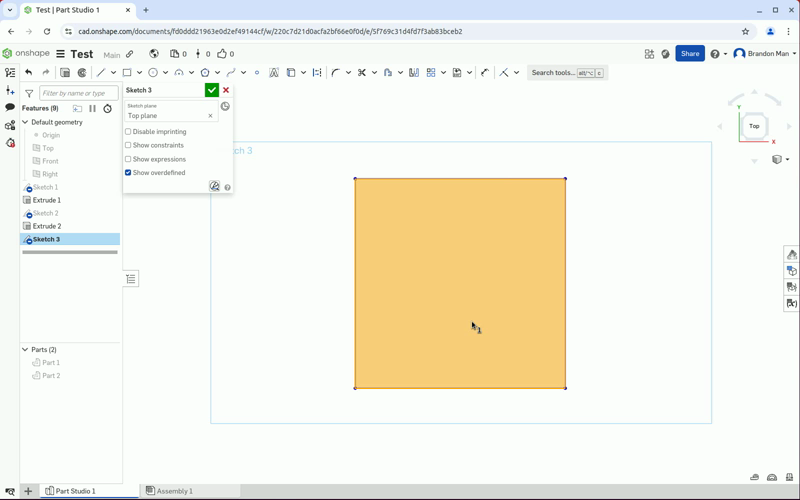
mouse_move(73, 352)
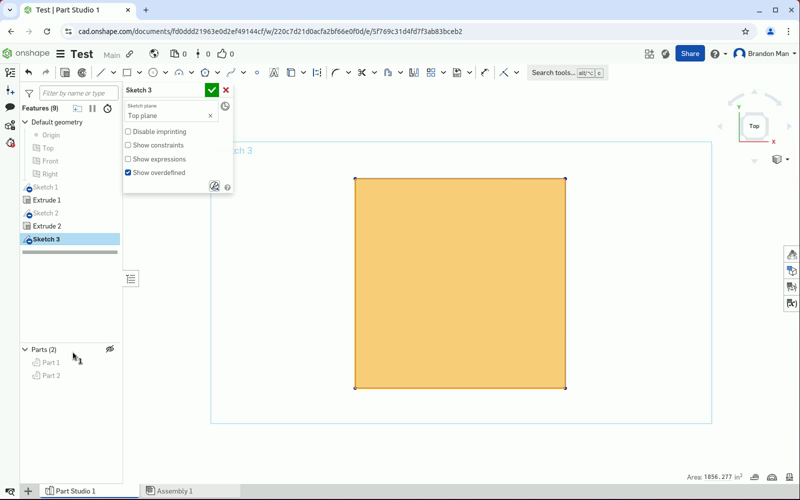
key(shift+y)
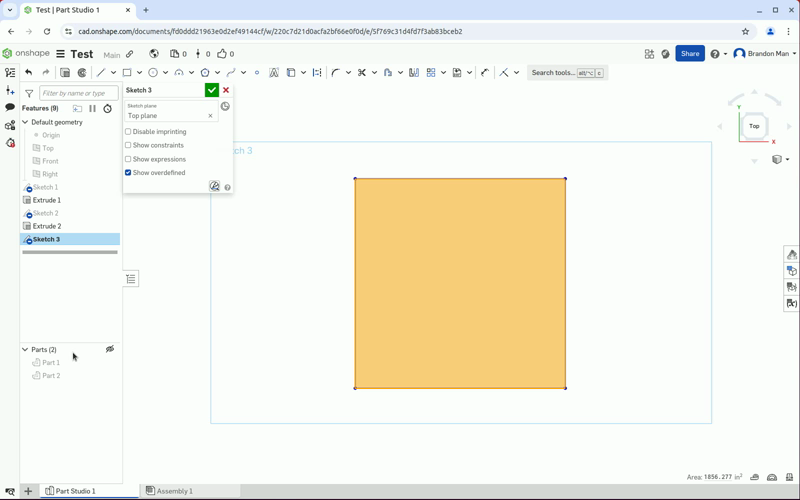
key(shift+e)
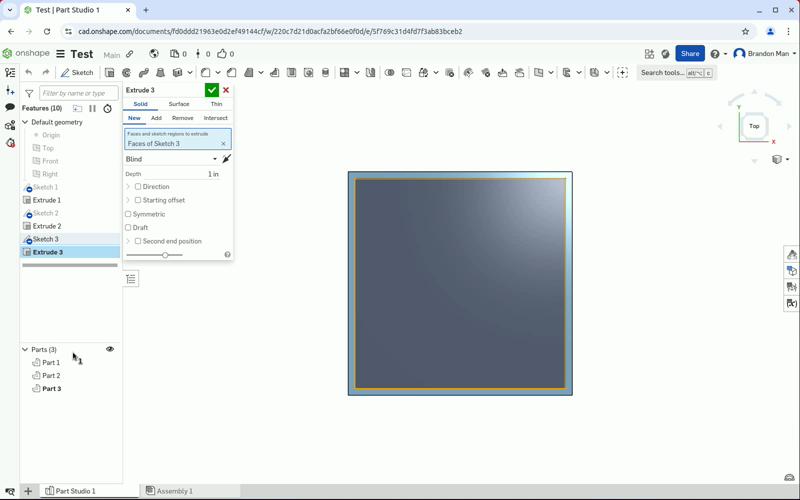
mouse_move(143, 106)
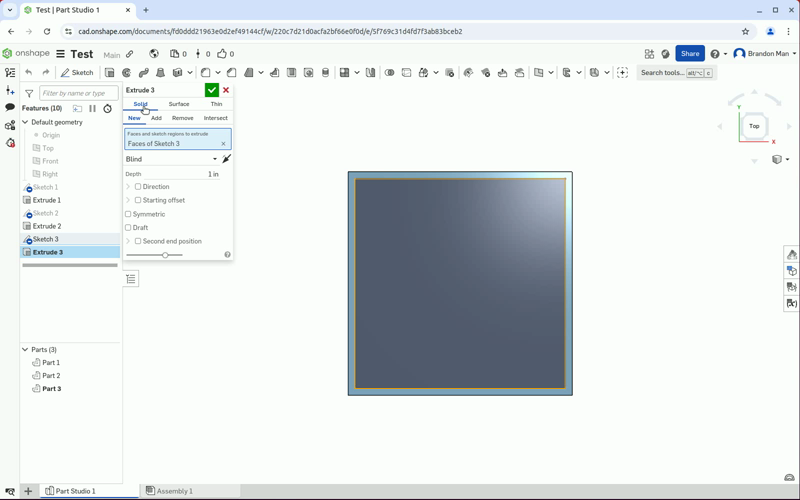
click(143, 106)
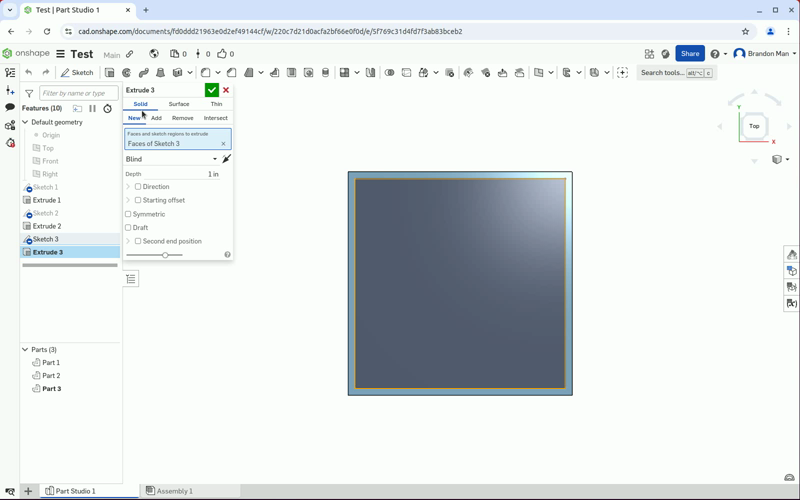
mouse_move(137, 120)
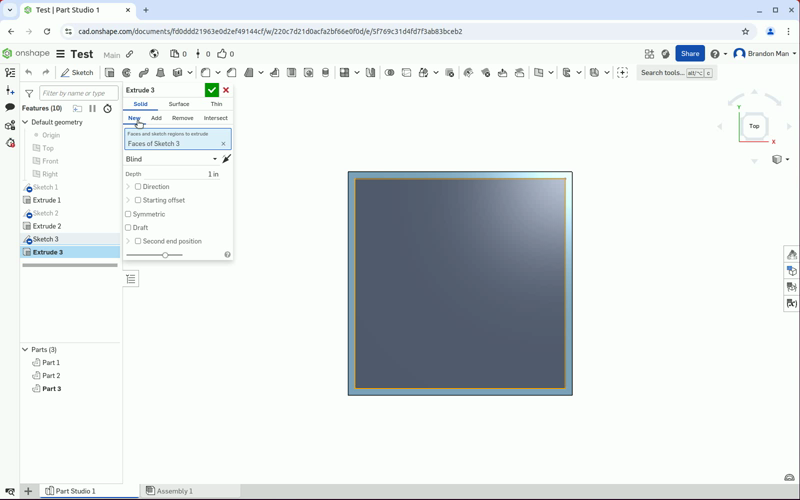
click(137, 120)
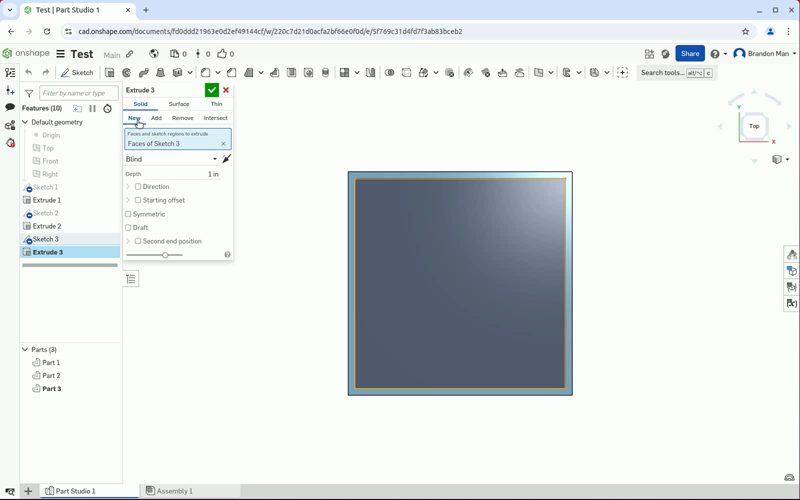
key(tab, 4)
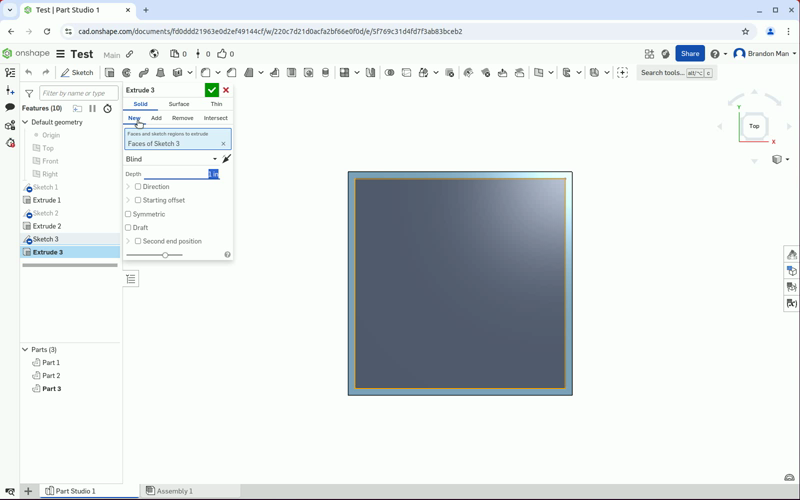
text(-0.481)
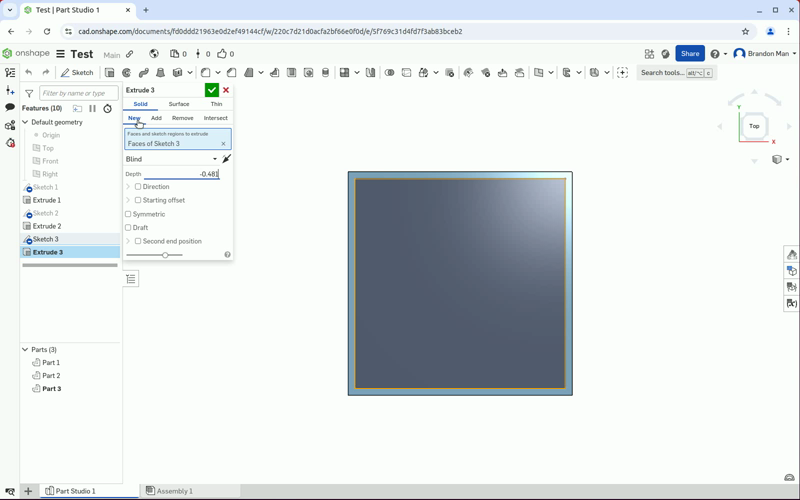
key(enter)
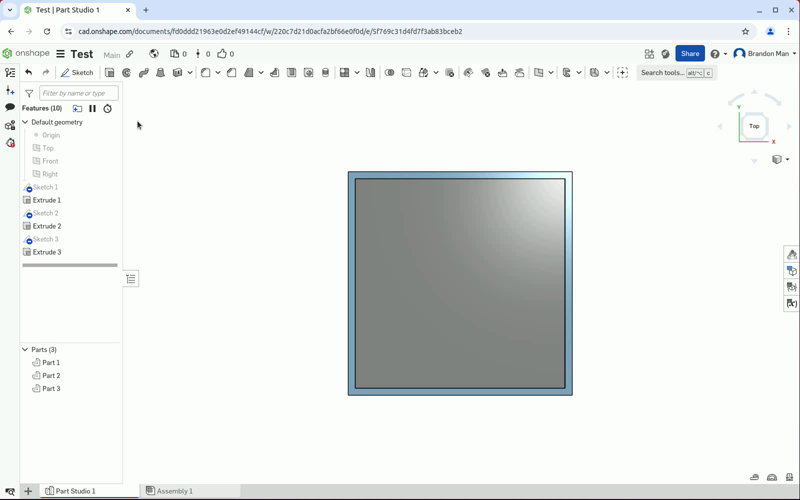
key(shift+h)
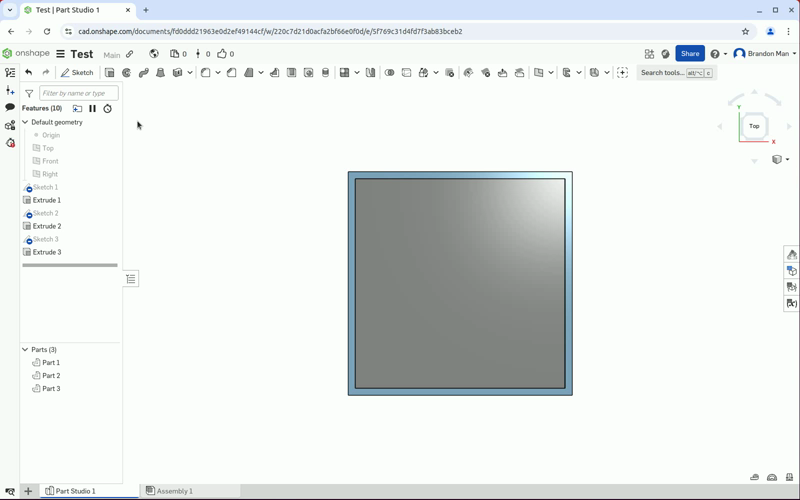
key(shift+h)
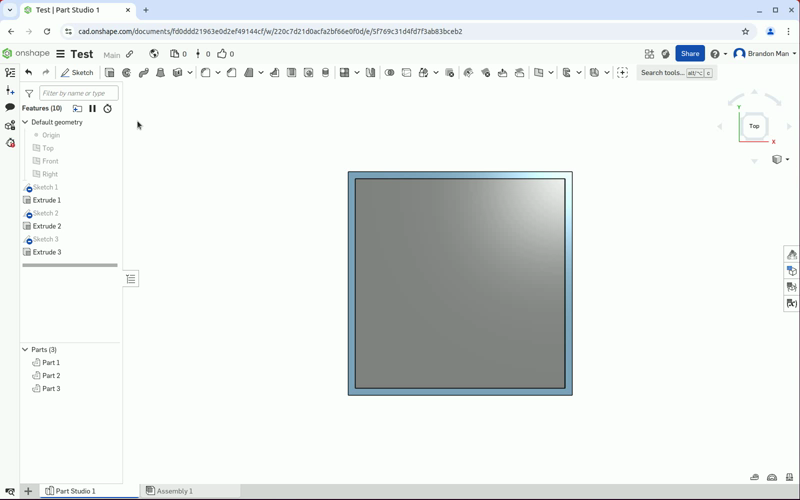
mouse_move(73, 189)
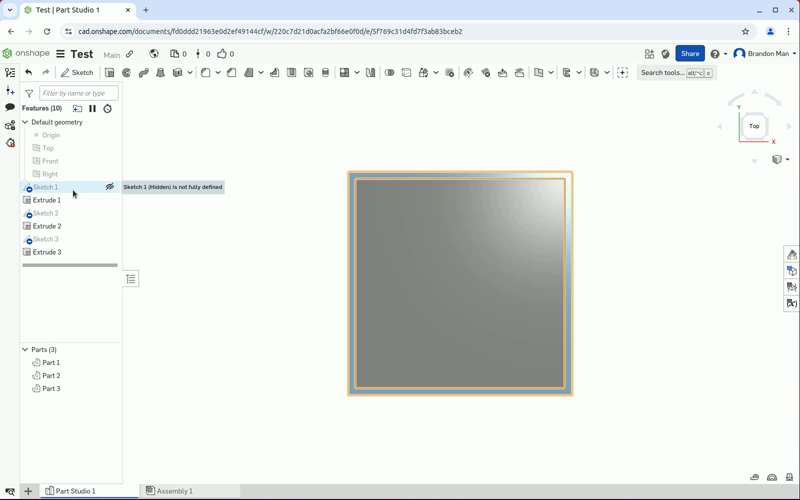
click(73, 189)
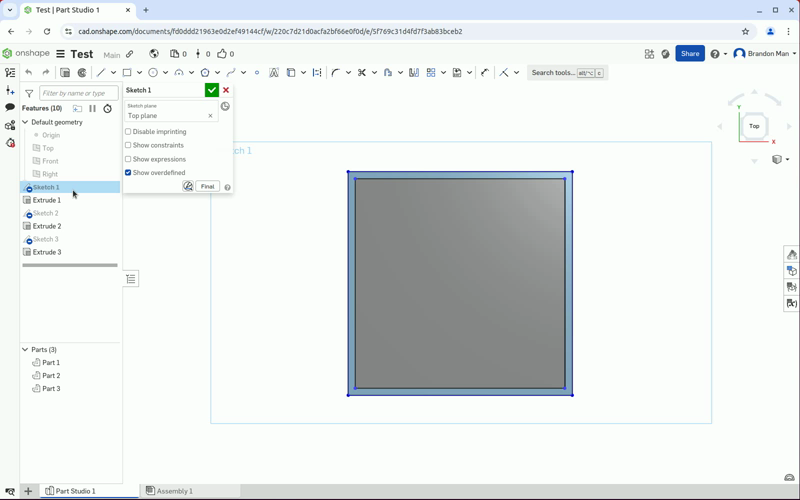
mouse_move(229, 92)
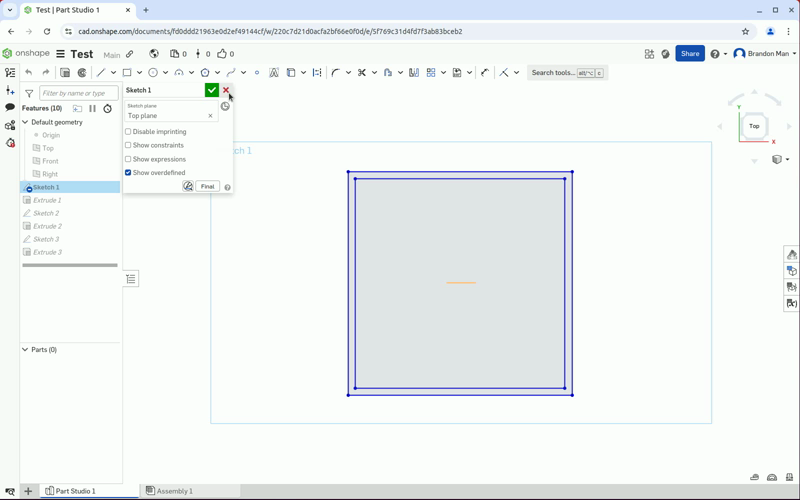
click(229, 92)
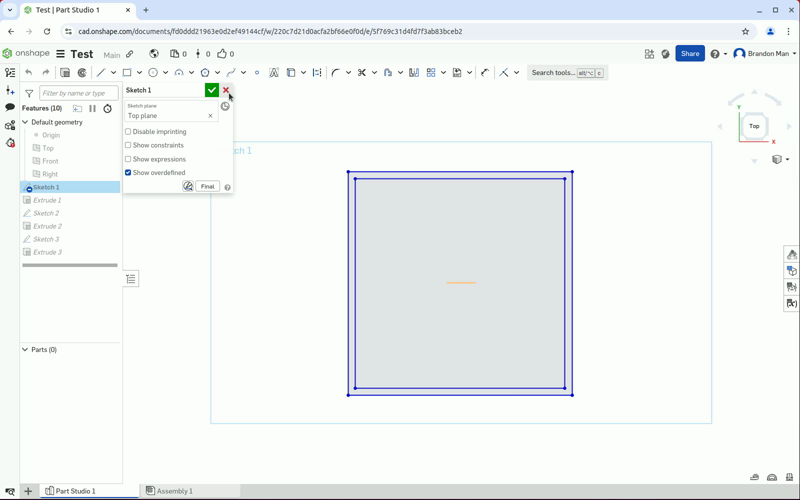
key(shift+s)
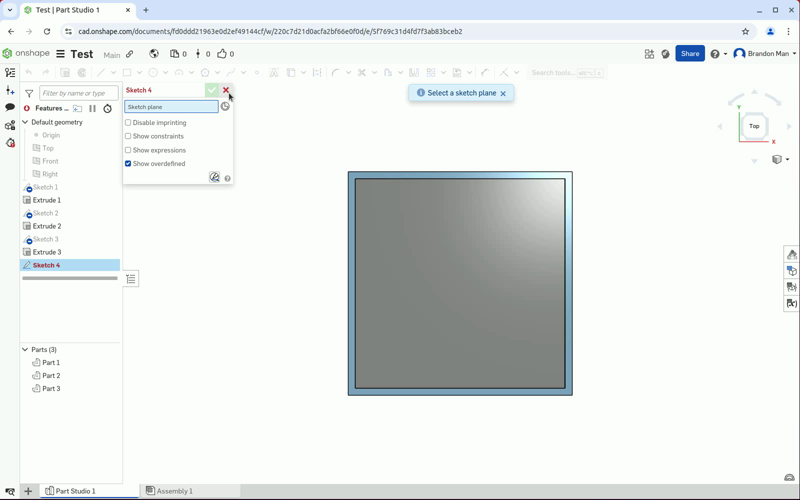
mouse_move(73, 150)
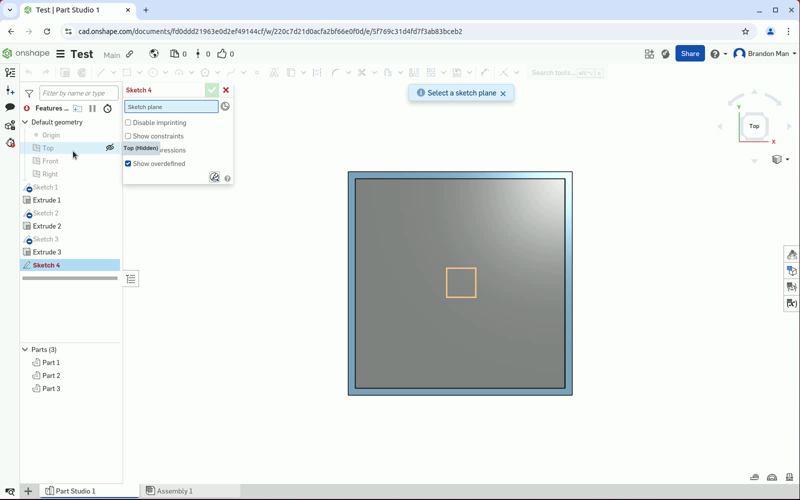
click(73, 150)
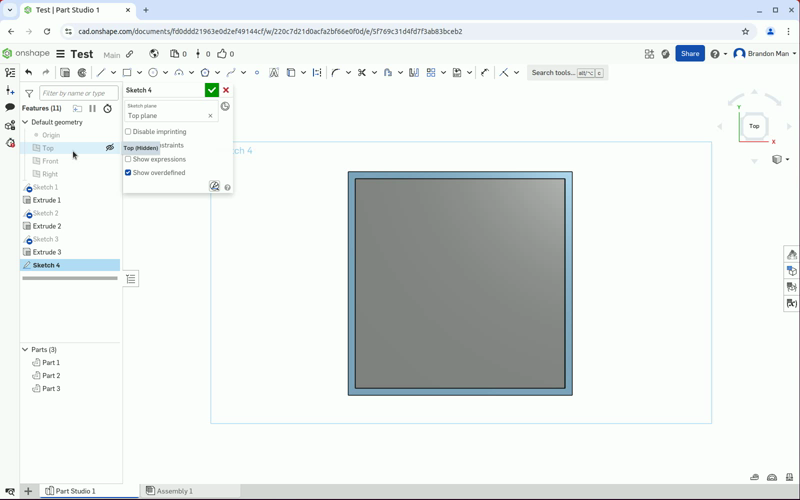
mouse_move(73, 352)
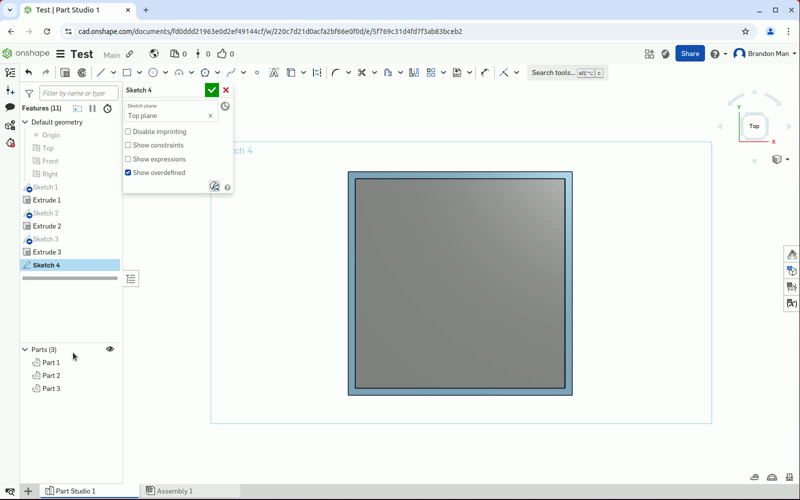
key(y)
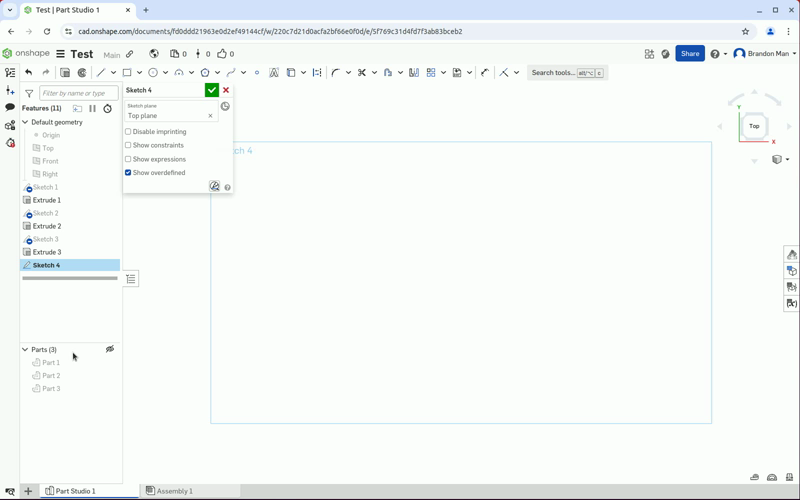
key(c)
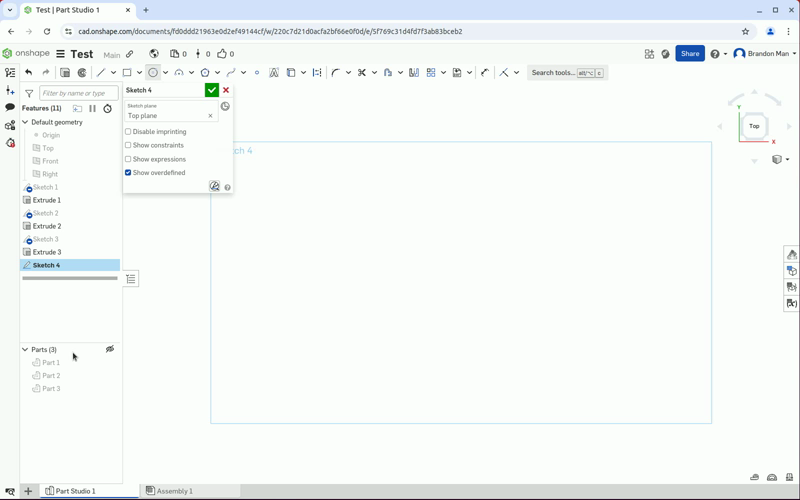
key_down(shift)
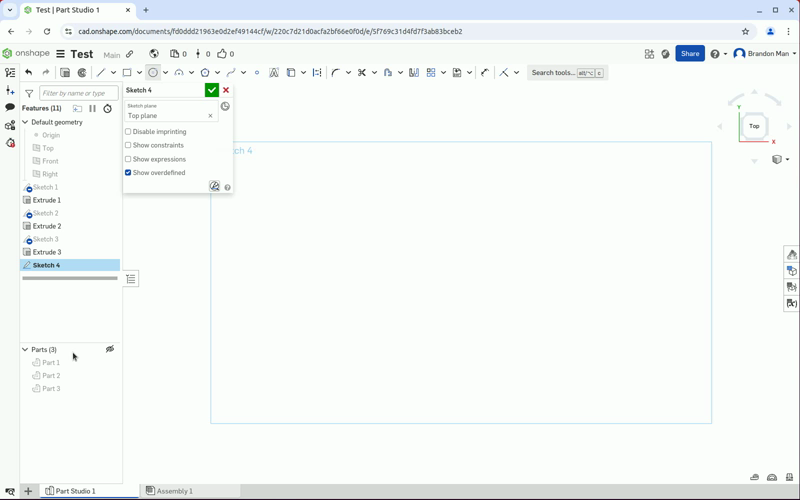
mouse_move(361, 182)
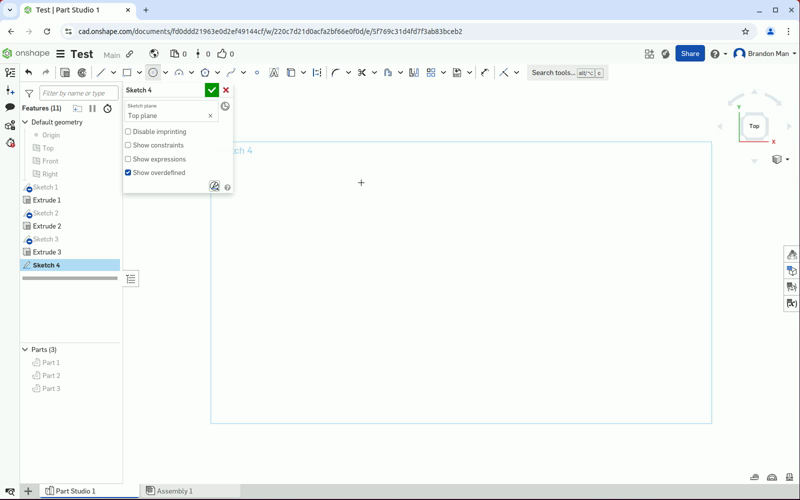
click(361, 182)
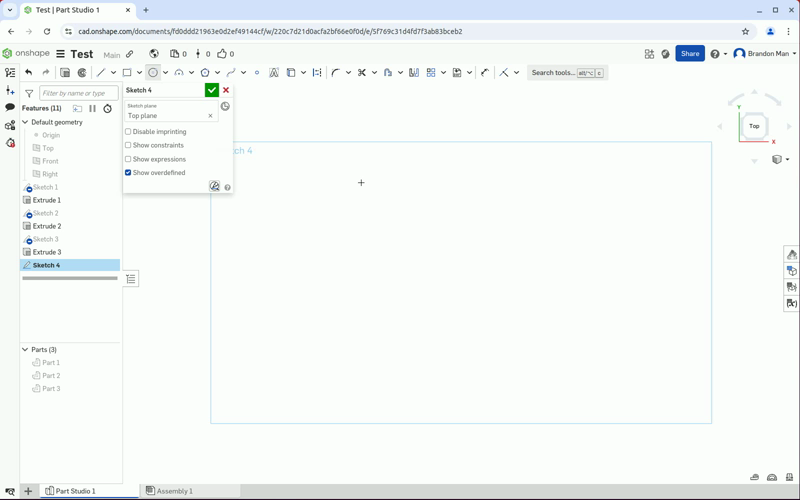
key_up(shift)
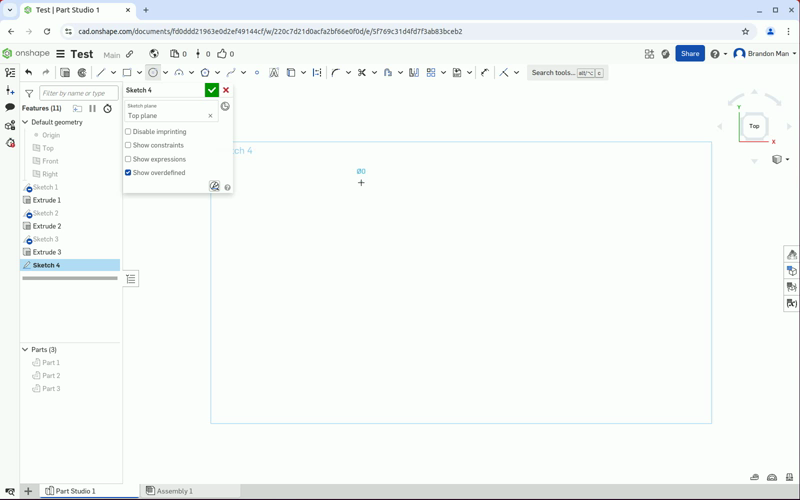
mouse_move(364, 182)
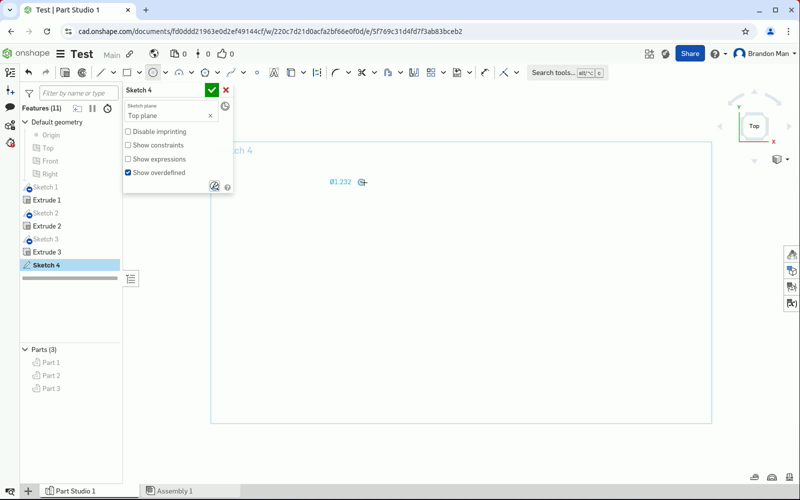
click(364, 182)
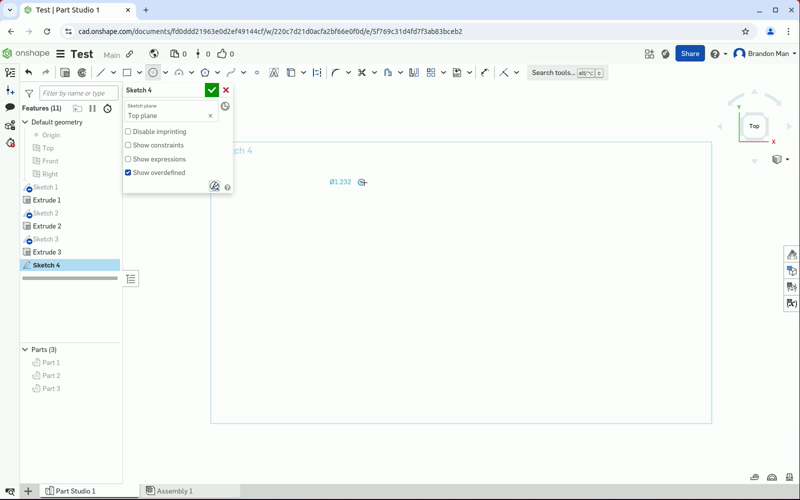
key(esc)
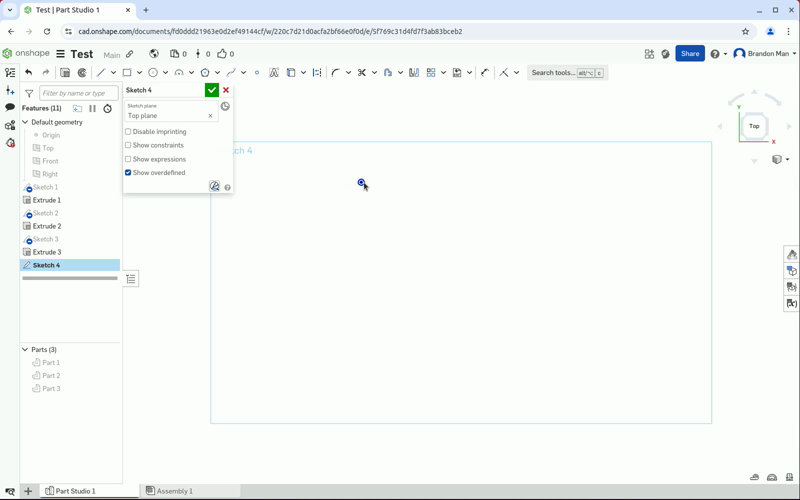
mouse_move(362, 183)
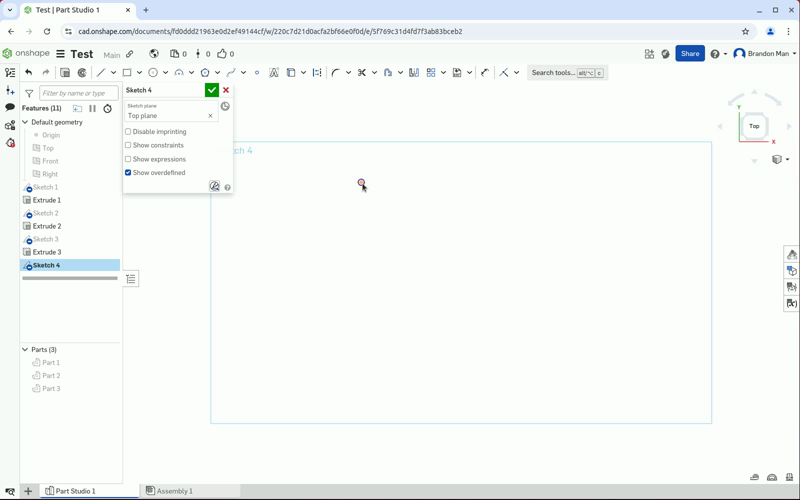
scroll(6)
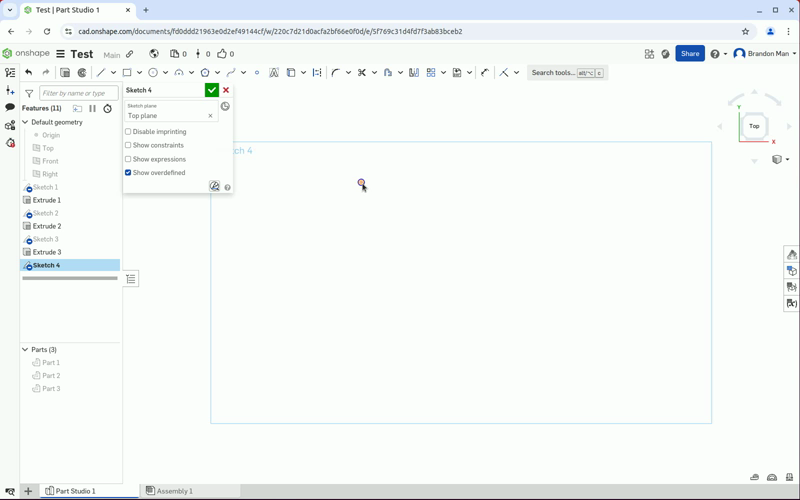
scroll(6)
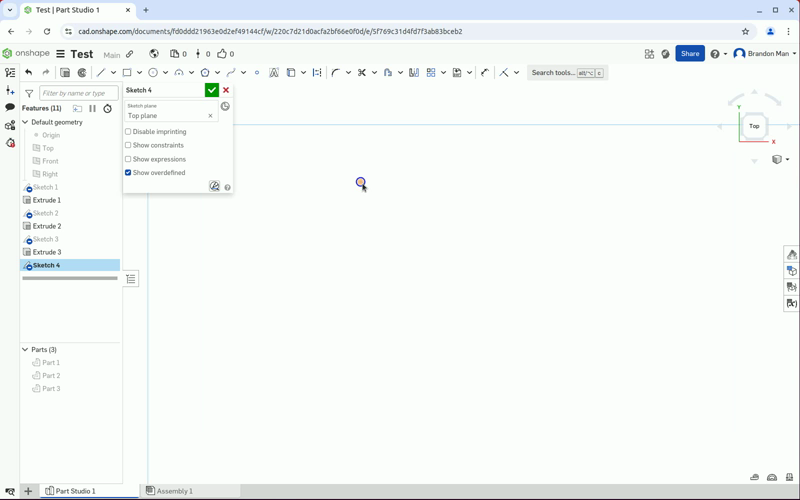
scroll(6)
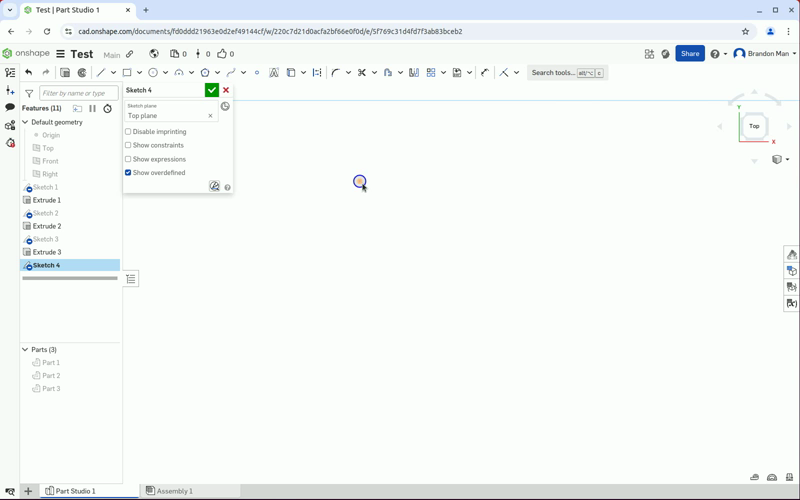
scroll(6)
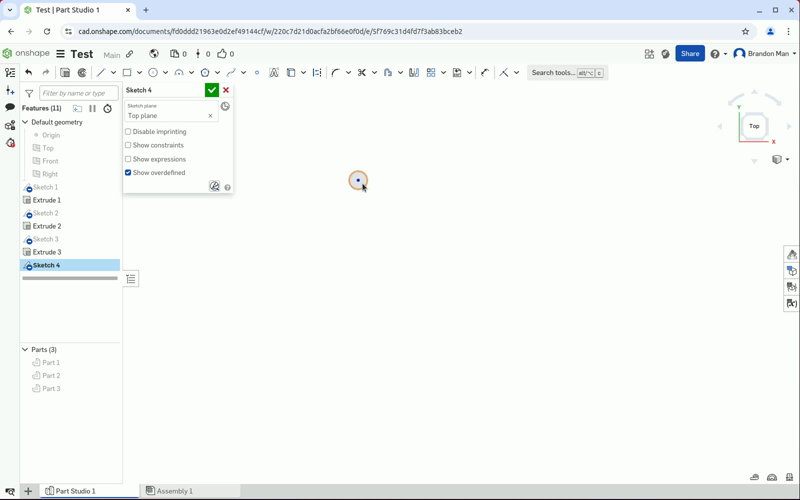
scroll(6)
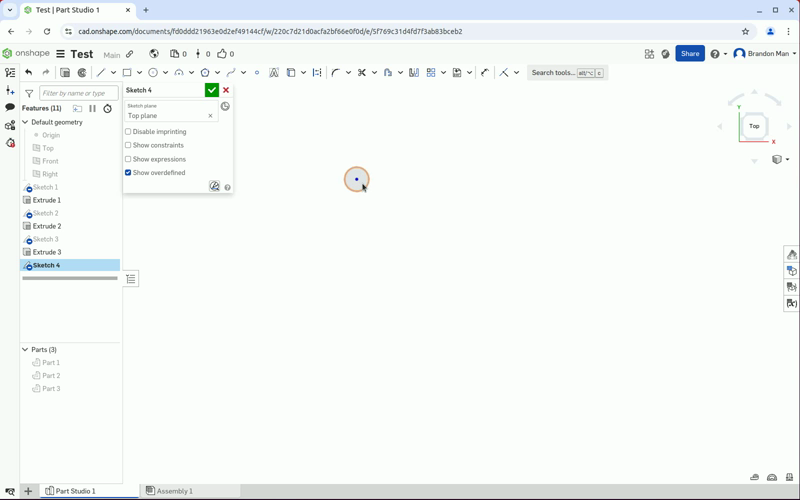
scroll(6)
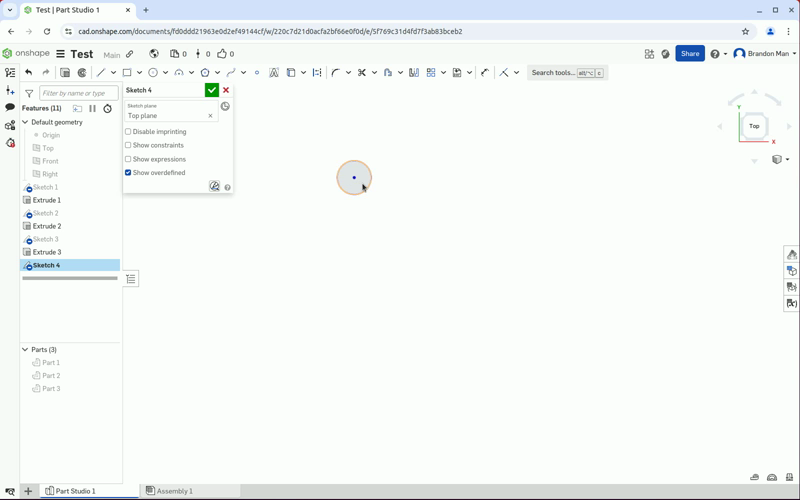
scroll(6)
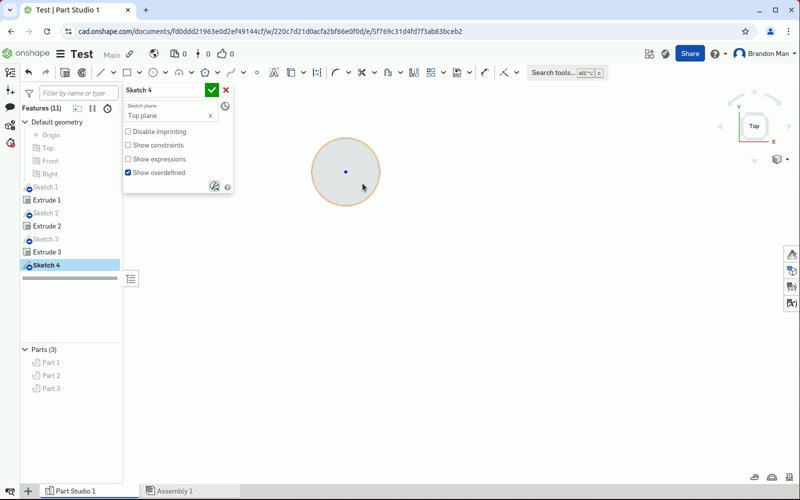
click(362, 183)
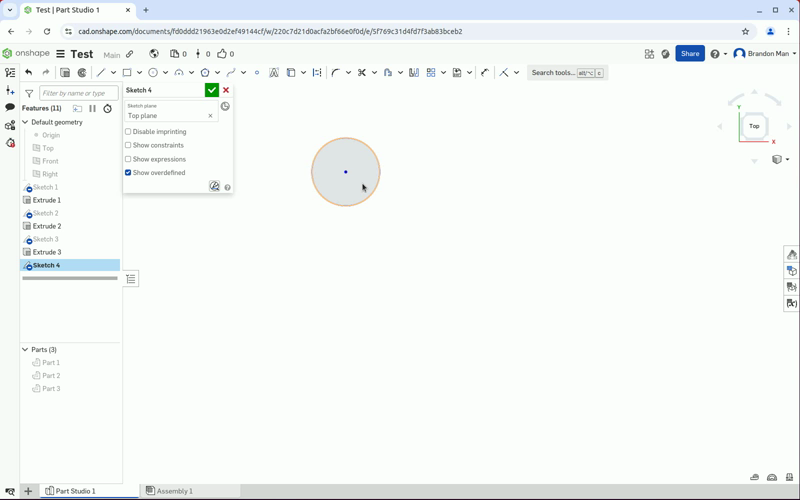
scroll(-6)
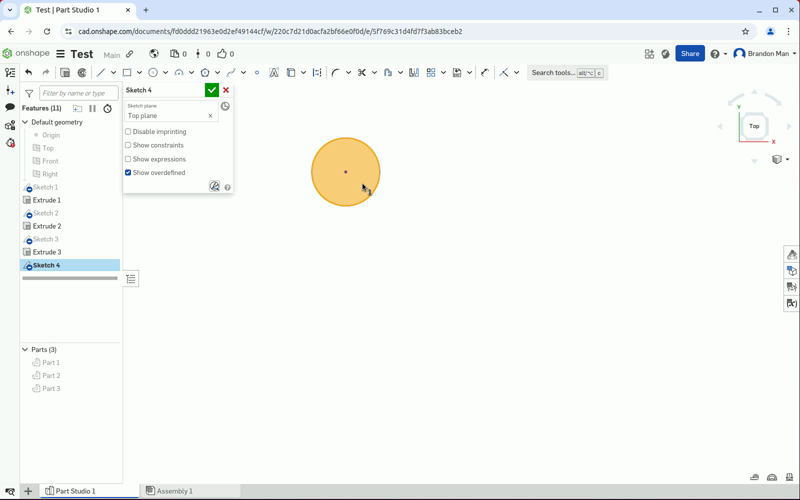
scroll(-6)
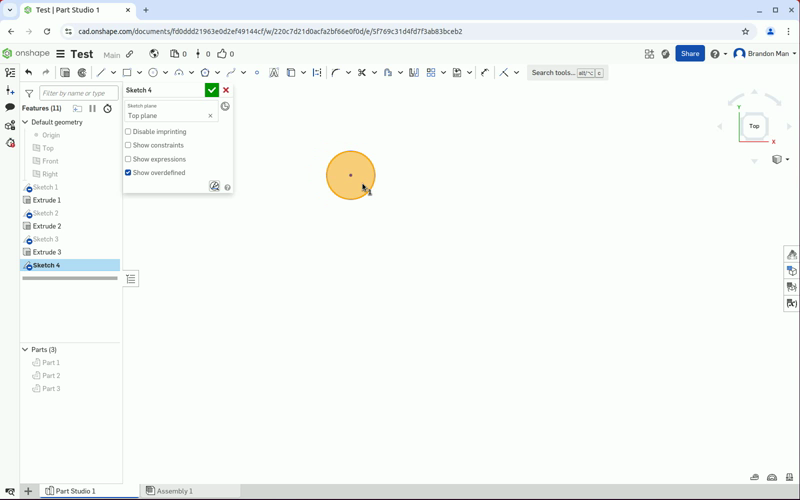
scroll(-6)
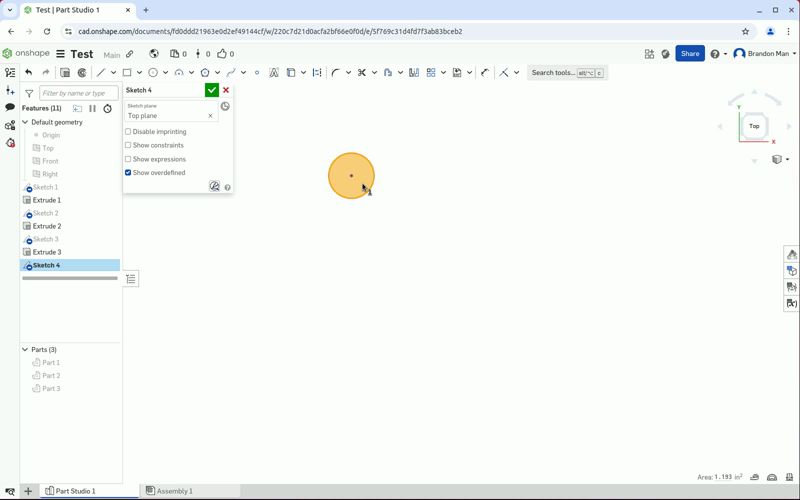
scroll(-6)
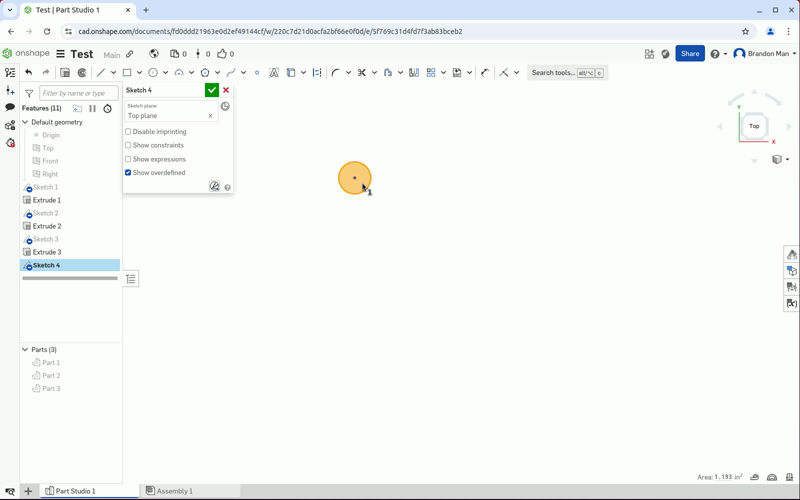
scroll(-6)
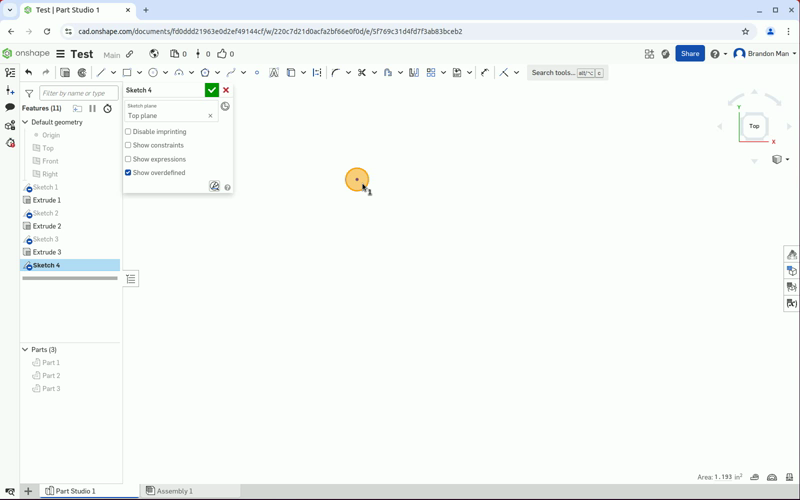
scroll(-6)
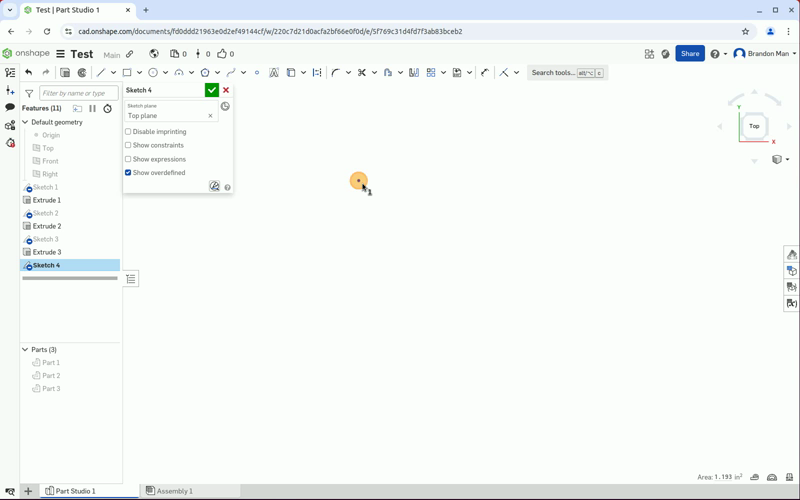
scroll(-6)
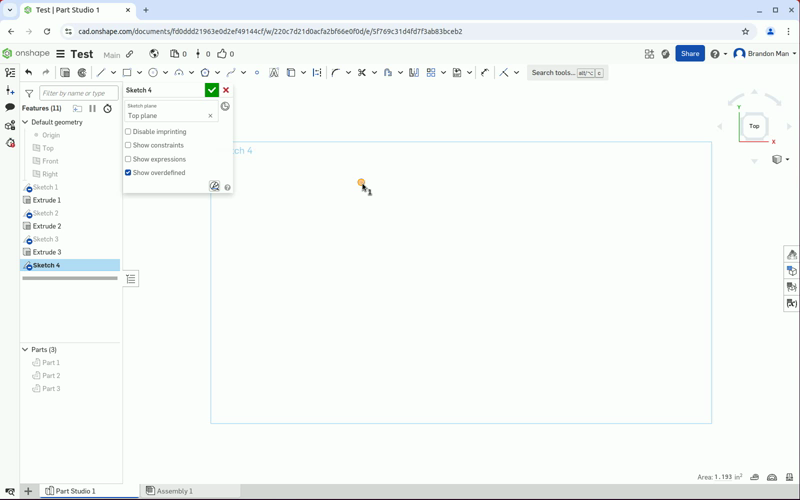
mouse_move(73, 352)
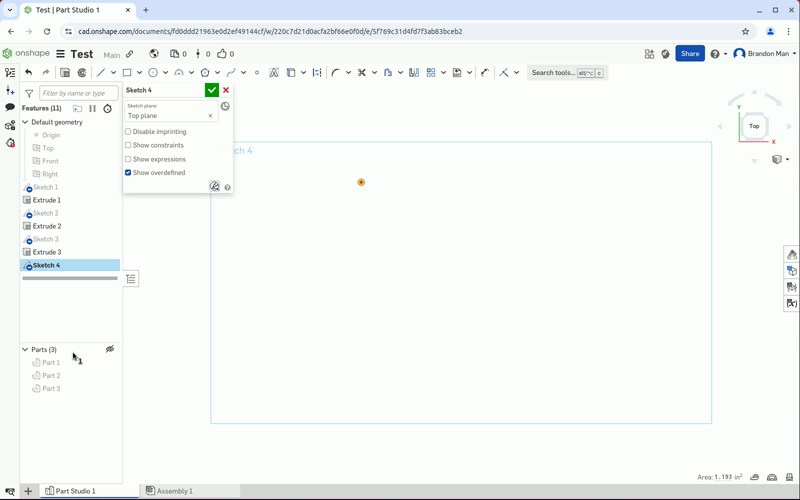
key(shift+y)
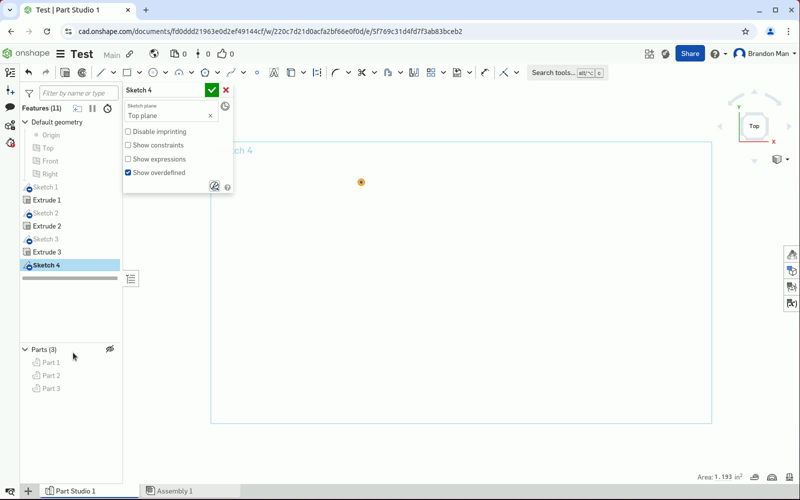
key(shift+e)
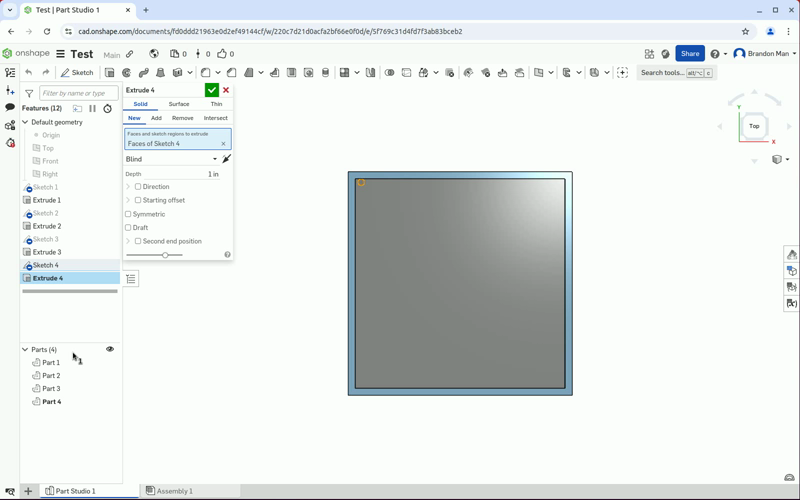
mouse_move(143, 106)
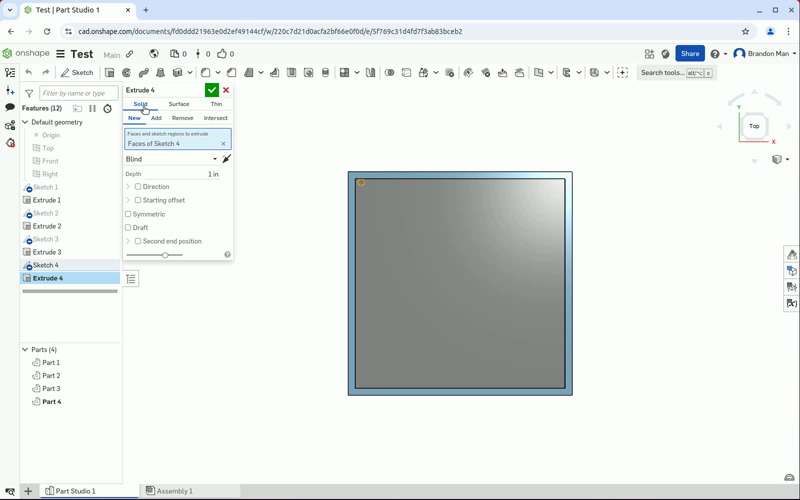
click(143, 106)
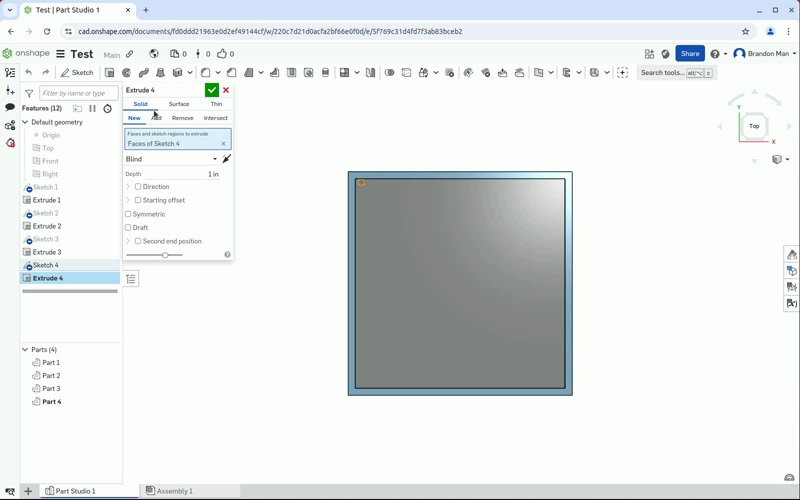
mouse_move(186, 120)
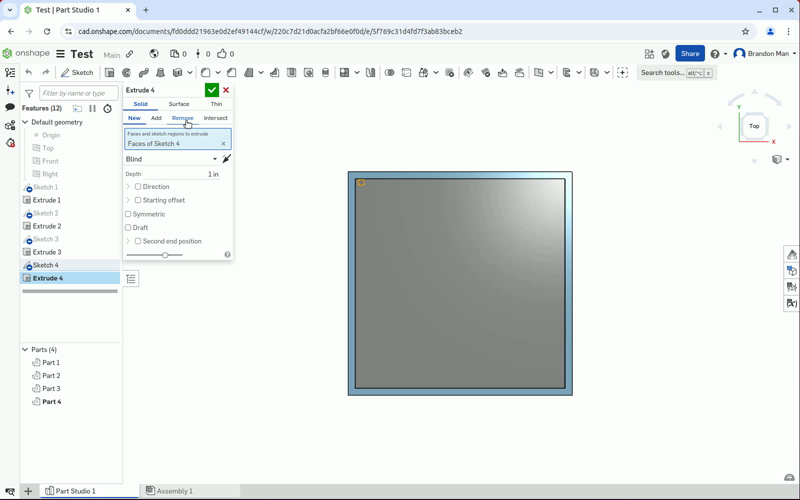
click(186, 120)
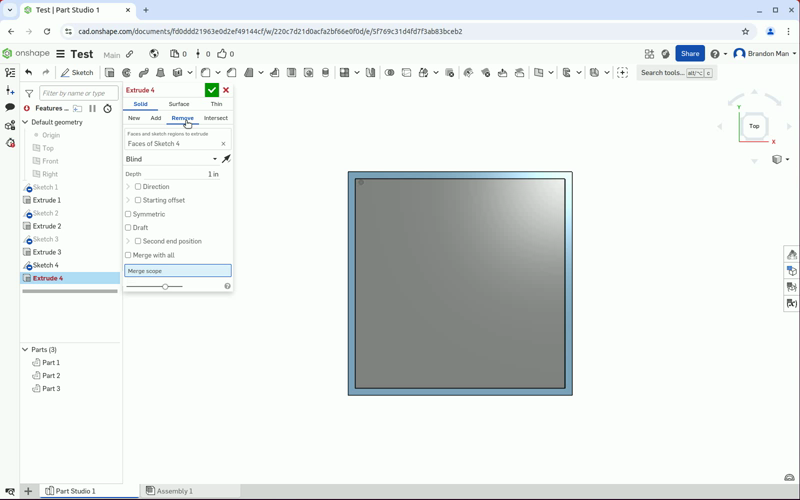
key(tab, 4)
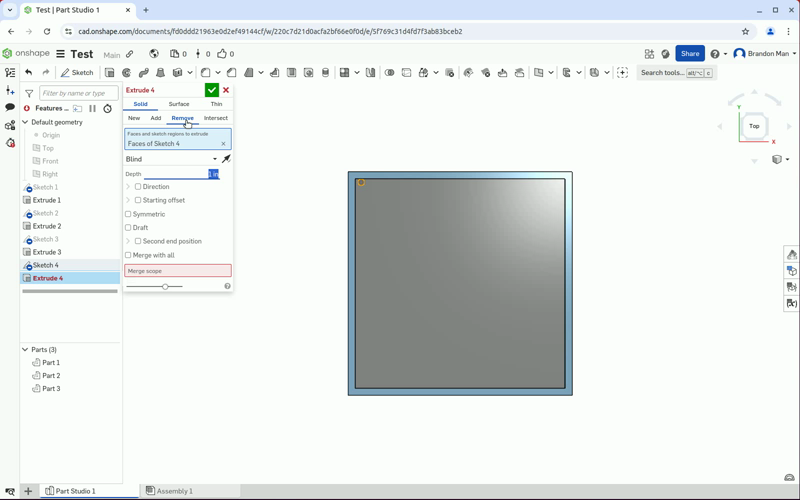
text(-1.926)
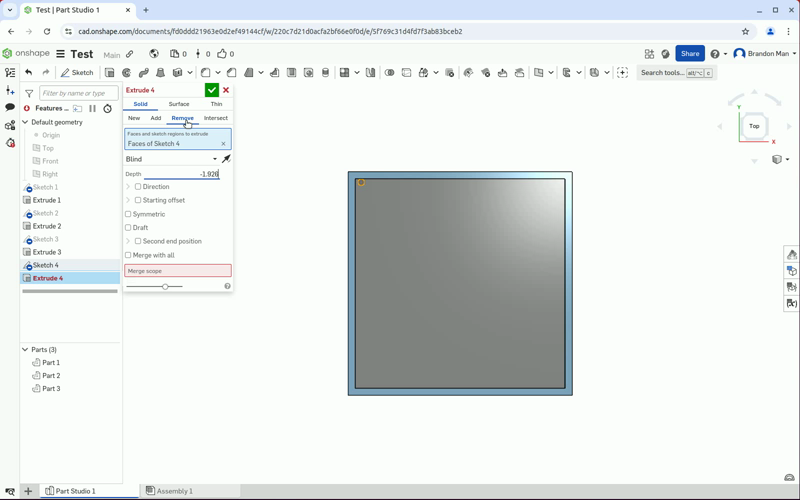
key(tab, 3)
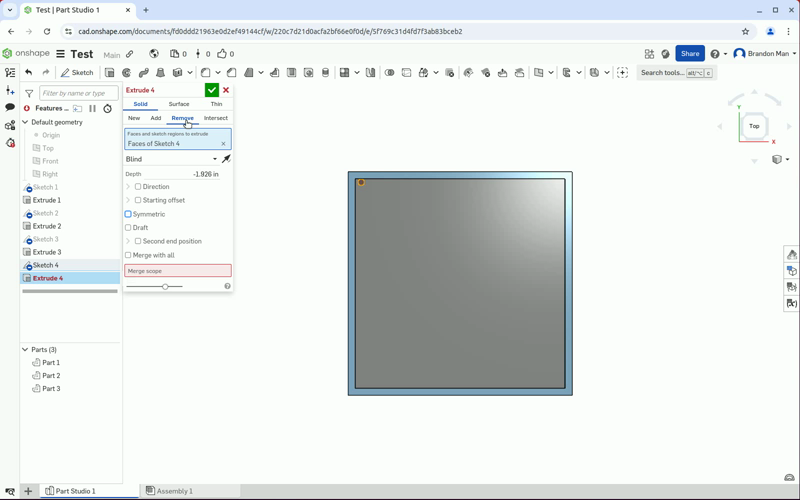
key(space)
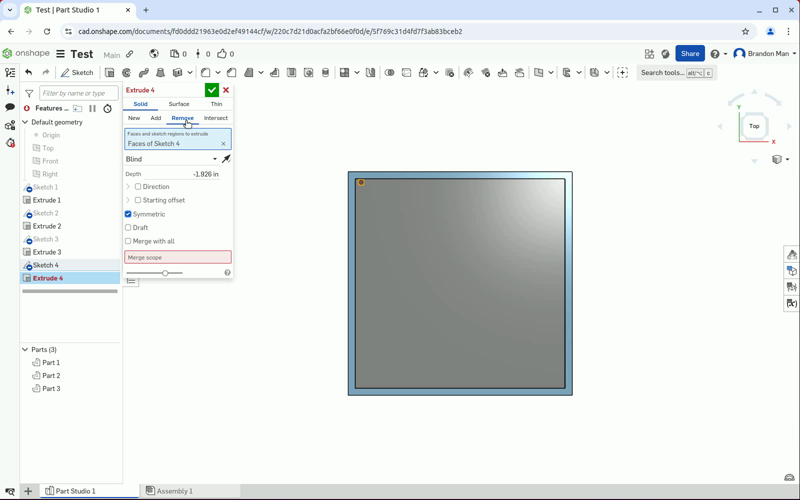
key(tab, 2)
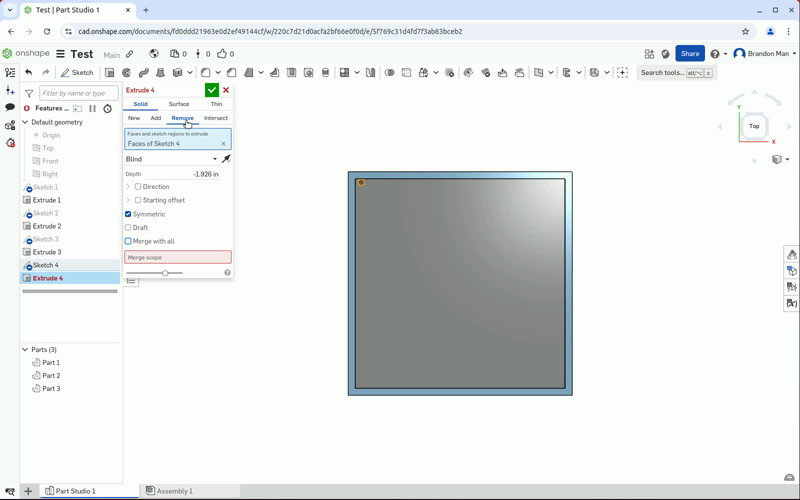
key(space)
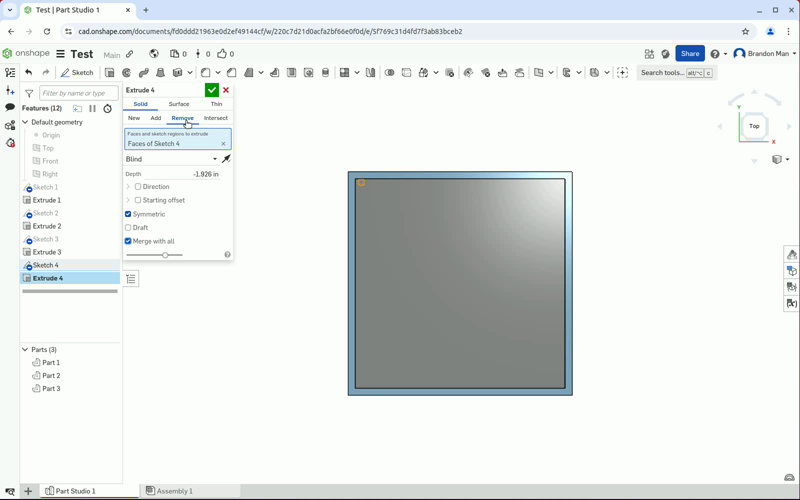
key(enter)
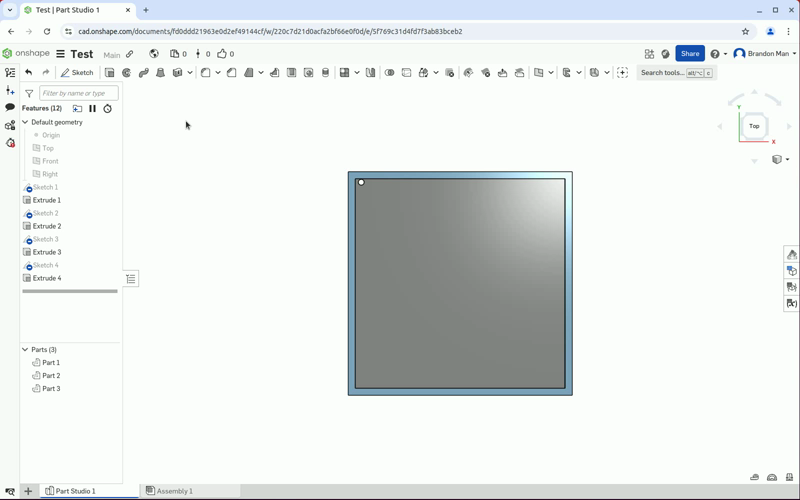
key(shift+h)
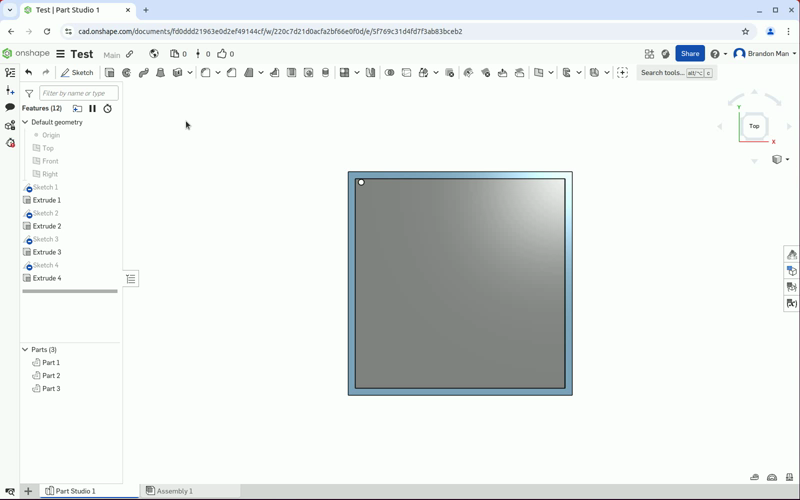
key(shift+h)
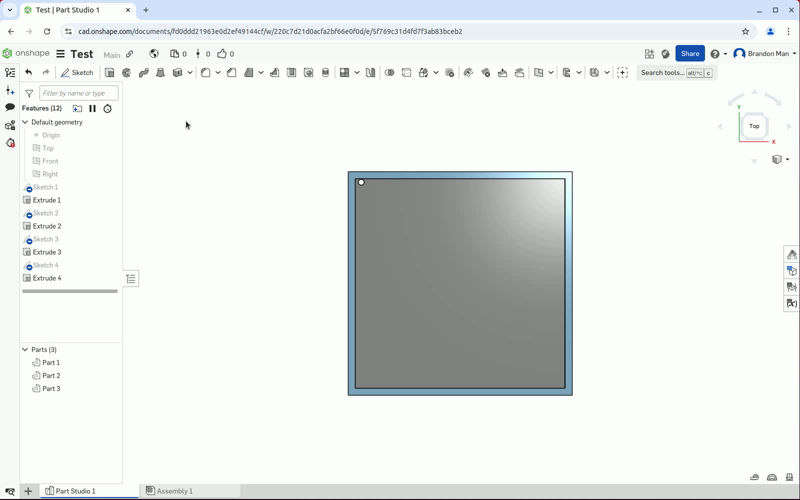
mouse_move(73, 189)
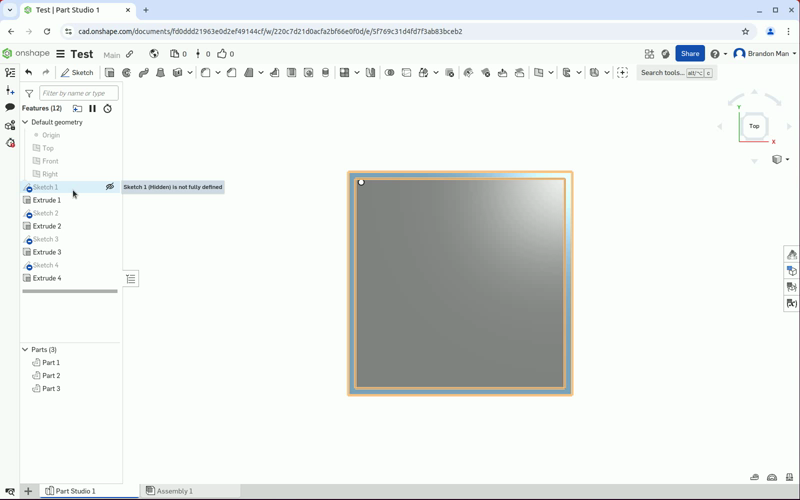
click(73, 189)
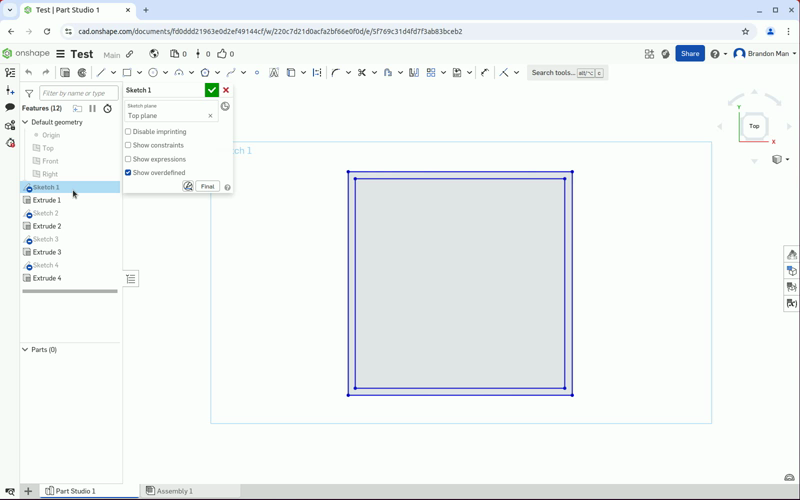
mouse_move(229, 92)
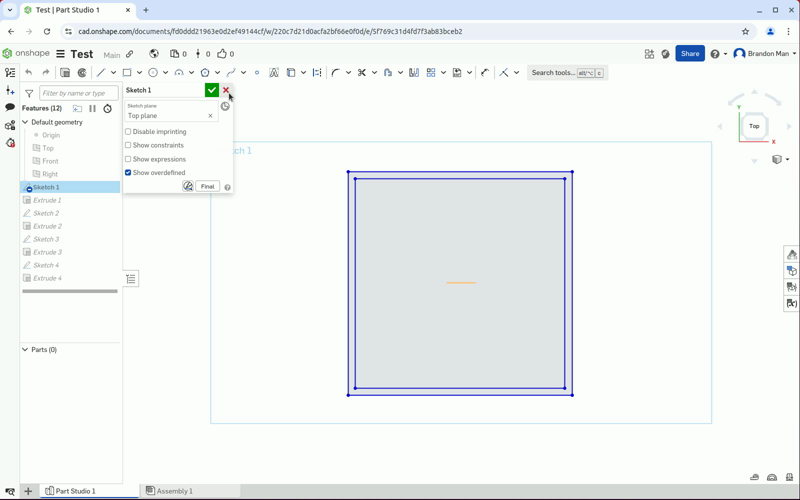
click(229, 92)
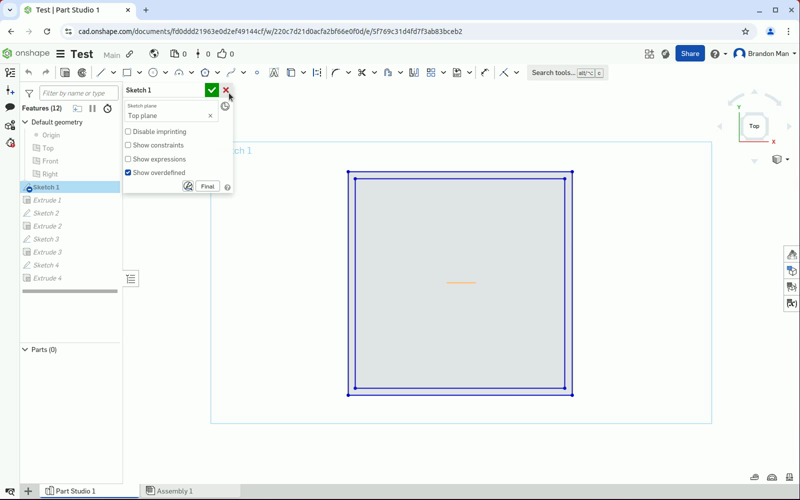
key(shift+s)
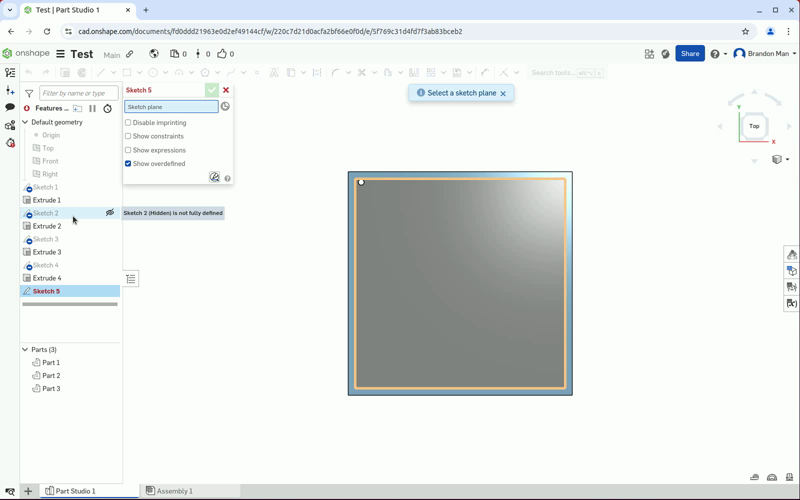
scroll(3)
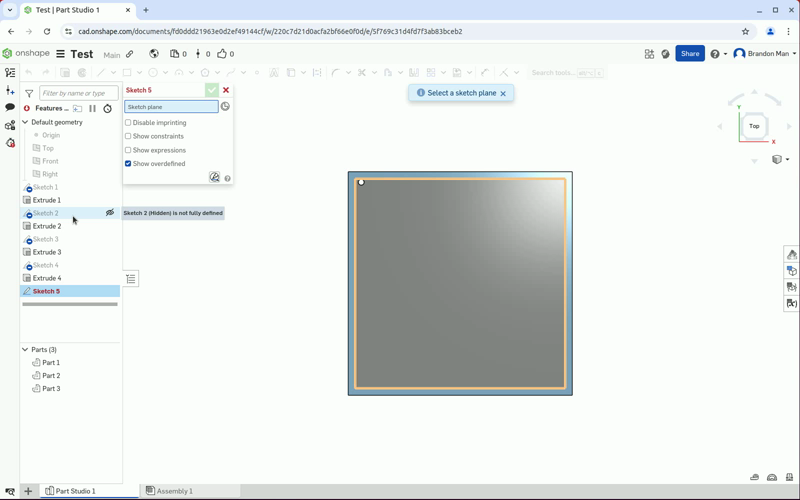
mouse_move(73, 150)
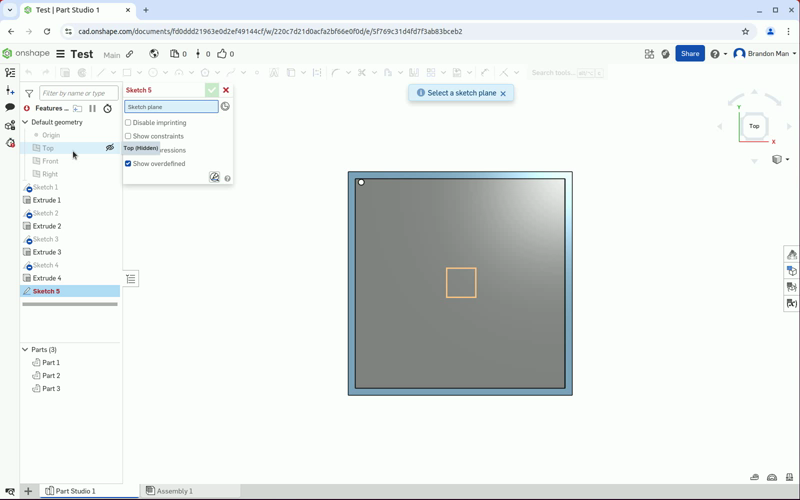
click(73, 150)
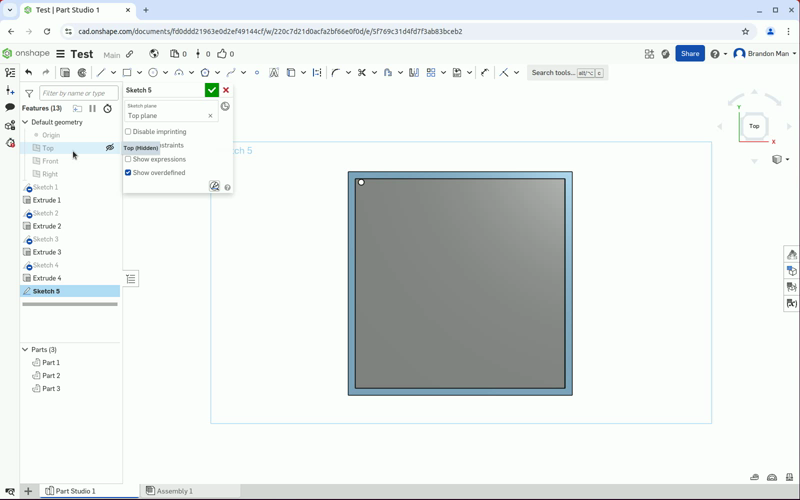
mouse_move(73, 352)
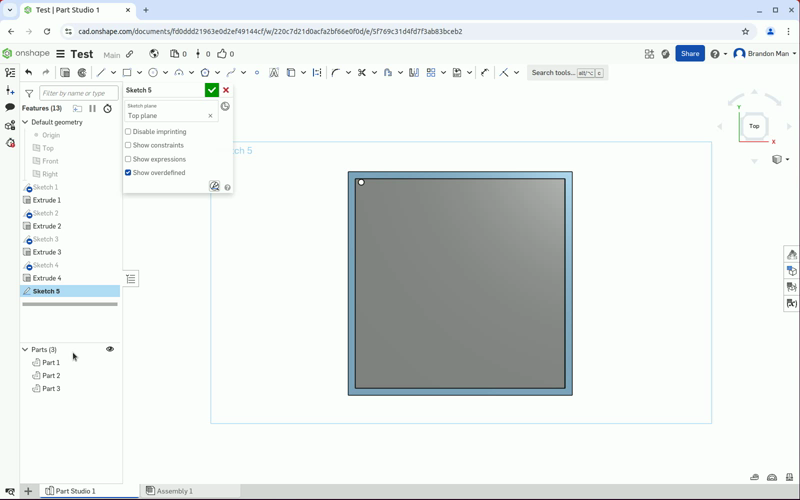
key(y)
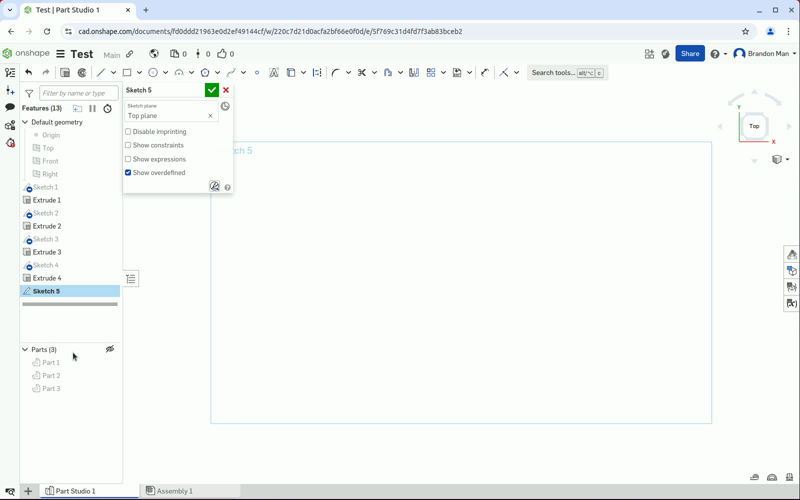
key(c)
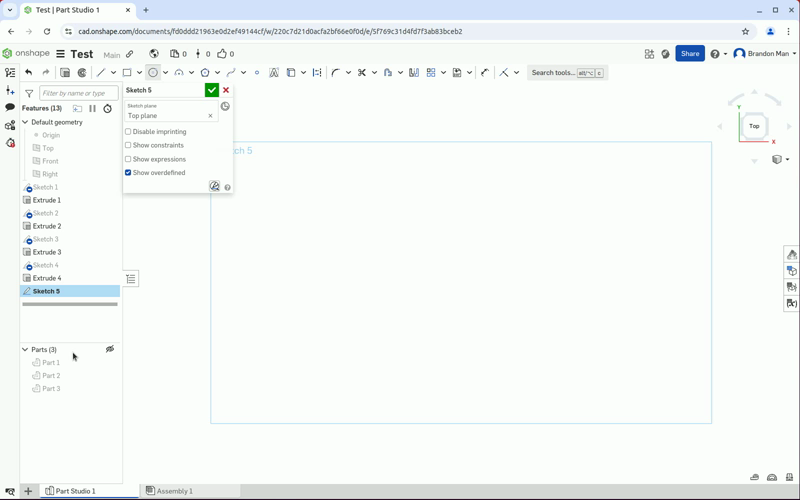
key_down(shift)
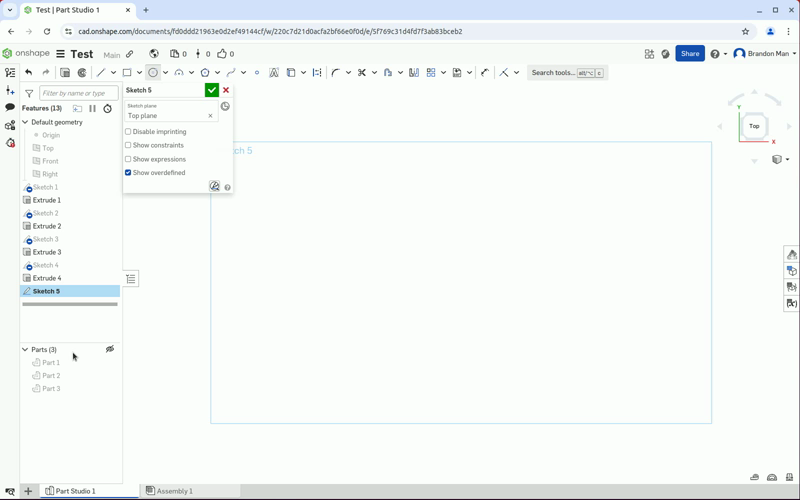
mouse_move(561, 182)
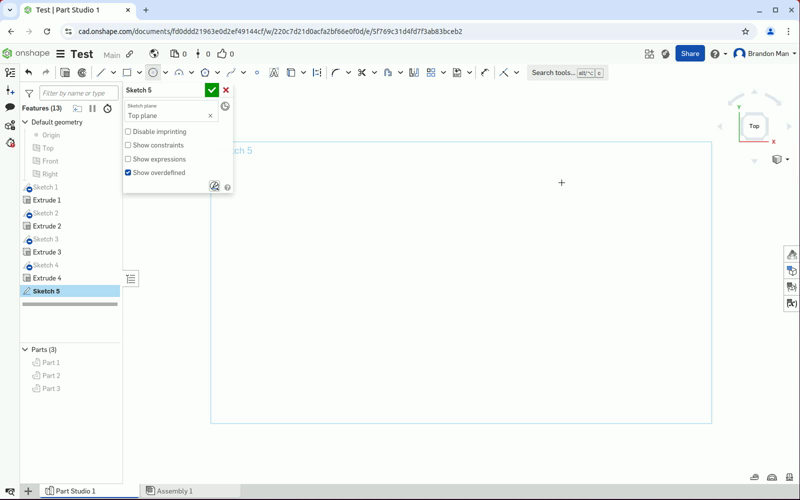
click(561, 182)
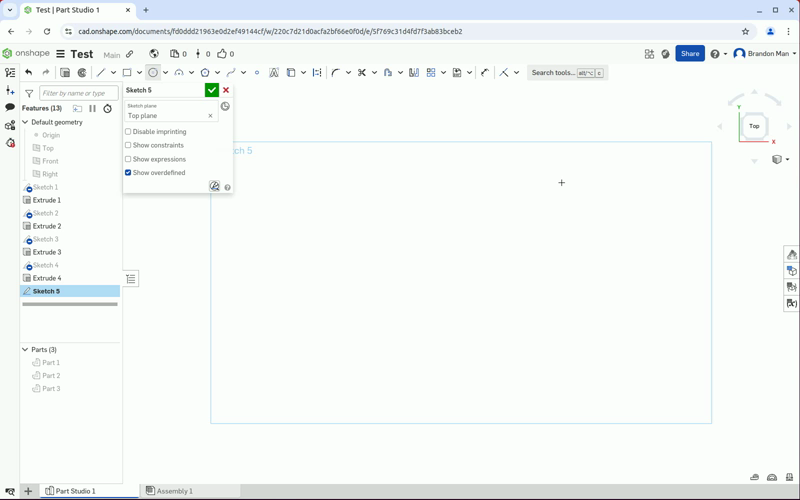
key_up(shift)
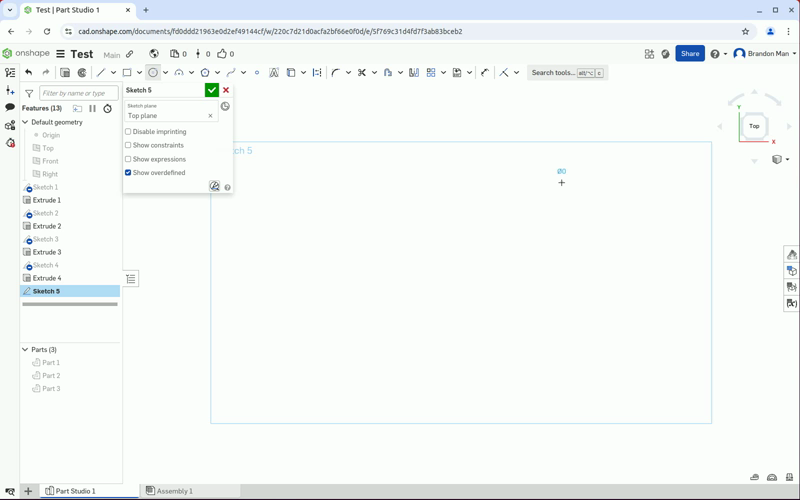
mouse_move(564, 182)
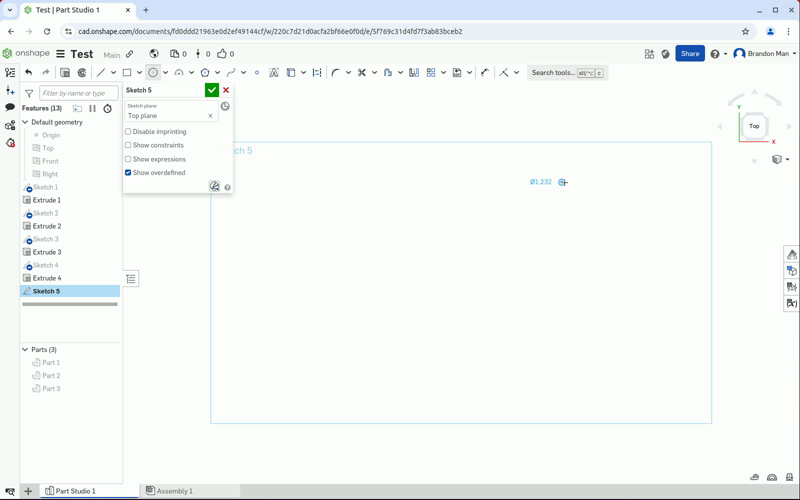
click(564, 182)
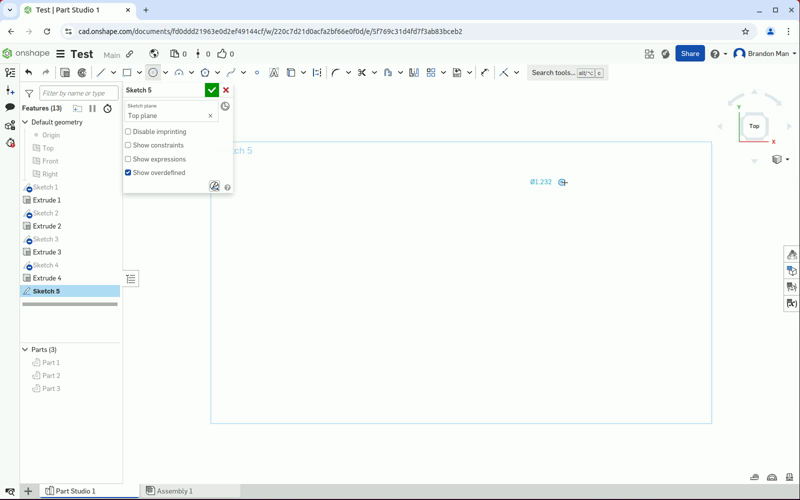
key(esc)
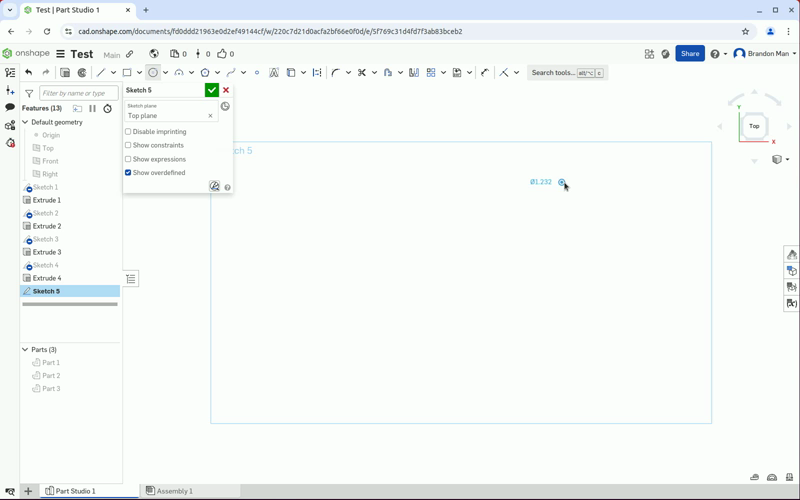
mouse_move(561, 182)
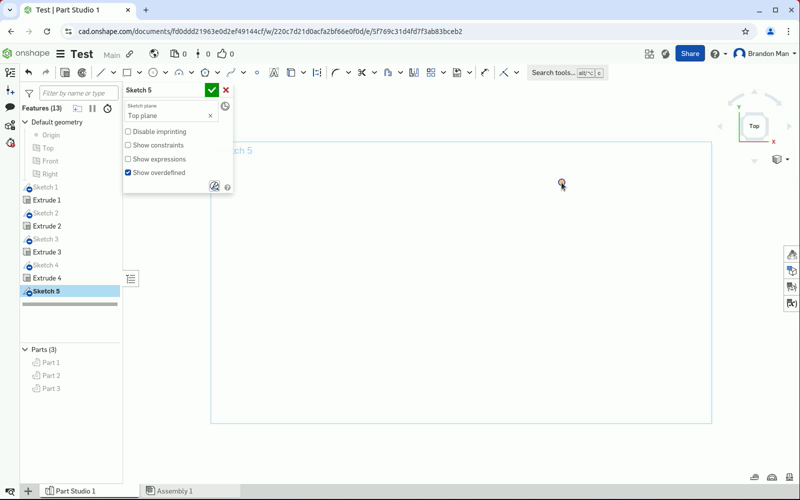
scroll(6)
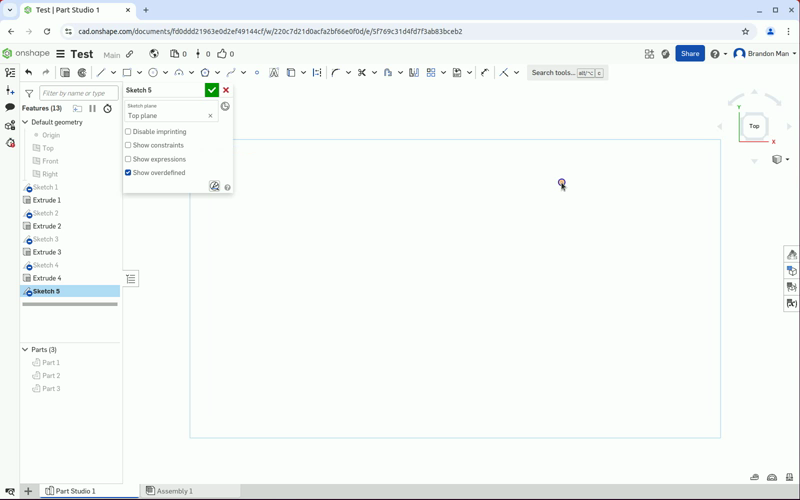
scroll(6)
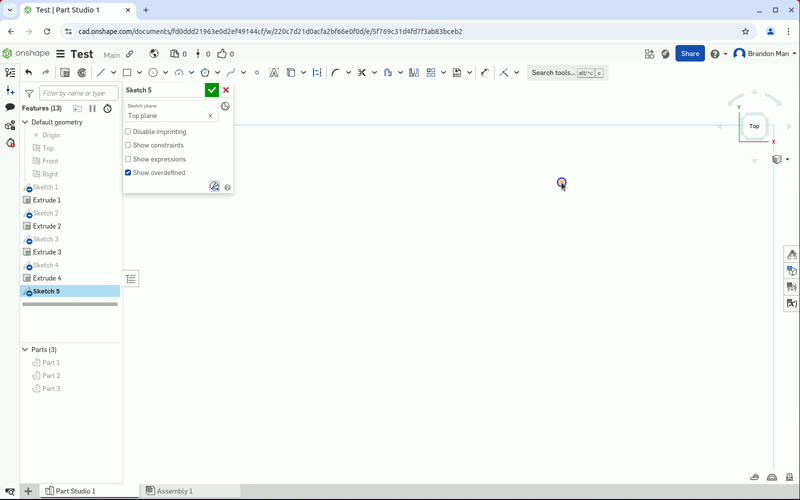
scroll(6)
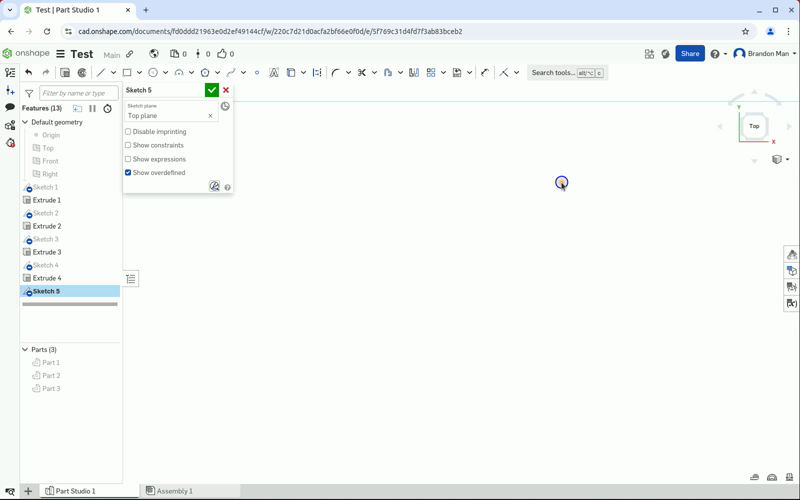
scroll(6)
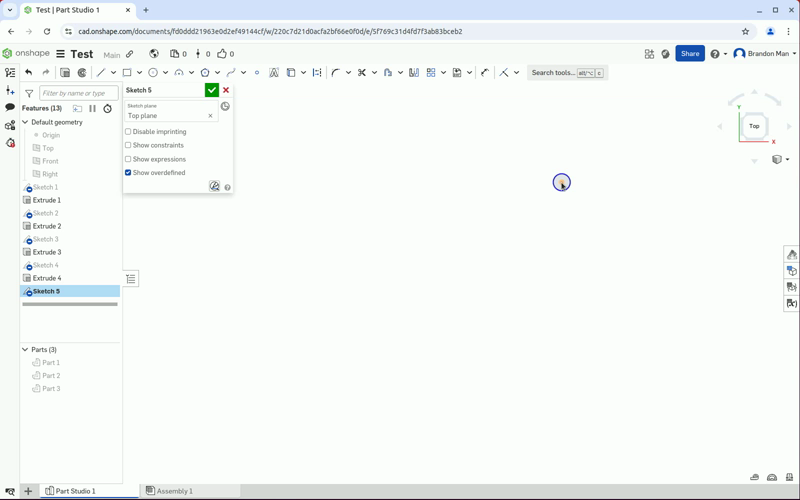
scroll(6)
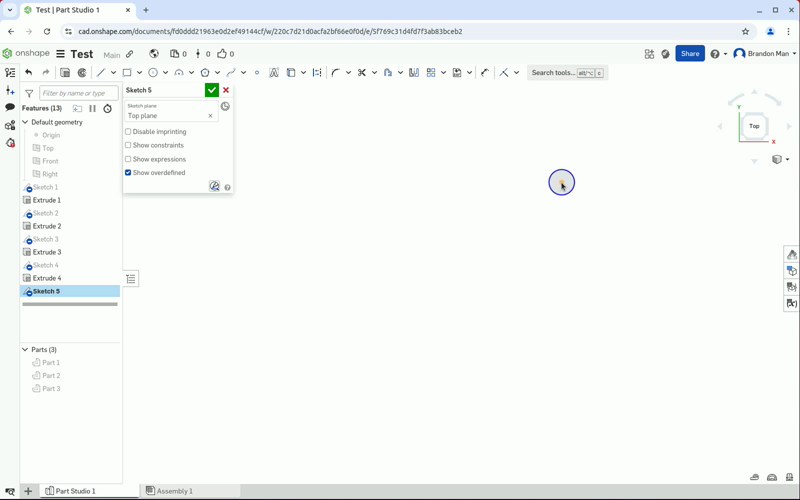
scroll(6)
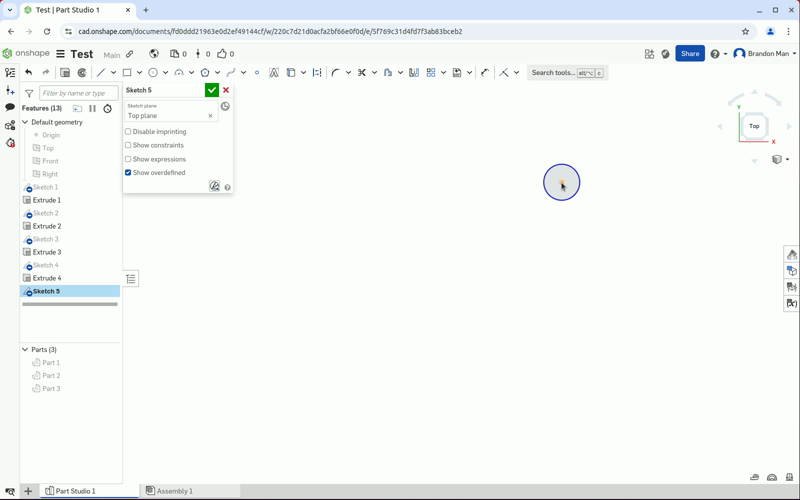
scroll(6)
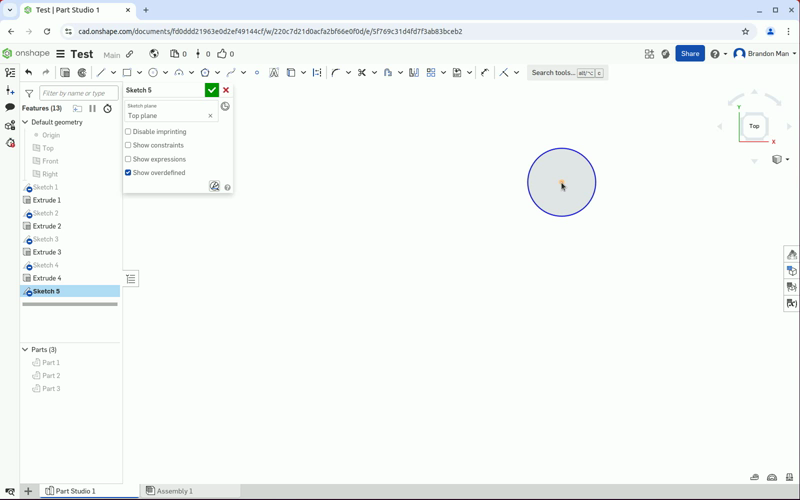
click(561, 182)
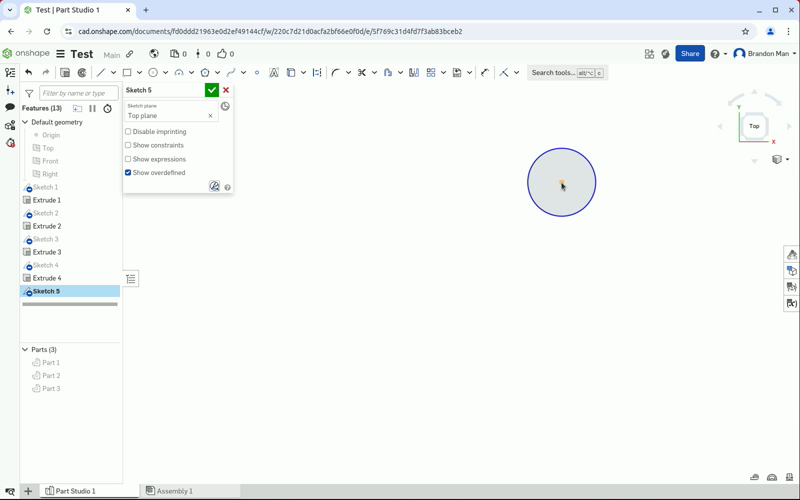
scroll(-6)
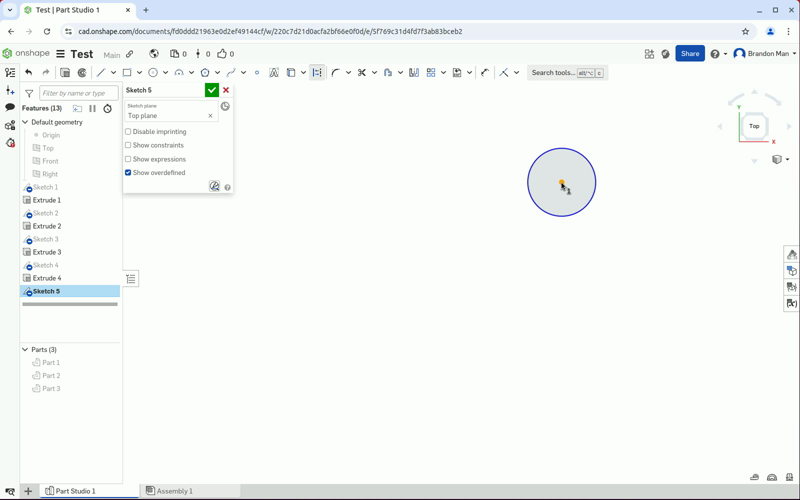
scroll(-6)
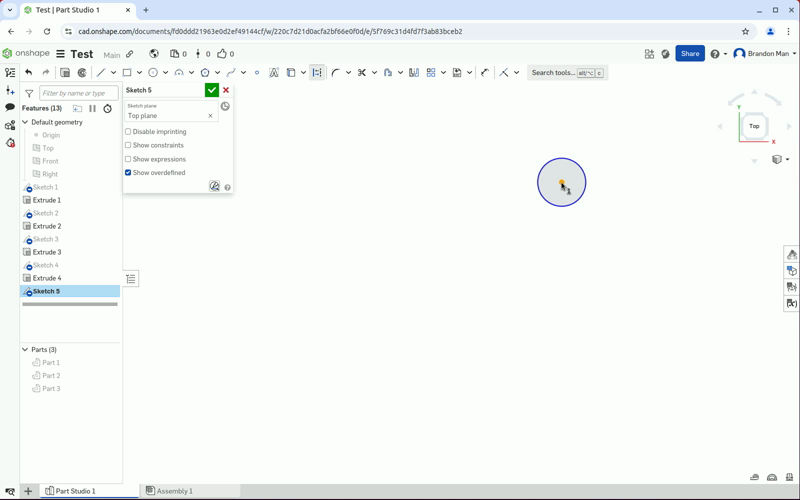
scroll(-6)
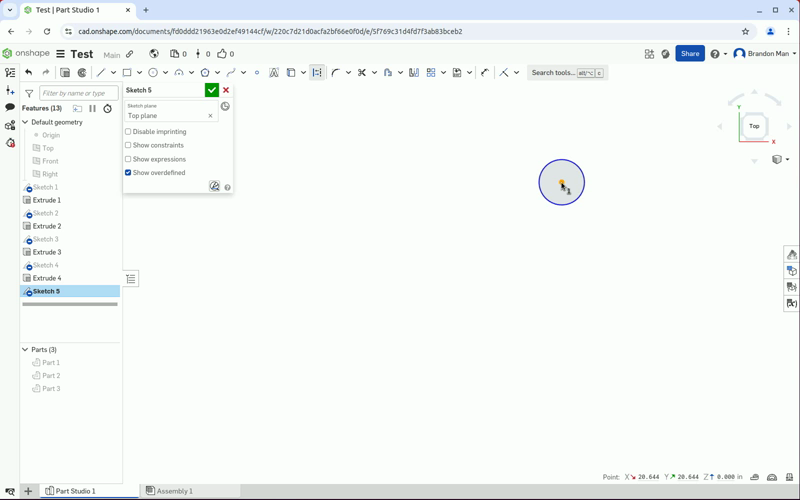
scroll(-6)
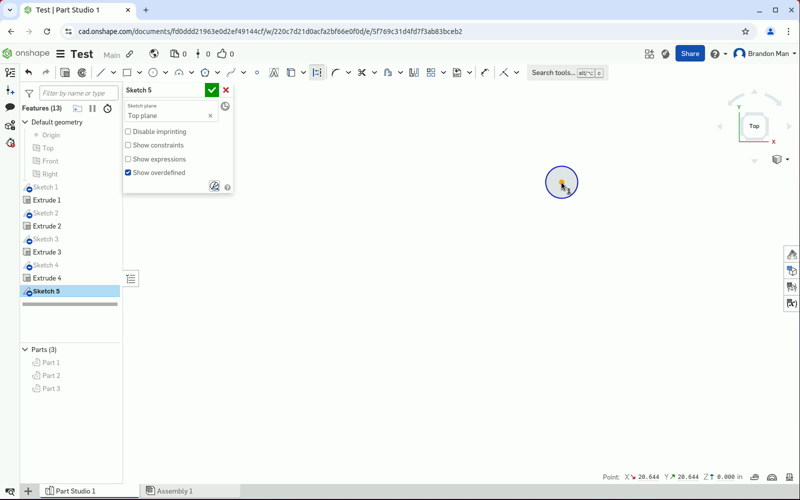
scroll(-6)
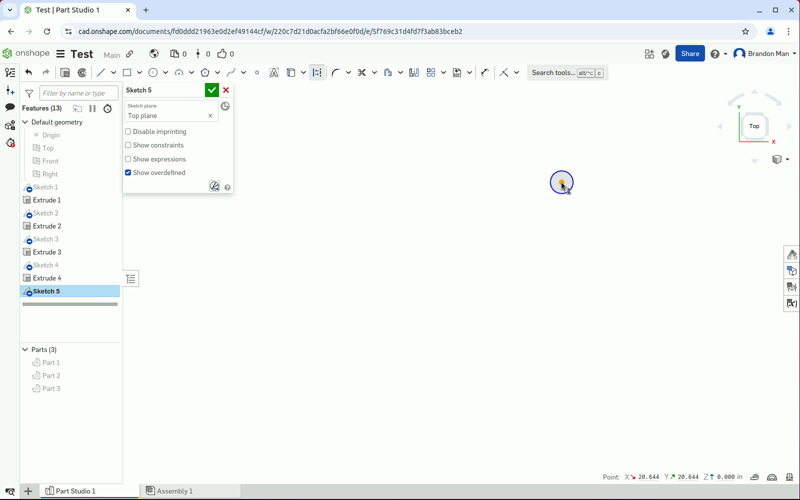
scroll(-6)
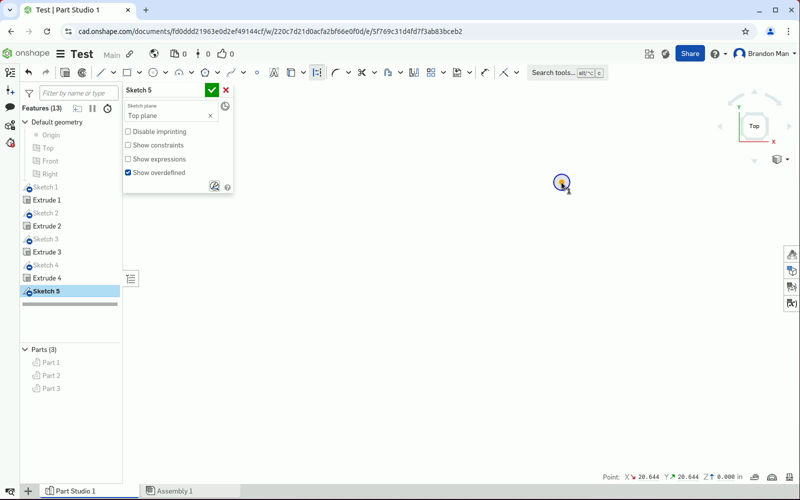
scroll(-6)
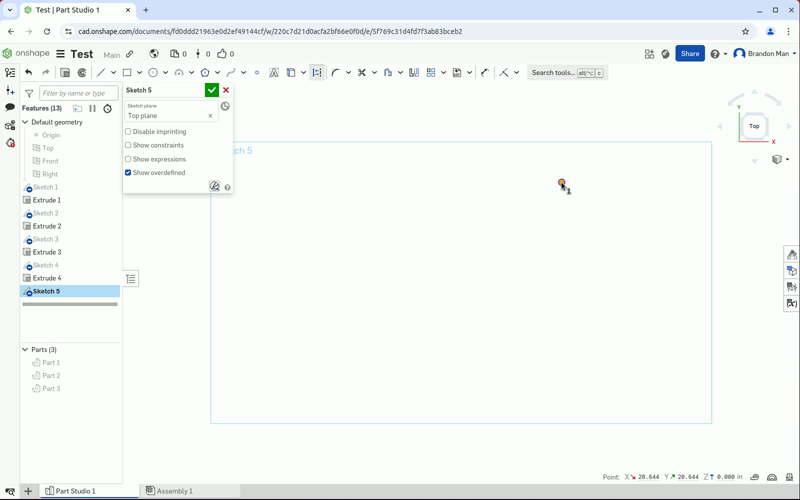
mouse_move(73, 352)
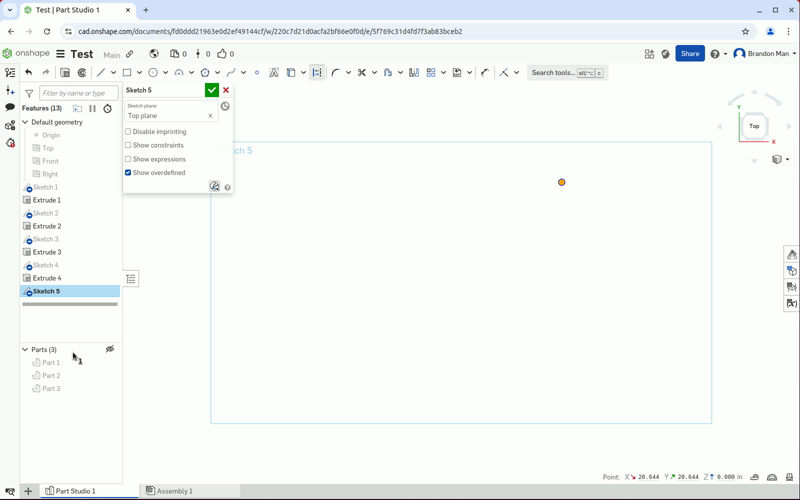
key(shift+y)
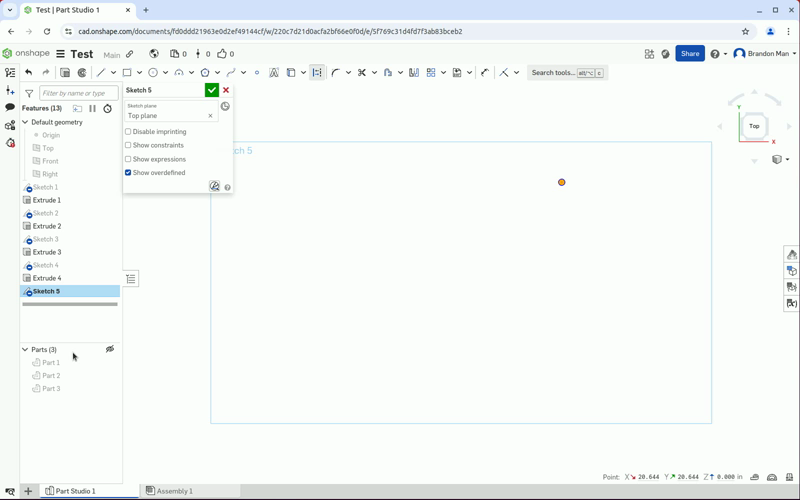
key(shift+e)
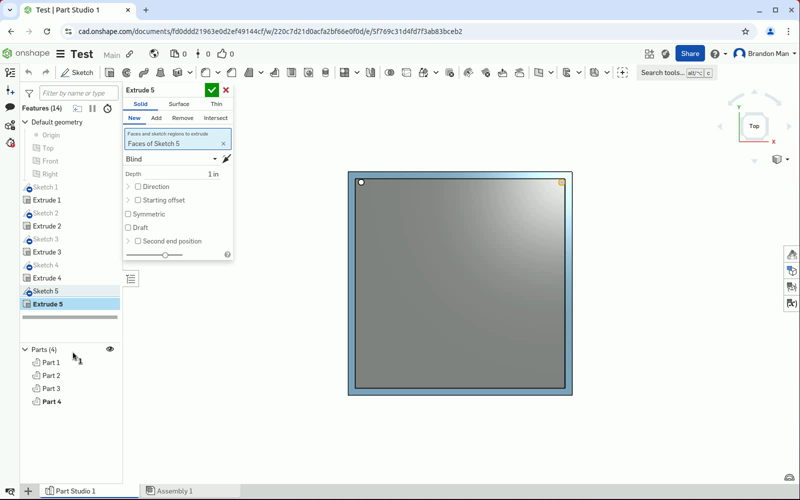
mouse_move(143, 106)
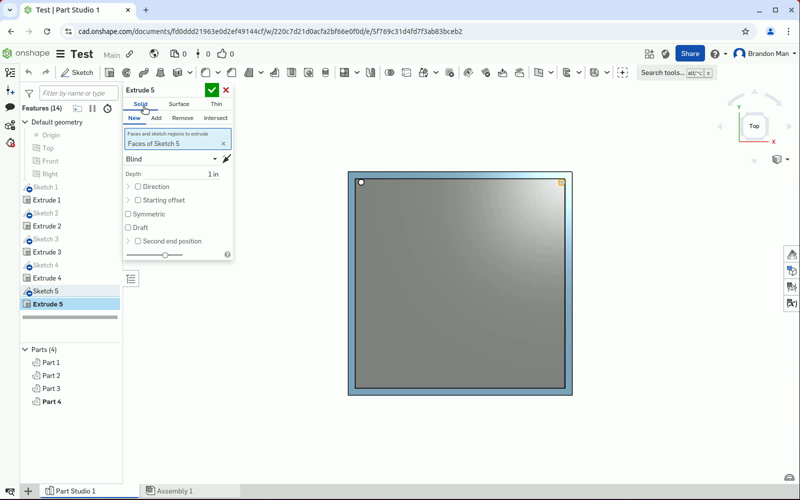
click(143, 106)
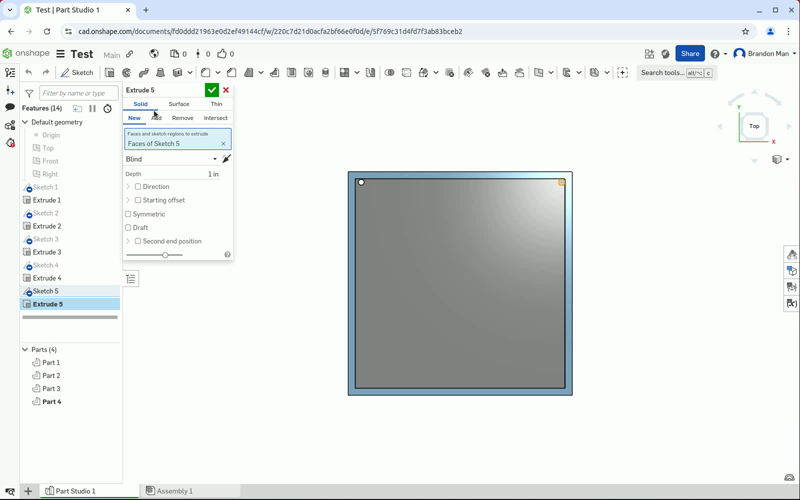
mouse_move(186, 120)
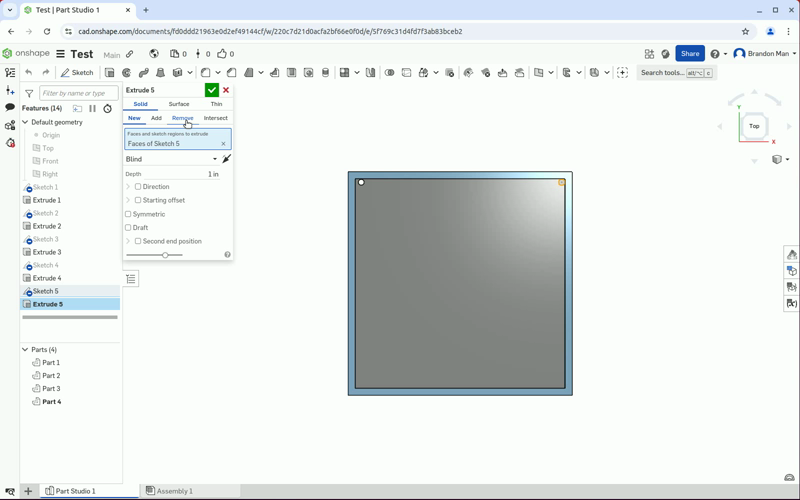
click(186, 120)
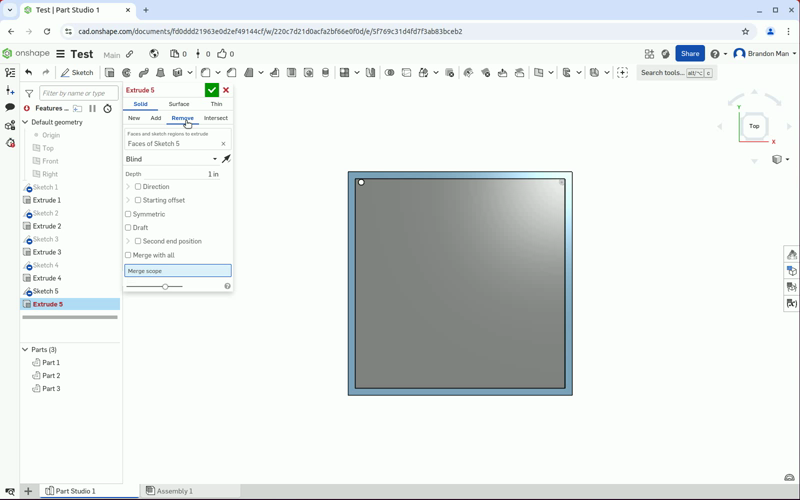
key(tab, 4)
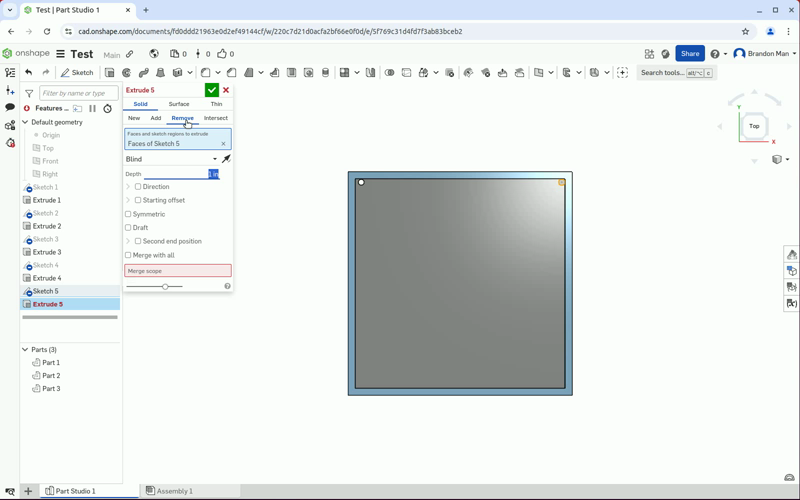
text(-1.926)
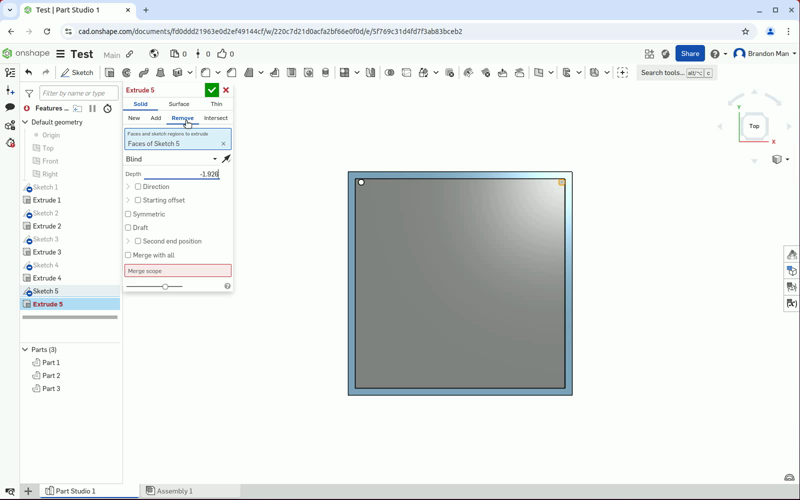
key(tab, 3)
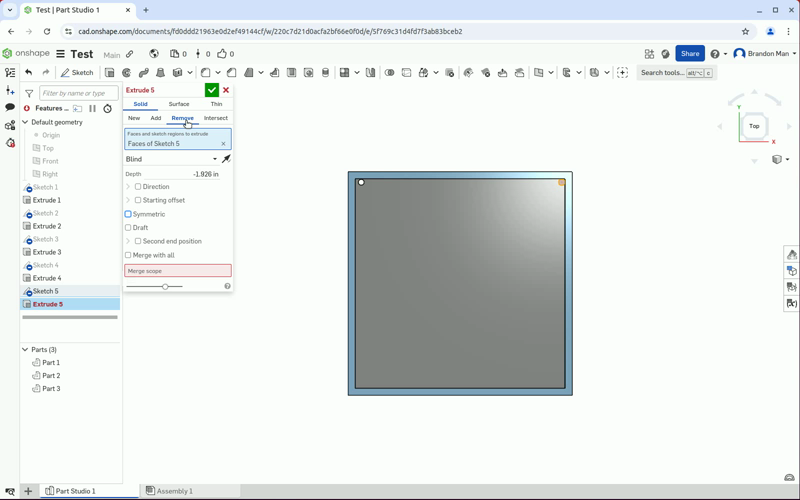
key(space)
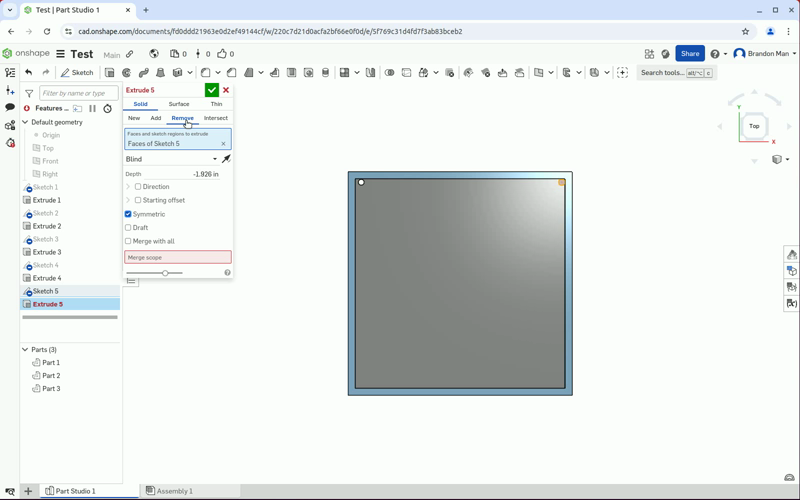
key(tab, 2)
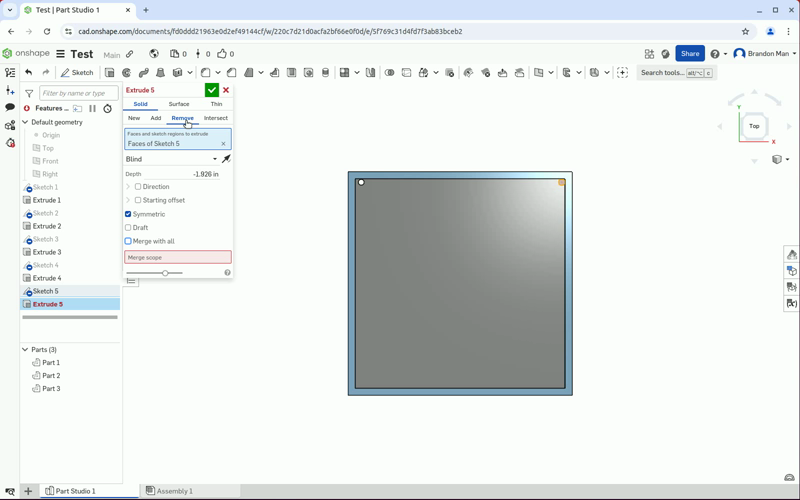
key(space)
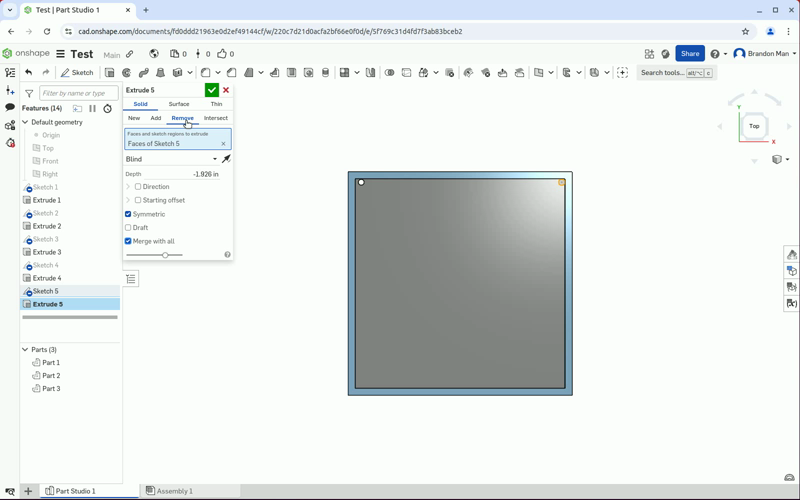
key(enter)
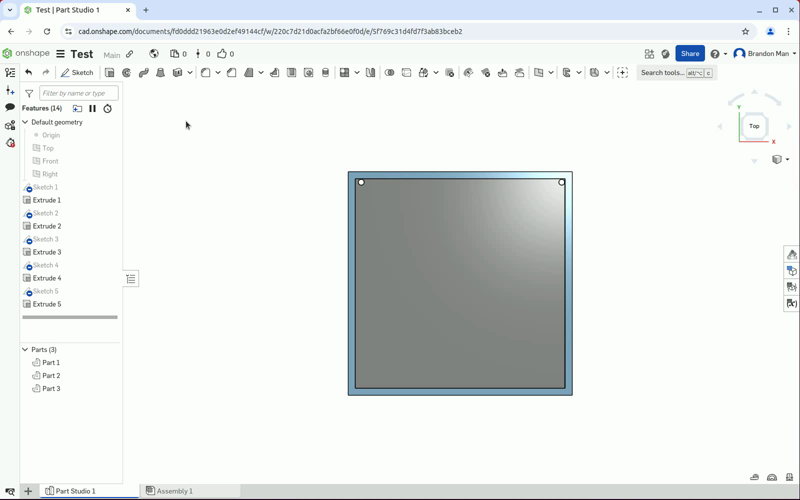
key(shift+h)
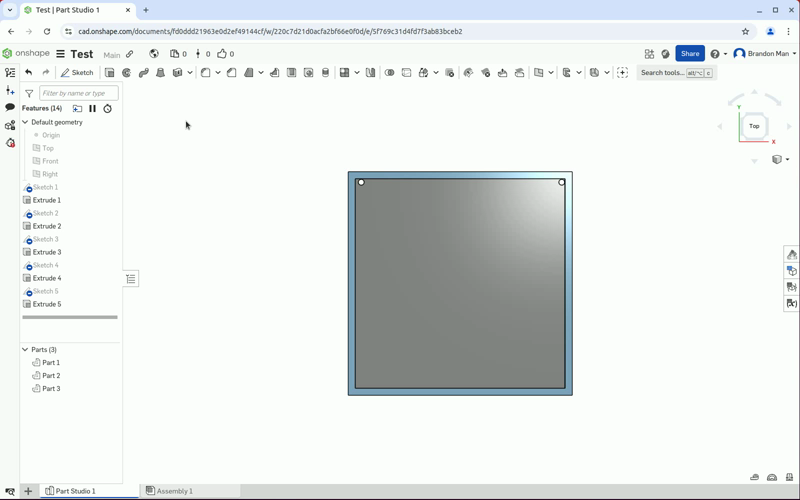
key(shift+h)
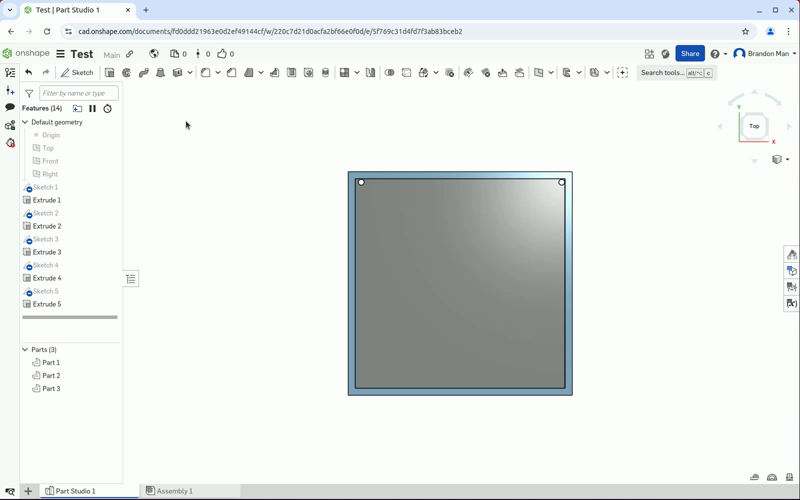
mouse_move(73, 189)
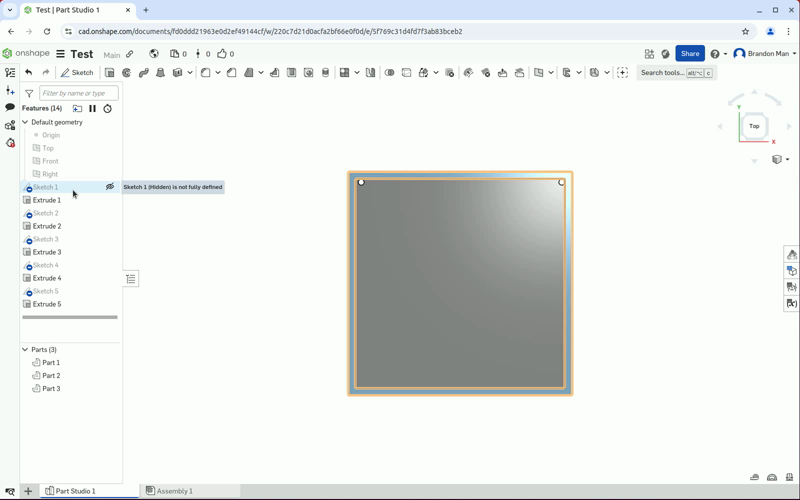
click(73, 189)
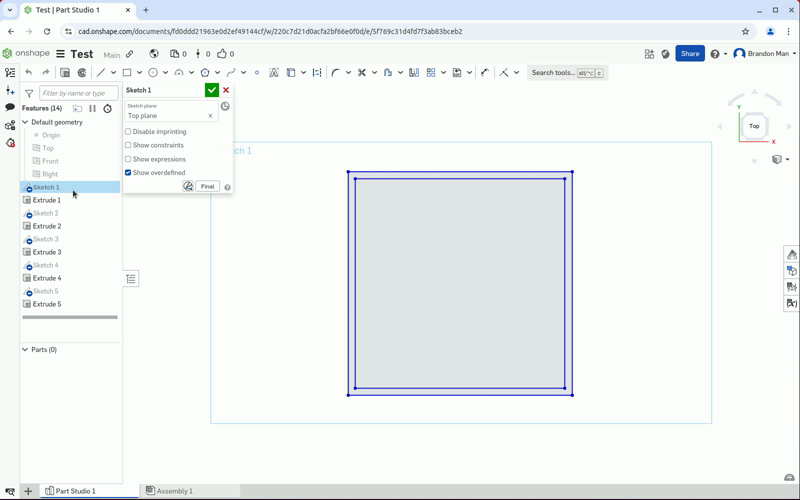
mouse_move(229, 92)
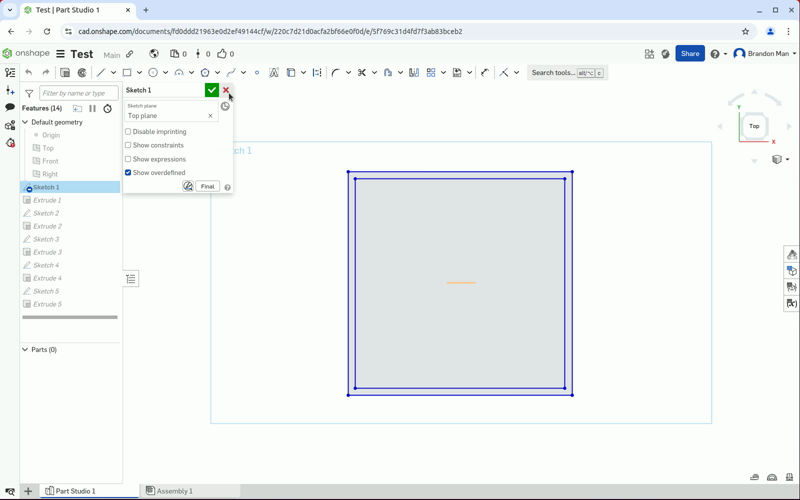
click(229, 92)
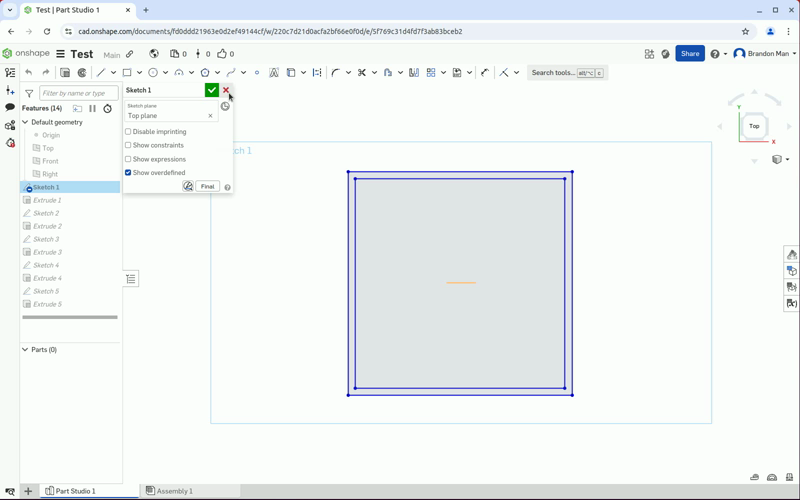
key(shift+s)
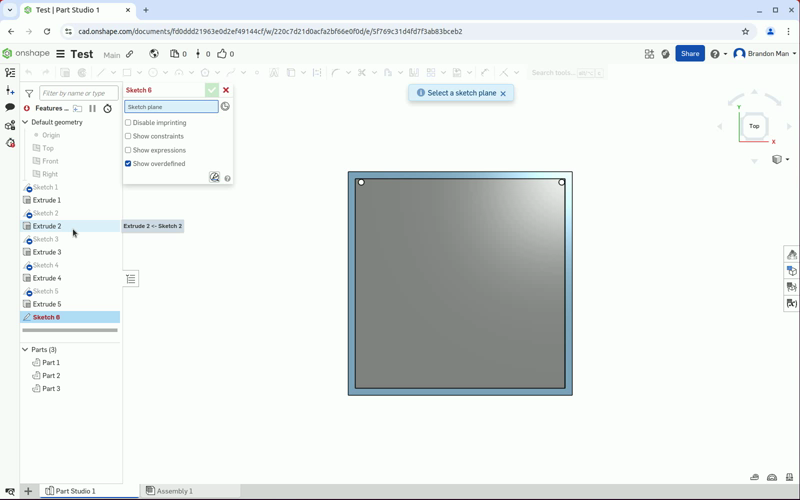
scroll(3)
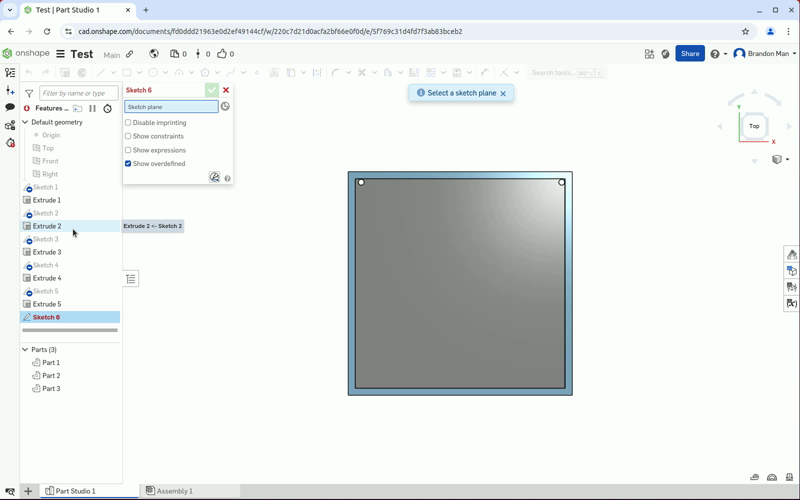
mouse_move(73, 150)
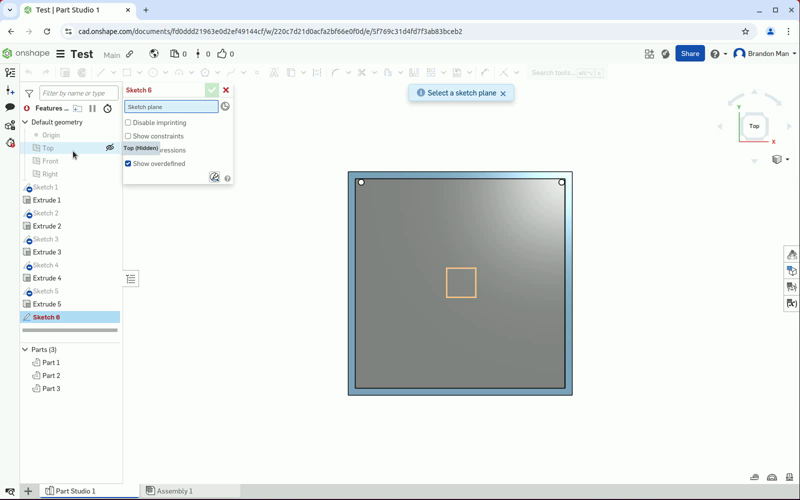
click(73, 150)
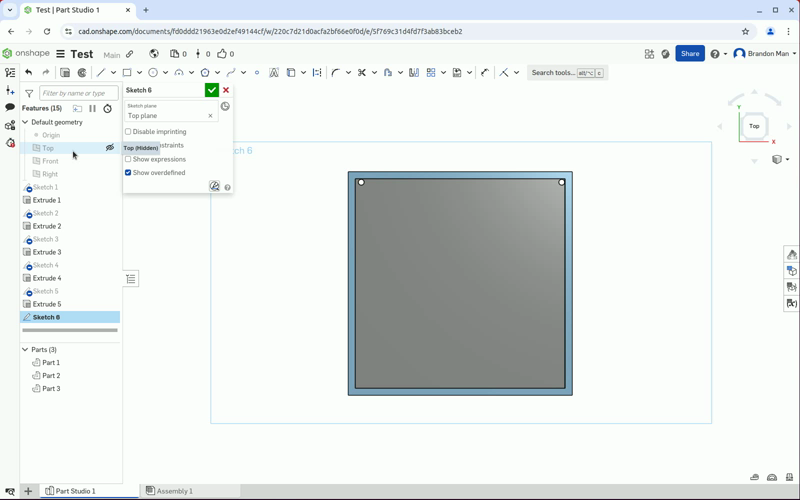
mouse_move(73, 352)
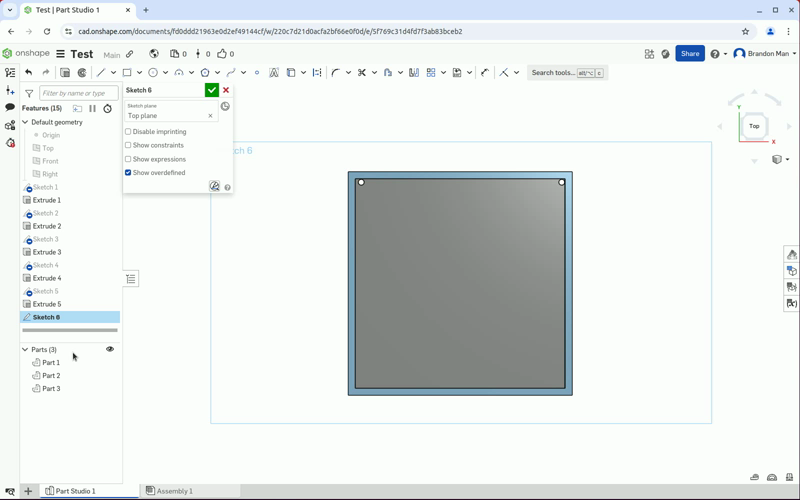
key(y)
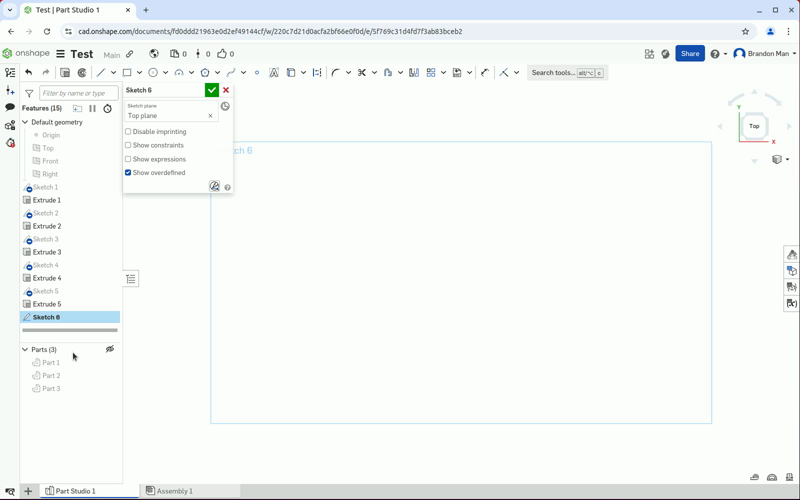
key(c)
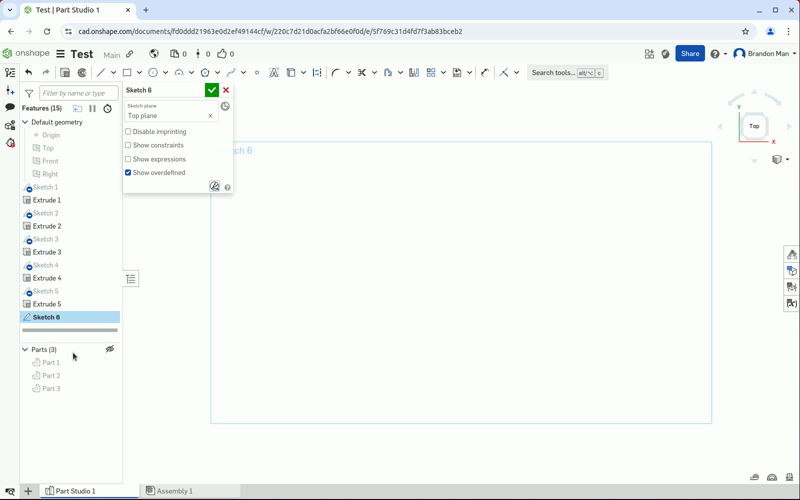
key_down(shift)
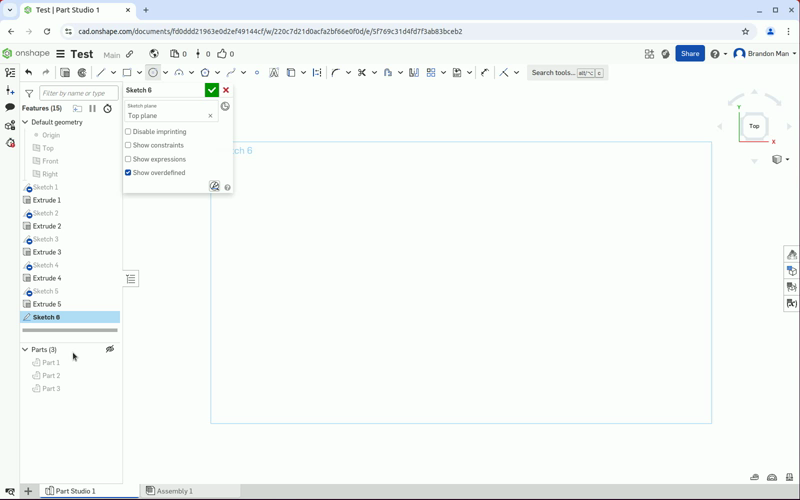
mouse_move(561, 383)
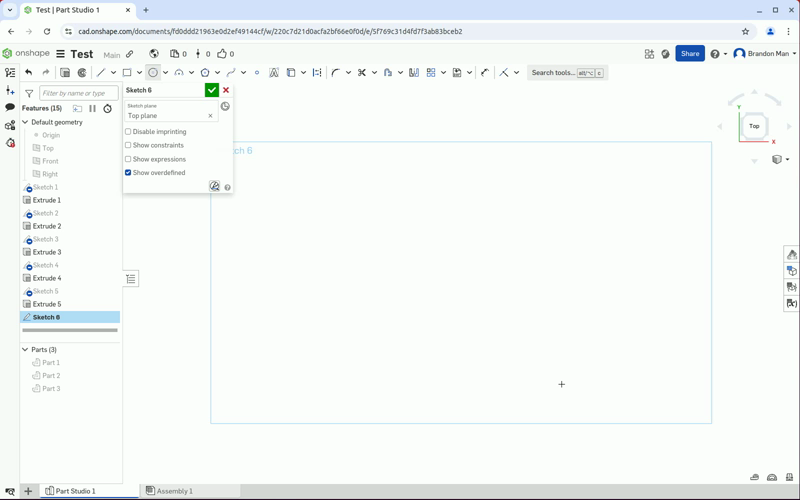
click(561, 383)
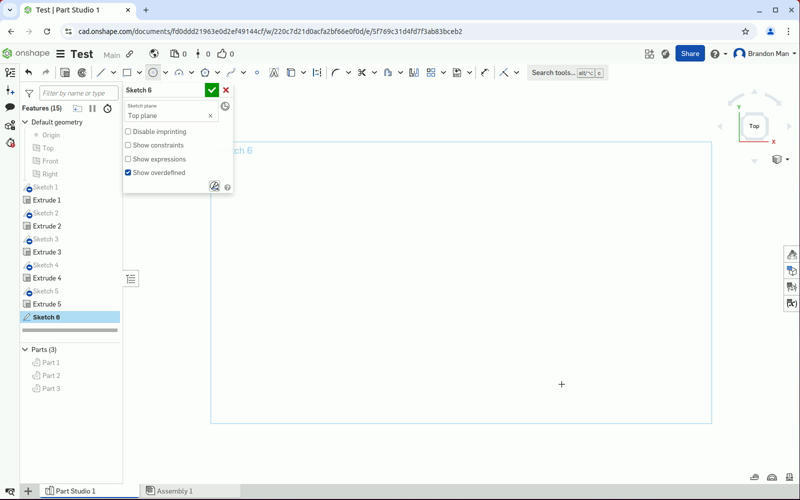
key_up(shift)
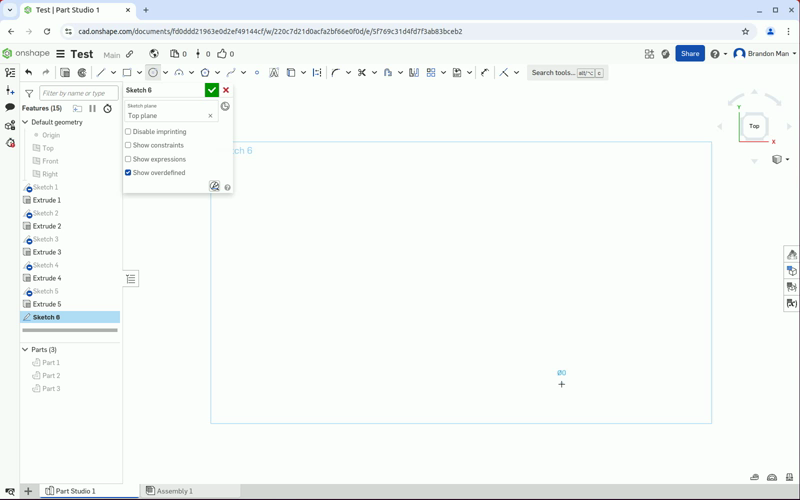
mouse_move(564, 383)
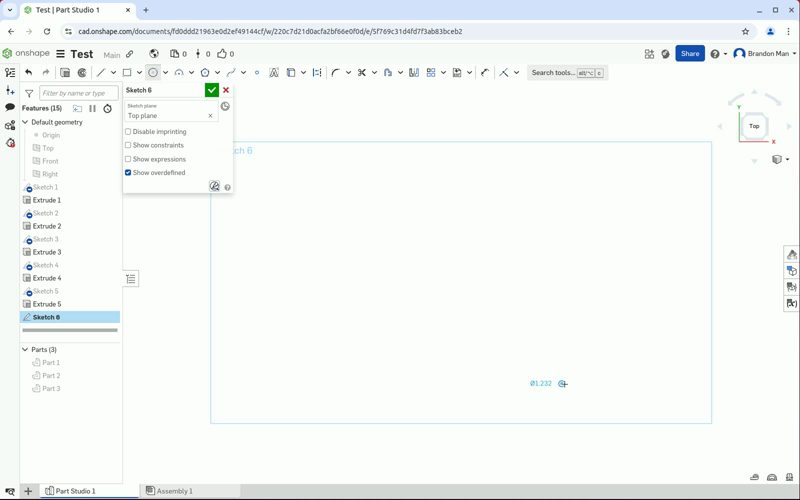
click(564, 383)
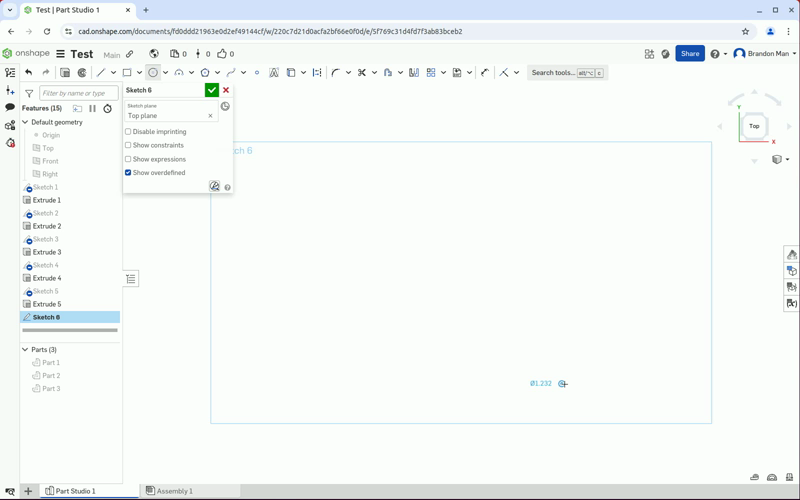
key(esc)
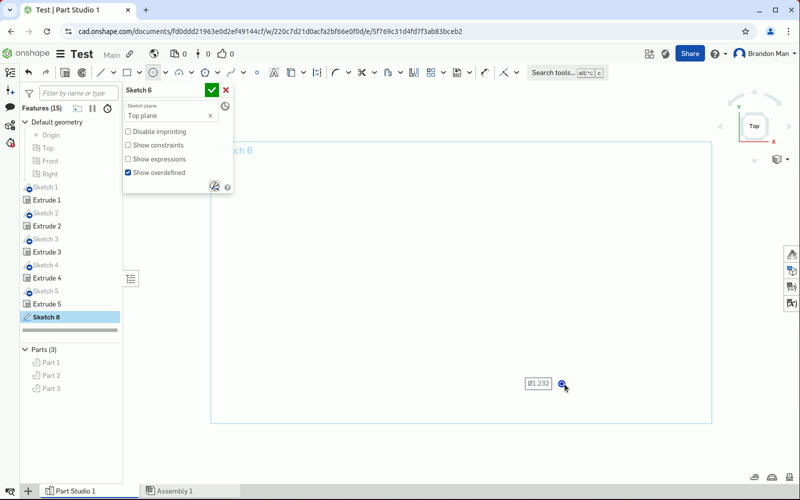
mouse_move(562, 382)
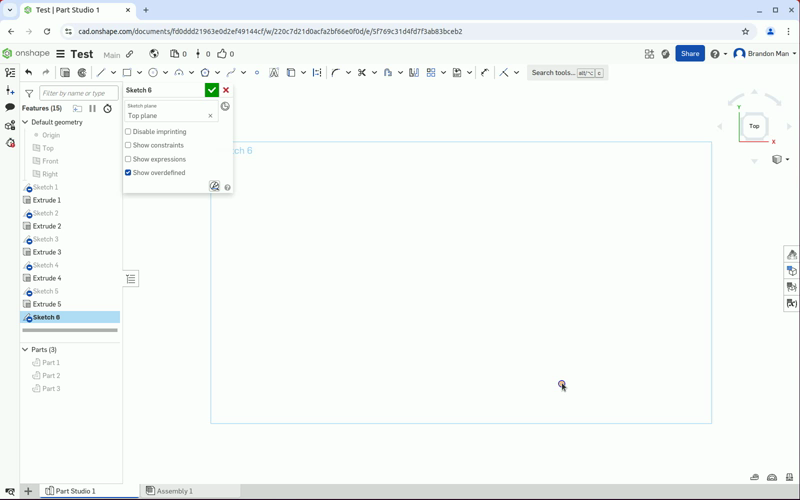
scroll(6)
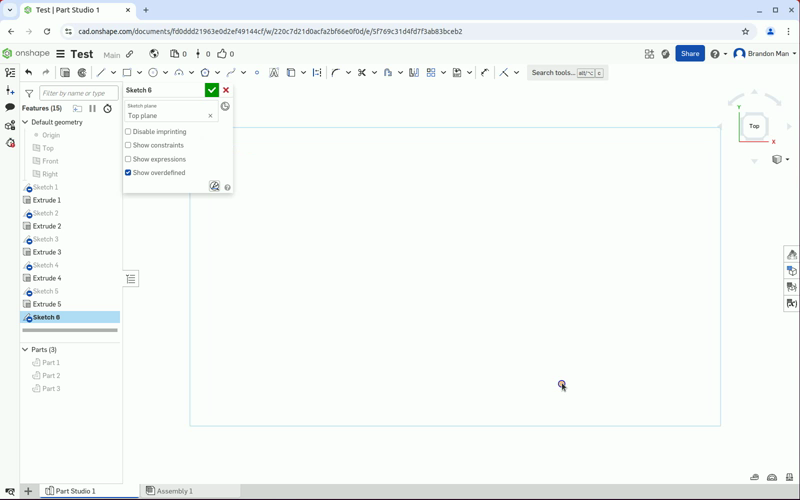
scroll(6)
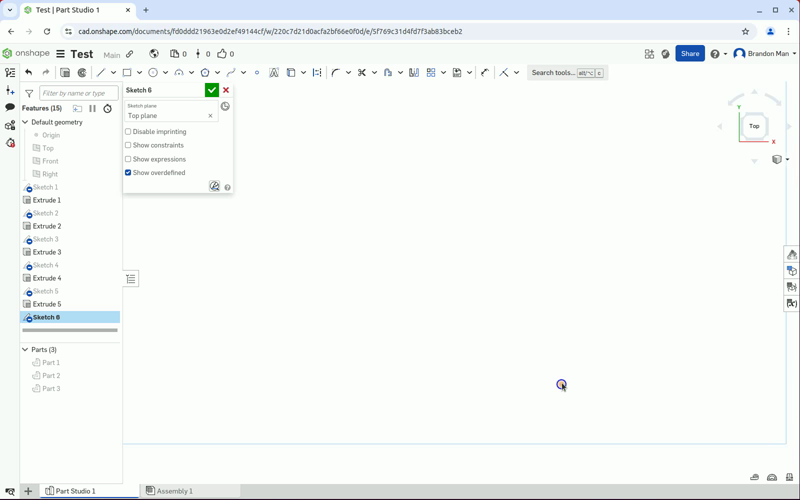
scroll(6)
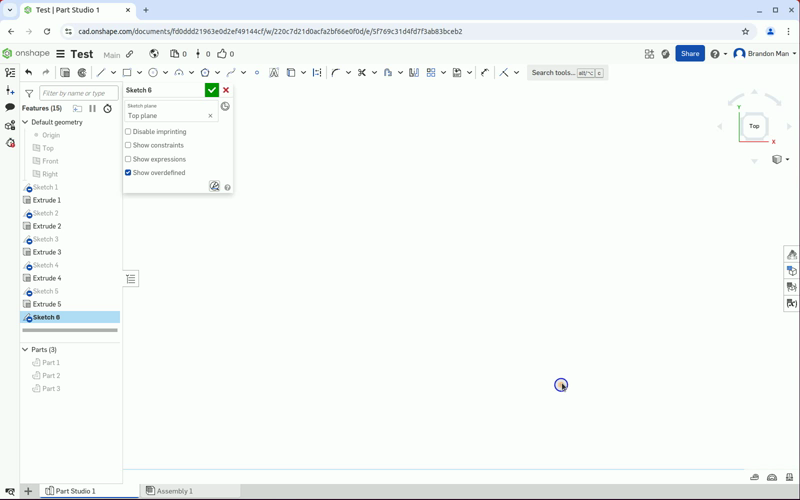
scroll(6)
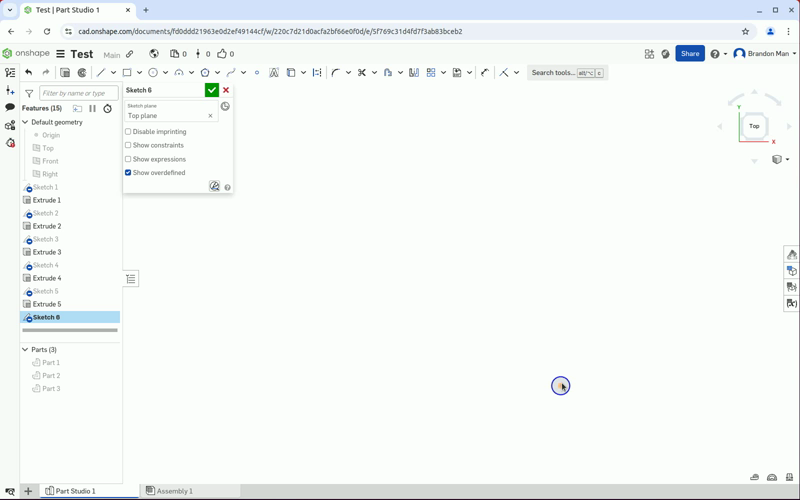
scroll(6)
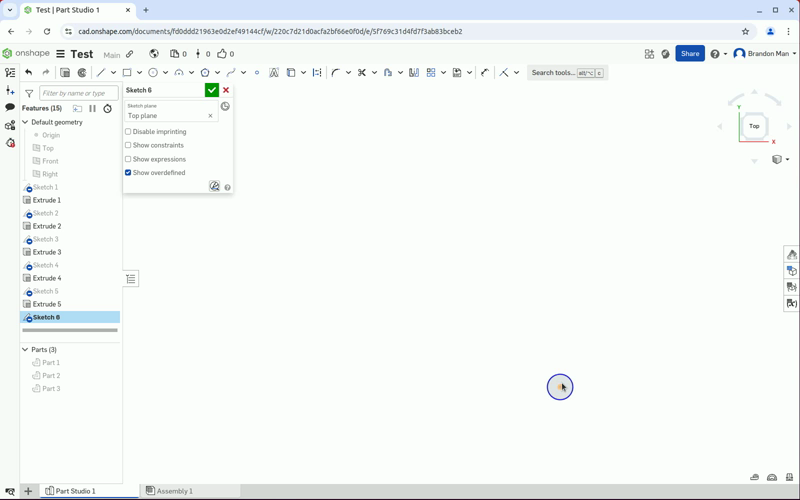
scroll(6)
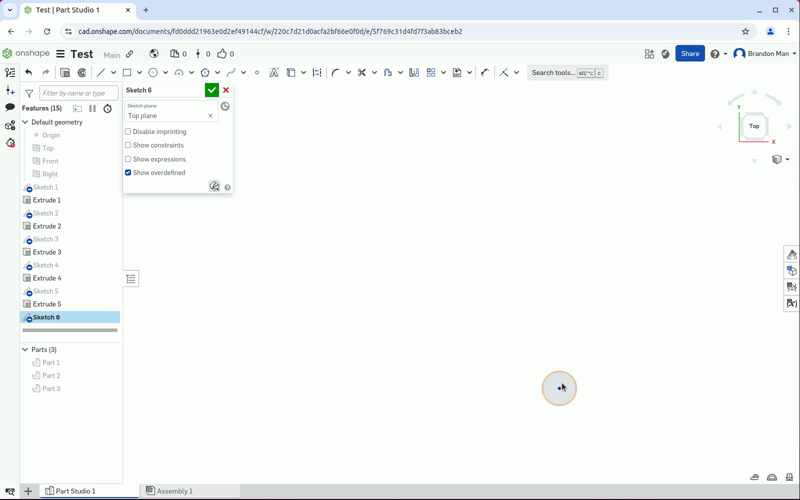
scroll(6)
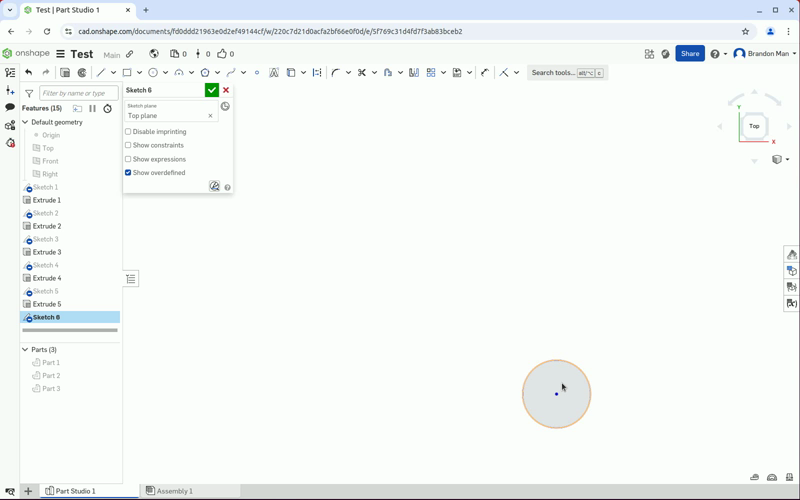
click(562, 382)
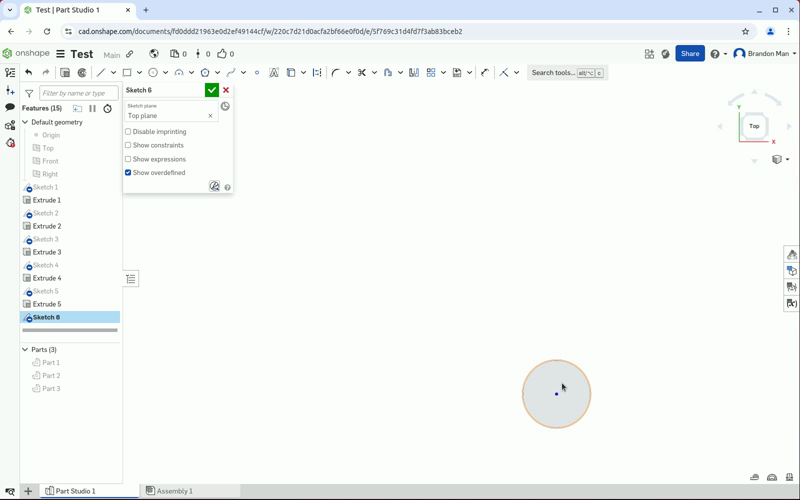
scroll(-6)
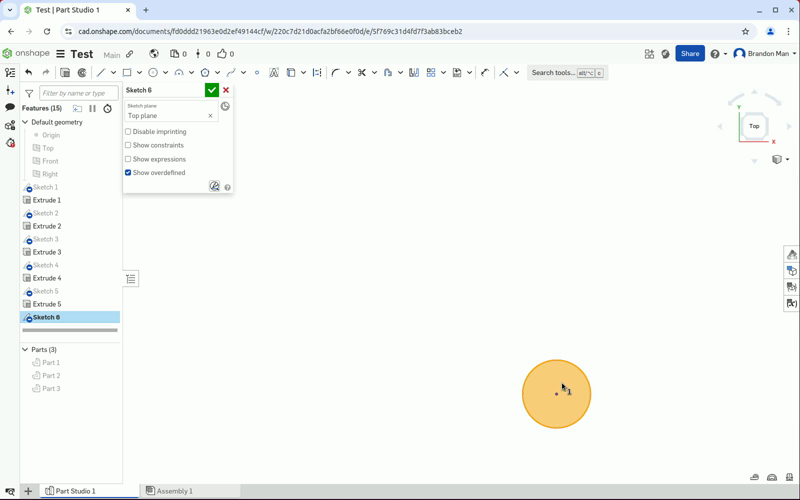
scroll(-6)
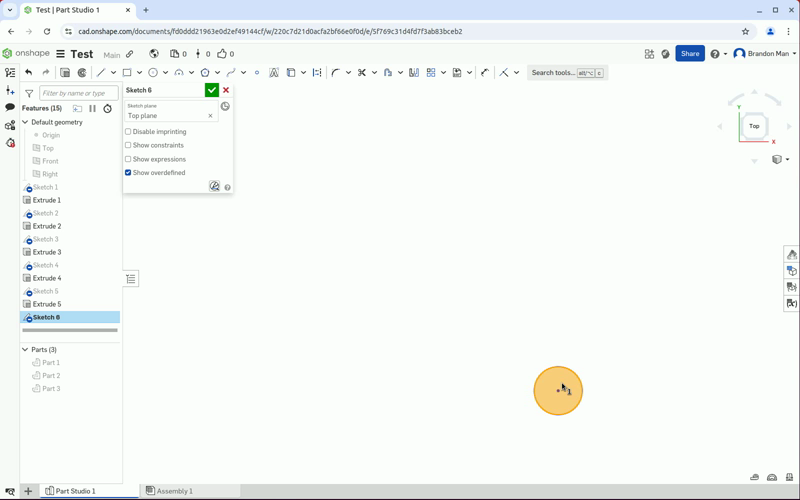
scroll(-6)
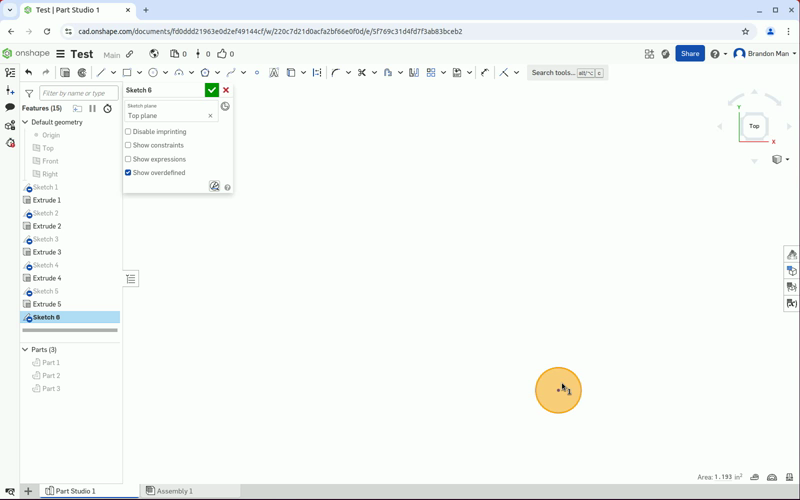
scroll(-6)
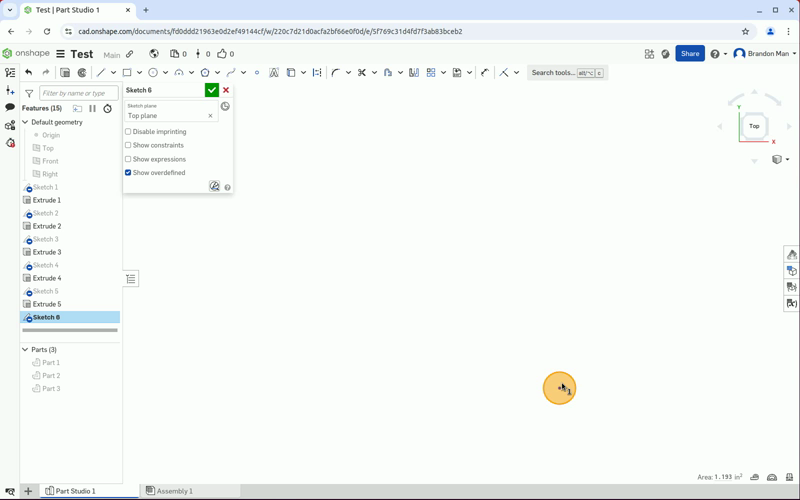
scroll(-6)
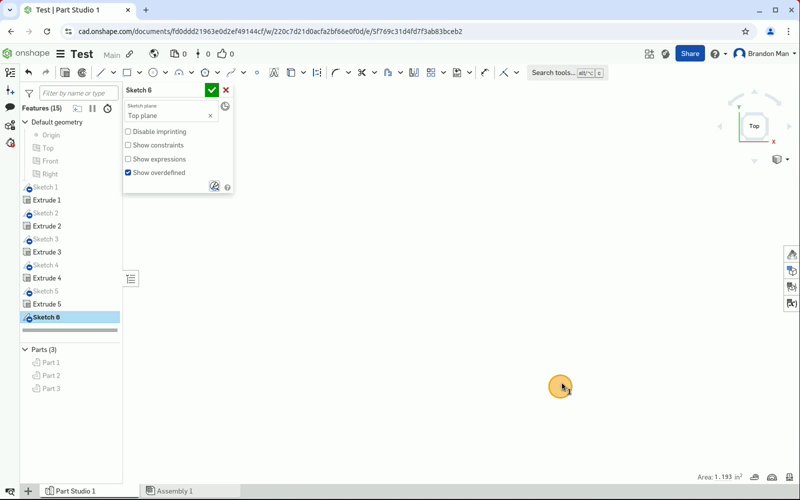
scroll(-6)
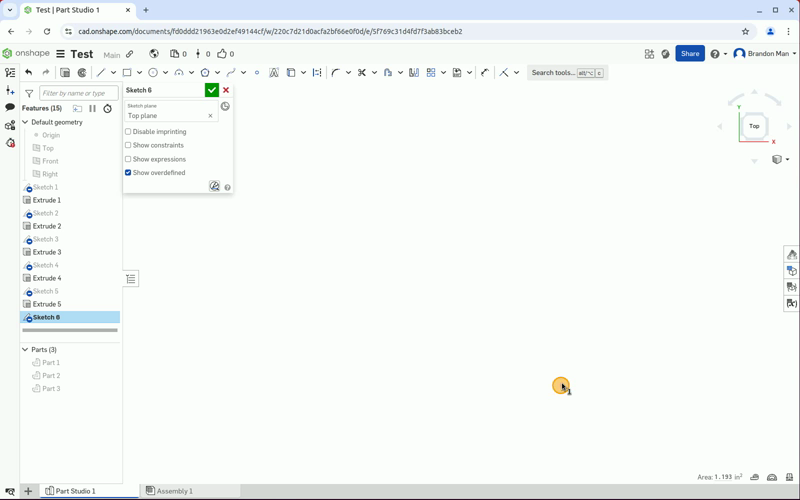
scroll(-6)
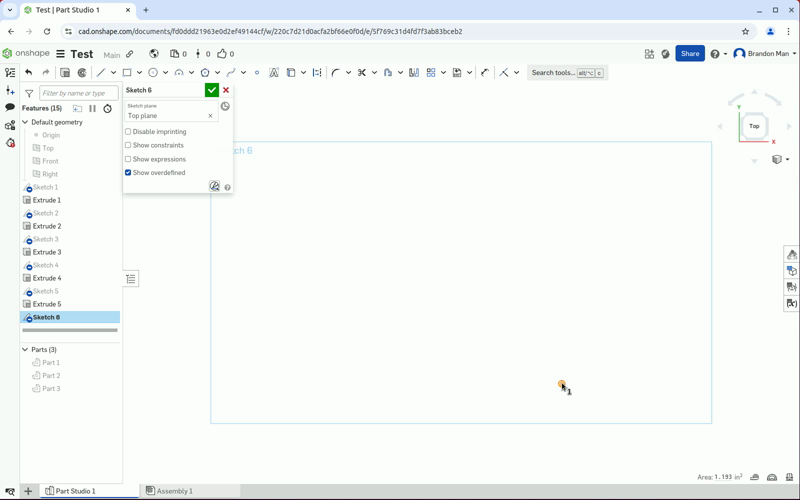
mouse_move(73, 352)
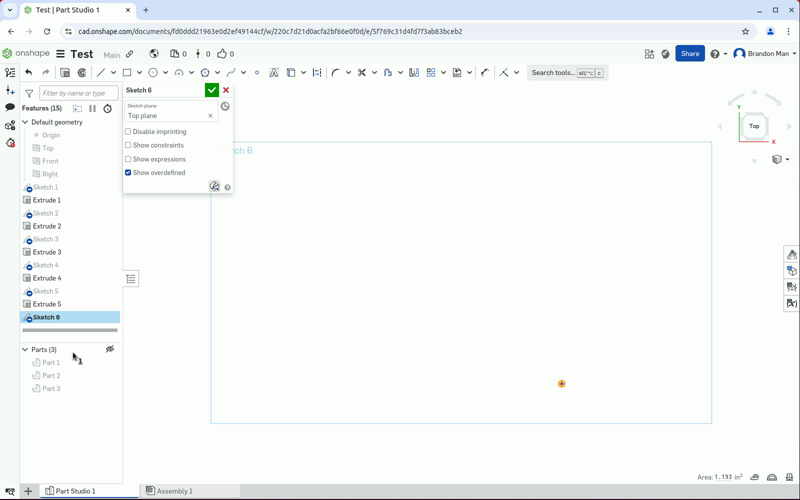
key(shift+y)
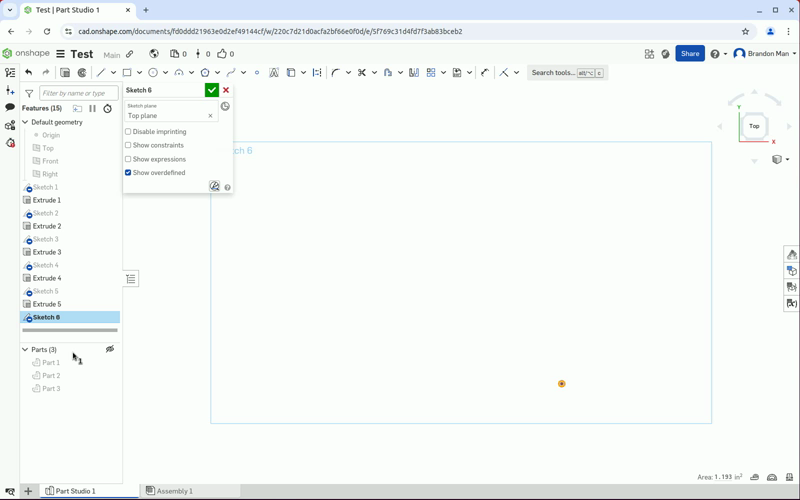
key(shift+e)
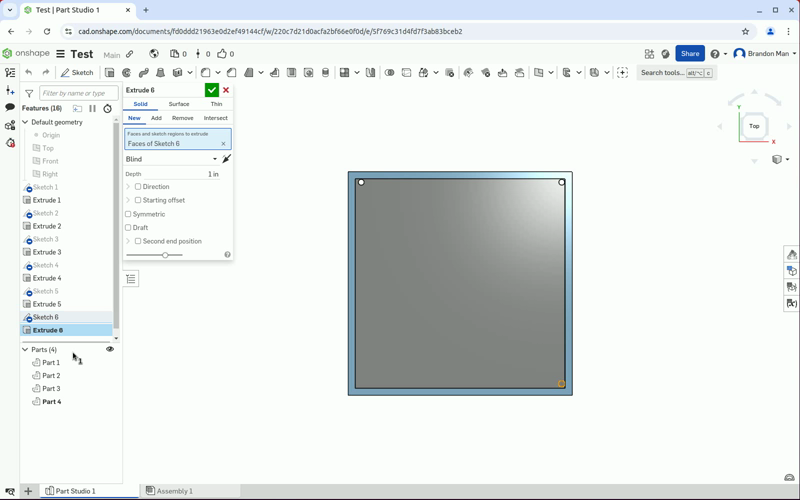
mouse_move(143, 106)
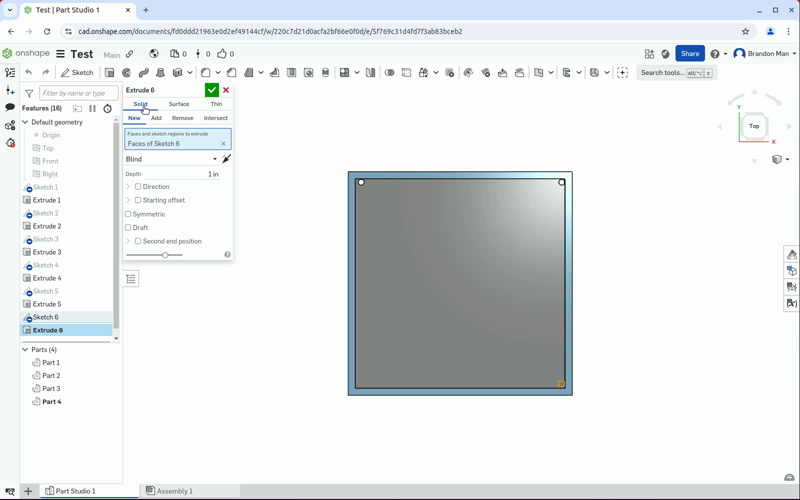
click(143, 106)
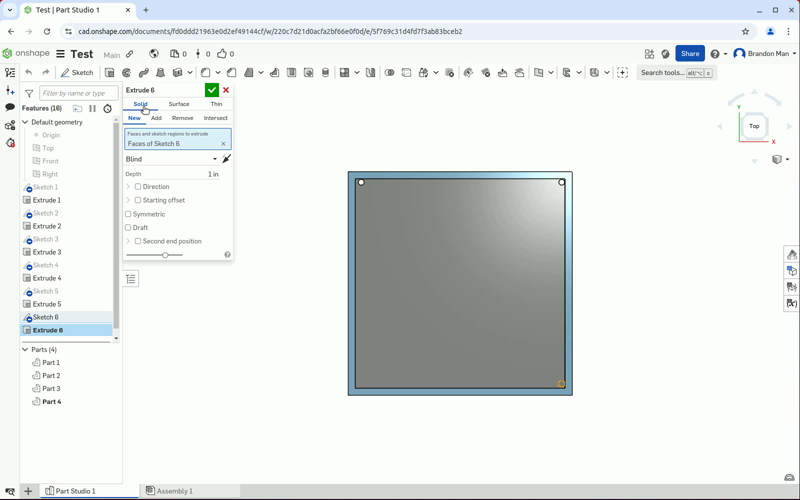
mouse_move(186, 120)
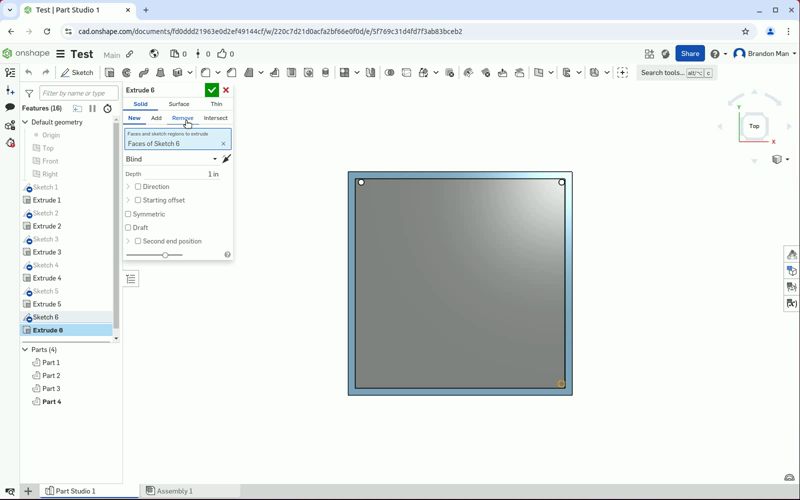
click(186, 120)
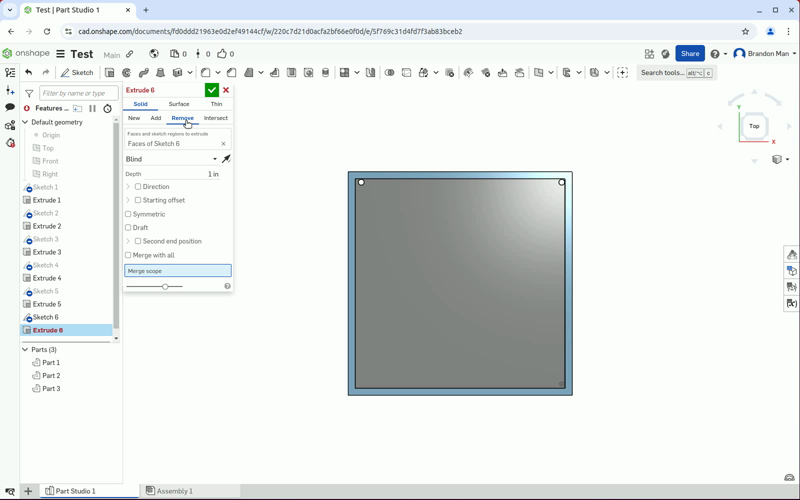
key(tab, 4)
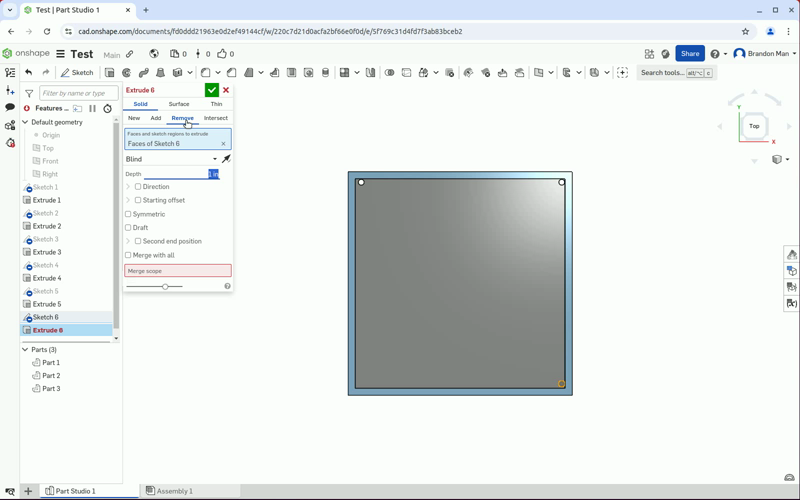
text(-1.926)
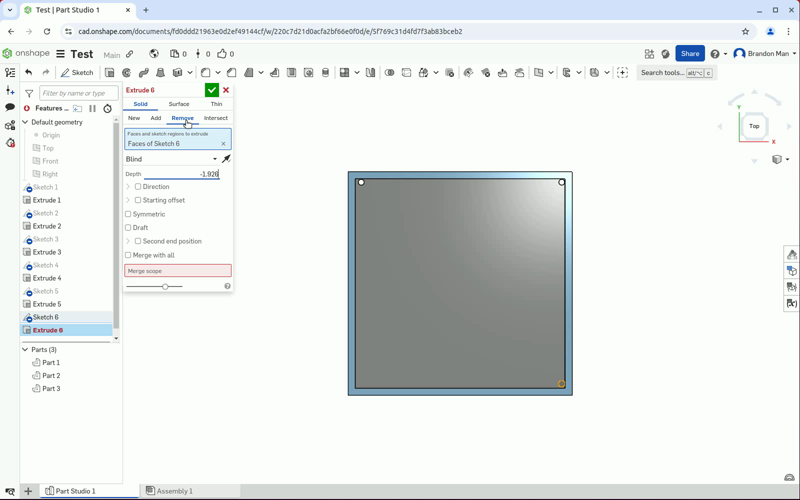
key(tab, 3)
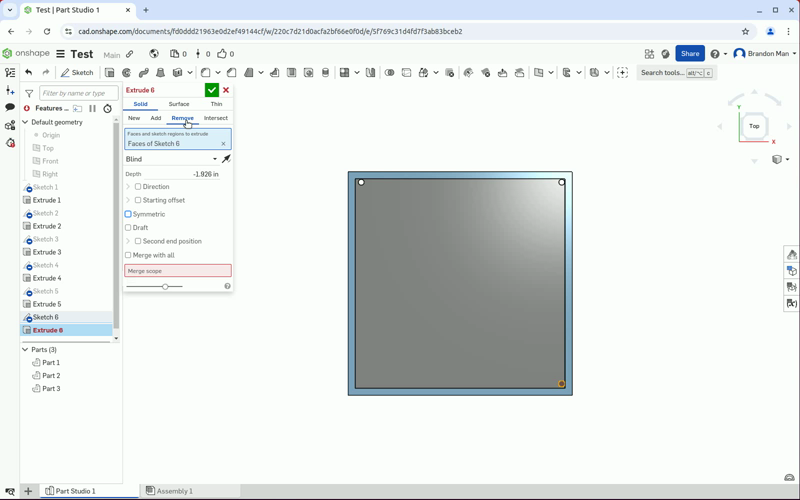
key(space)
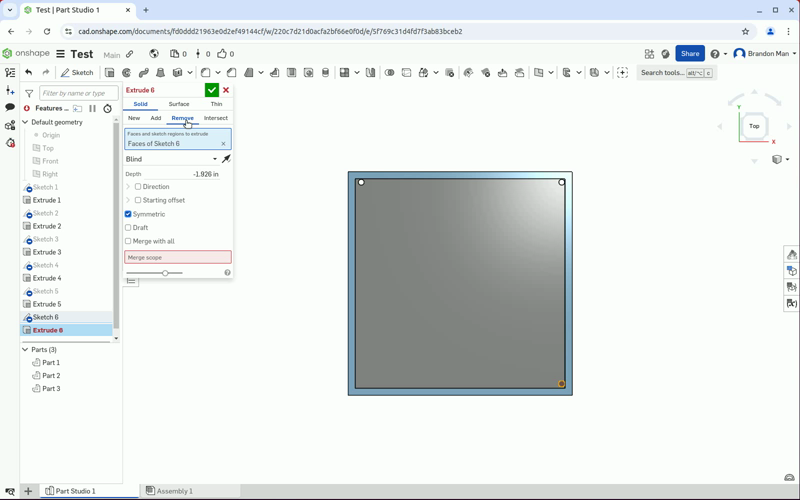
key(tab, 2)
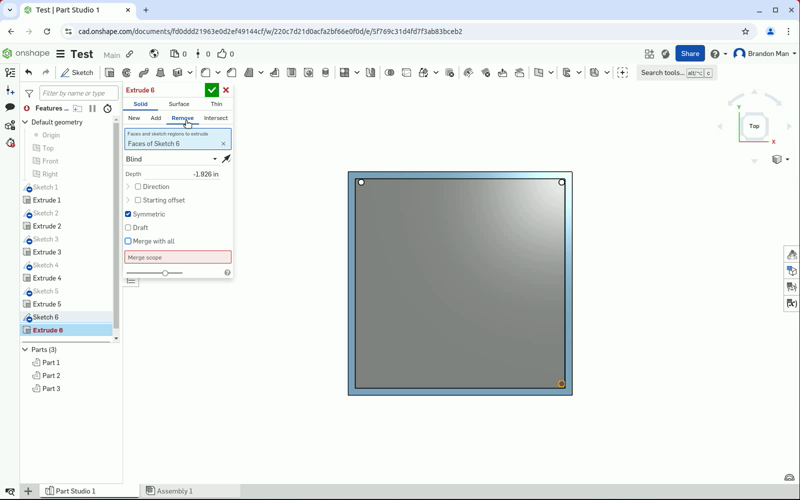
key(space)
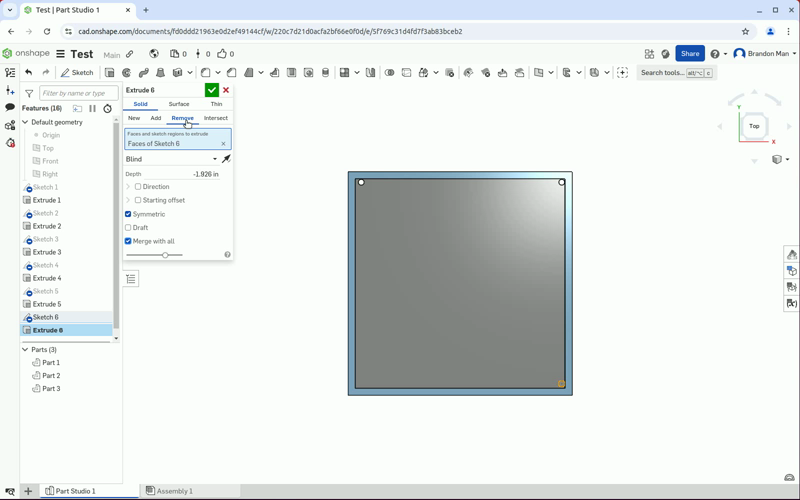
key(enter)
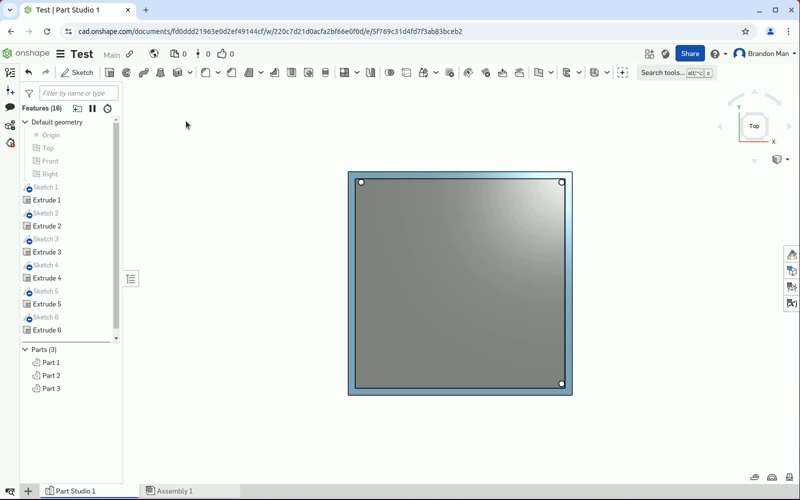
key(shift+h)
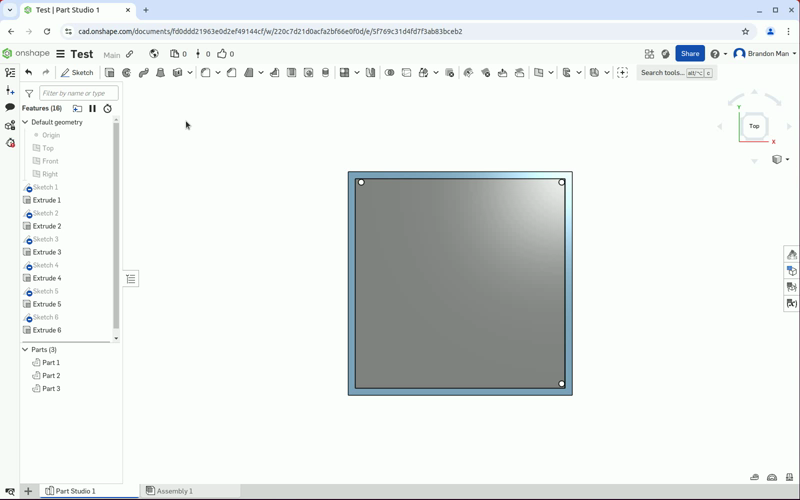
key(shift+h)
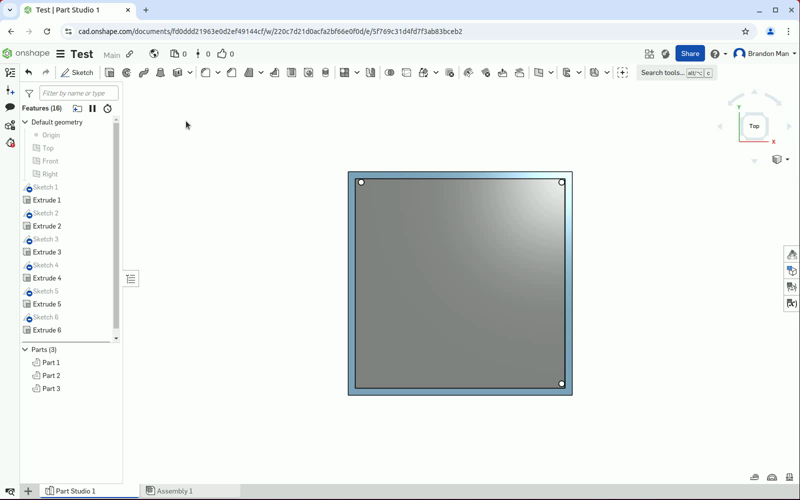
mouse_move(69, 189)
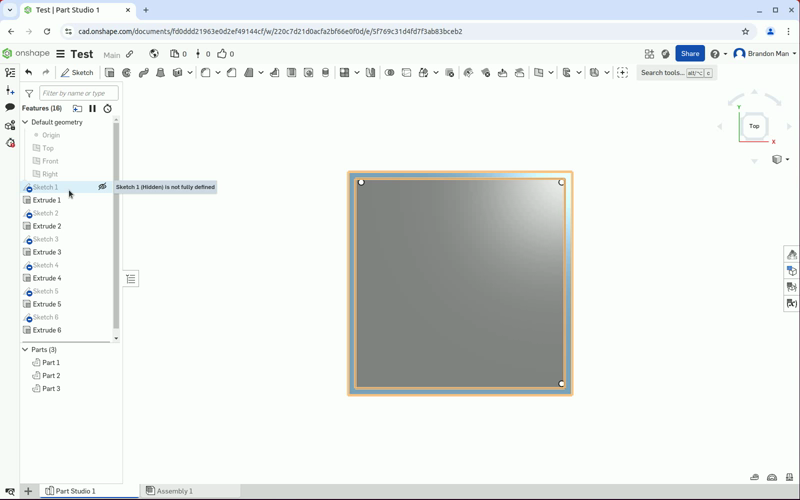
click(69, 189)
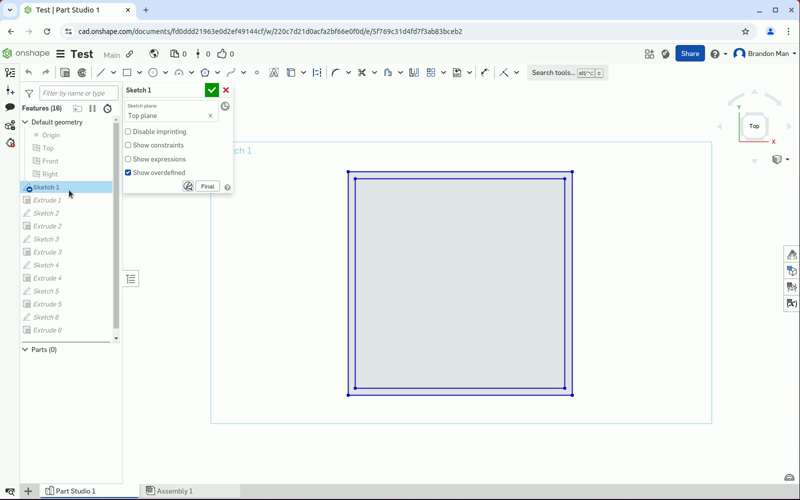
mouse_move(229, 92)
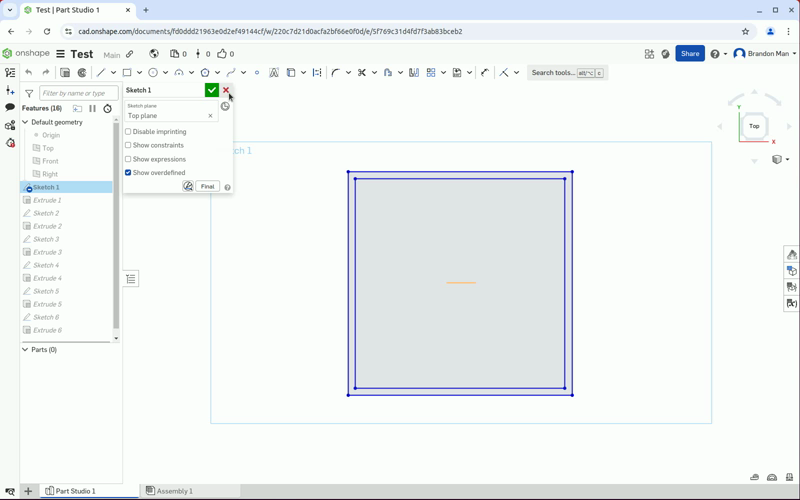
click(229, 92)
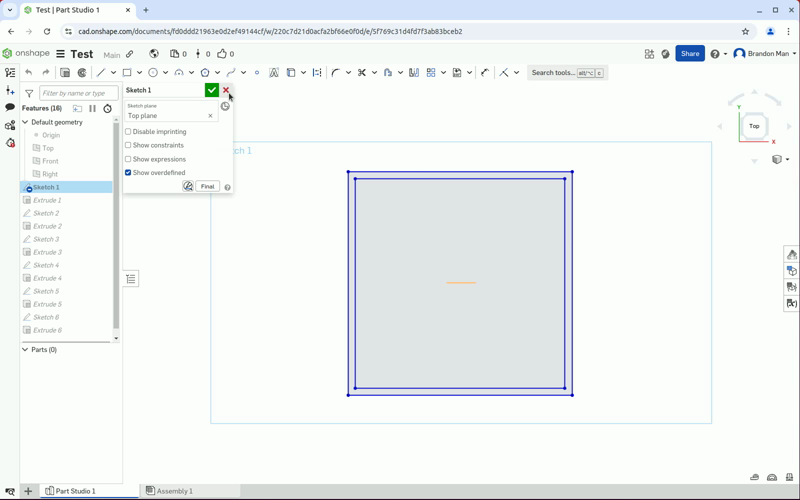
key(shift+s)
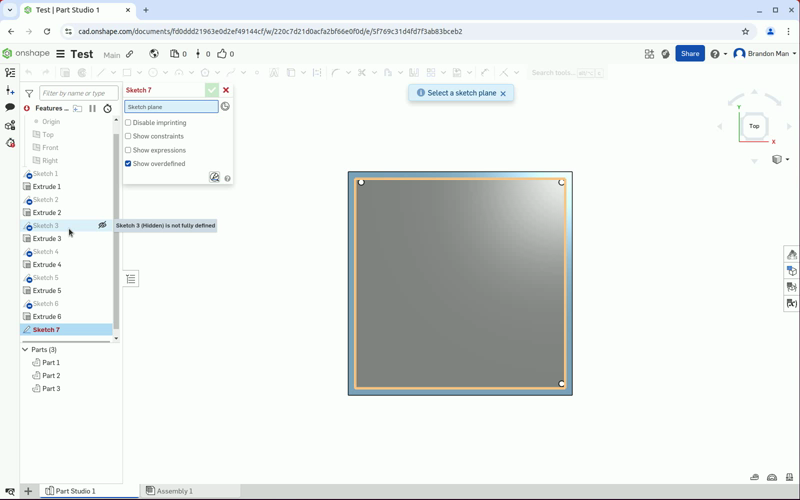
scroll(3)
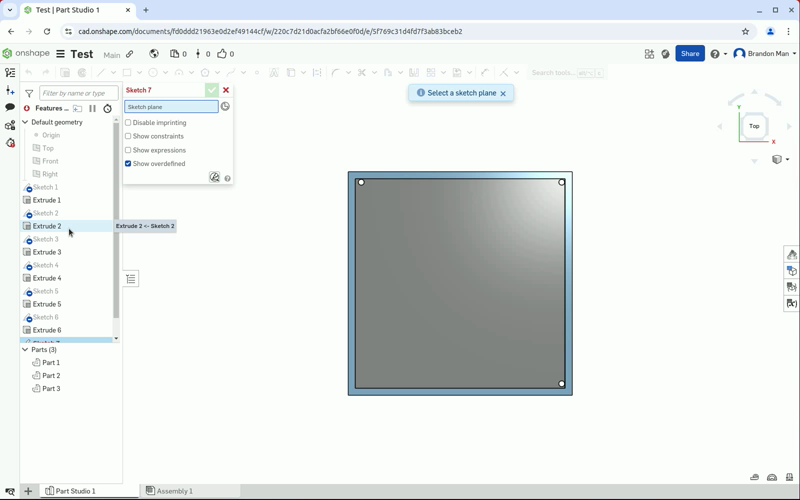
mouse_move(69, 150)
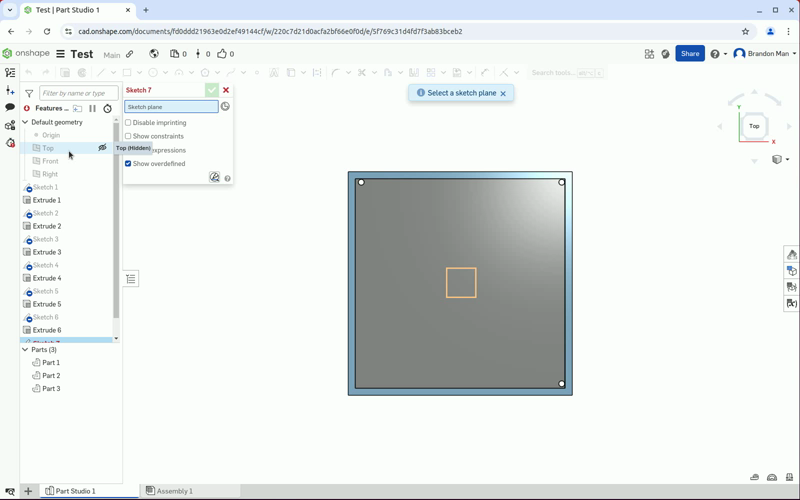
click(69, 150)
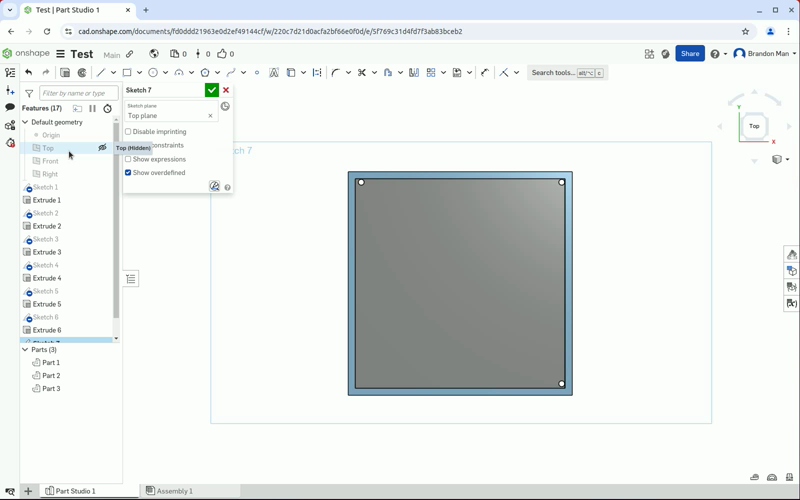
mouse_move(73, 352)
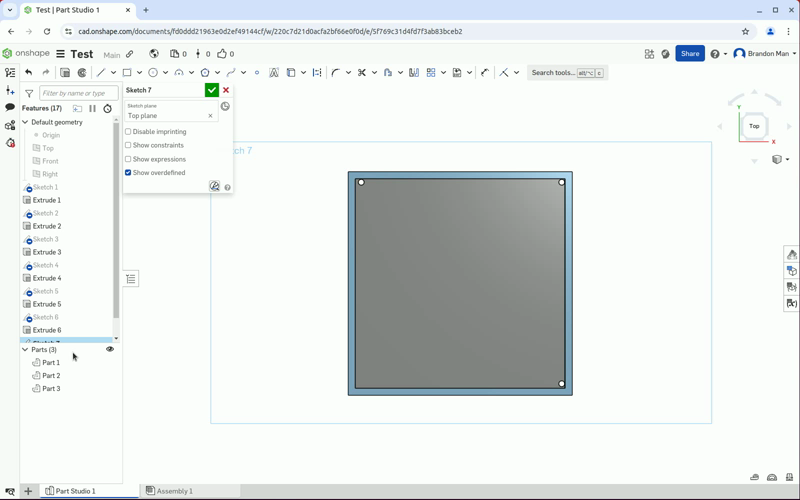
key(y)
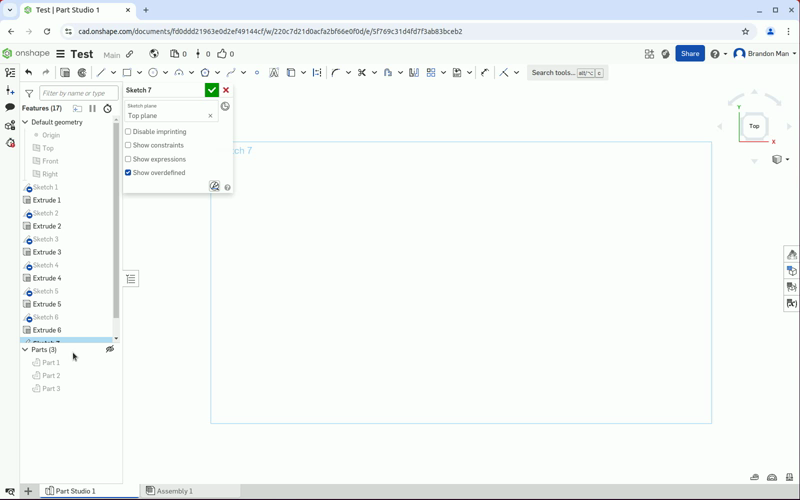
key(c)
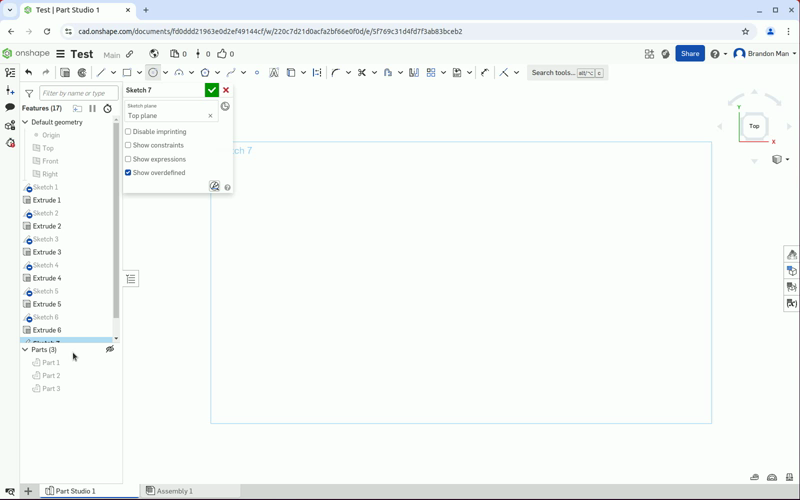
key_down(shift)
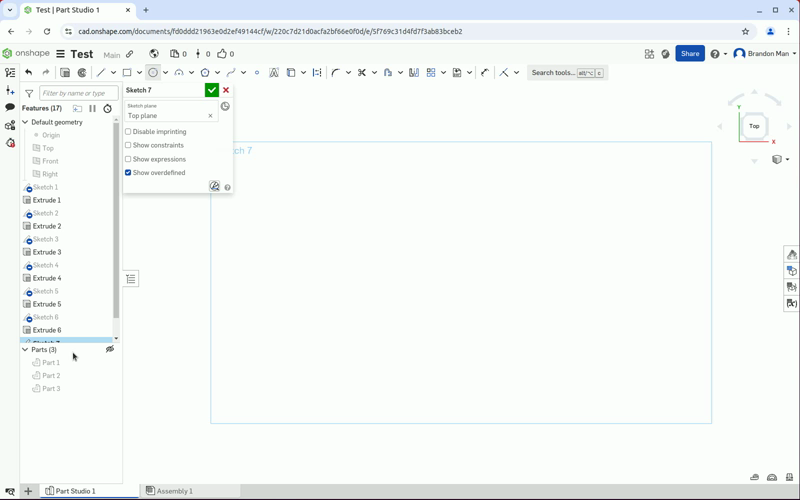
mouse_move(361, 383)
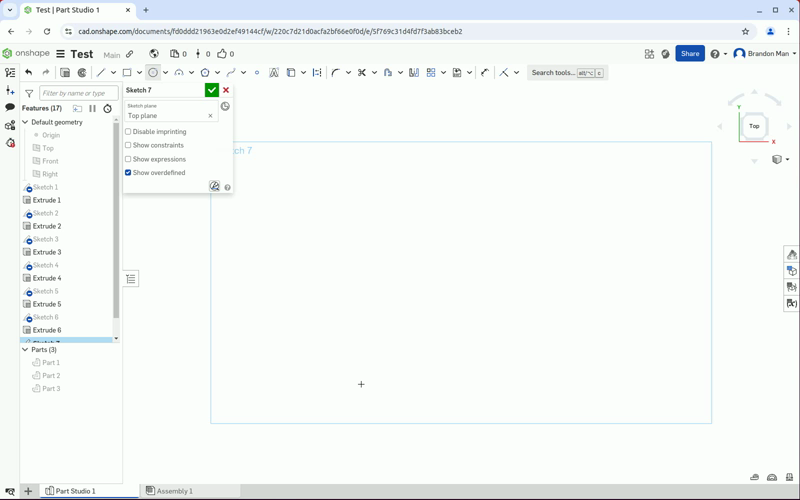
click(361, 383)
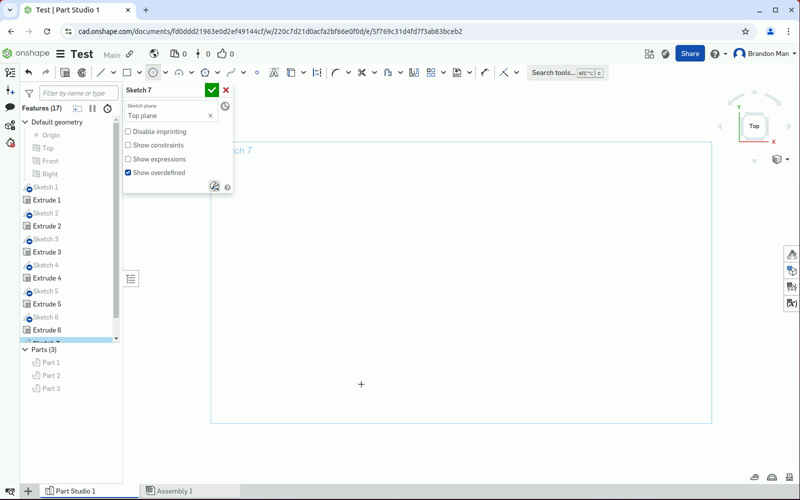
key_up(shift)
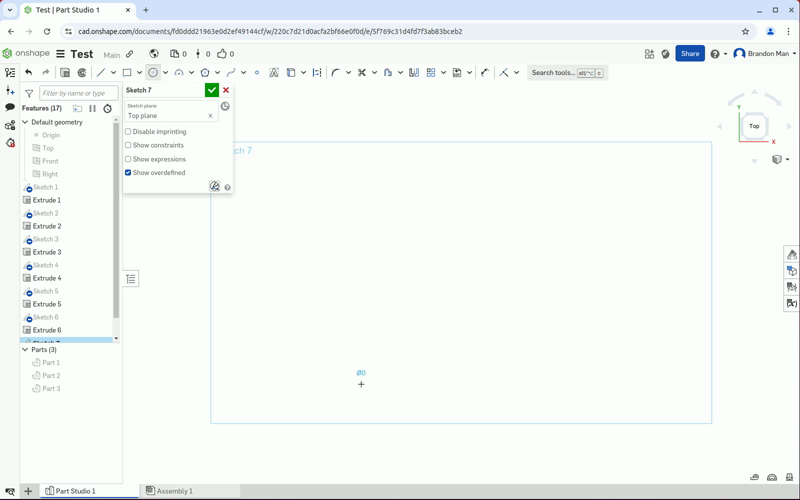
mouse_move(364, 383)
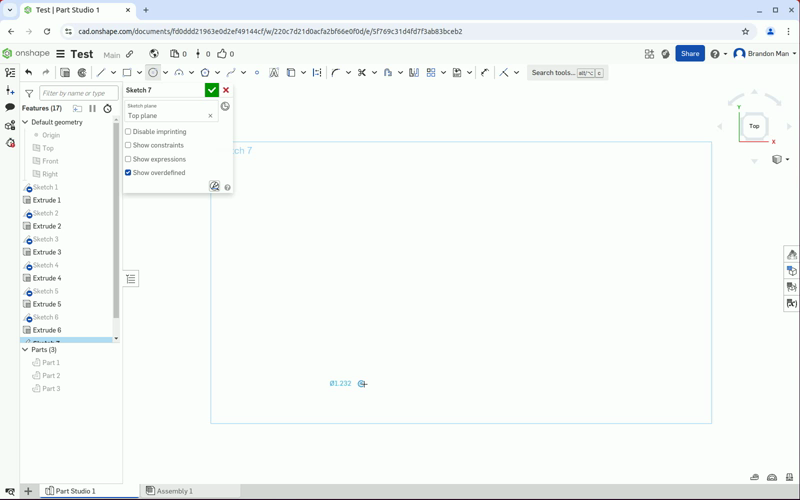
click(364, 383)
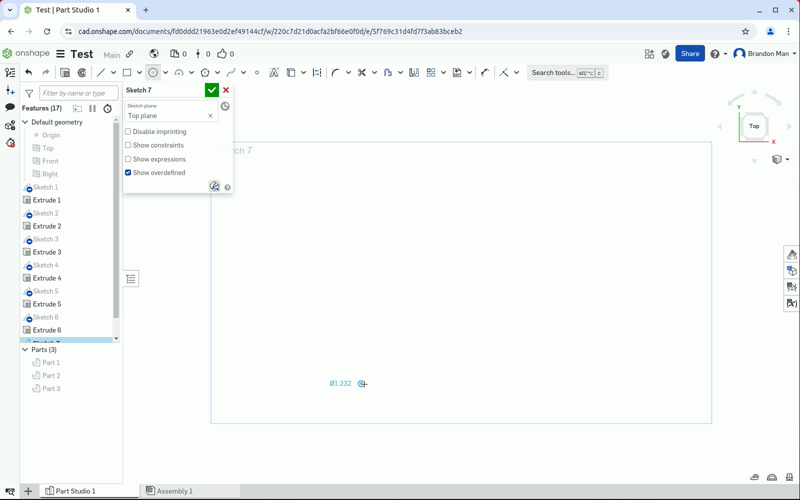
key(esc)
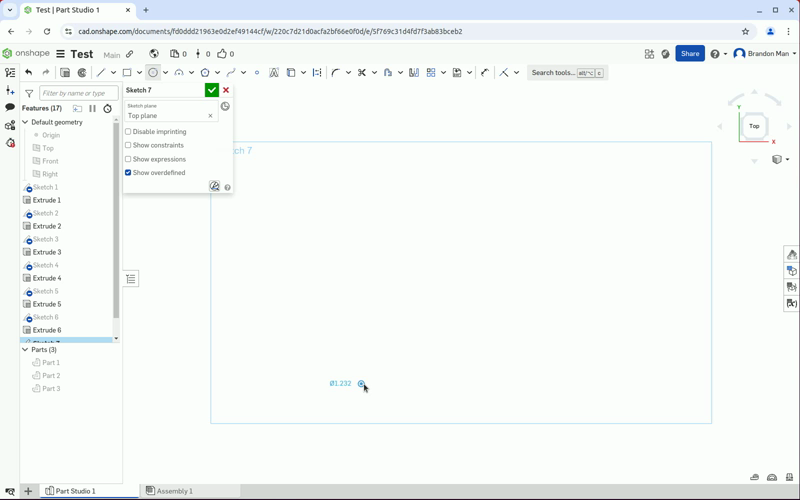
mouse_move(363, 383)
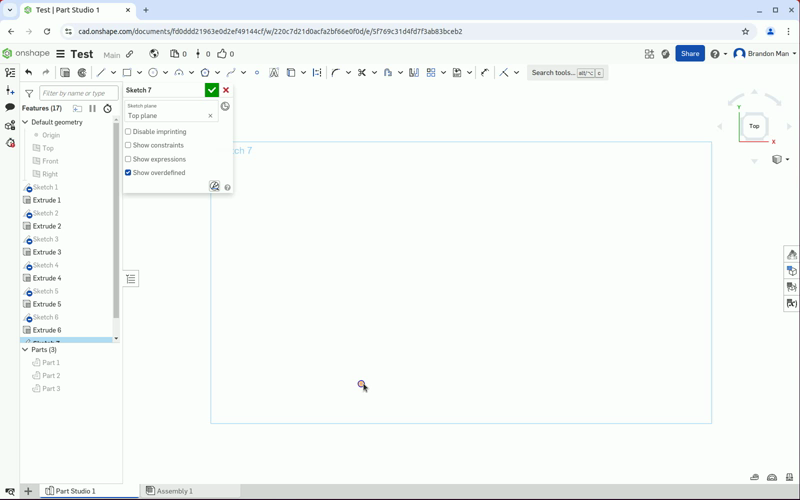
scroll(6)
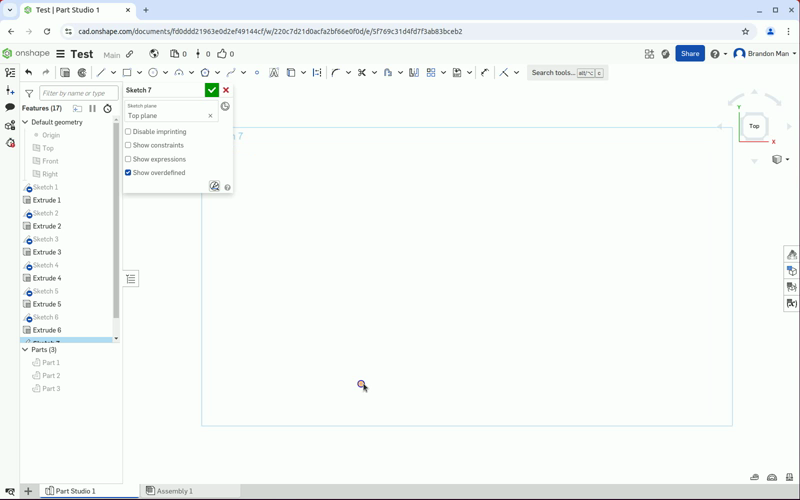
scroll(6)
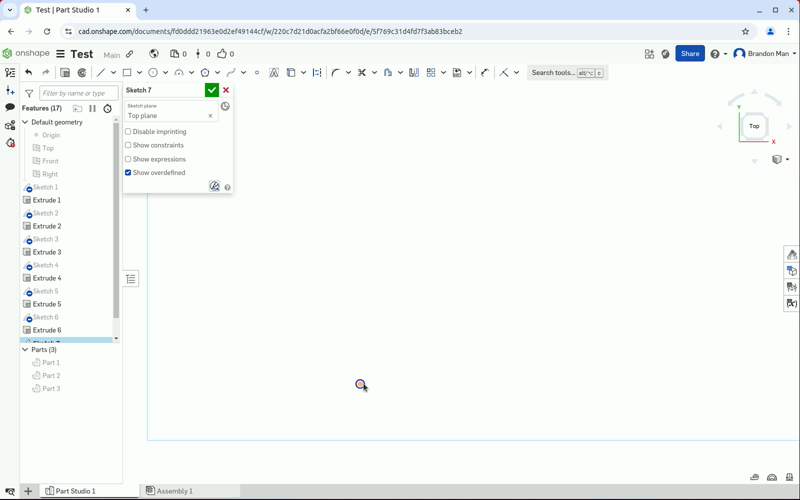
scroll(6)
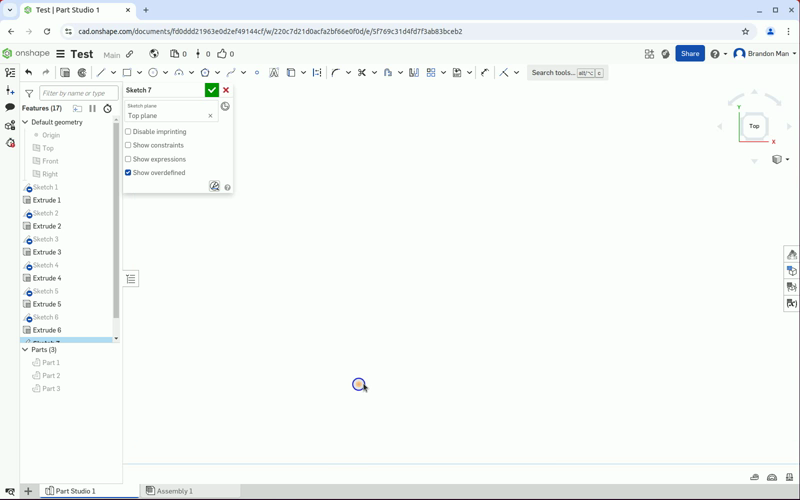
scroll(6)
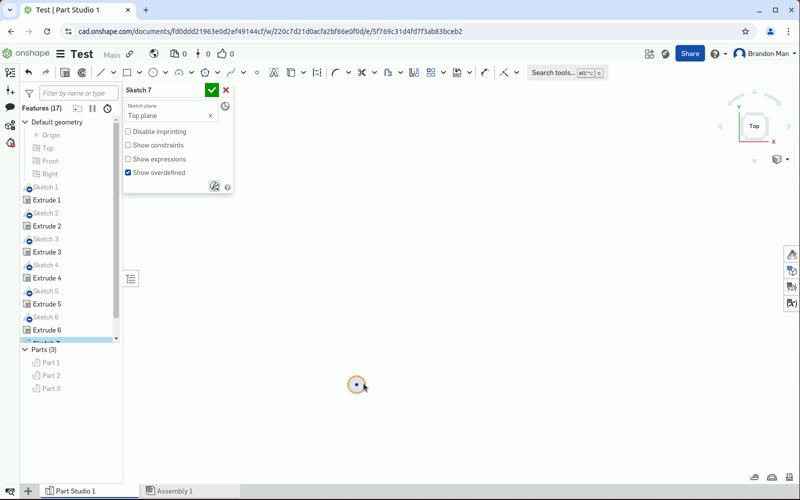
scroll(6)
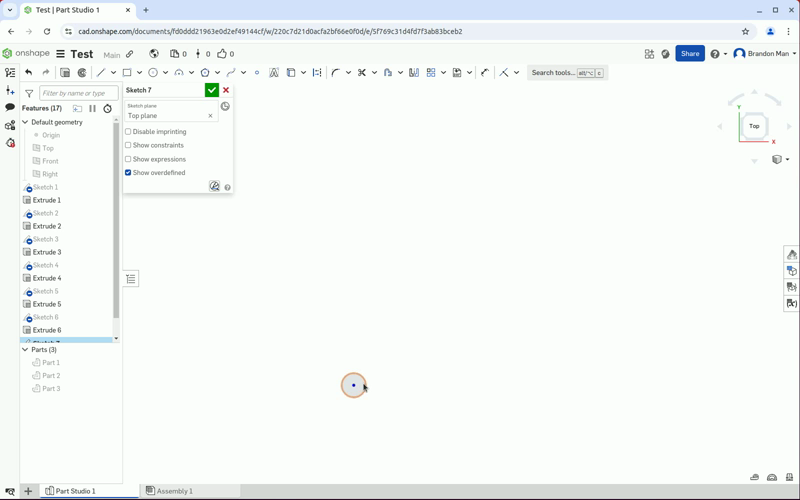
scroll(6)
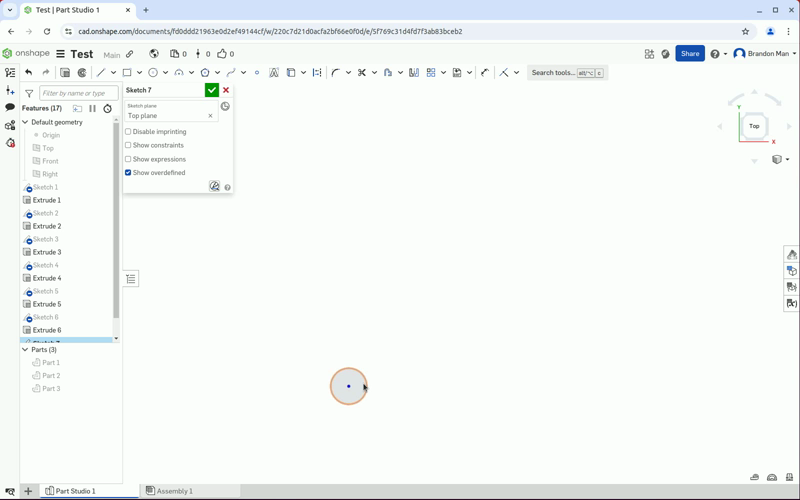
scroll(6)
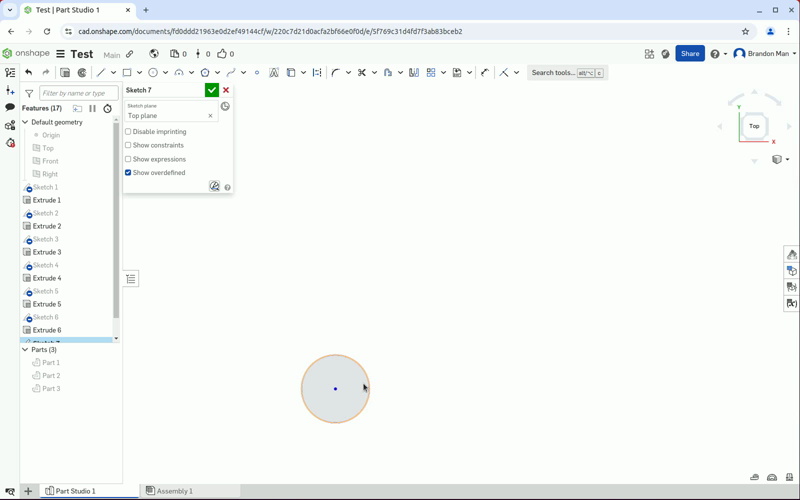
click(363, 383)
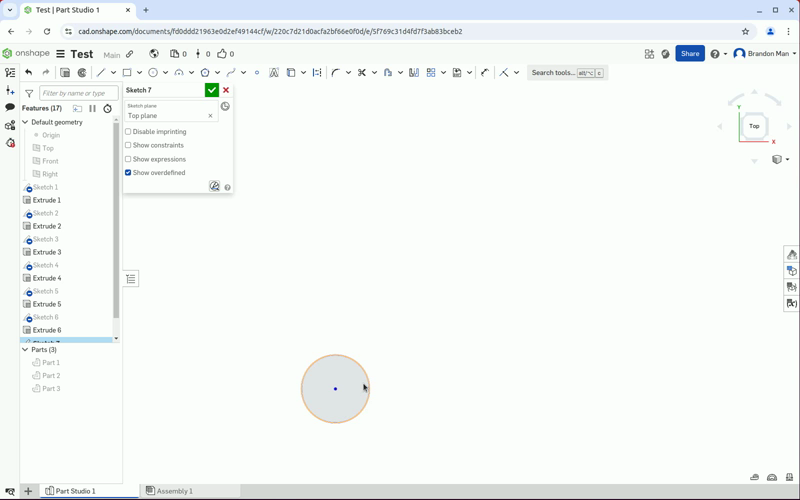
scroll(-6)
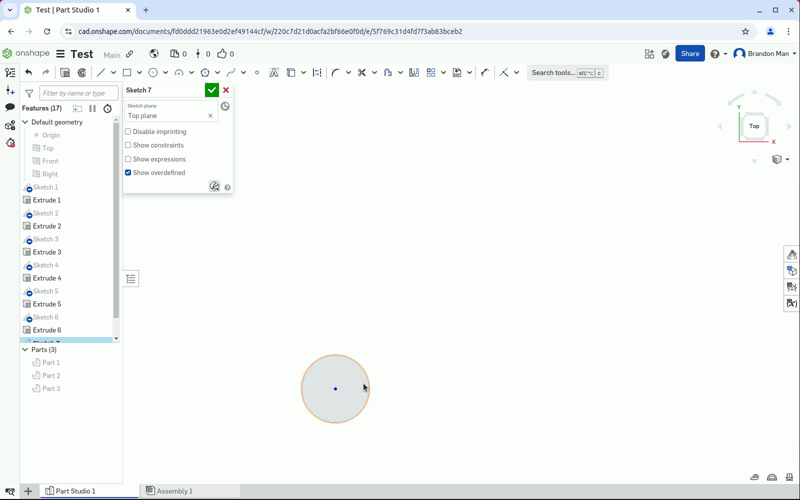
scroll(-6)
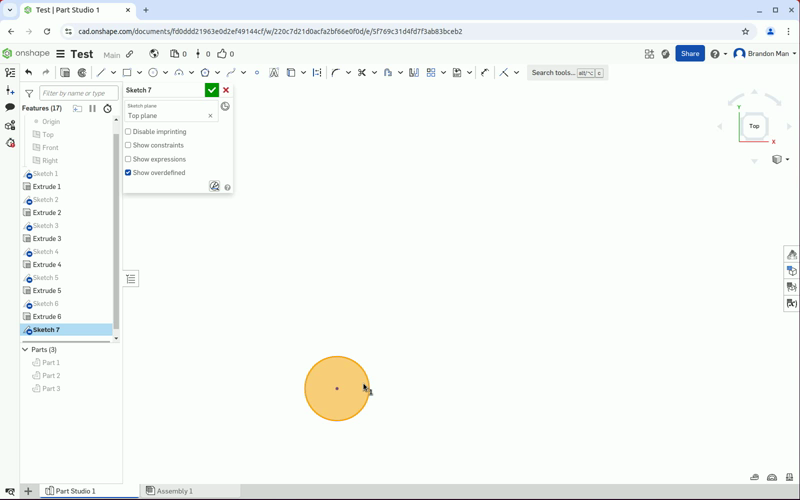
scroll(-6)
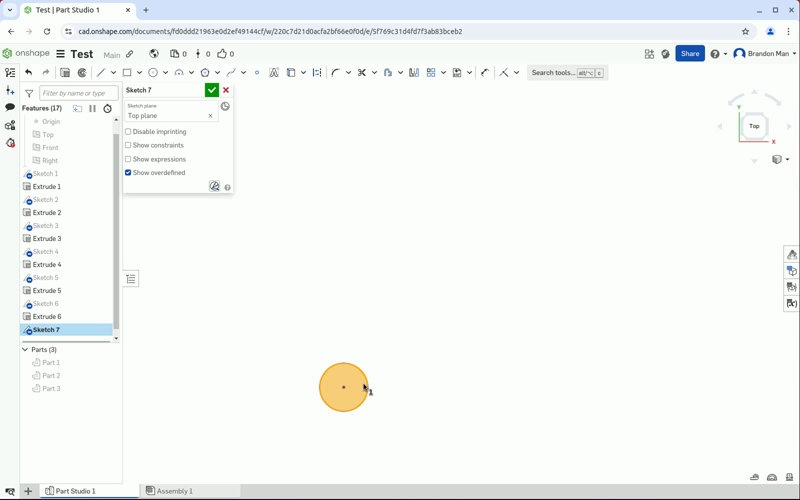
scroll(-6)
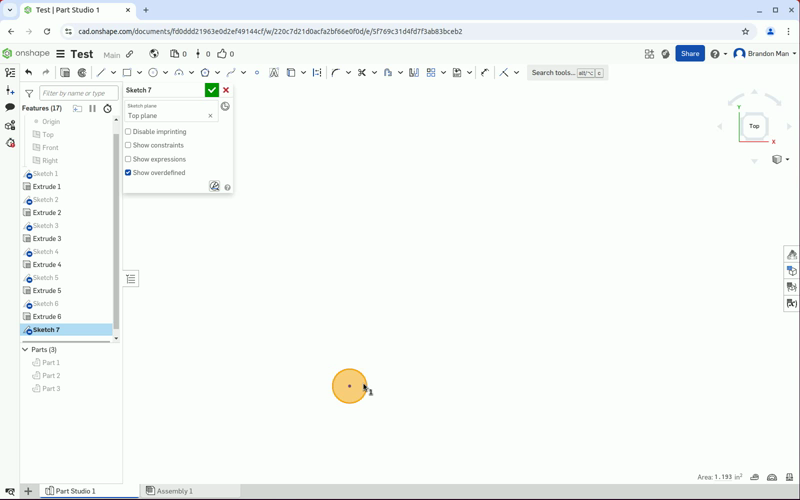
scroll(-6)
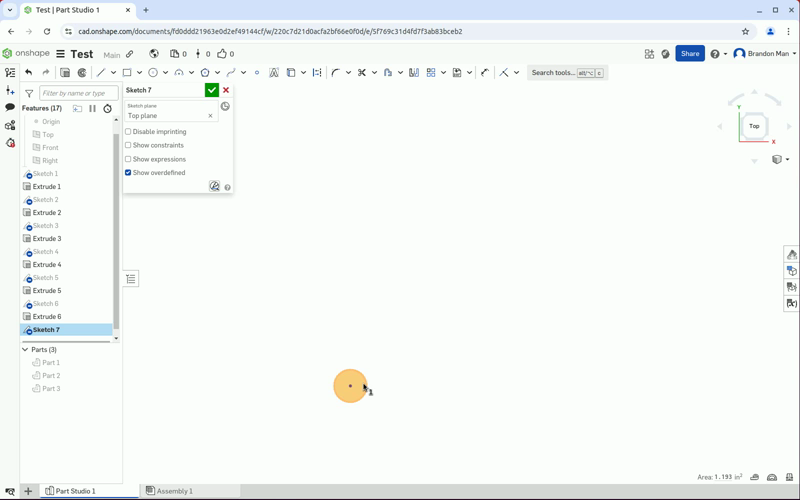
scroll(-6)
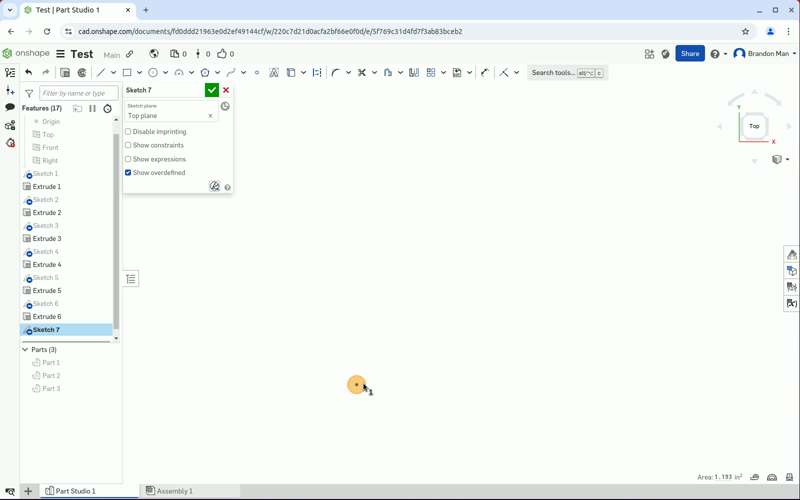
scroll(-6)
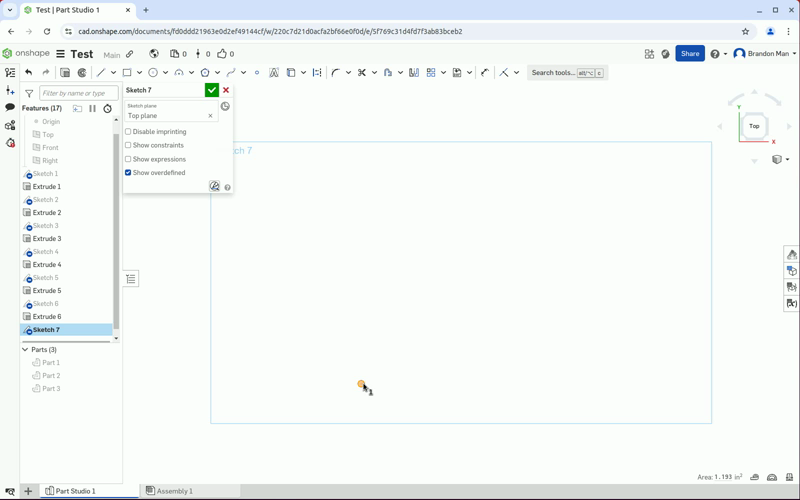
mouse_move(73, 352)
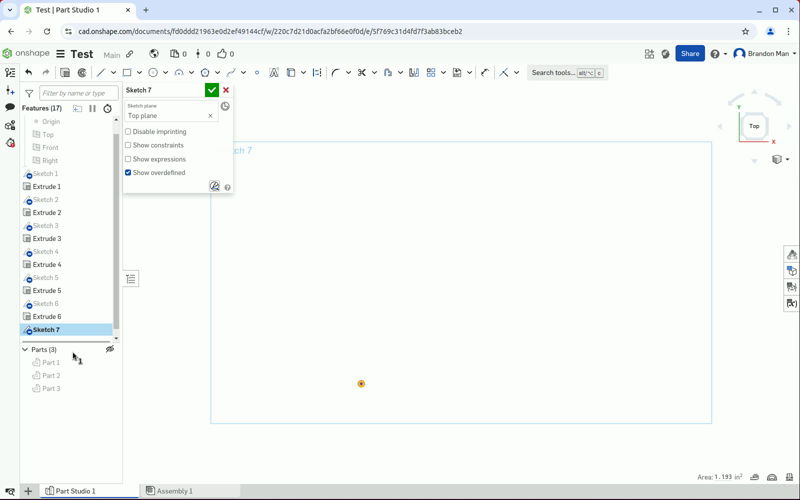
key(shift+y)
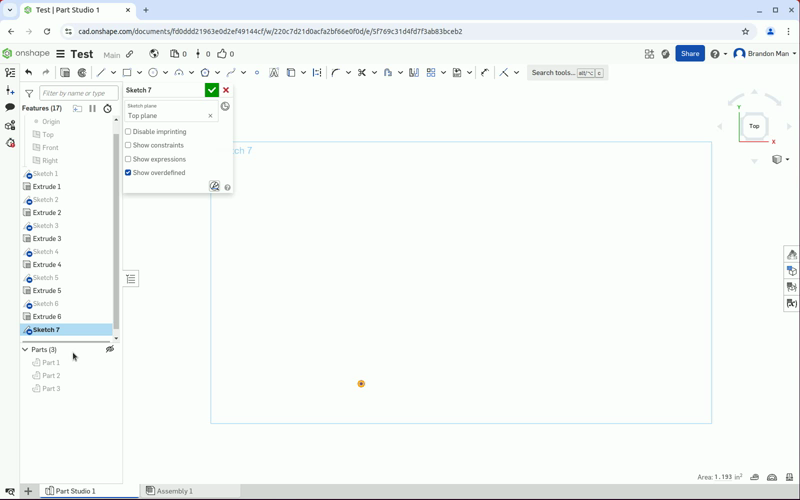
key(shift+e)
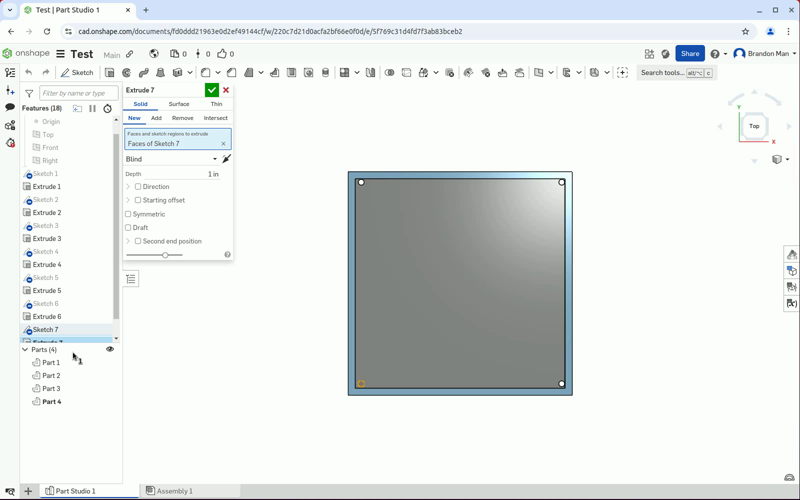
mouse_move(143, 106)
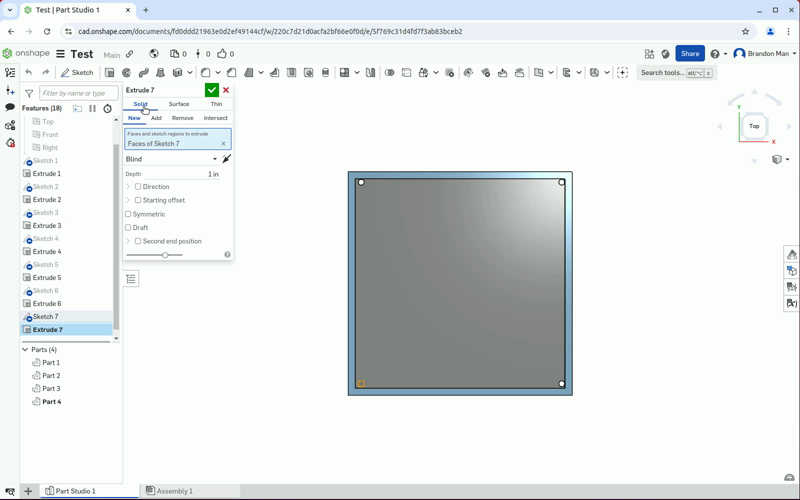
click(143, 106)
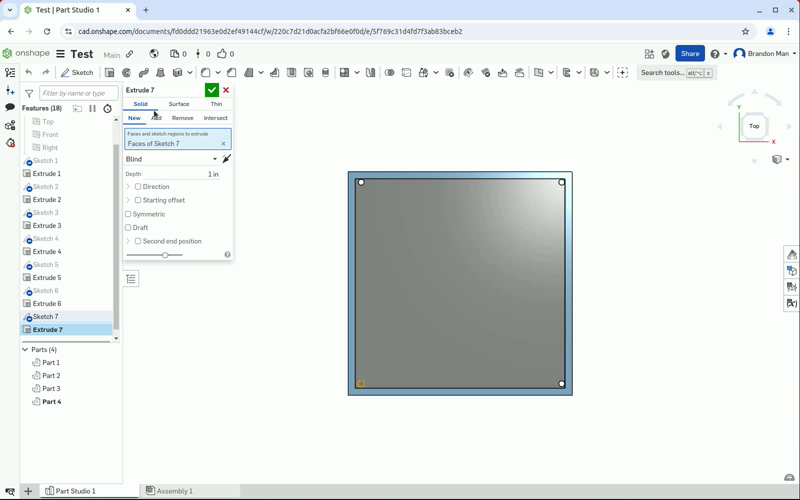
mouse_move(186, 120)
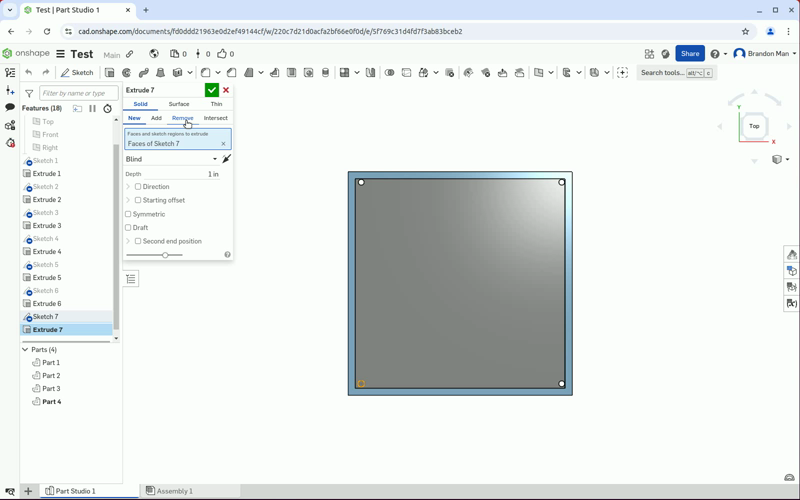
click(186, 120)
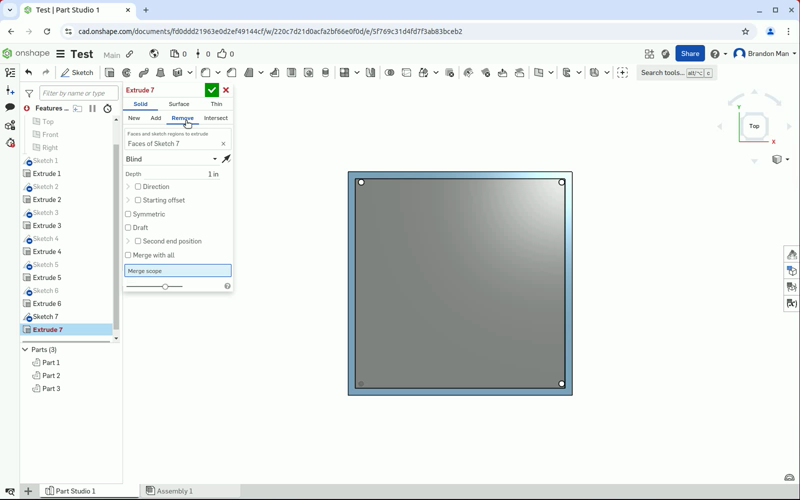
key(tab, 4)
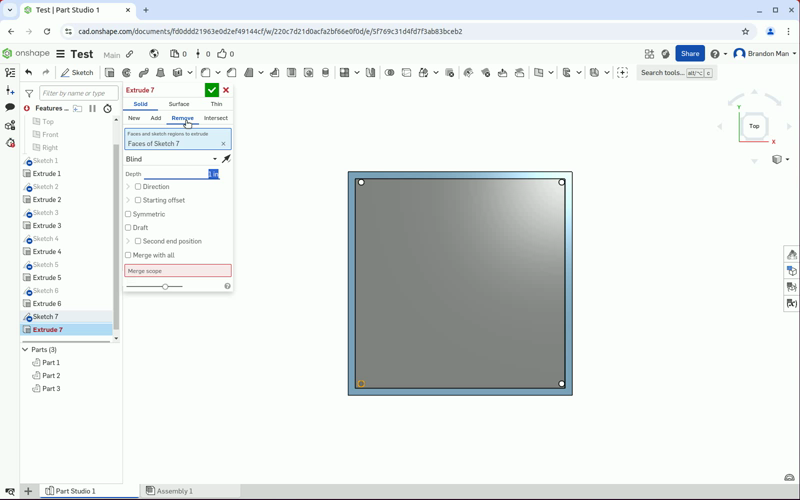
text(-1.926)
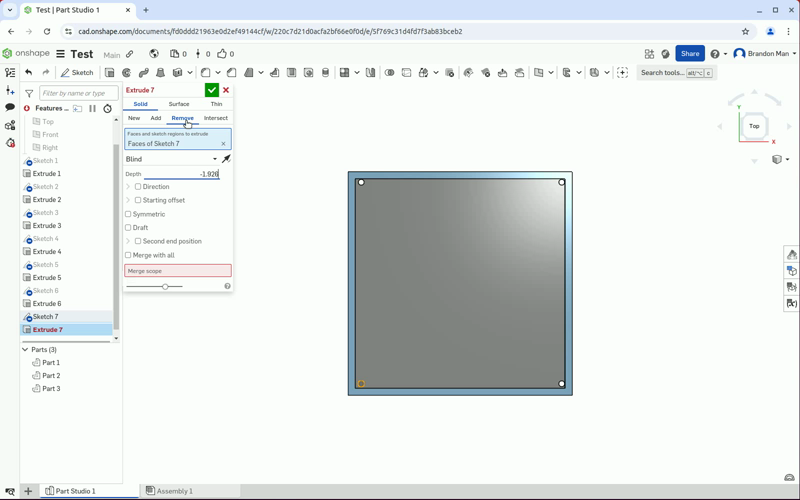
key(tab, 3)
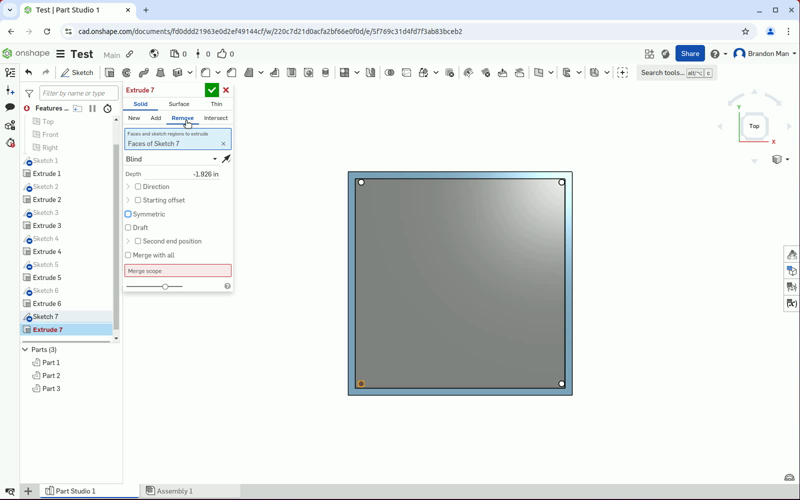
key(space)
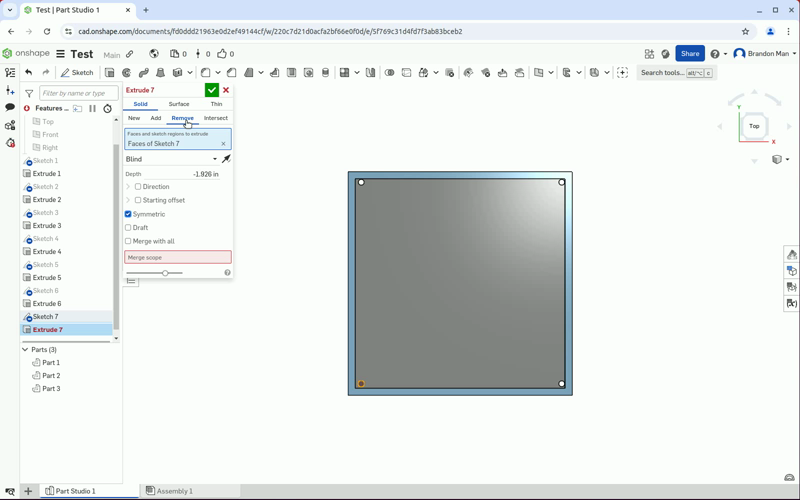
key(tab, 2)
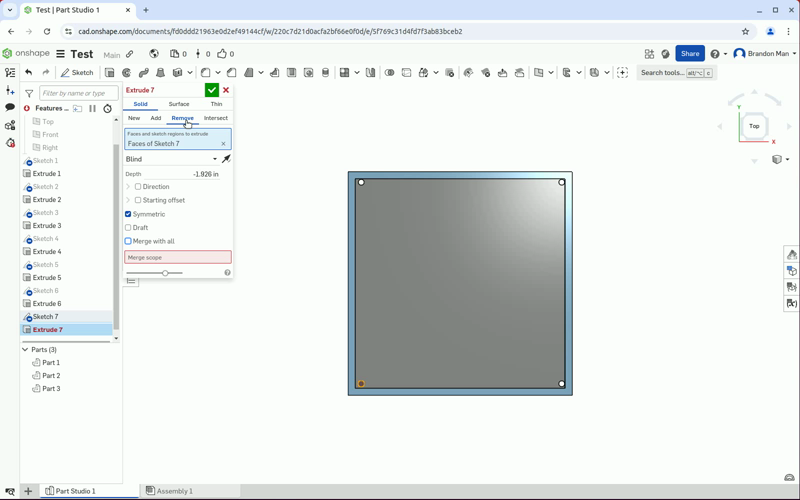
key(space)
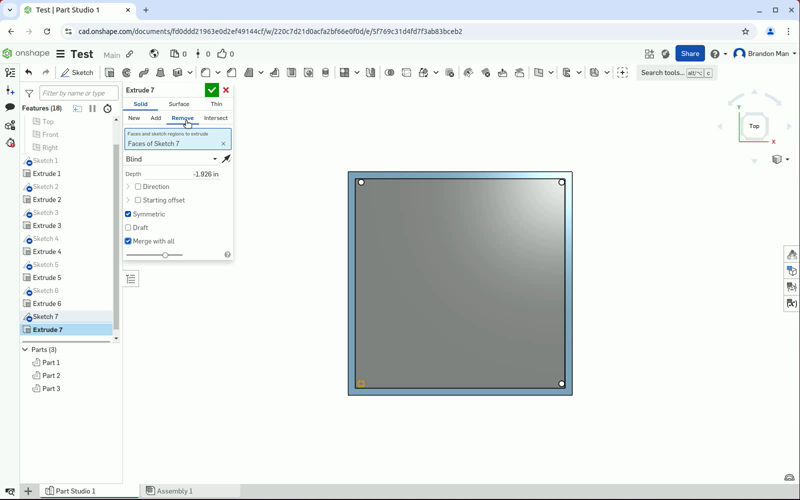
key(enter)
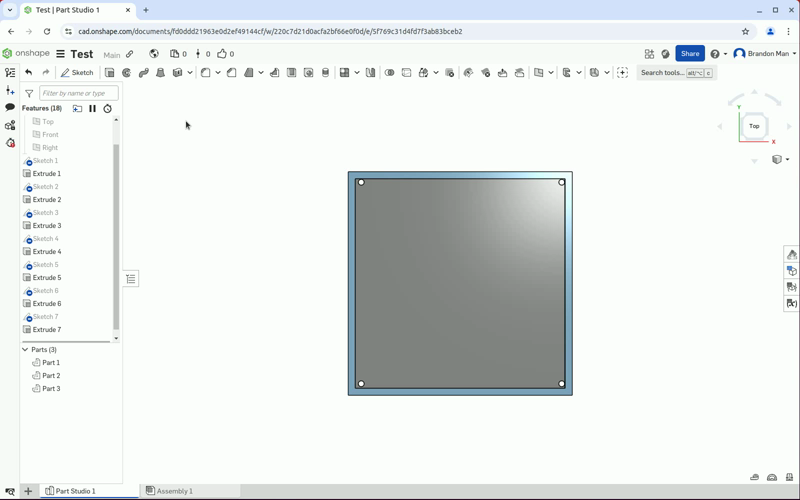
key(shift+h)
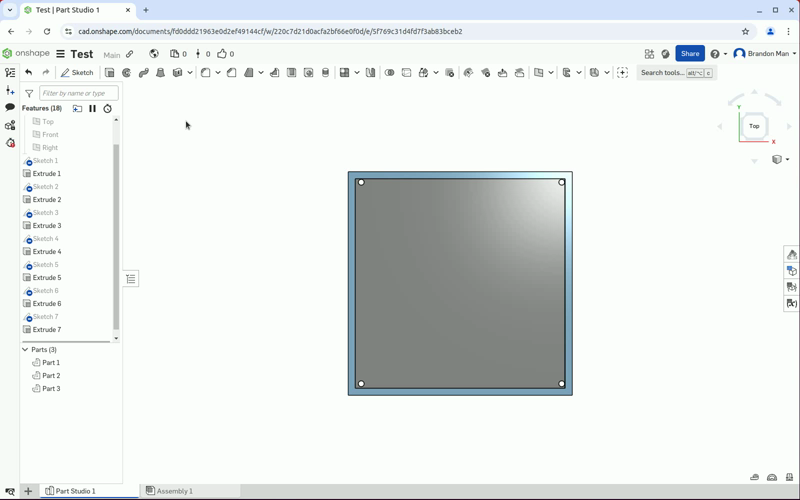
key(shift+h)
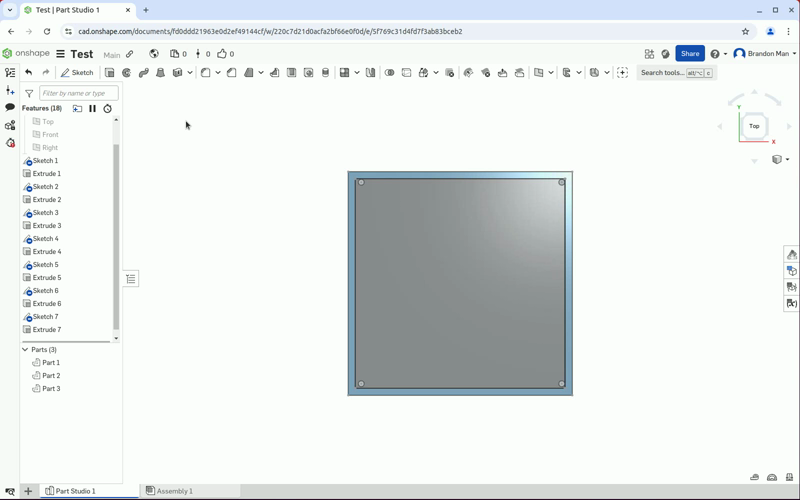
key(shift+7)
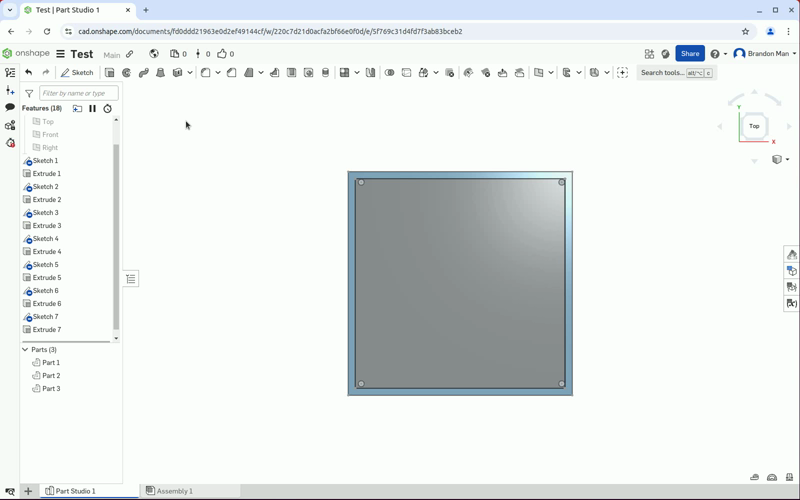
key(up, 3)
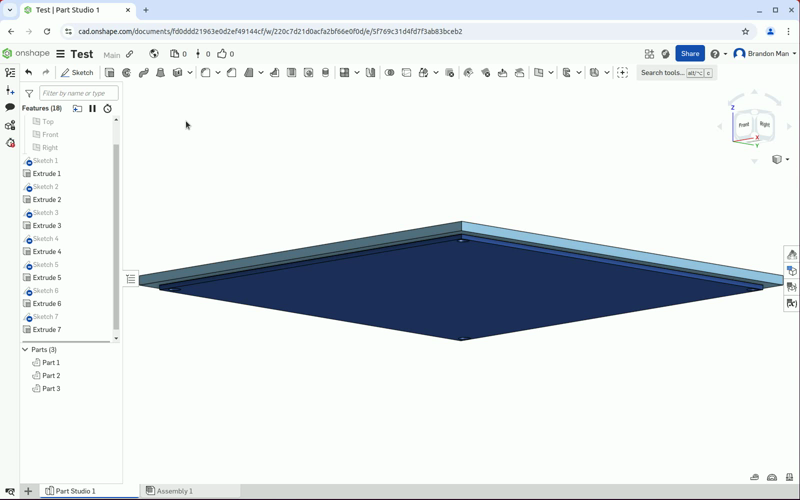
key(left, 3)
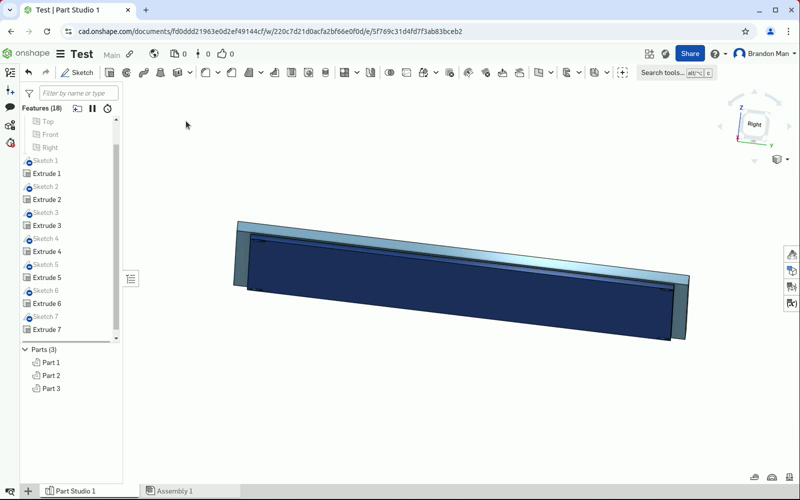
key(right, 3)
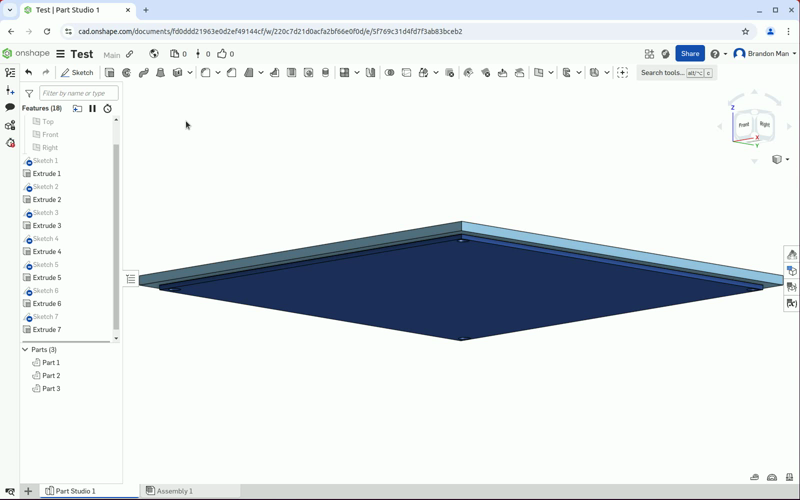
key(down, 3)
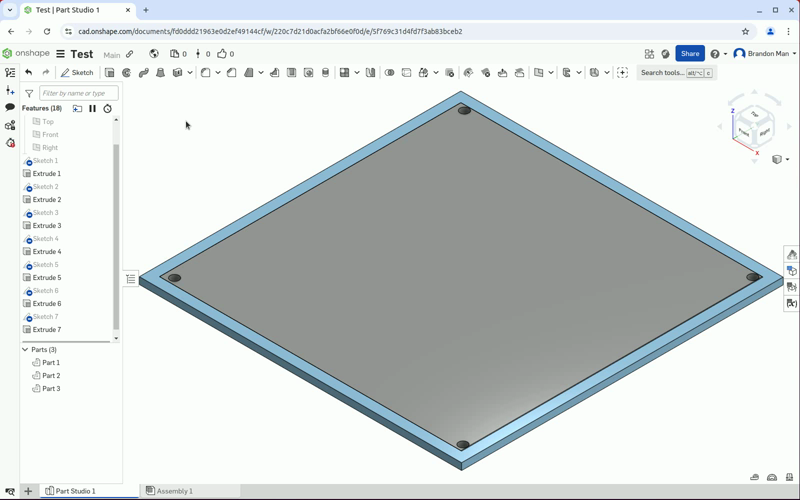
mouse_move(69, 163)
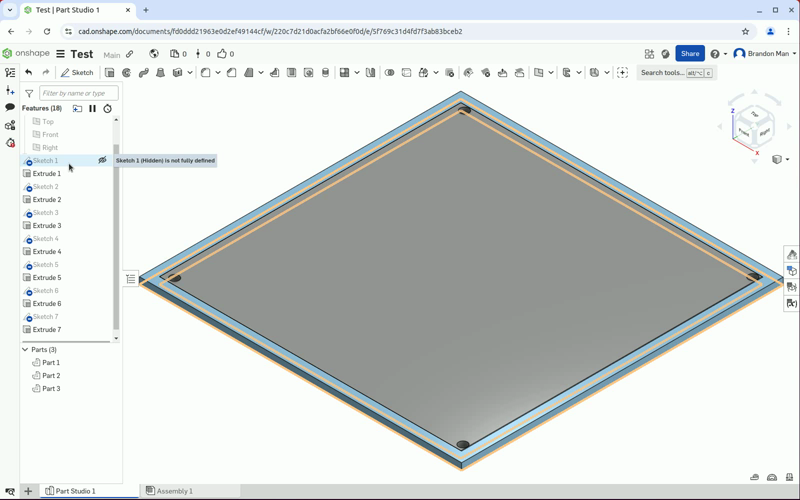
click(69, 163)